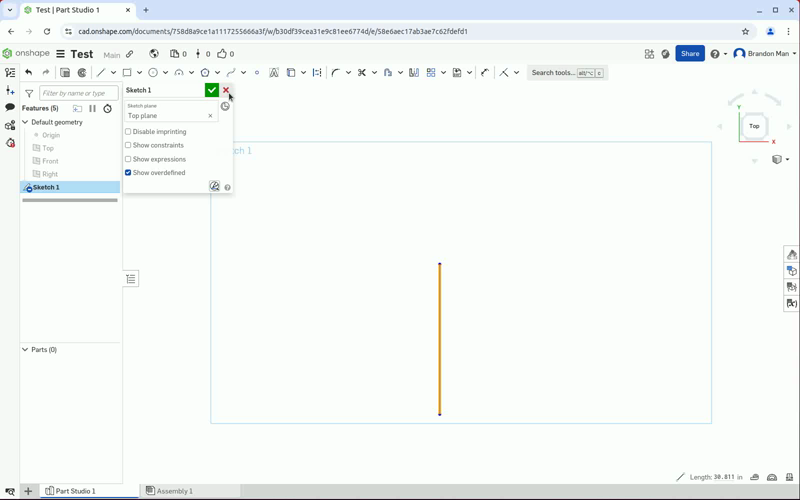
key(shift+h)
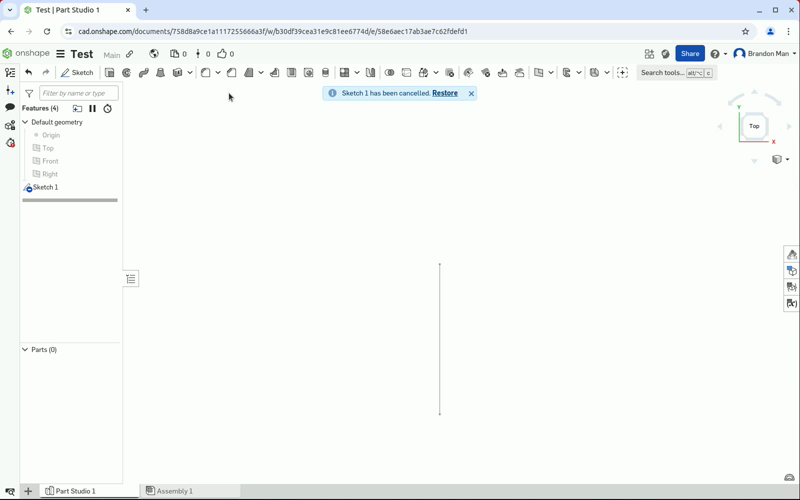
mouse_move(73, 352)
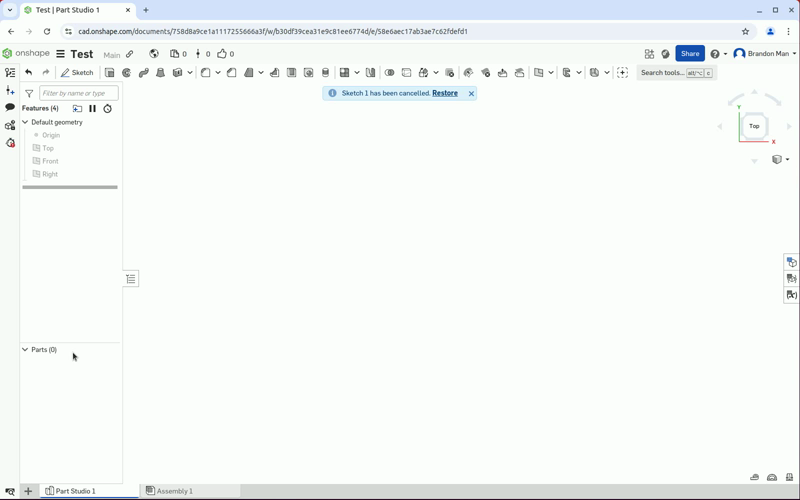
key(y)
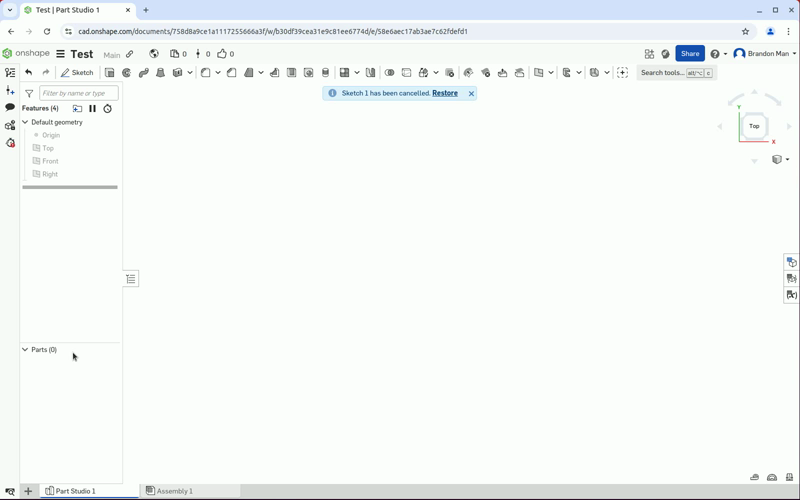
key(shift+p)
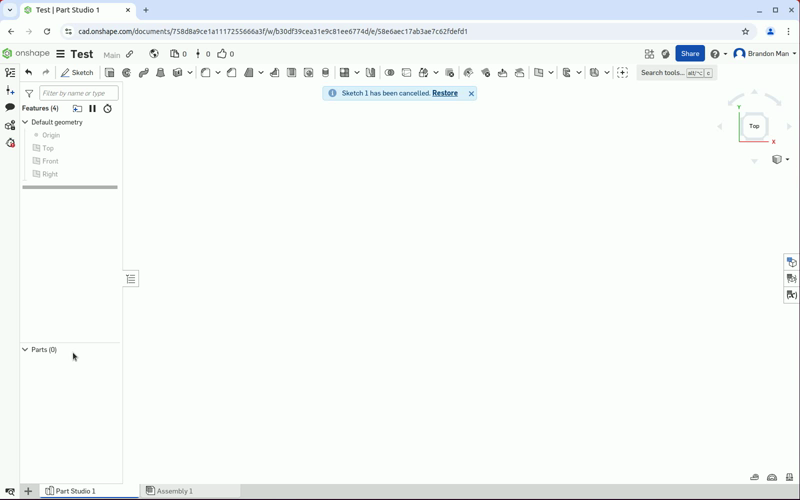
key(space)
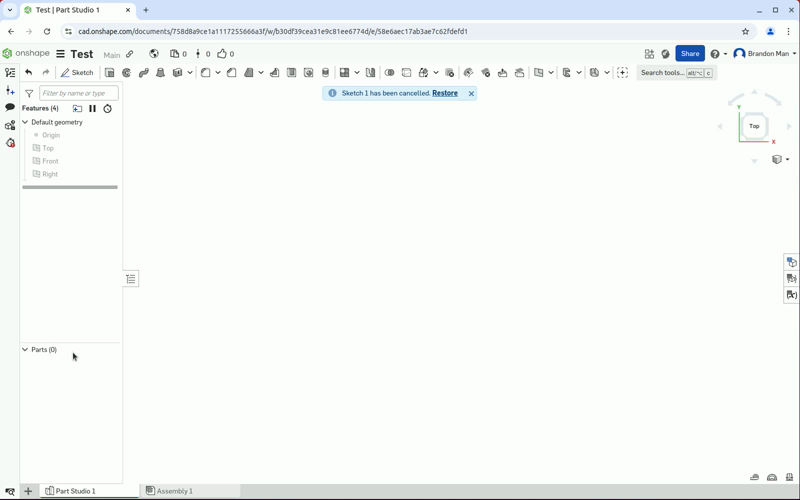
key_down(shift)
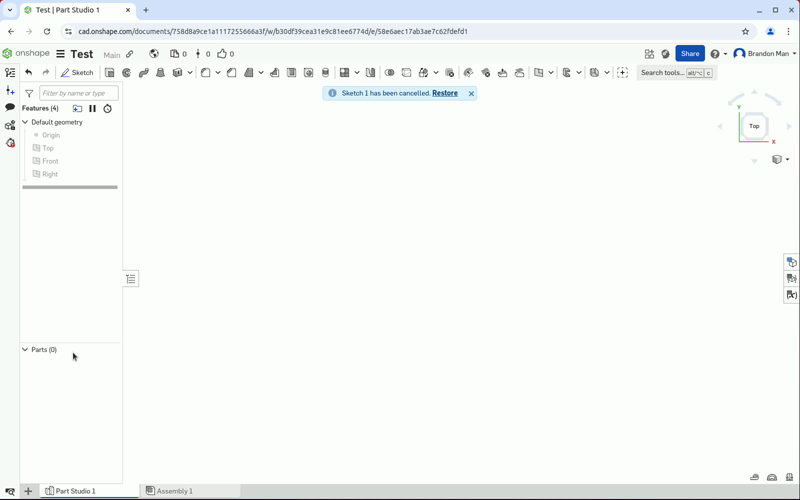
key(up)
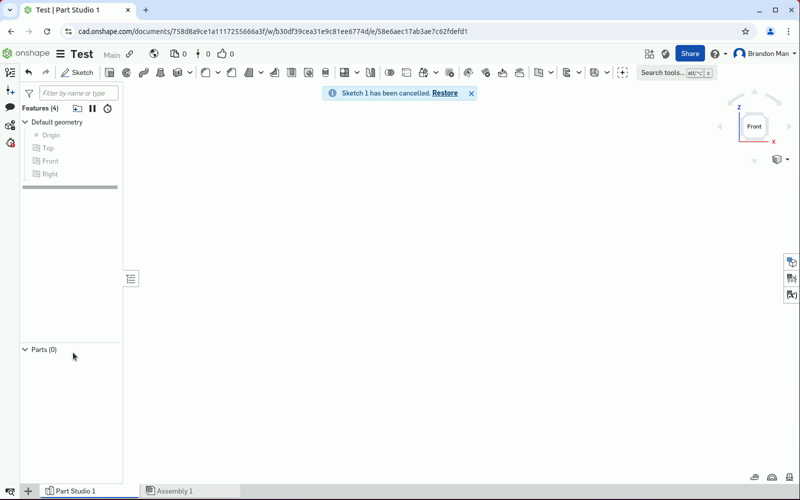
key_up(shift)
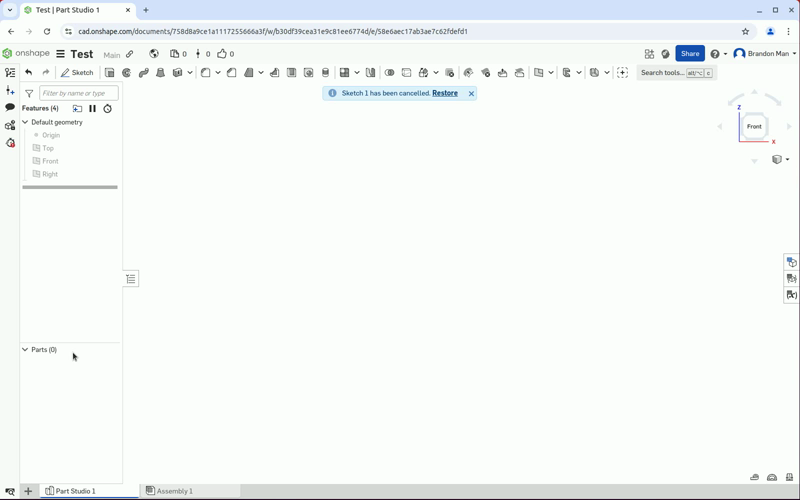
mouse_move(73, 352)
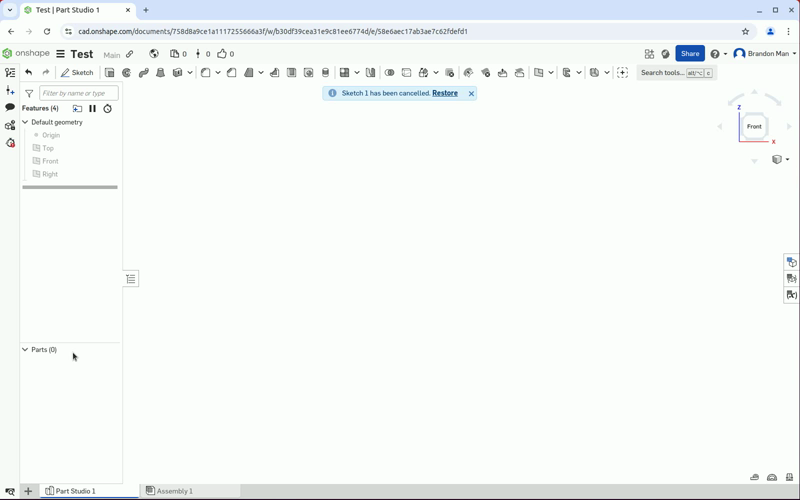
key(shift+y)
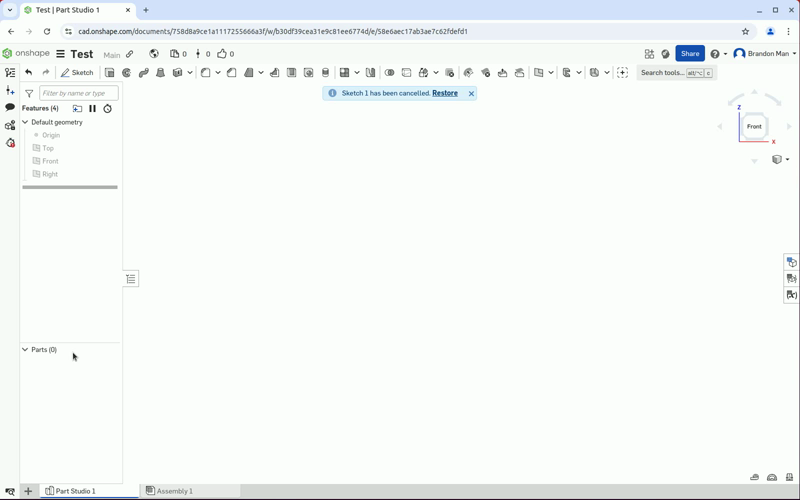
key(shift+s)
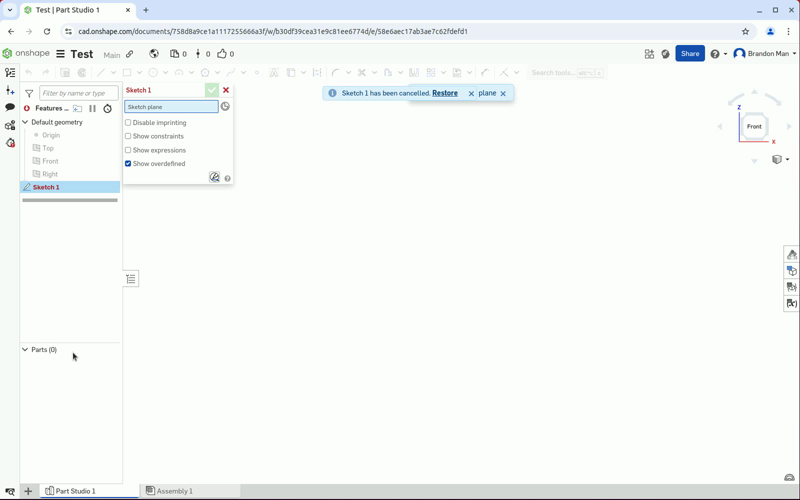
mouse_move(73, 163)
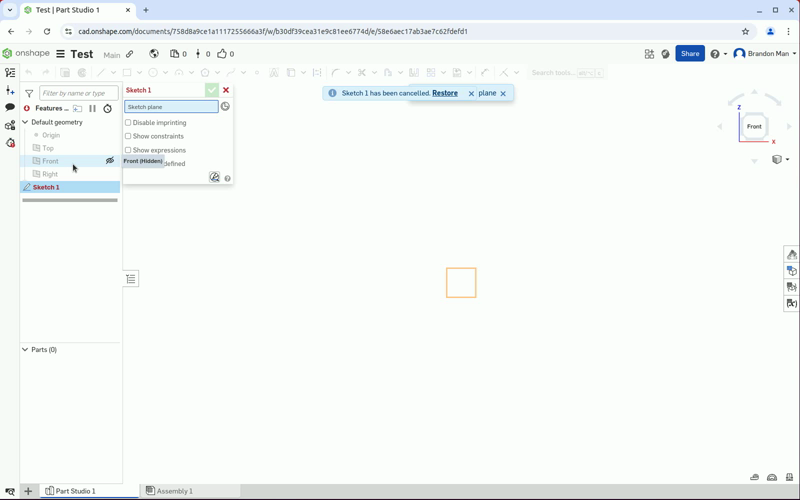
click(73, 163)
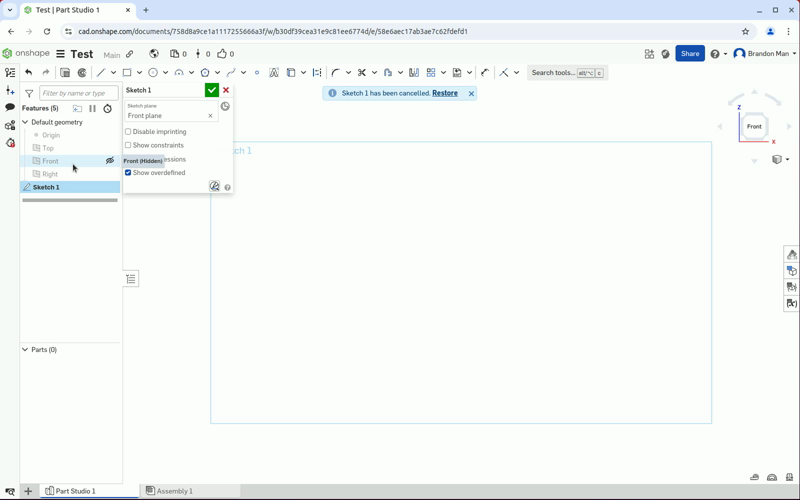
mouse_move(73, 352)
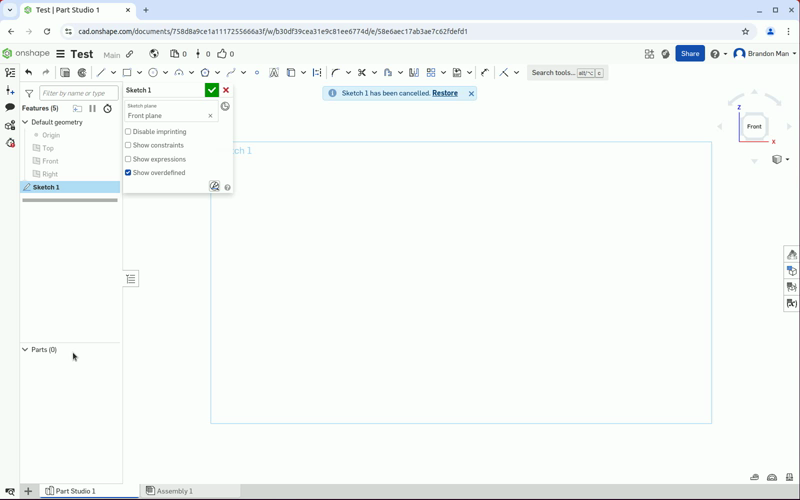
key(y)
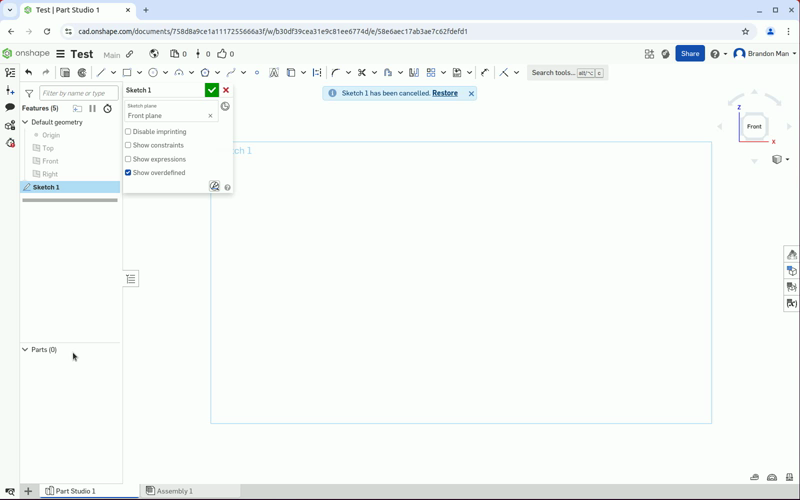
key(c)
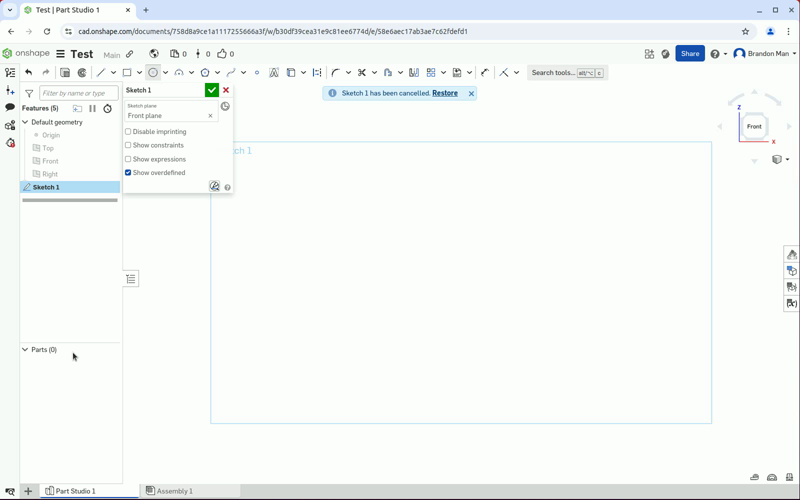
key_down(shift)
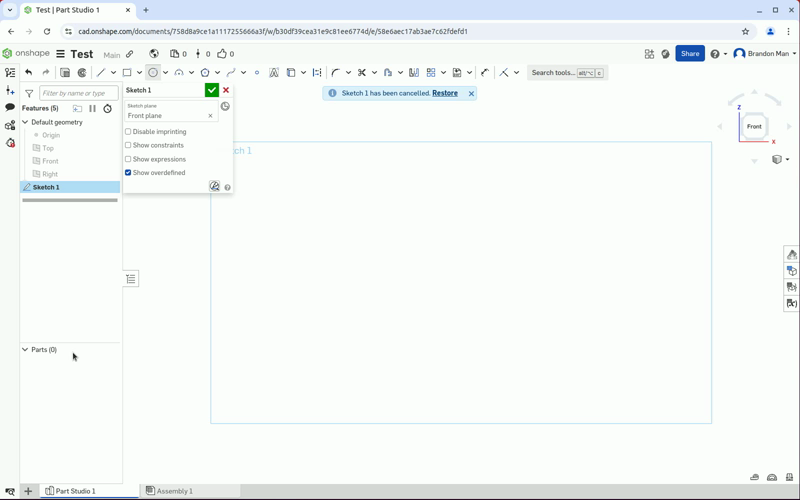
mouse_move(461, 178)
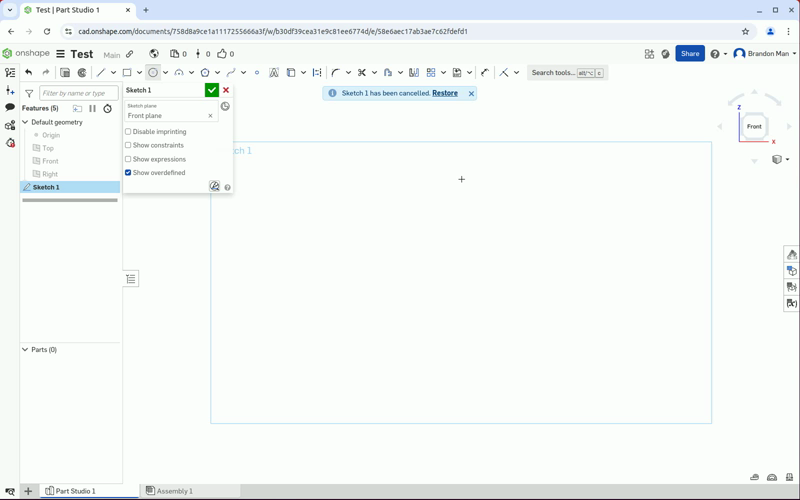
click(461, 178)
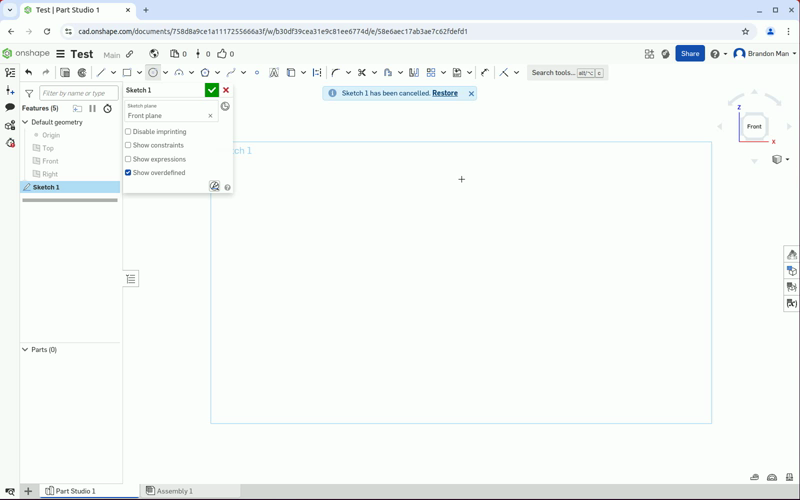
key_up(shift)
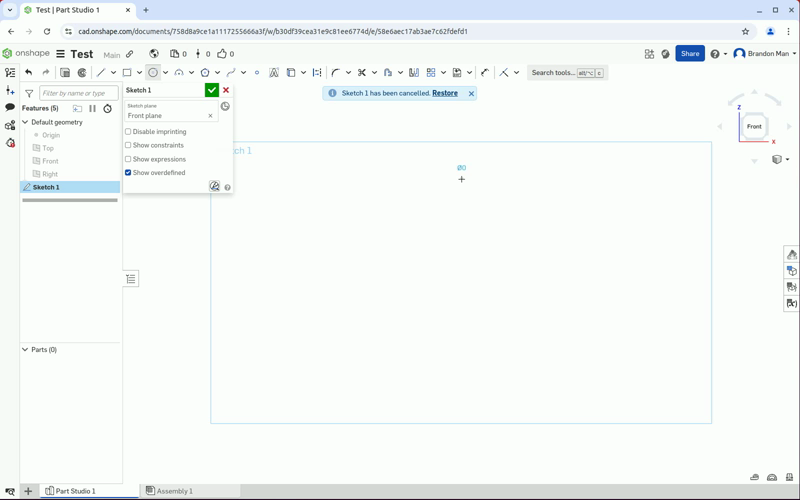
mouse_move(471, 178)
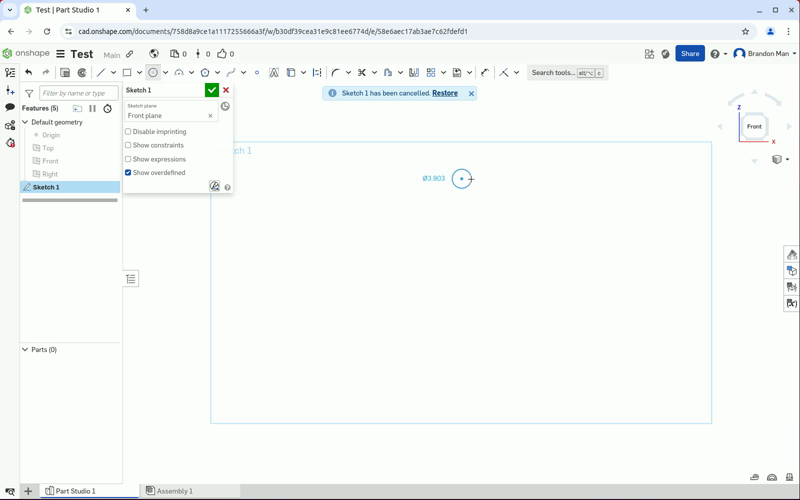
click(471, 178)
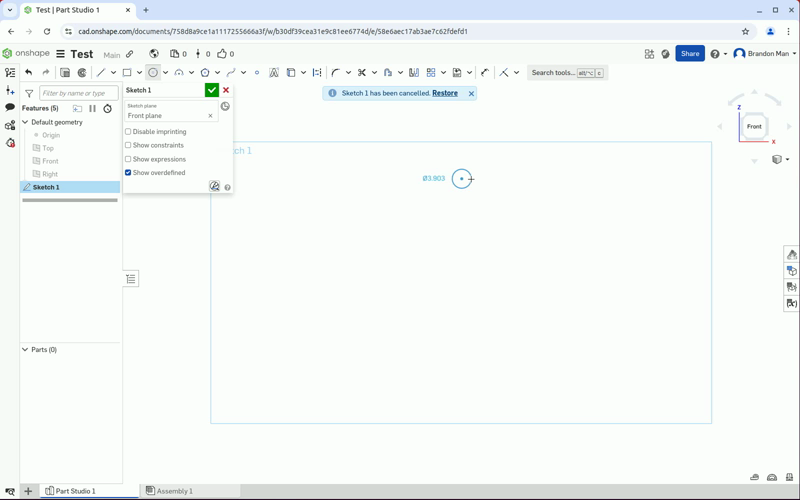
key(esc)
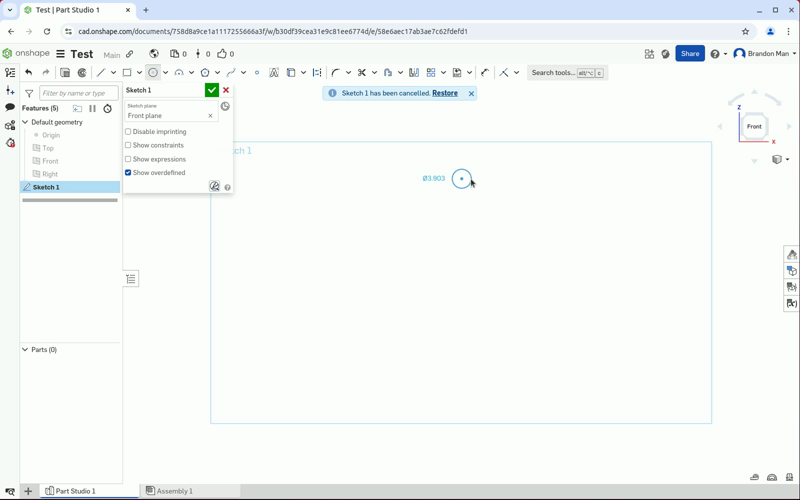
key(c)
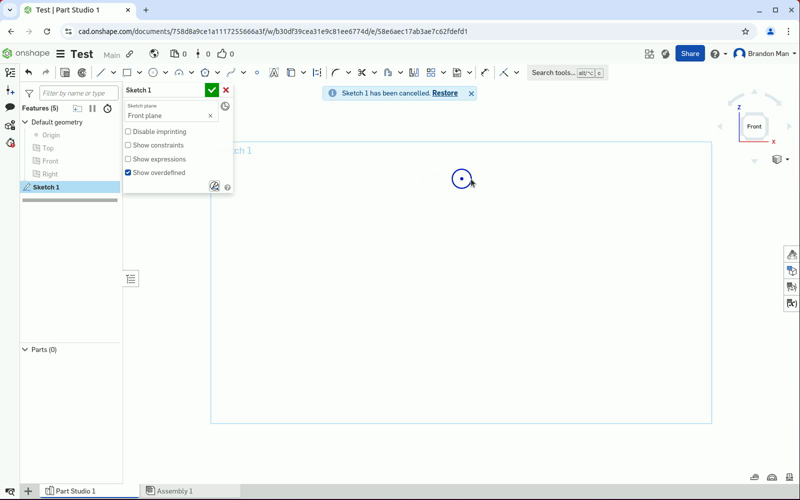
key_down(shift)
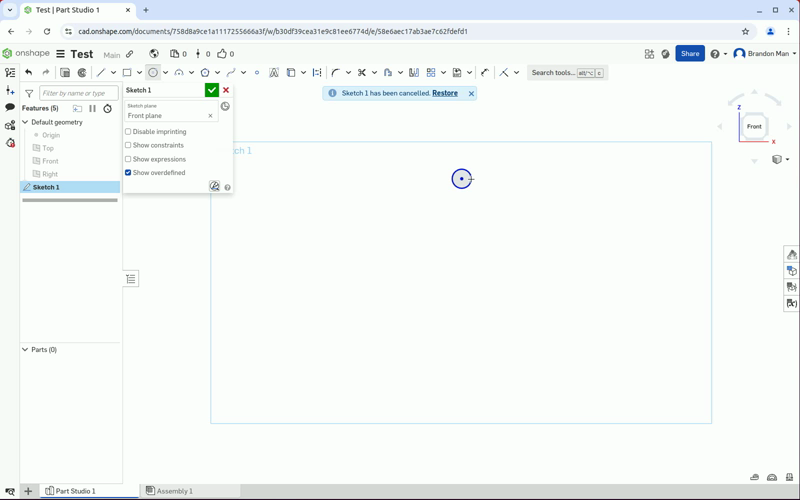
mouse_move(461, 178)
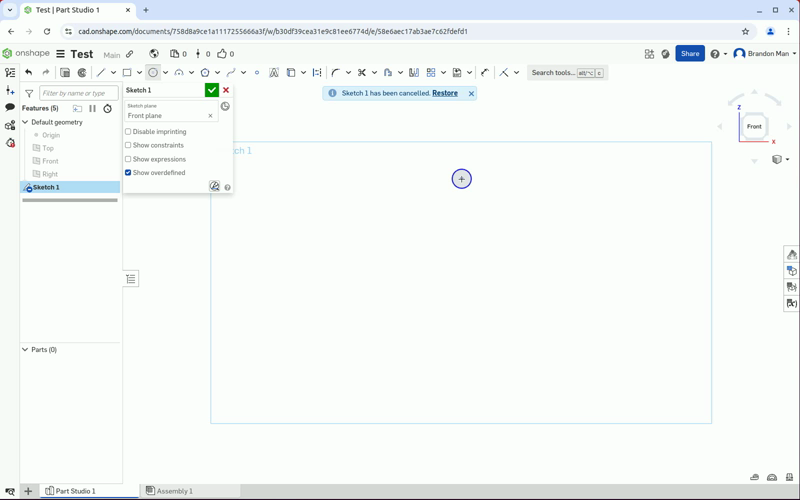
click(461, 178)
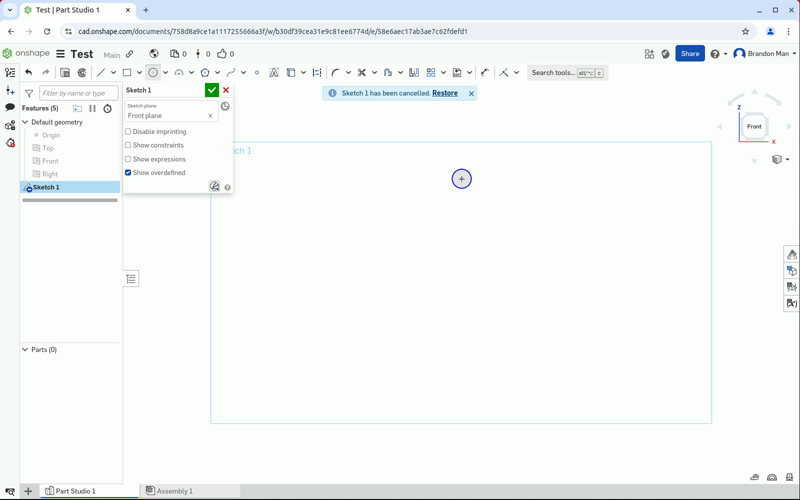
key_up(shift)
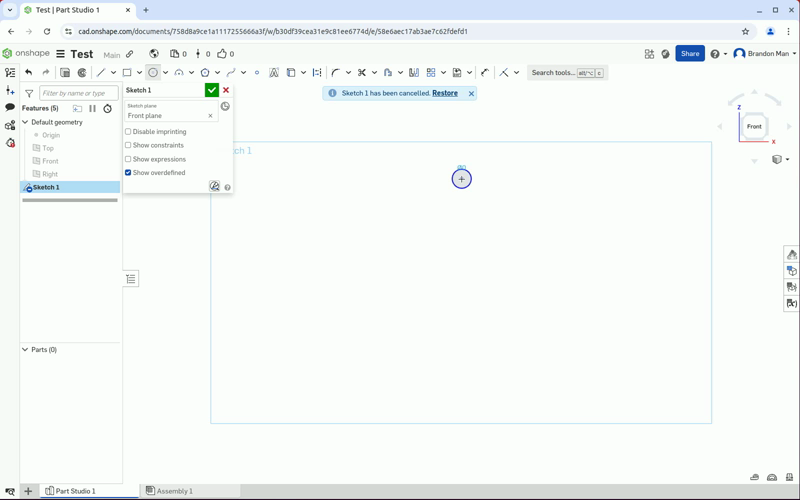
mouse_move(464, 178)
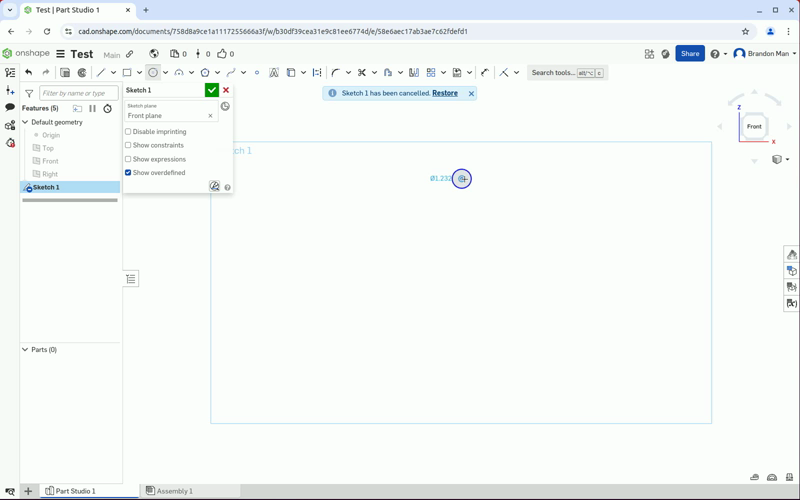
scroll(6)
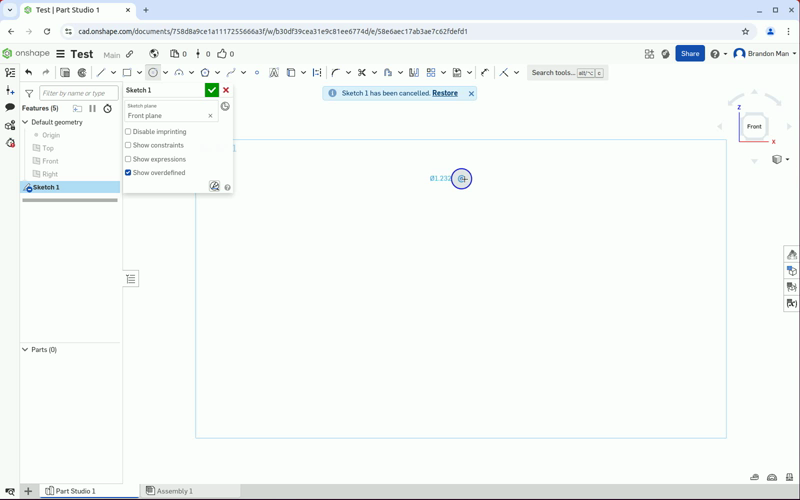
scroll(6)
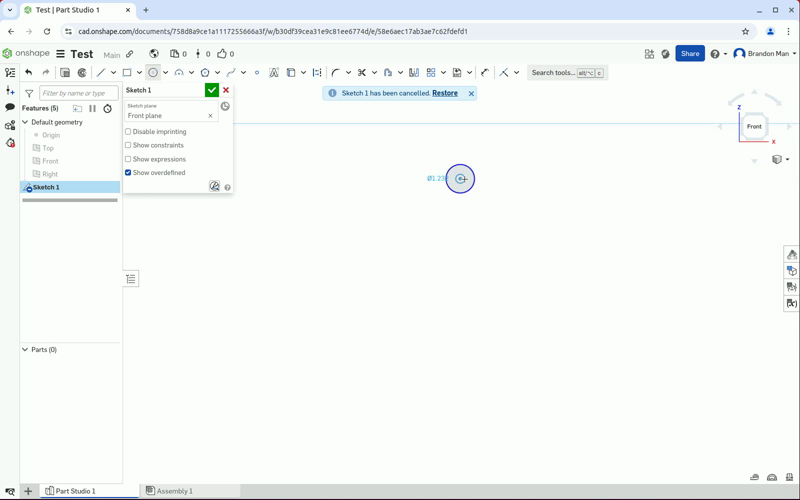
scroll(6)
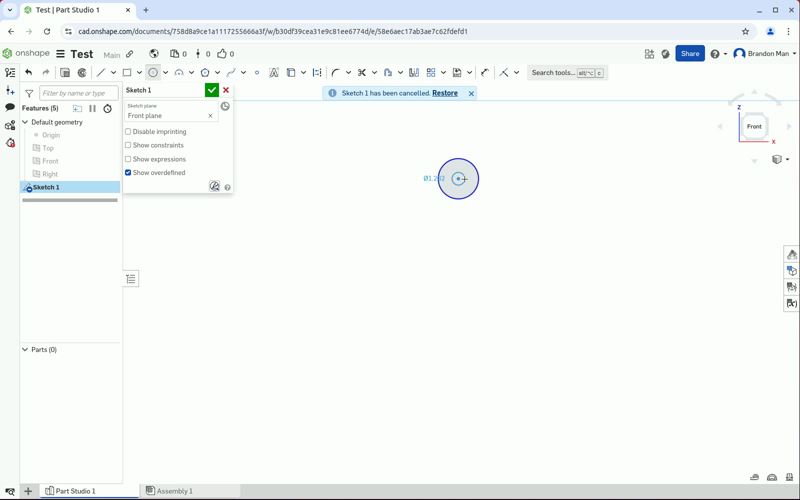
scroll(6)
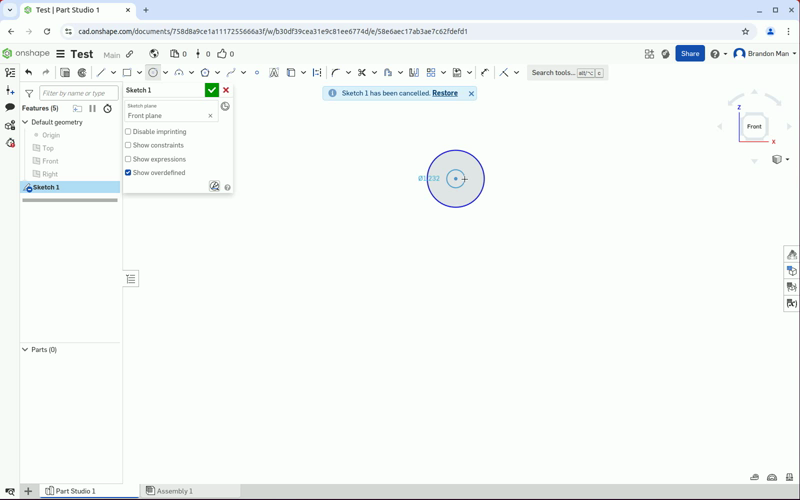
scroll(6)
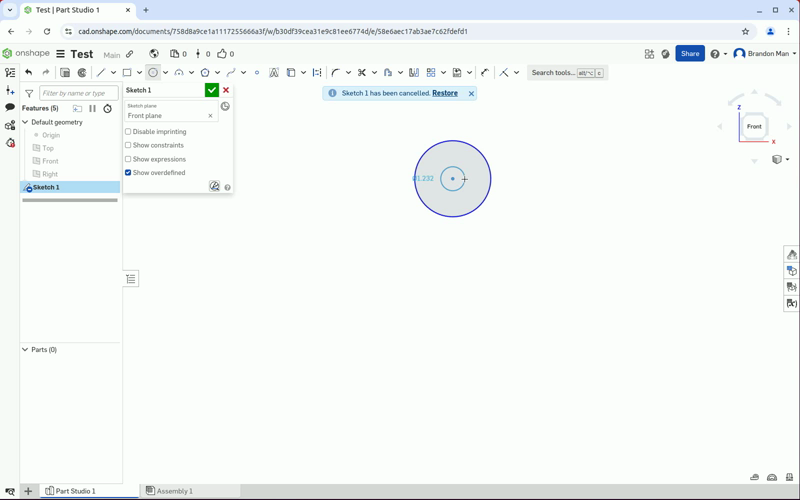
scroll(6)
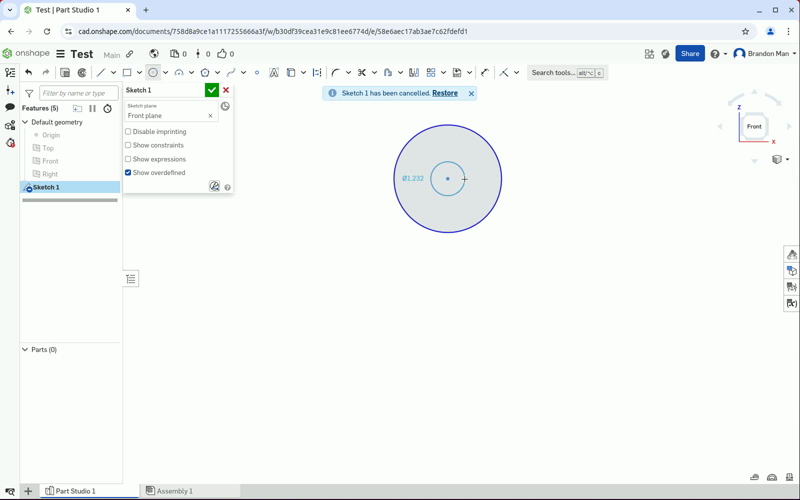
scroll(6)
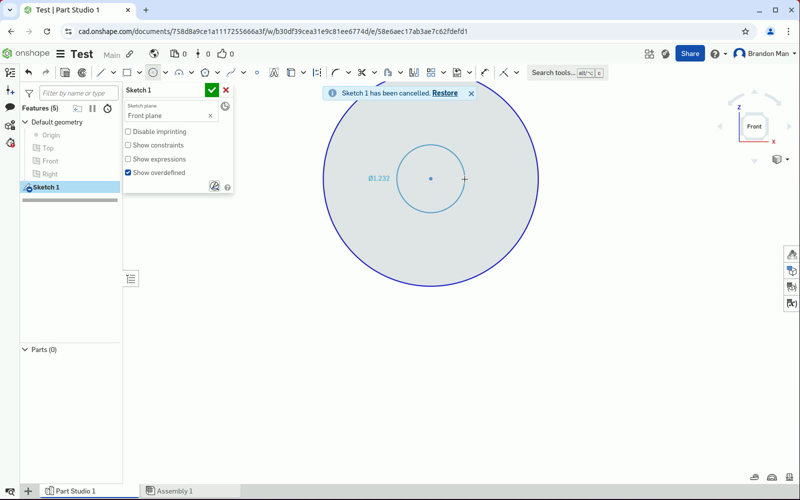
click(464, 178)
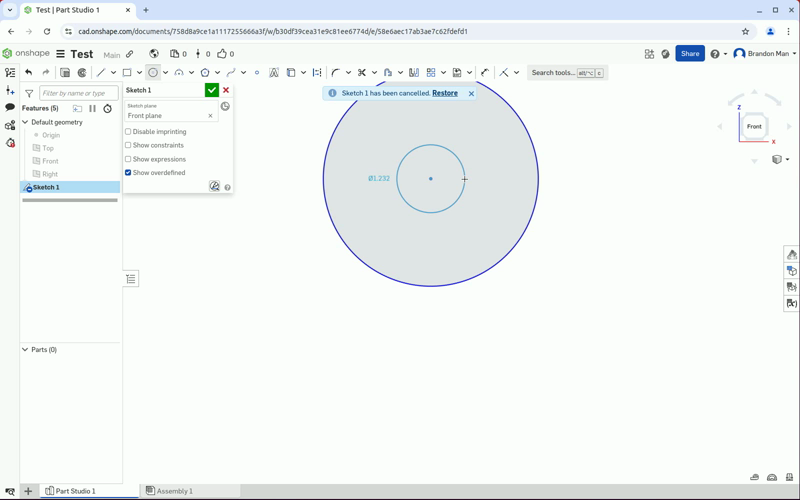
scroll(-6)
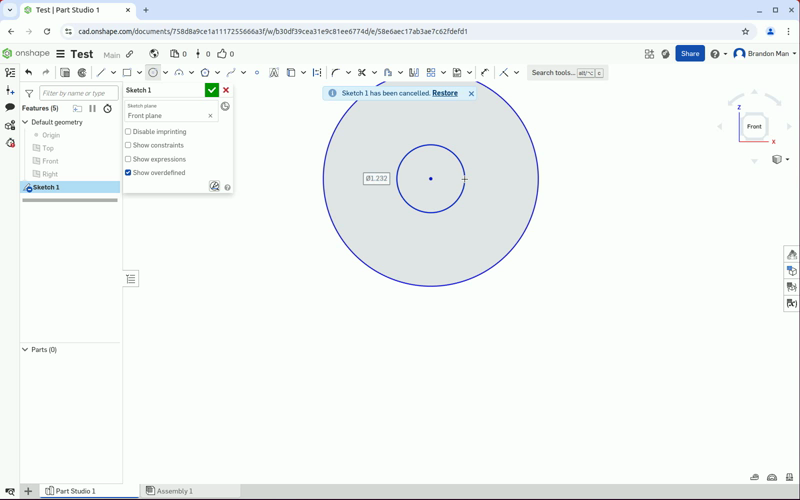
scroll(-6)
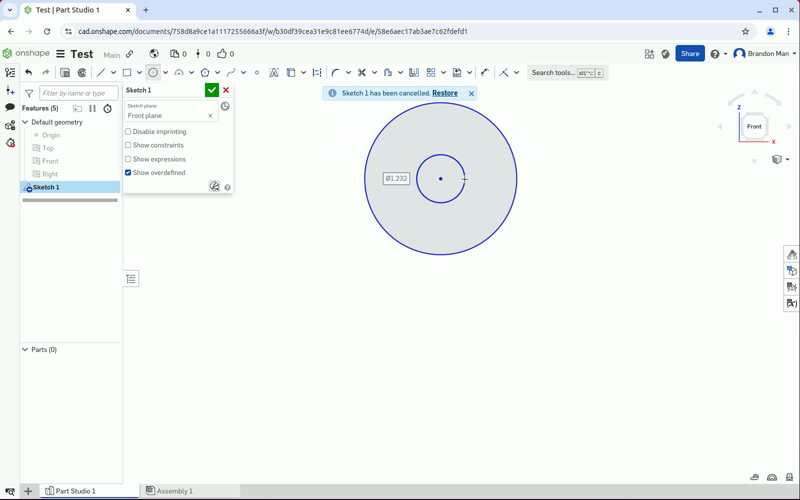
scroll(-6)
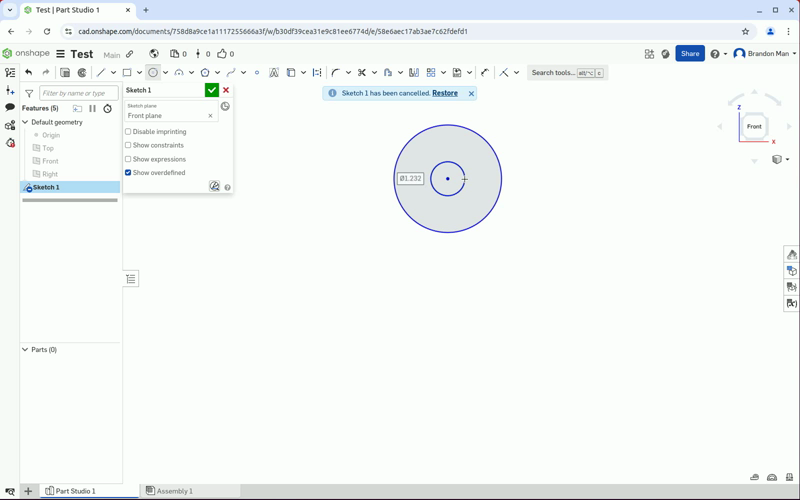
scroll(-6)
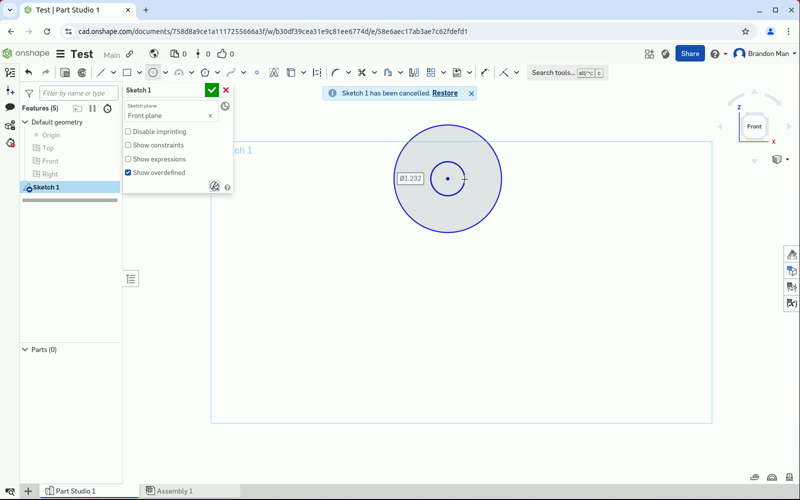
scroll(-6)
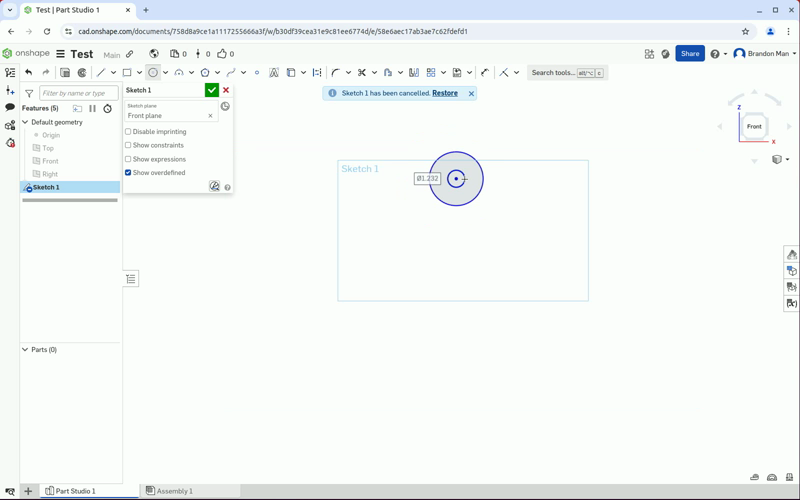
scroll(-6)
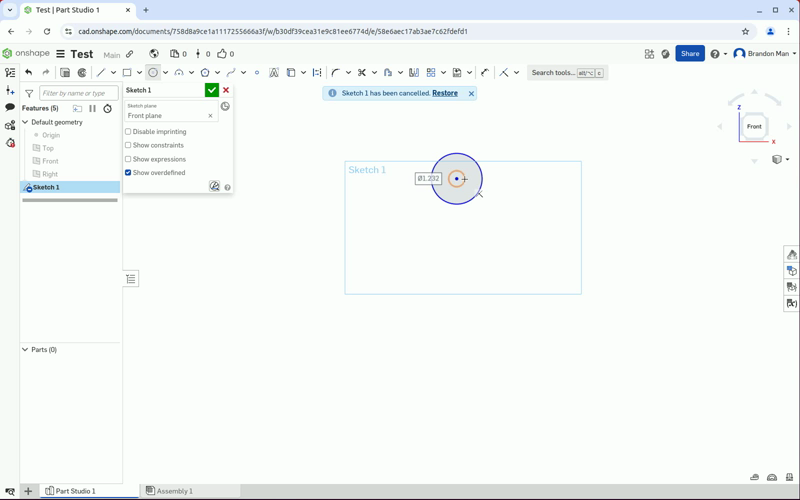
scroll(-6)
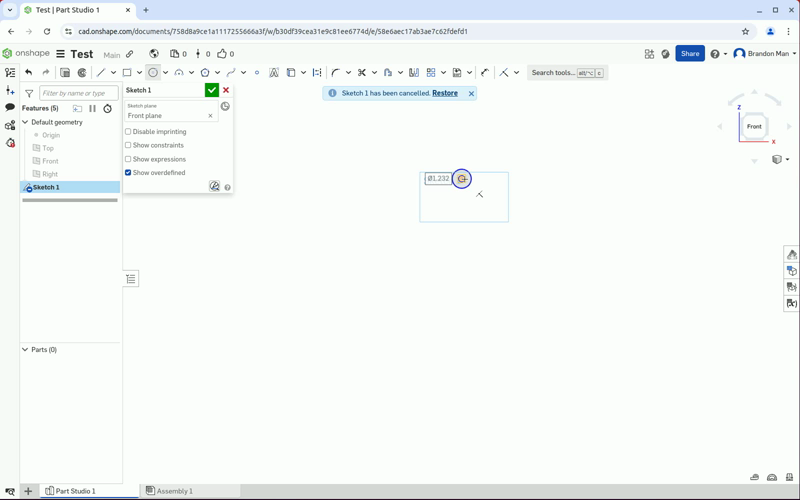
key(esc)
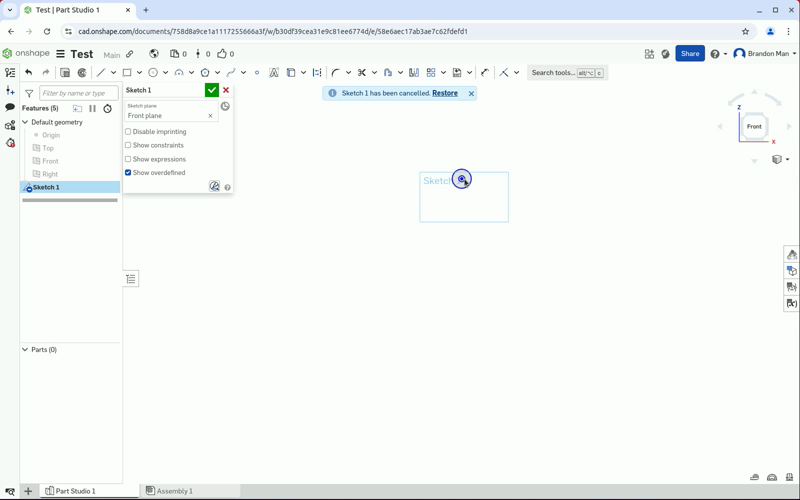
mouse_move(465, 177)
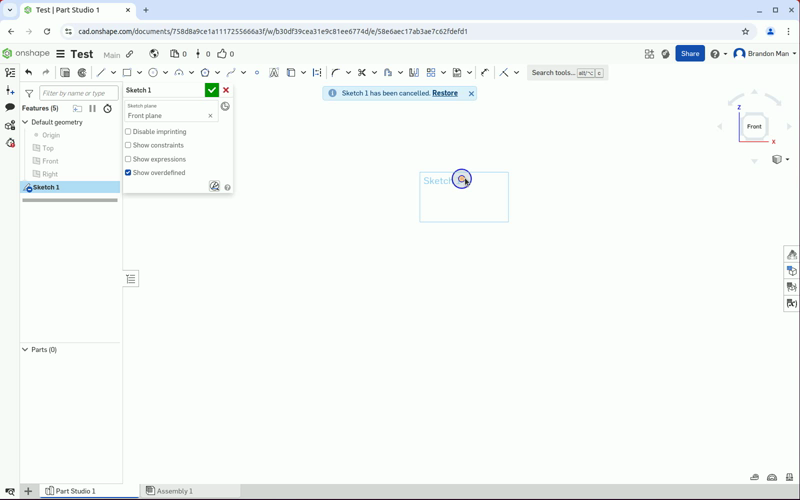
scroll(6)
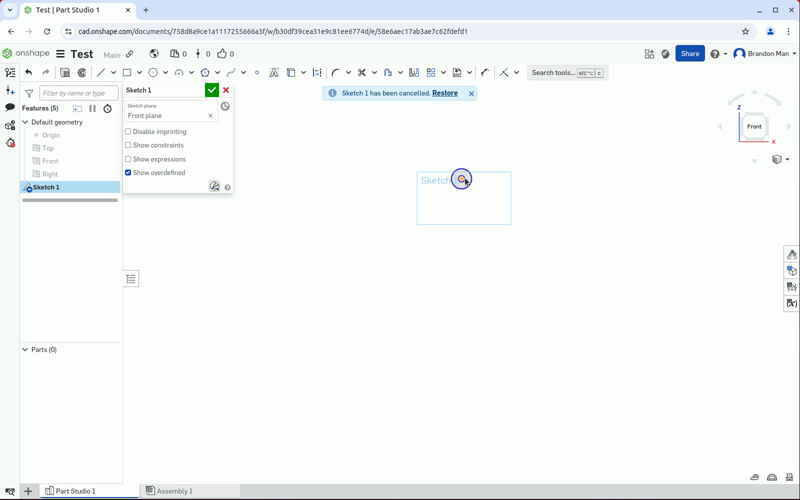
scroll(6)
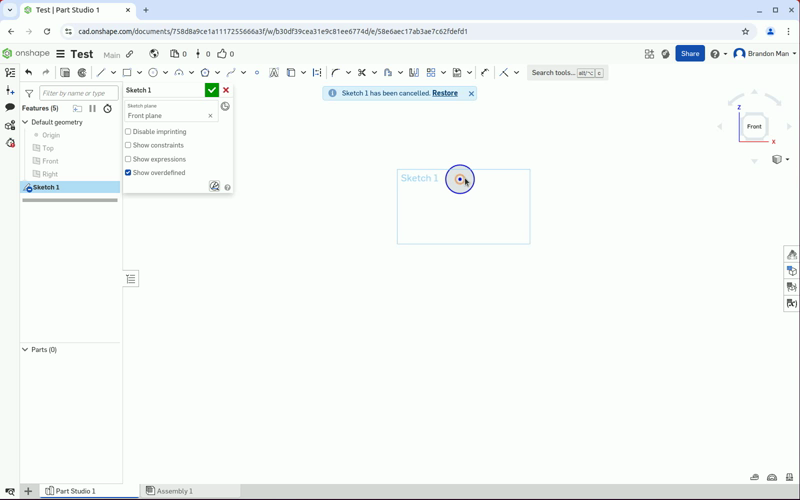
scroll(6)
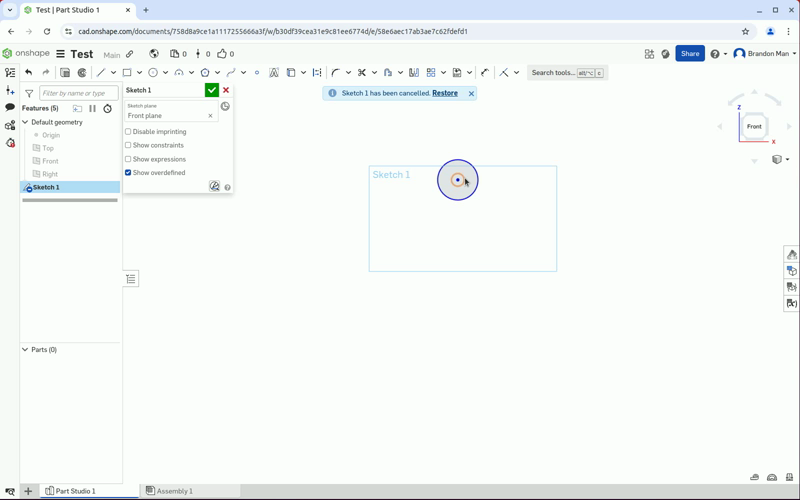
scroll(6)
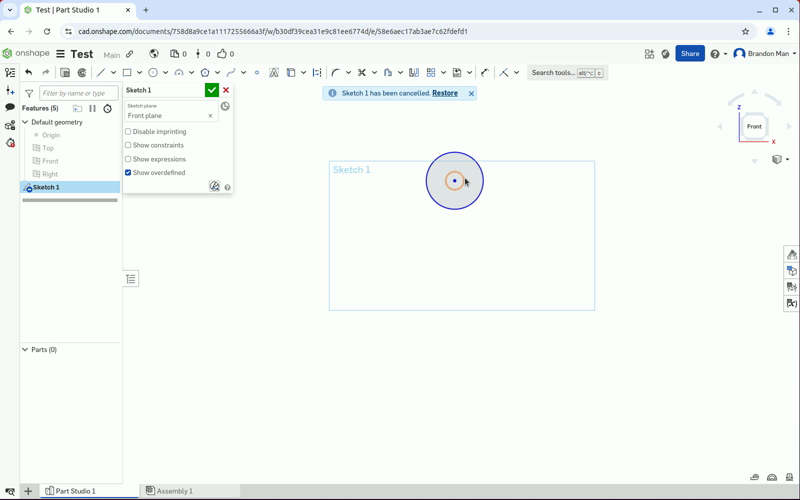
scroll(6)
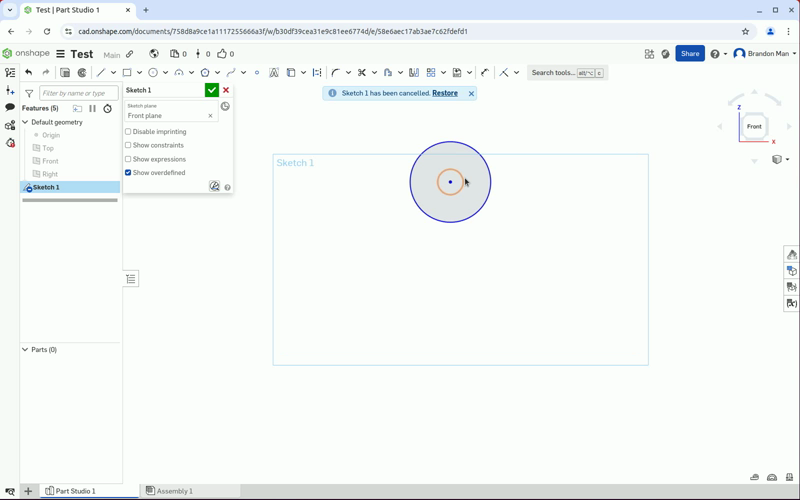
scroll(6)
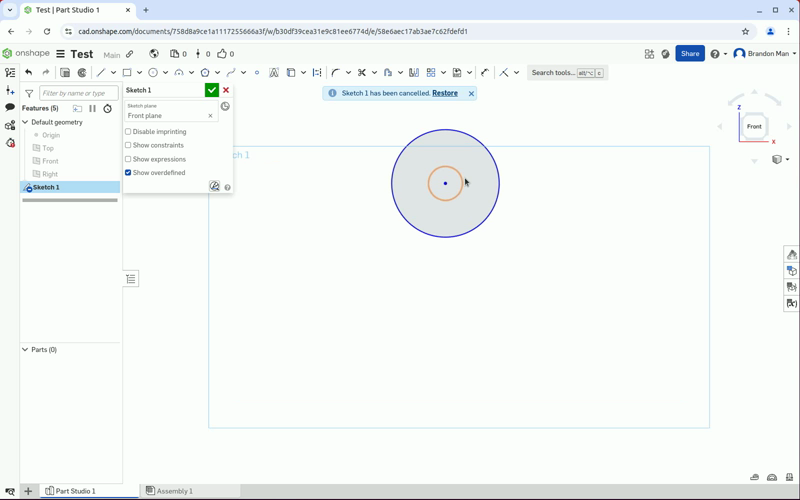
scroll(6)
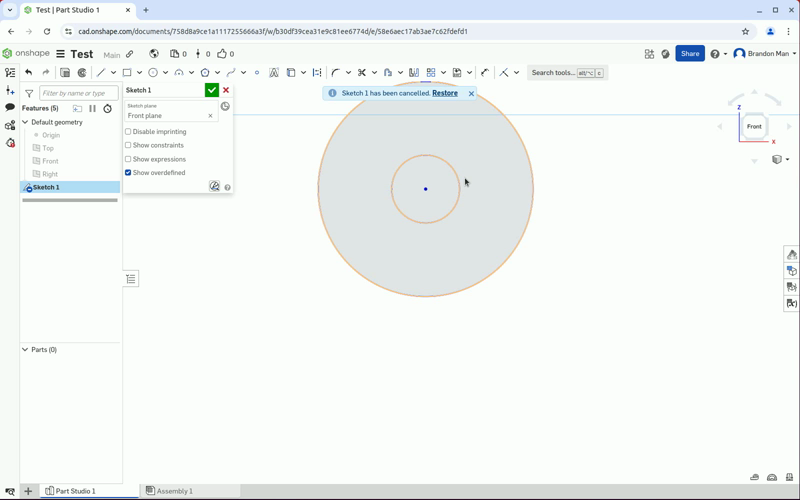
click(465, 177)
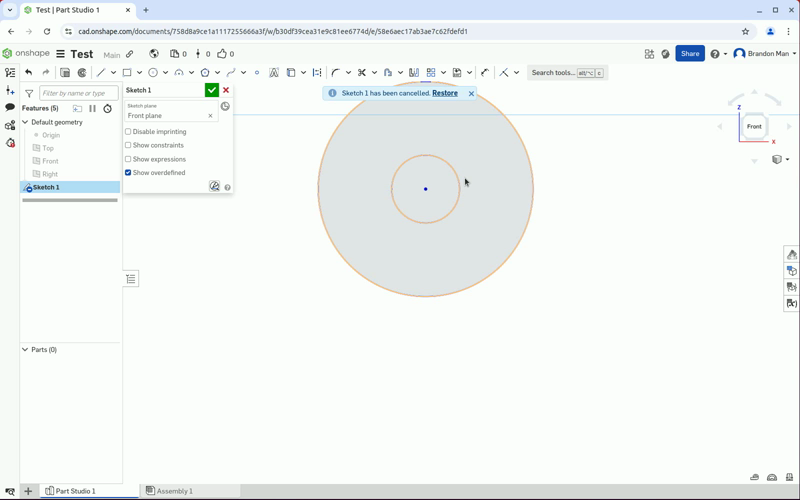
scroll(-6)
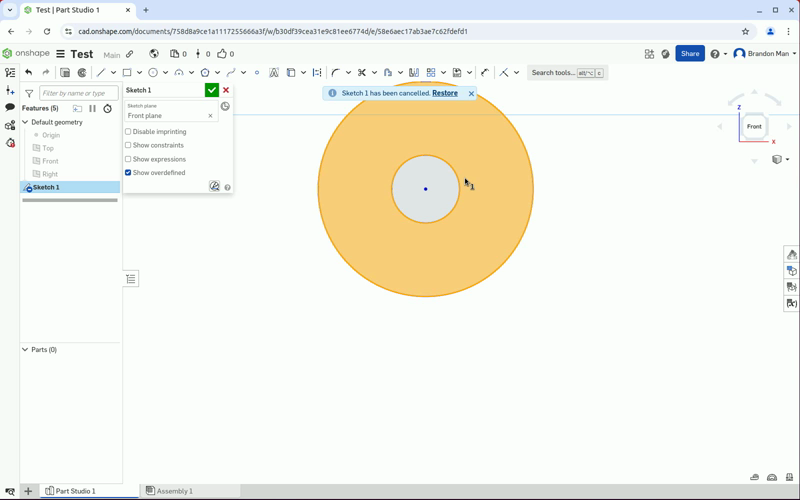
scroll(-6)
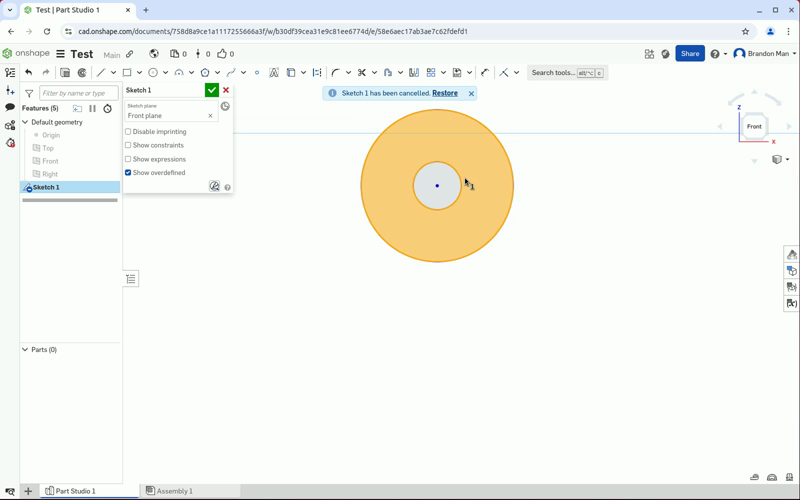
scroll(-6)
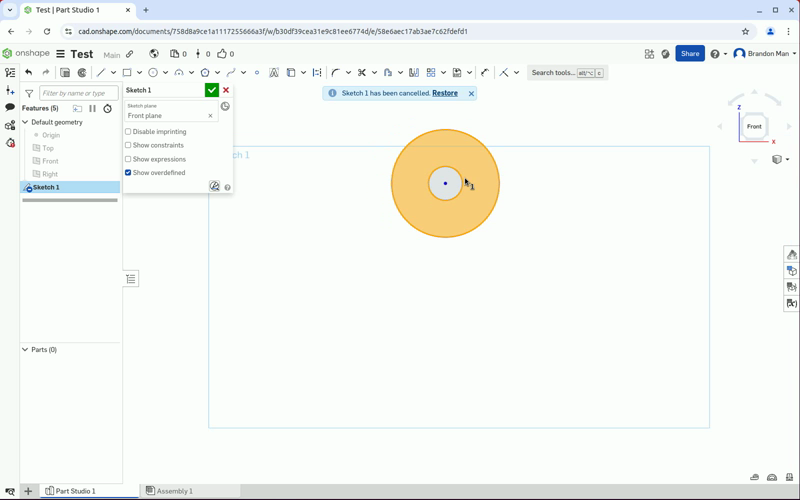
scroll(-6)
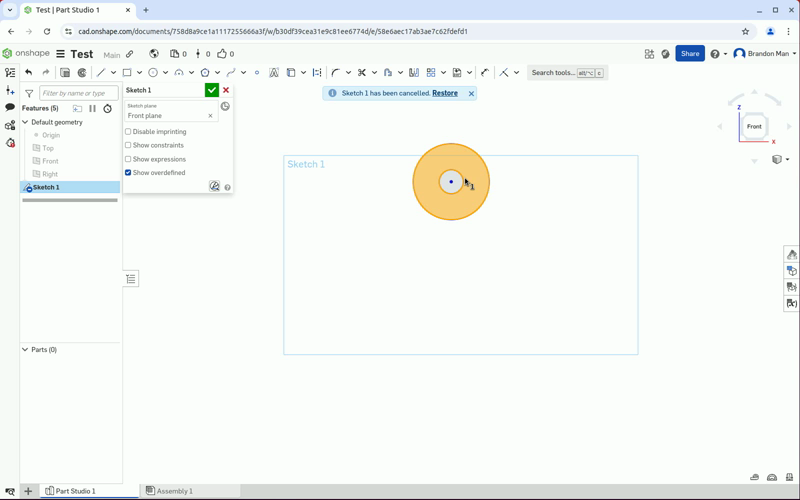
scroll(-6)
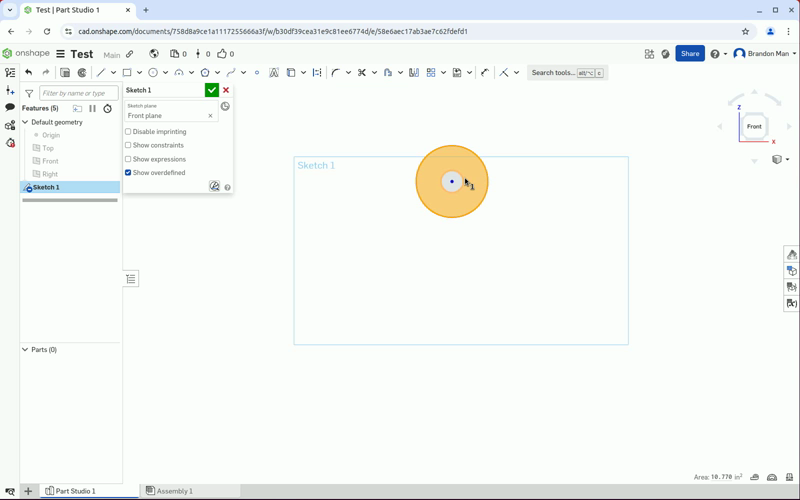
scroll(-6)
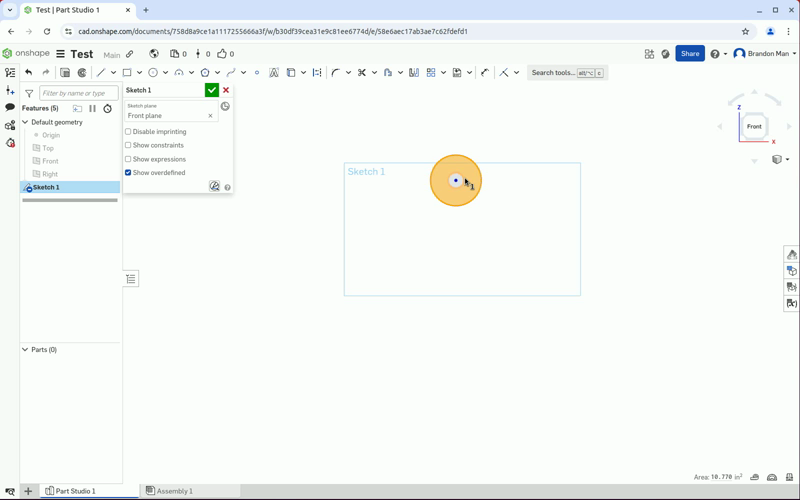
scroll(-6)
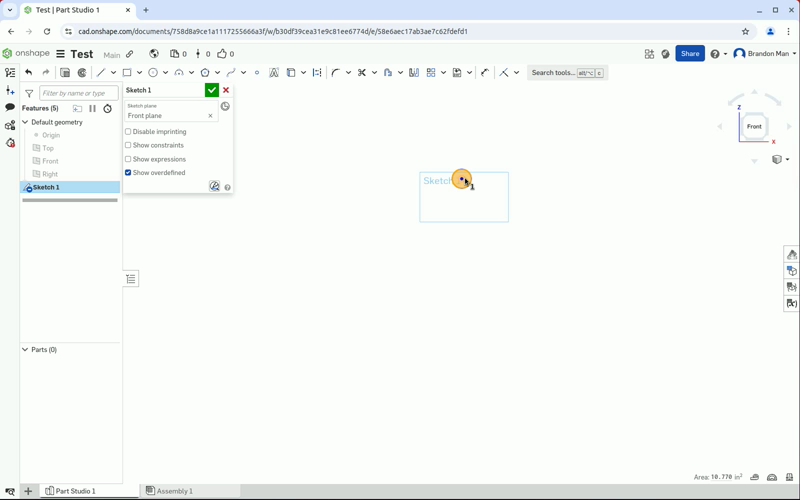
mouse_move(73, 352)
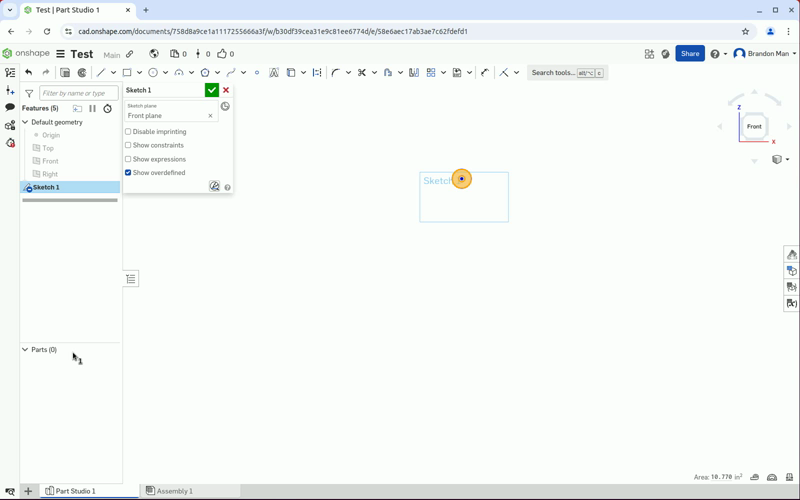
key(shift+y)
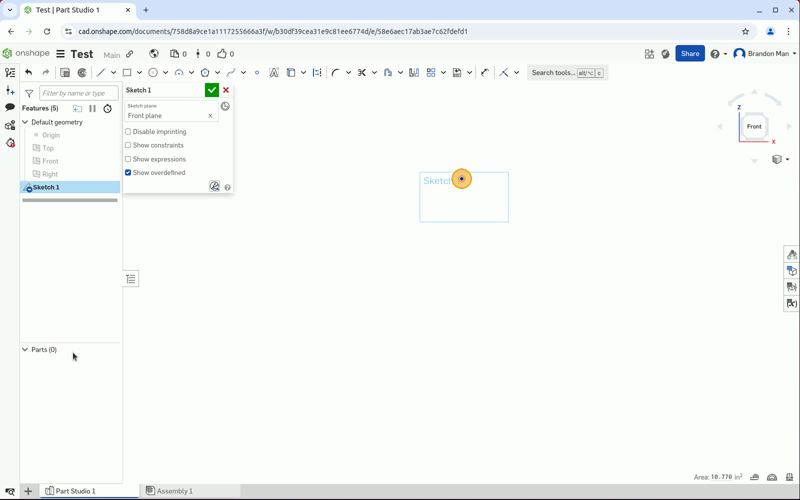
key(shift+e)
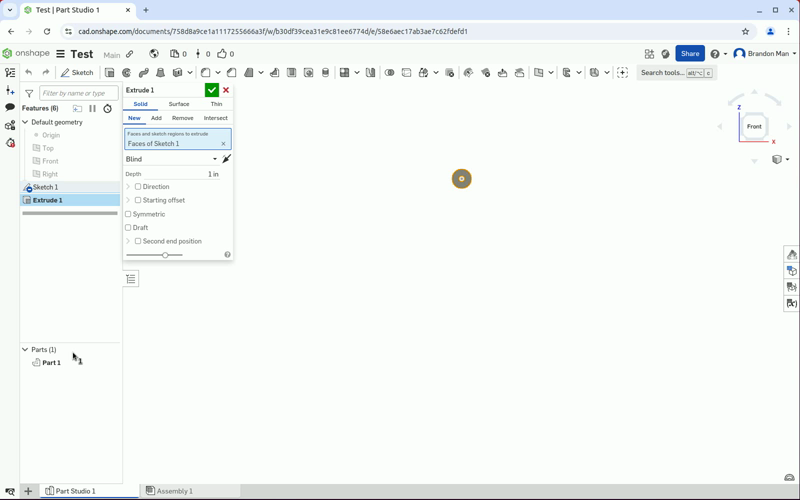
mouse_move(143, 106)
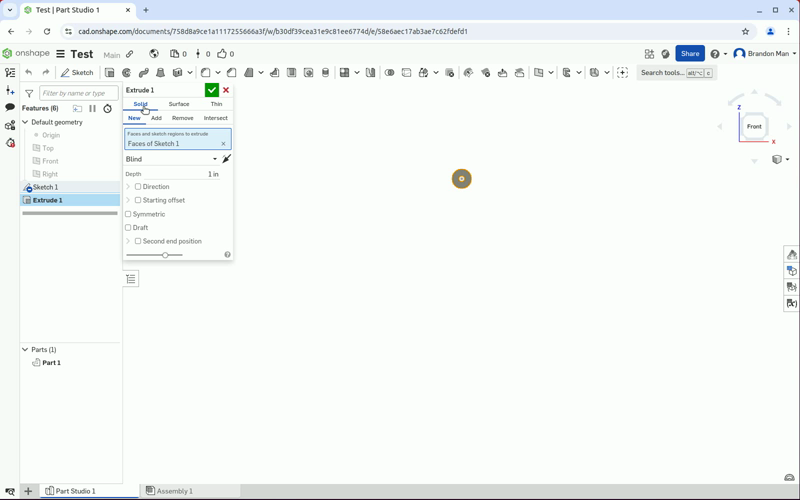
click(143, 106)
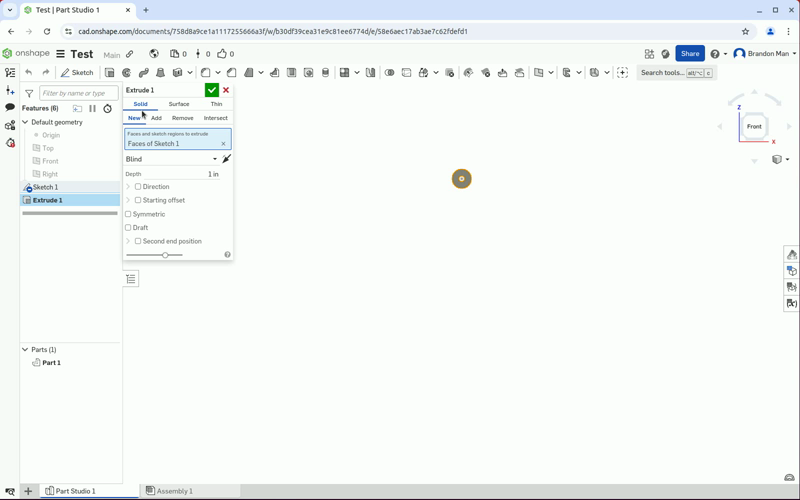
mouse_move(137, 120)
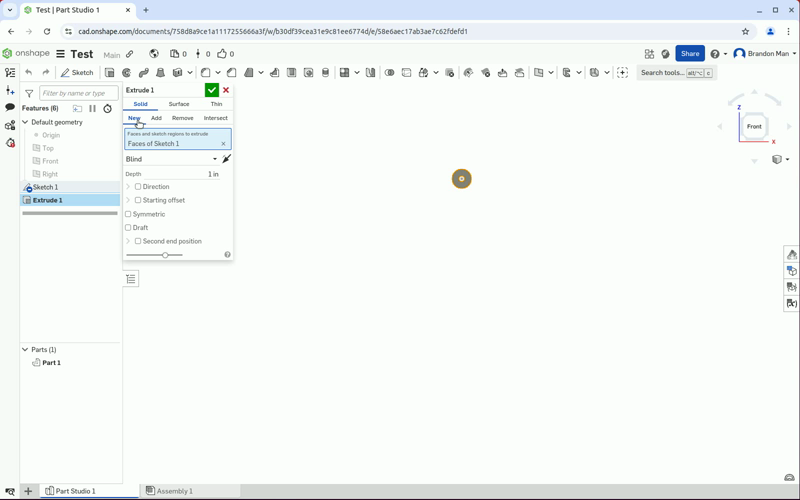
click(137, 120)
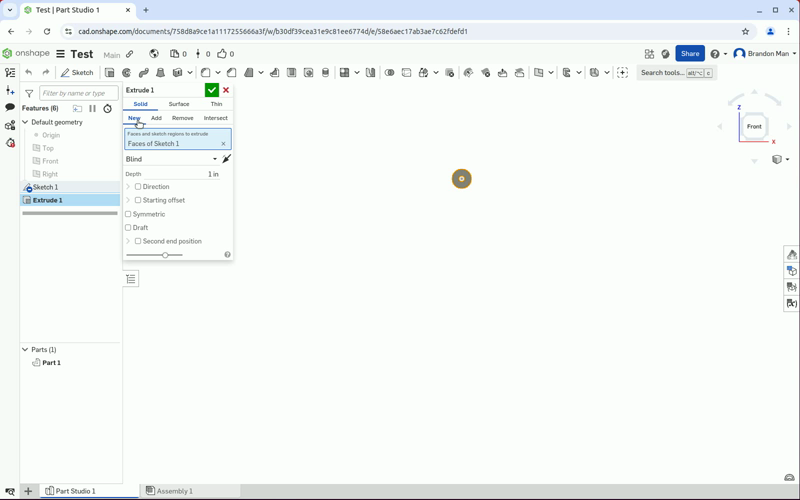
key(tab, 4)
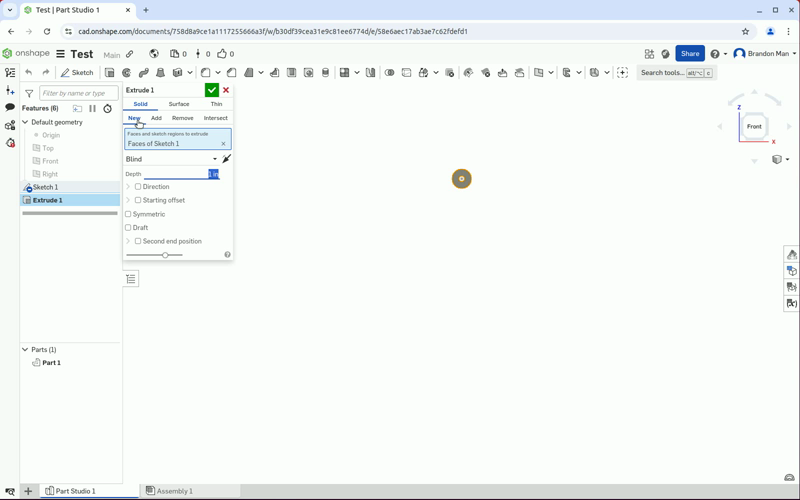
text(5.777)
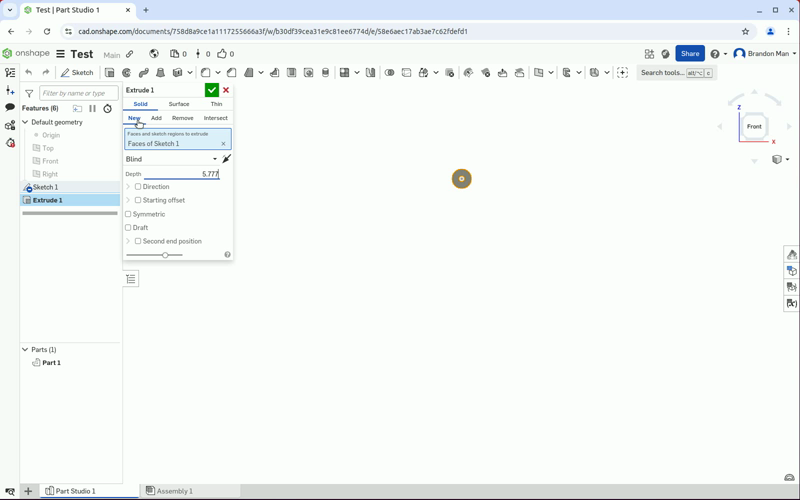
key(enter)
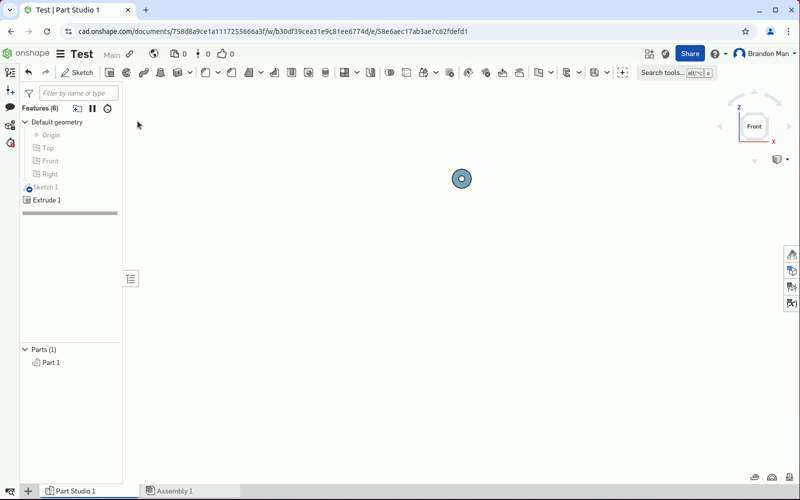
key(shift+h)
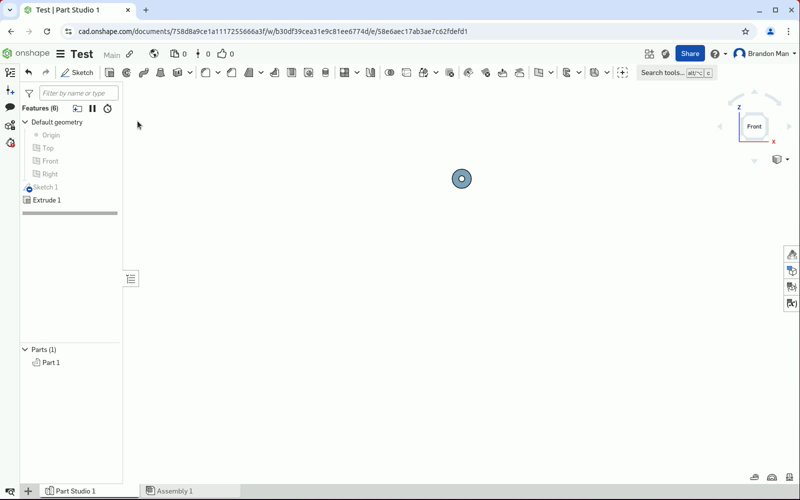
key(shift+h)
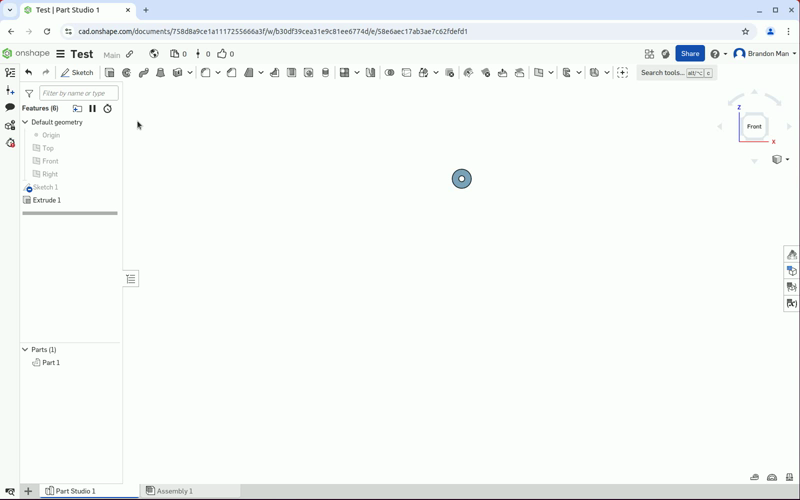
mouse_move(73, 189)
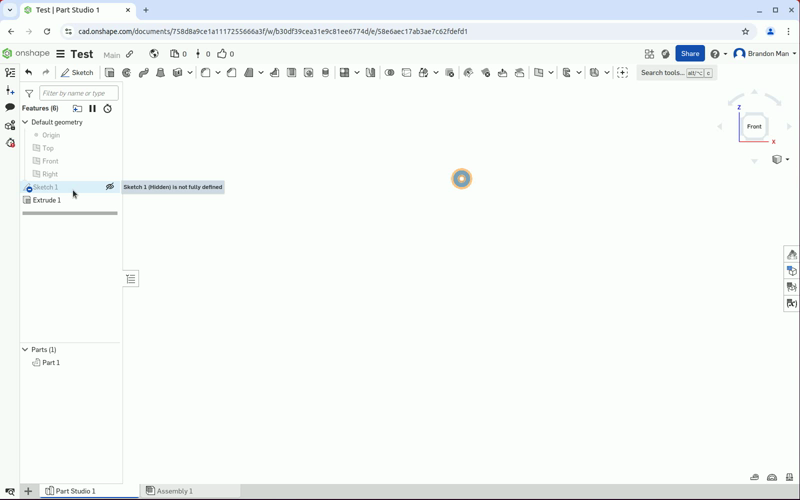
click(73, 189)
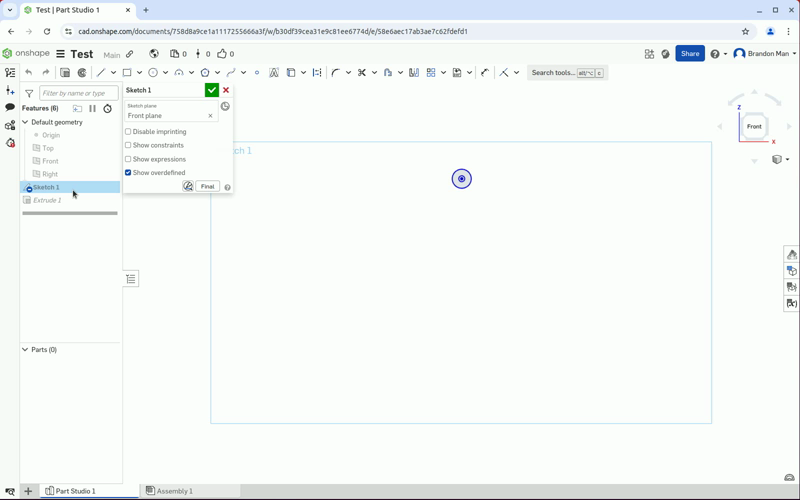
mouse_move(229, 92)
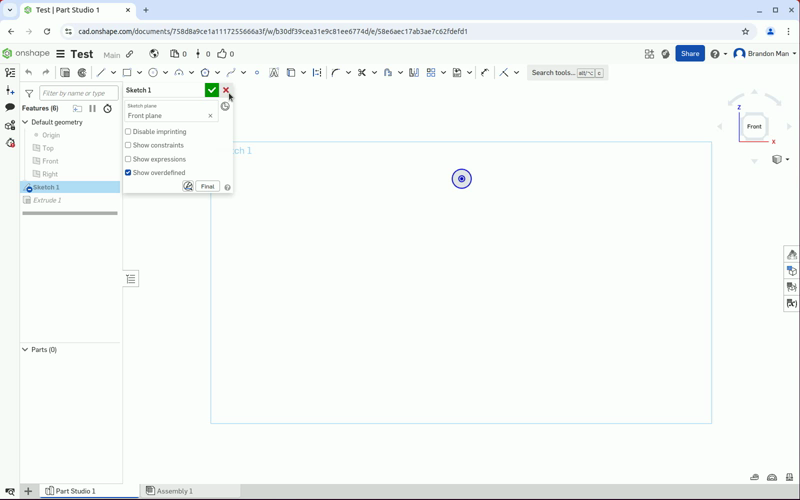
click(229, 92)
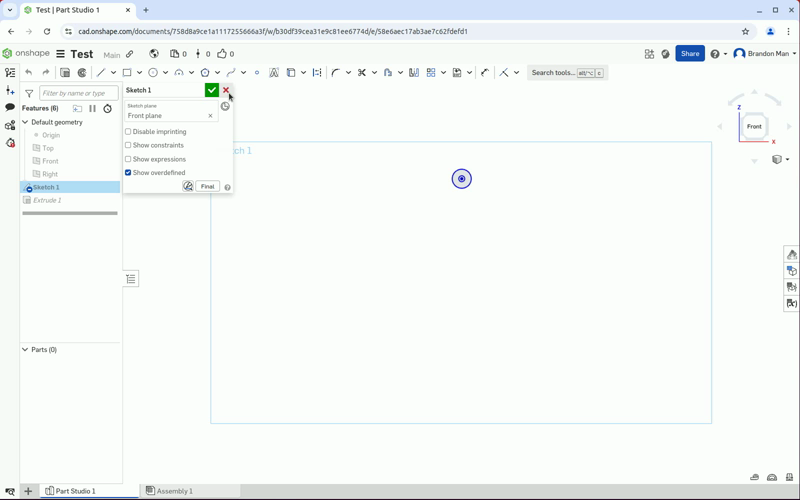
key(shift+s)
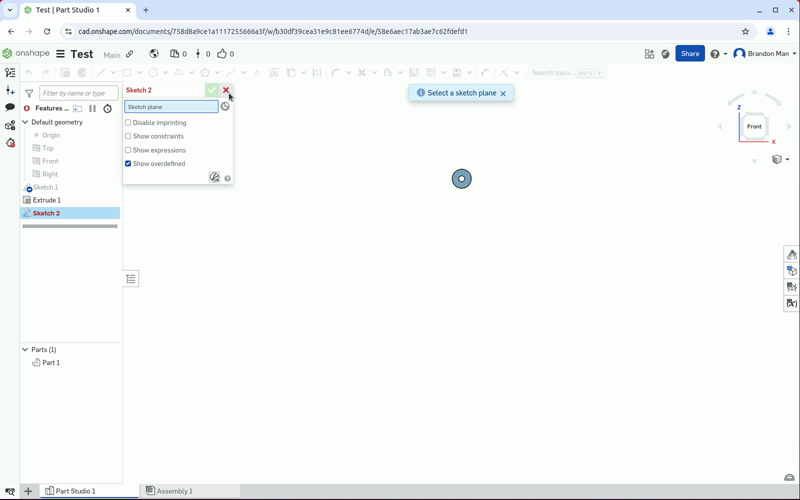
mouse_move(73, 163)
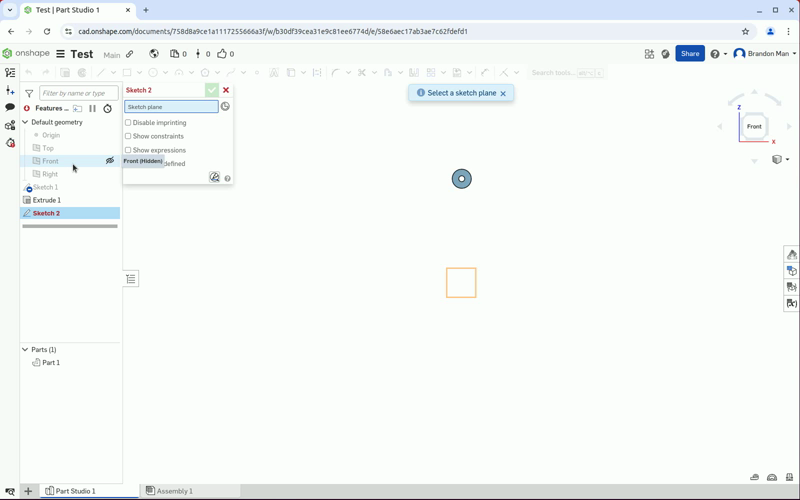
click(73, 163)
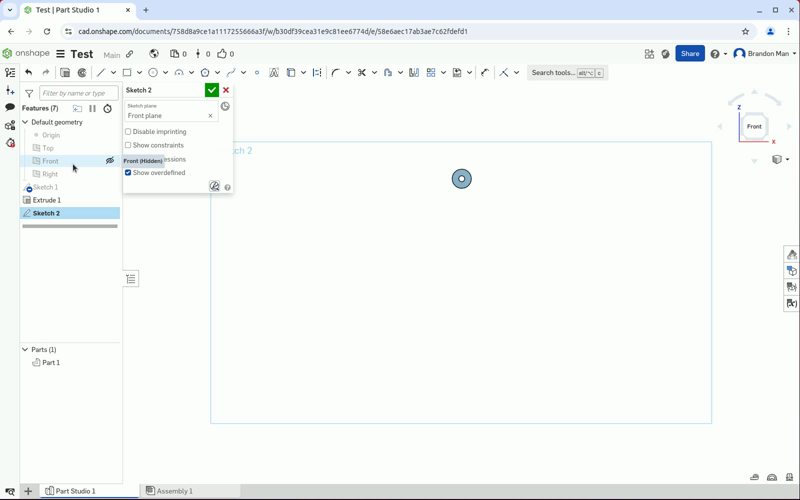
mouse_move(73, 352)
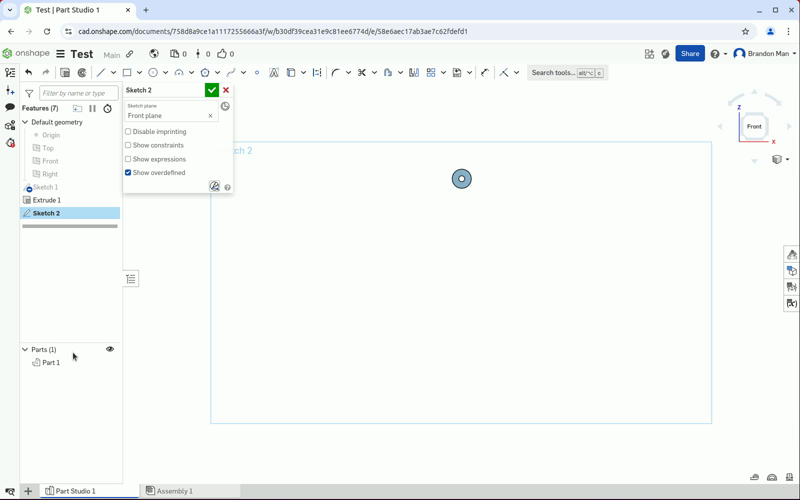
key(y)
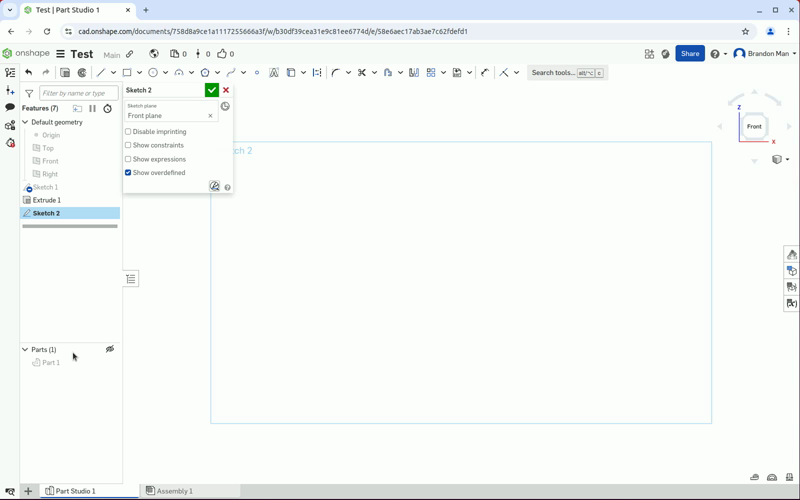
key(c)
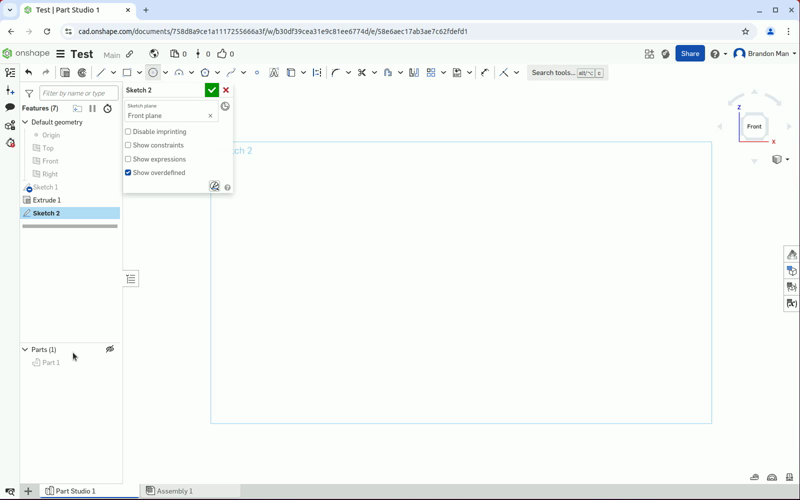
key_down(shift)
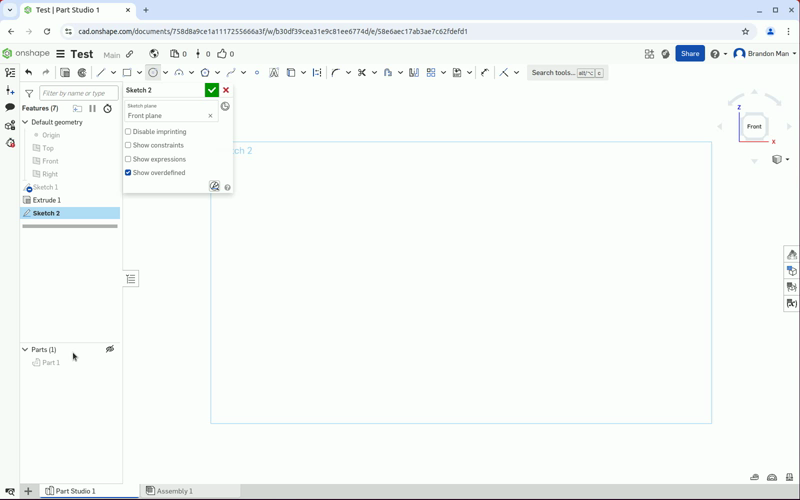
mouse_move(461, 282)
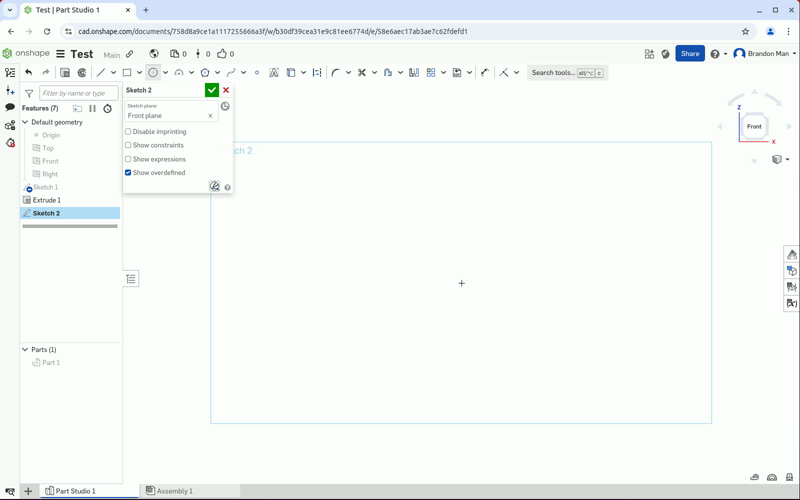
click(461, 282)
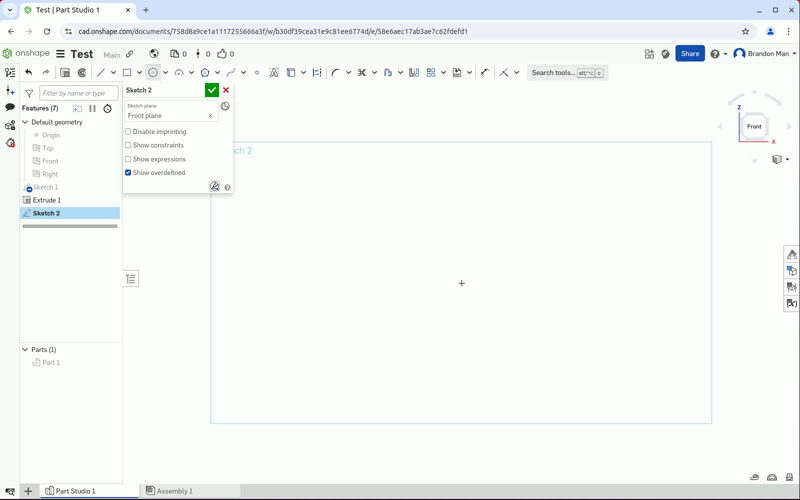
key_up(shift)
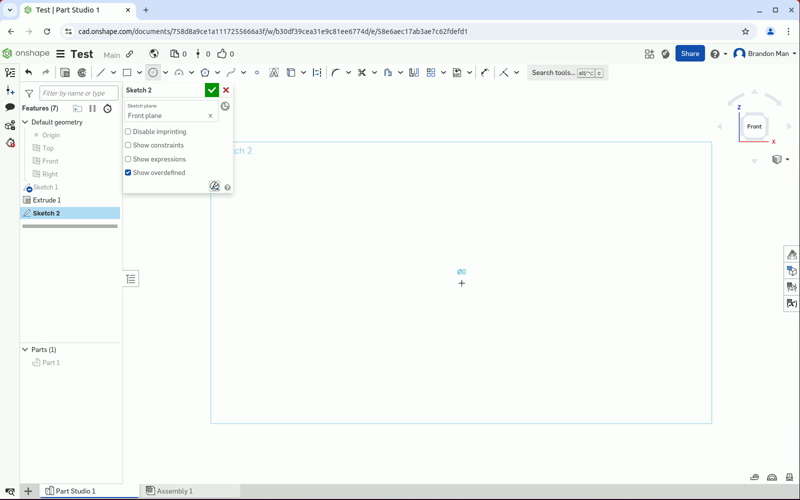
mouse_move(471, 282)
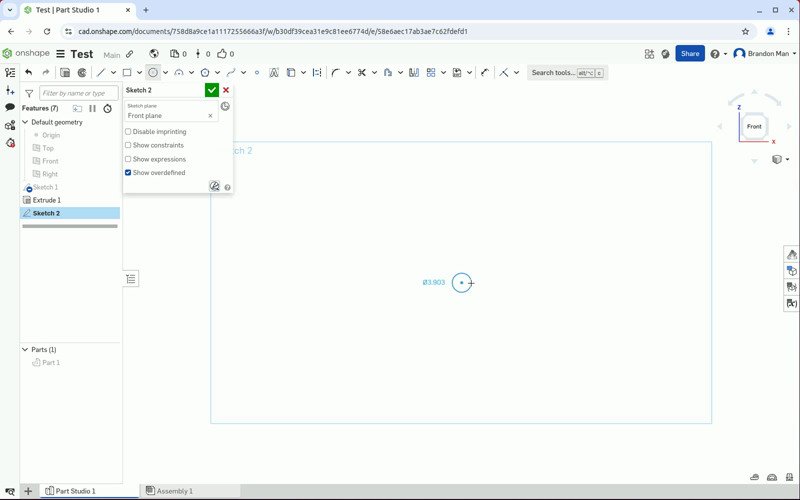
click(471, 282)
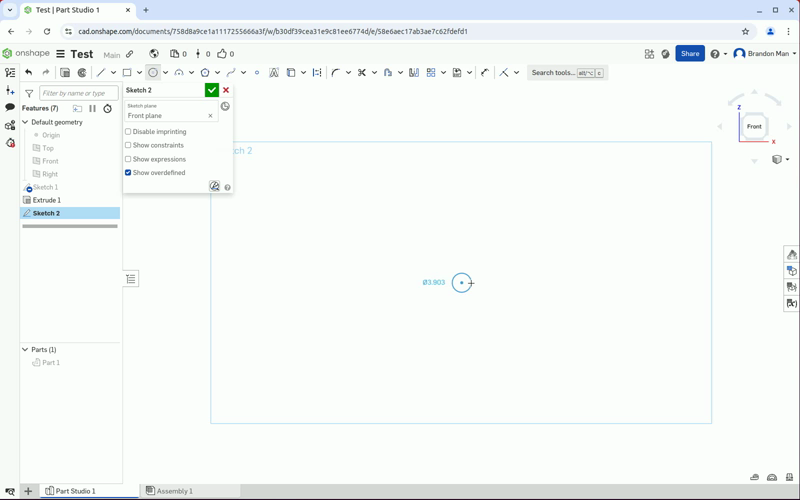
key(esc)
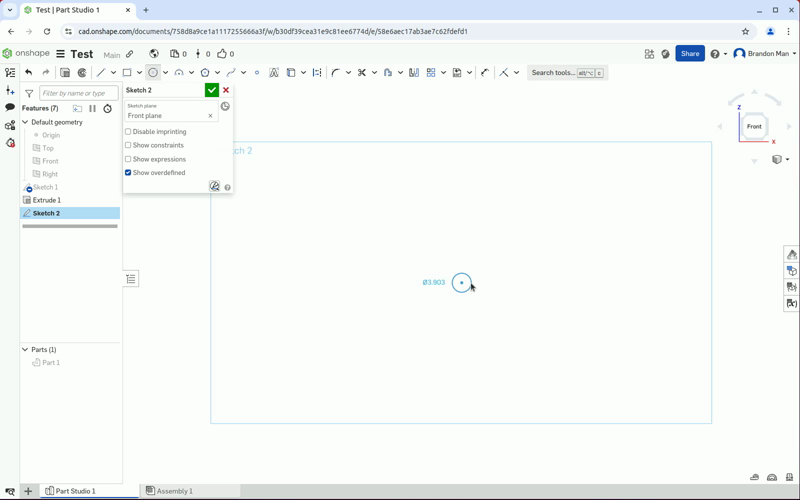
key(c)
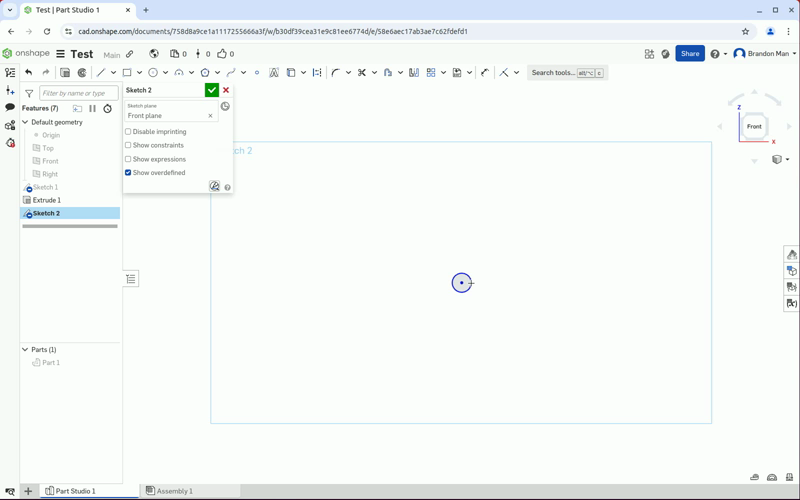
key_down(shift)
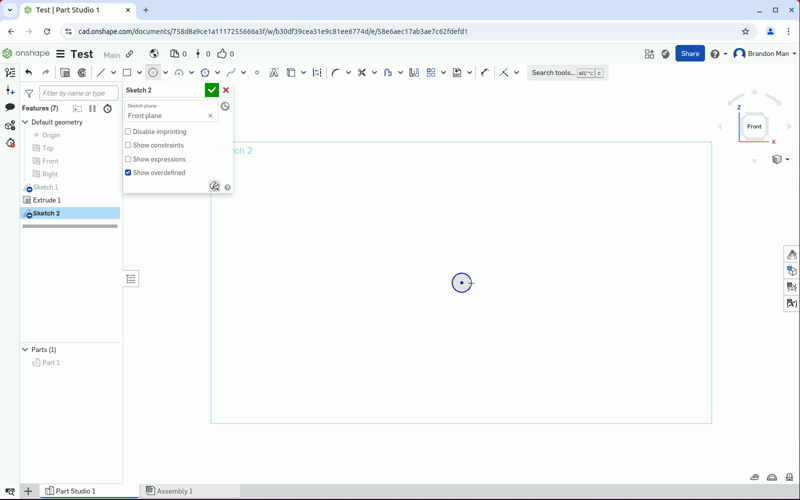
mouse_move(461, 282)
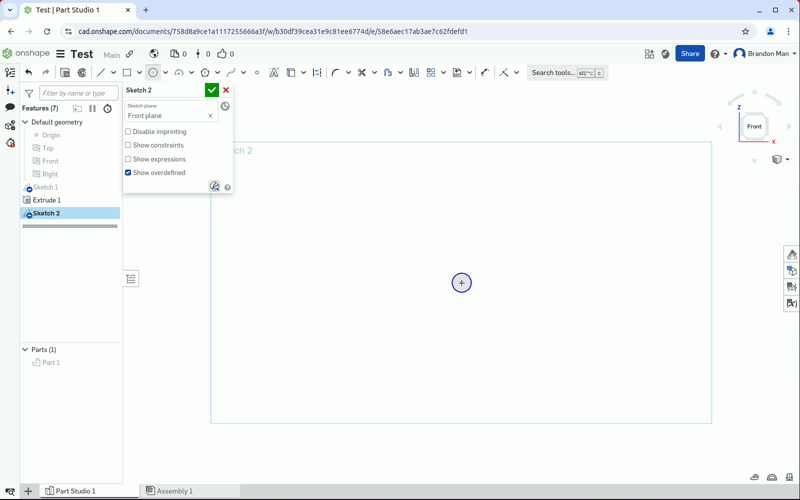
click(461, 282)
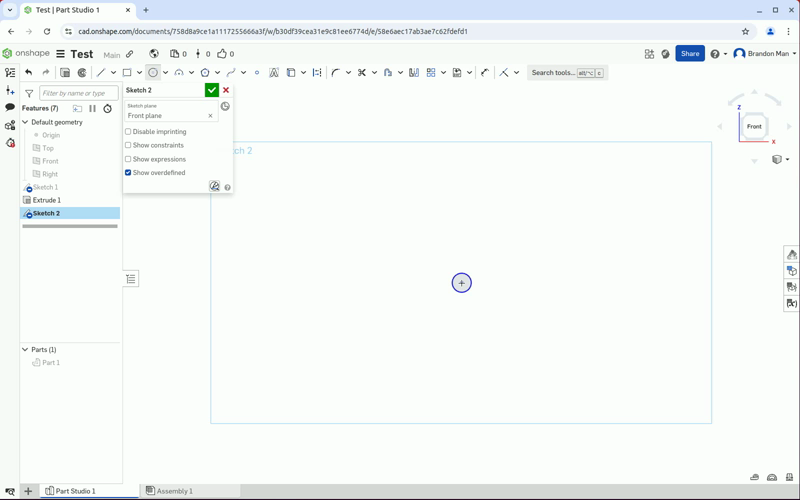
key_up(shift)
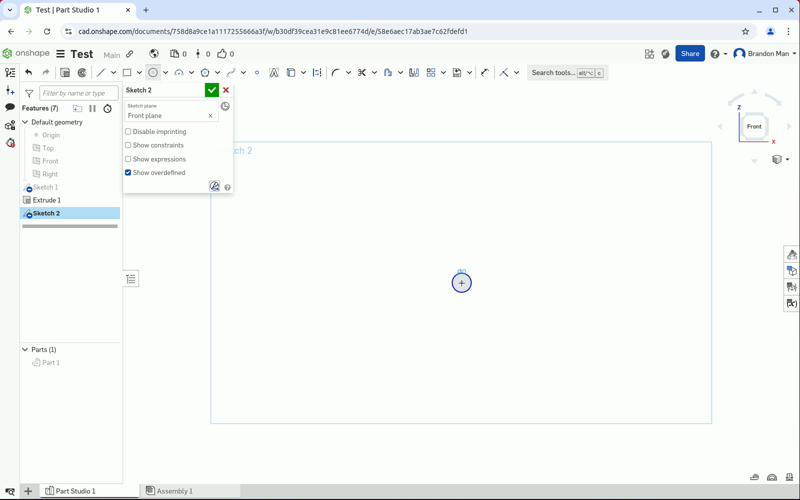
mouse_move(464, 282)
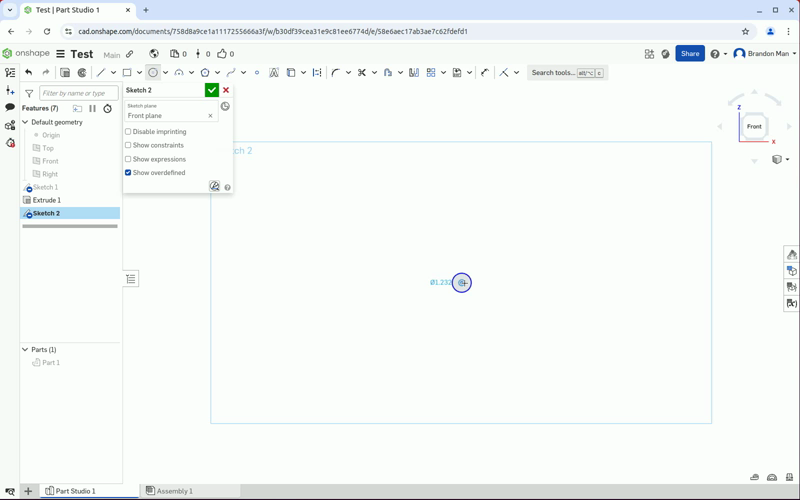
scroll(6)
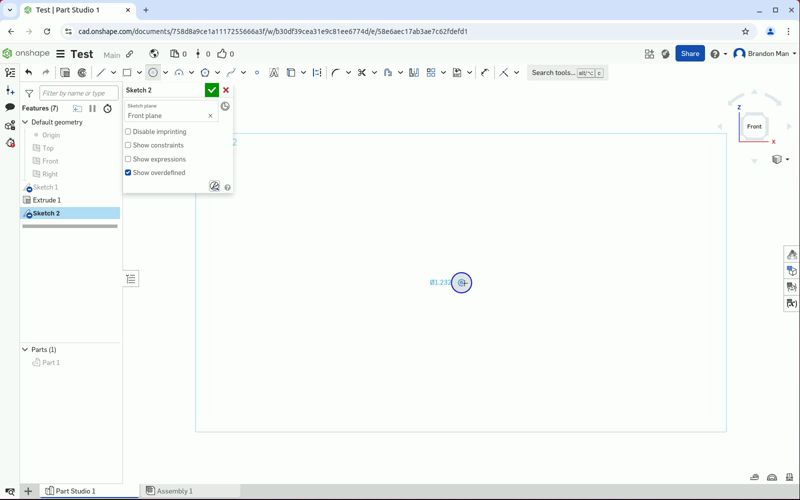
scroll(6)
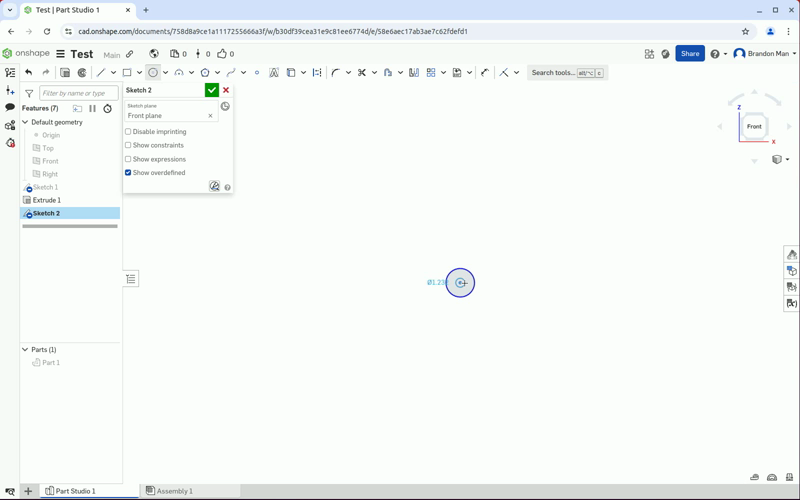
scroll(6)
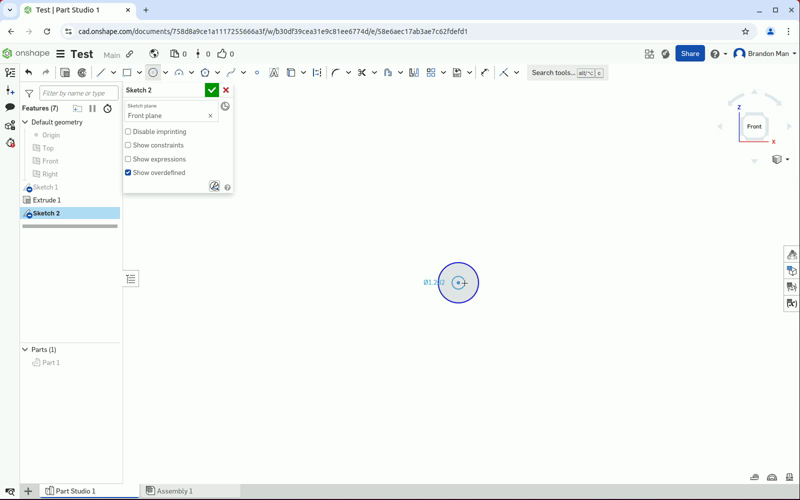
scroll(6)
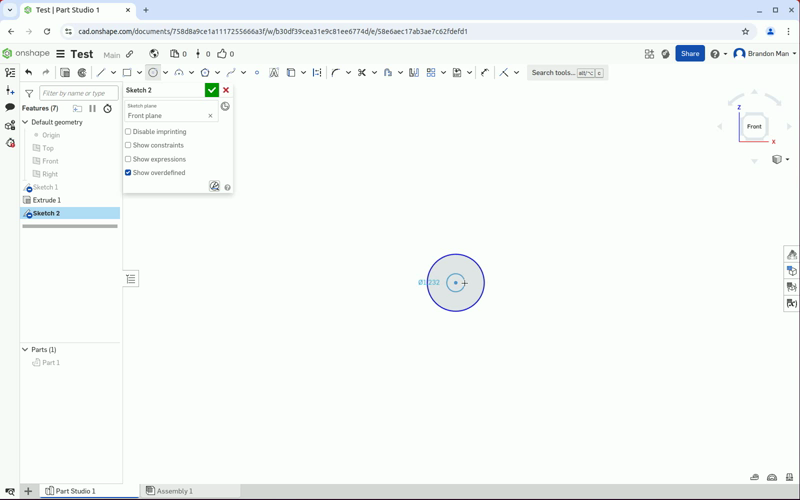
scroll(6)
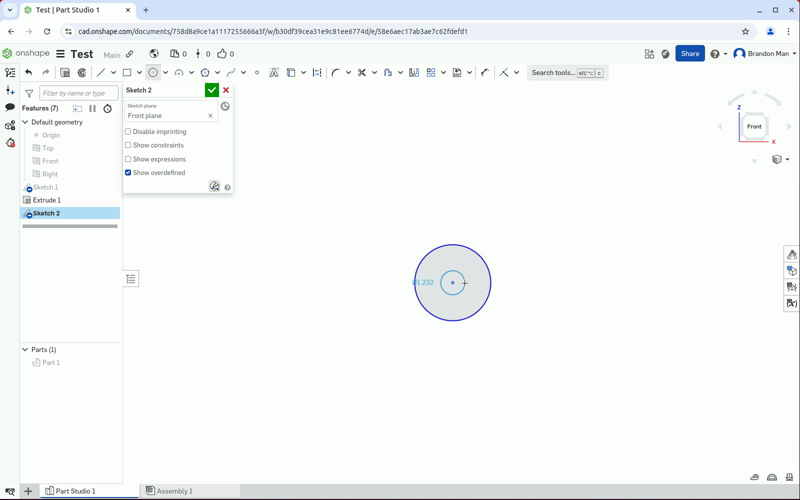
scroll(6)
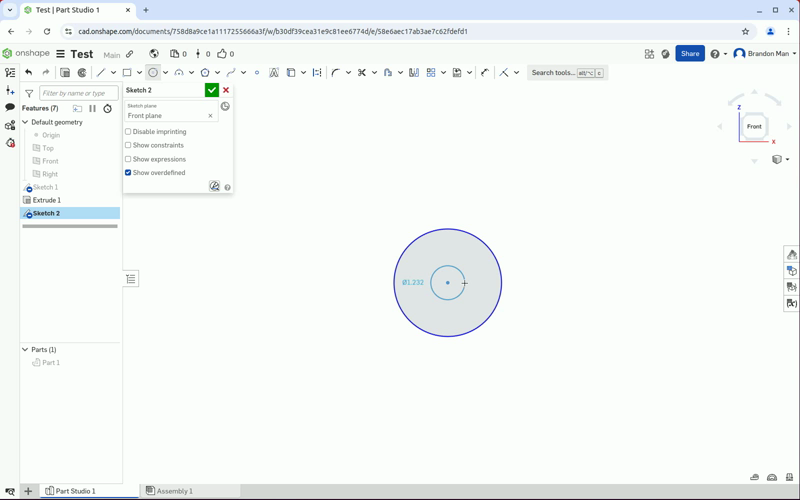
scroll(6)
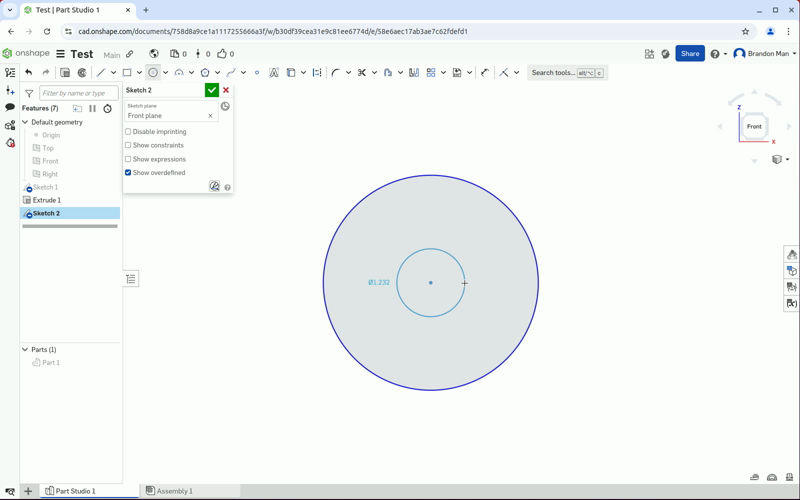
click(464, 282)
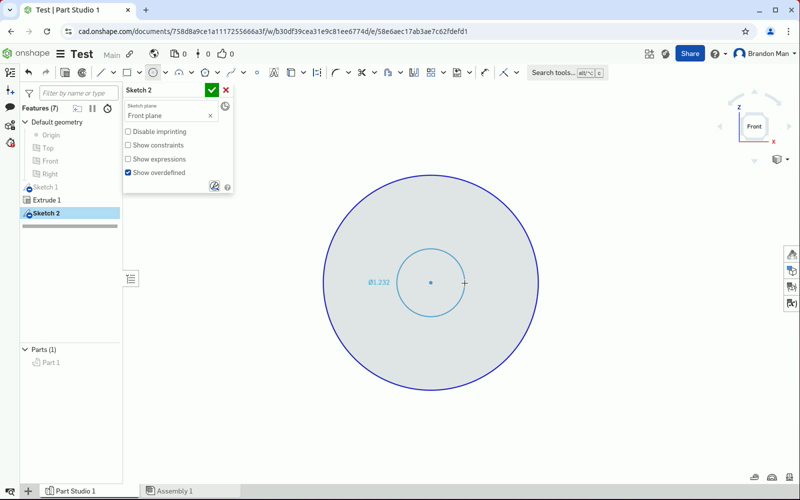
scroll(-6)
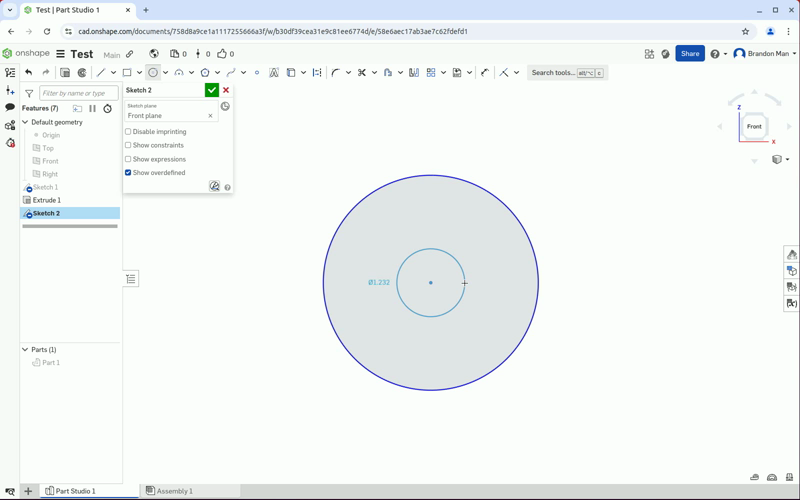
scroll(-6)
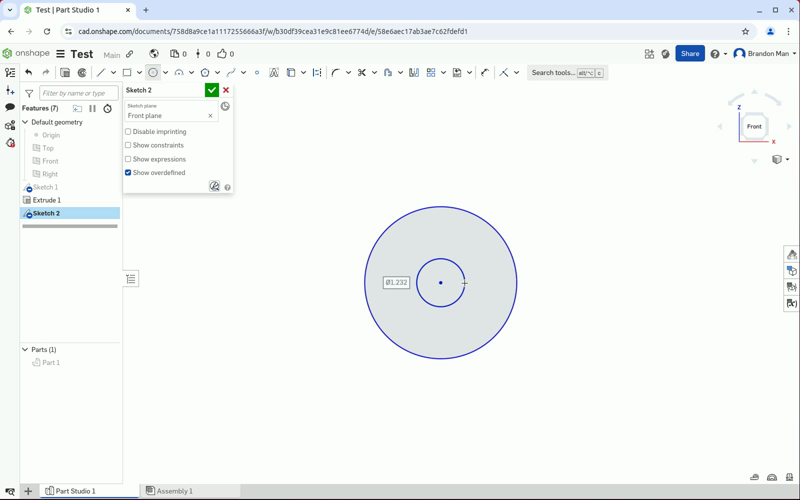
scroll(-6)
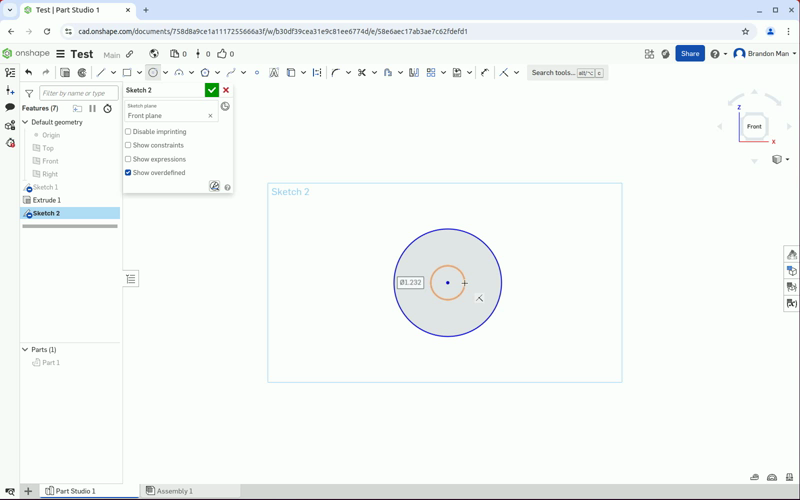
scroll(-6)
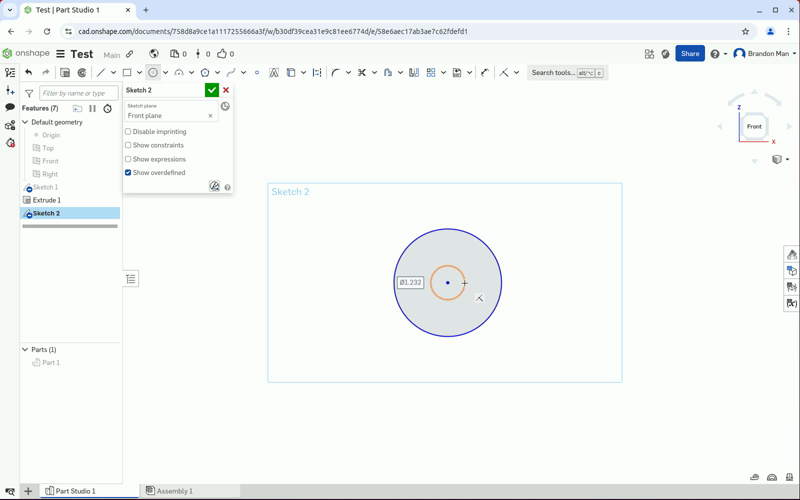
scroll(-6)
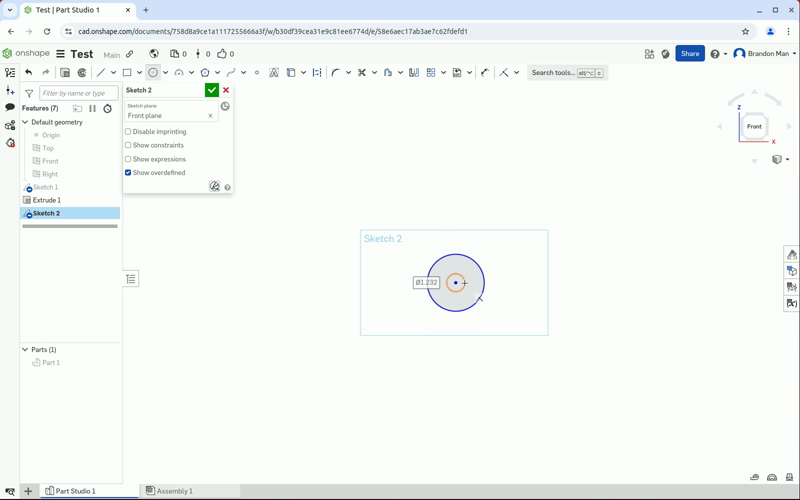
scroll(-6)
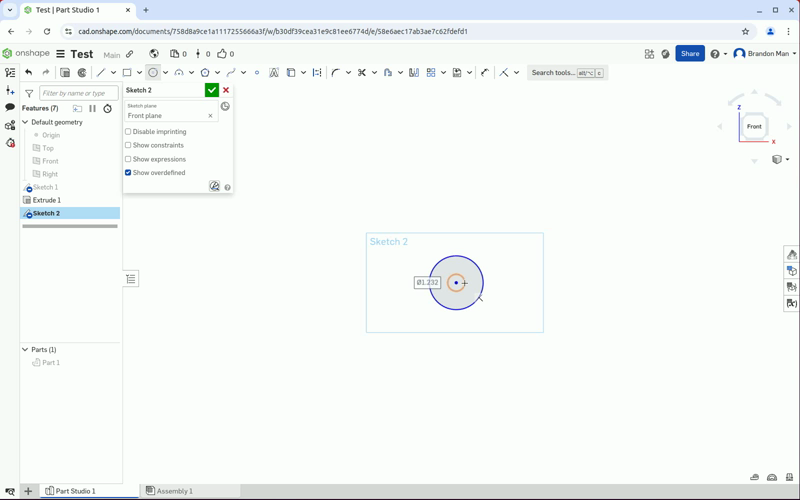
scroll(-6)
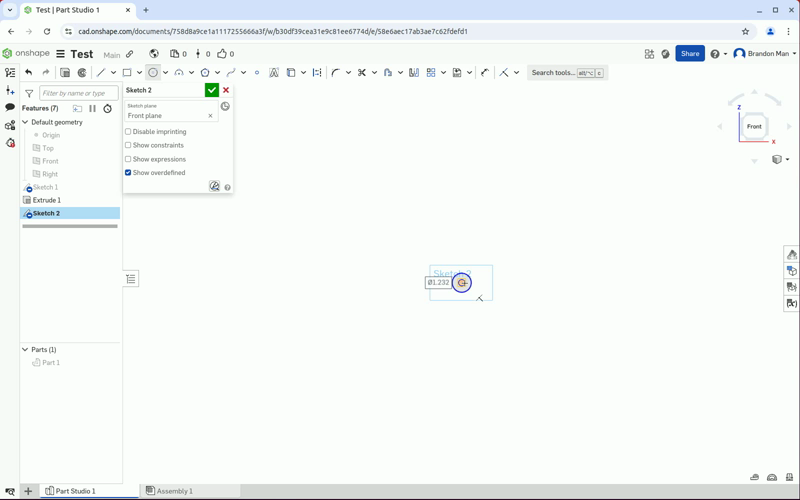
key(esc)
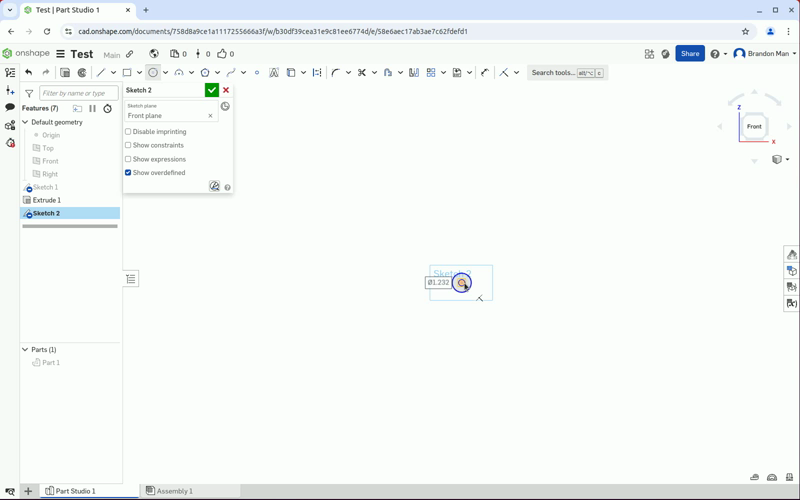
mouse_move(467, 288)
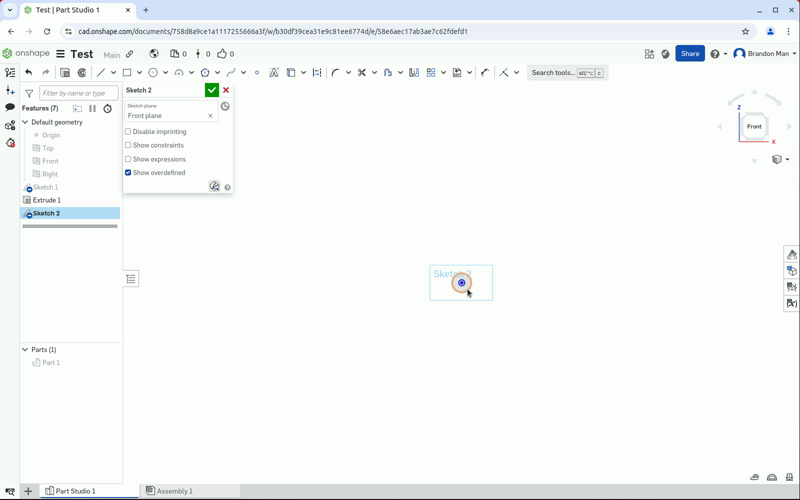
scroll(6)
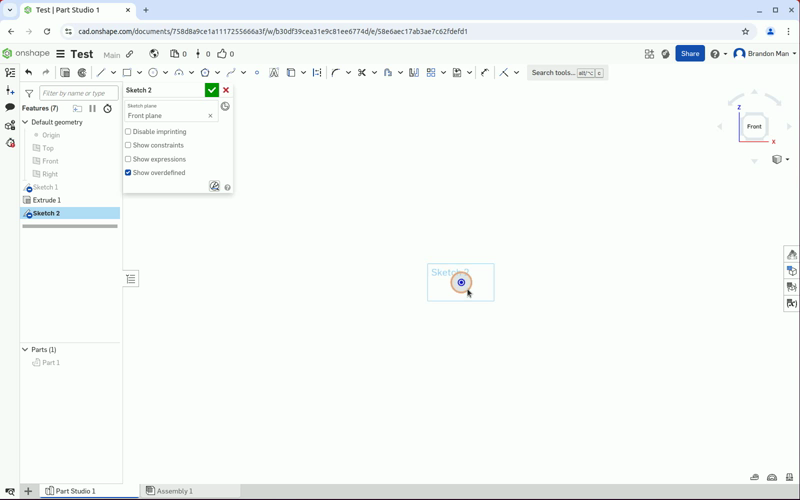
scroll(6)
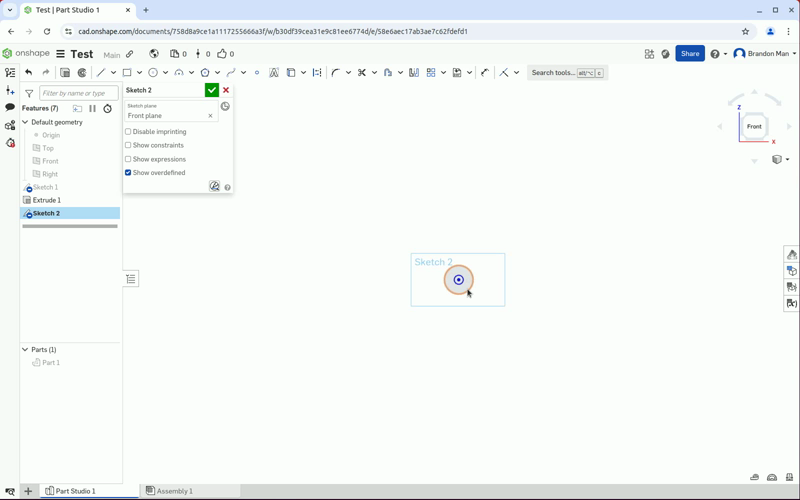
scroll(6)
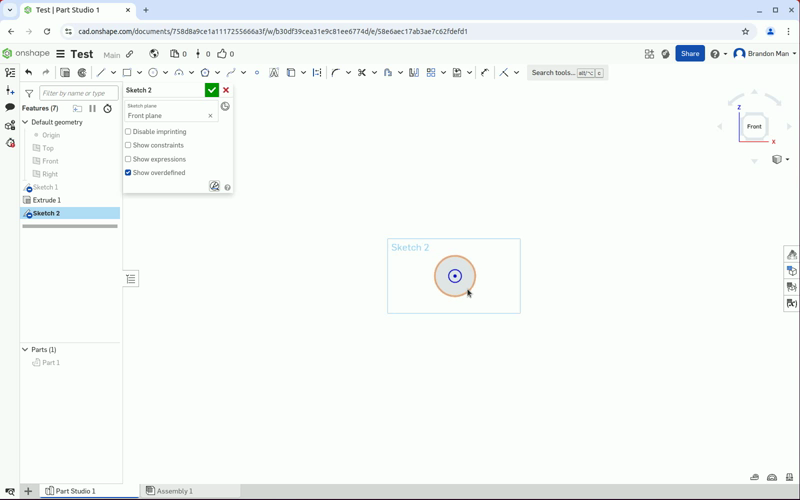
scroll(6)
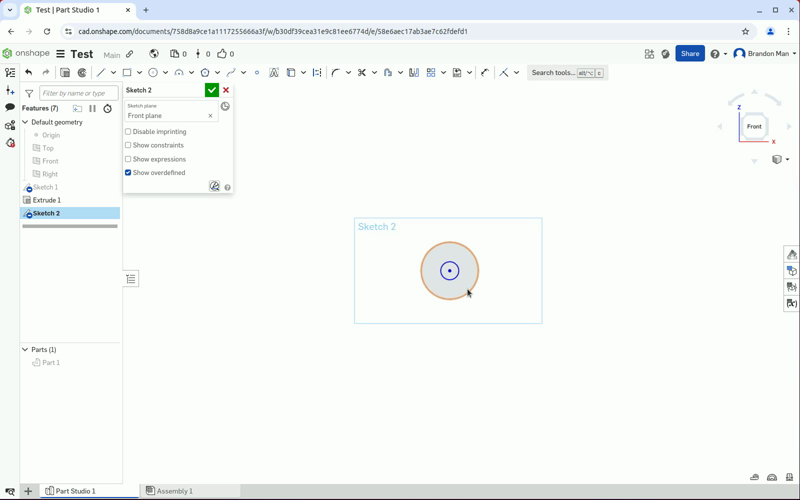
scroll(6)
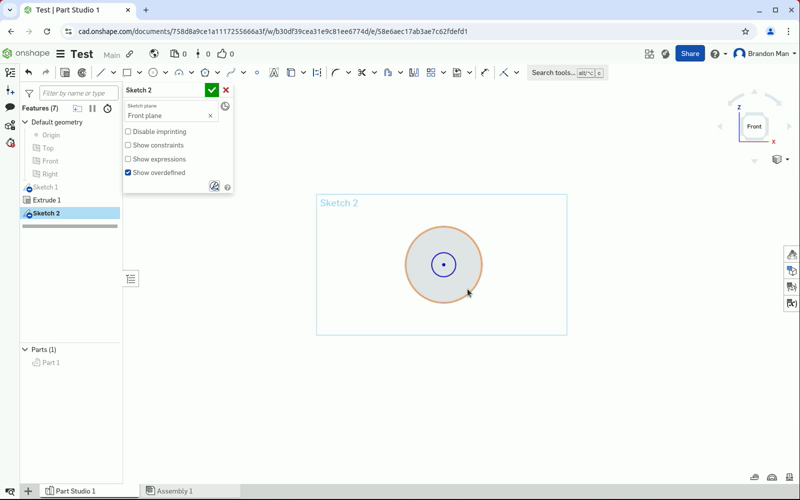
scroll(6)
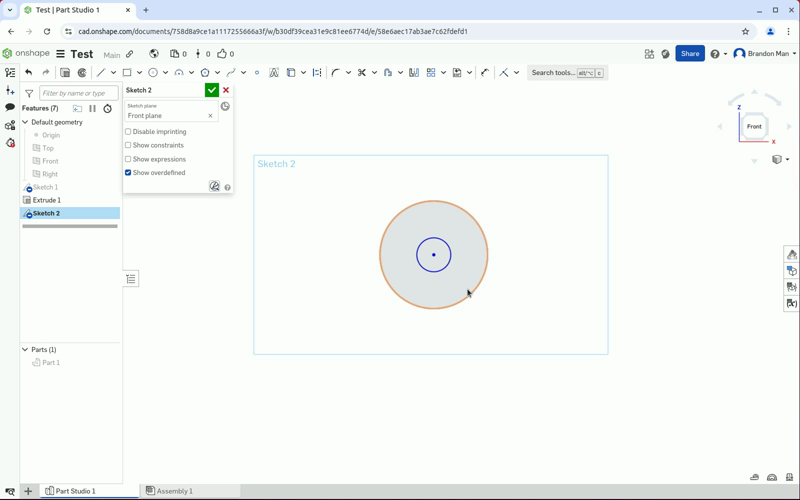
scroll(6)
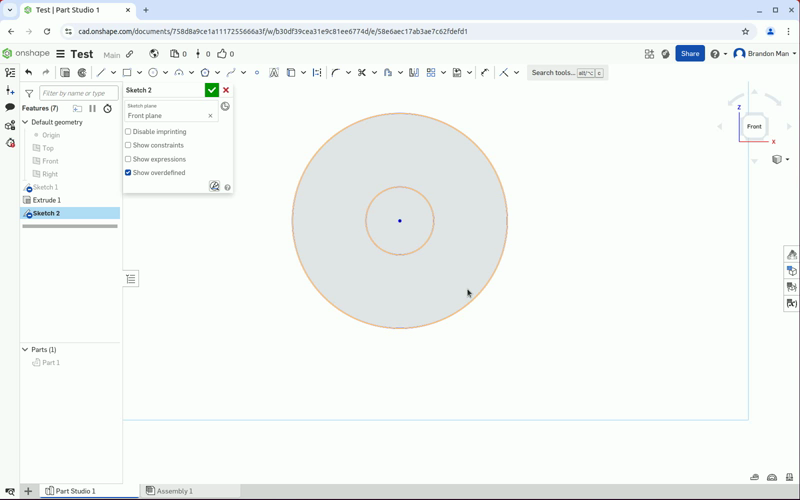
click(467, 288)
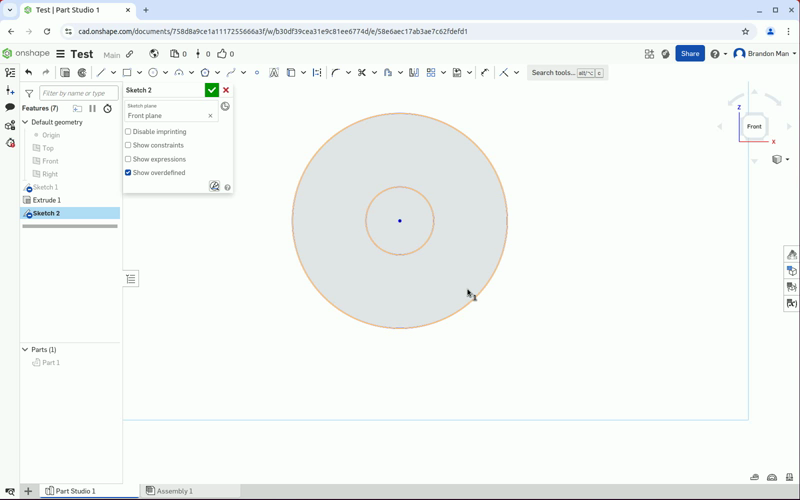
scroll(-6)
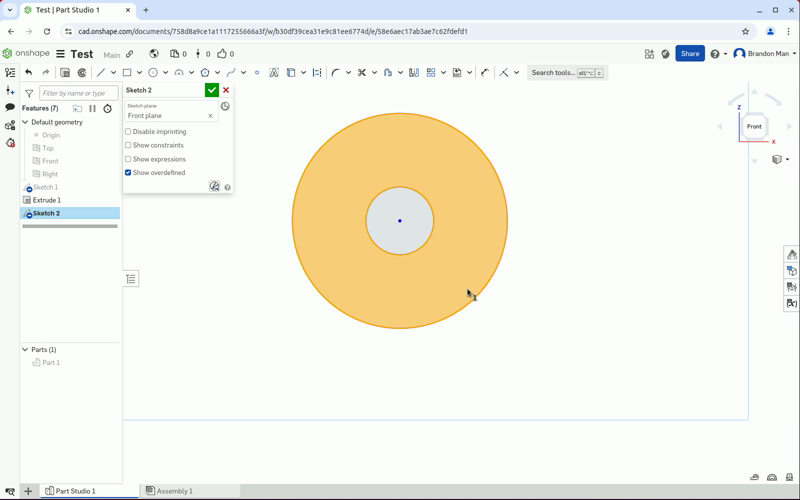
scroll(-6)
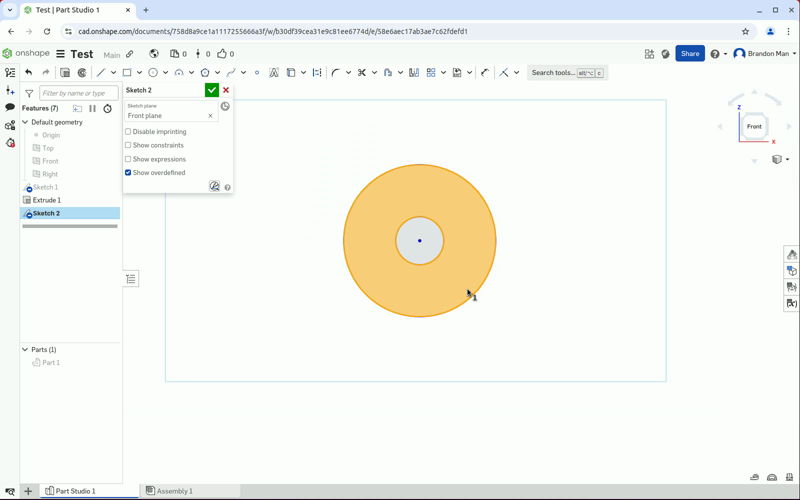
scroll(-6)
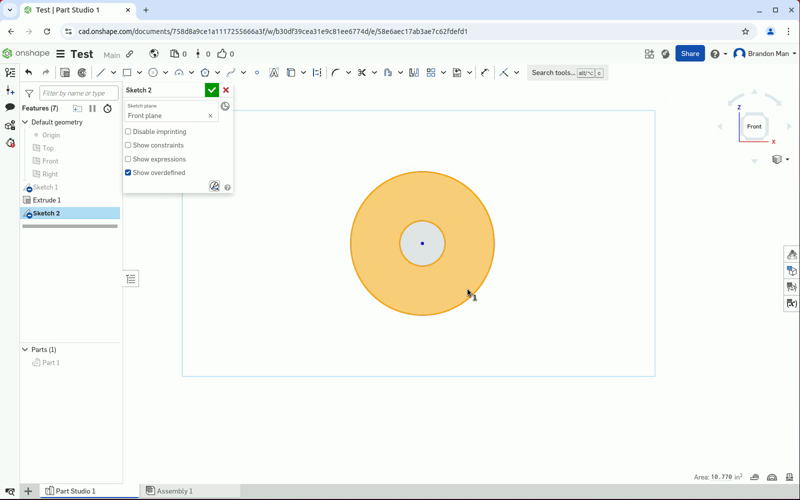
scroll(-6)
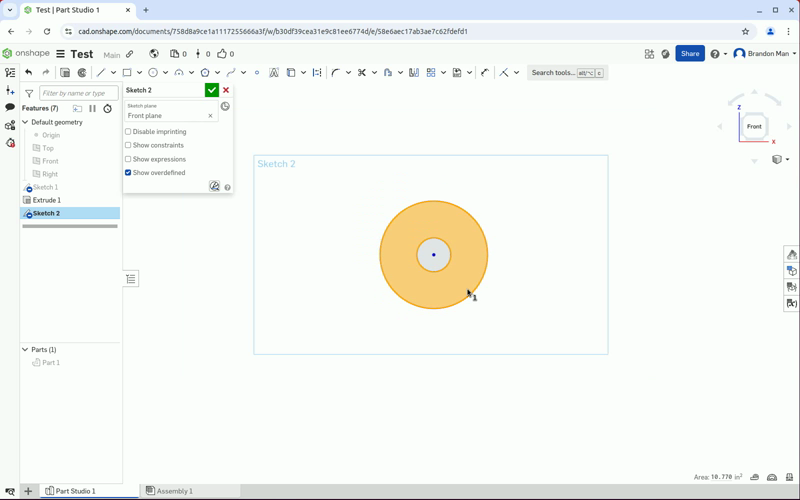
scroll(-6)
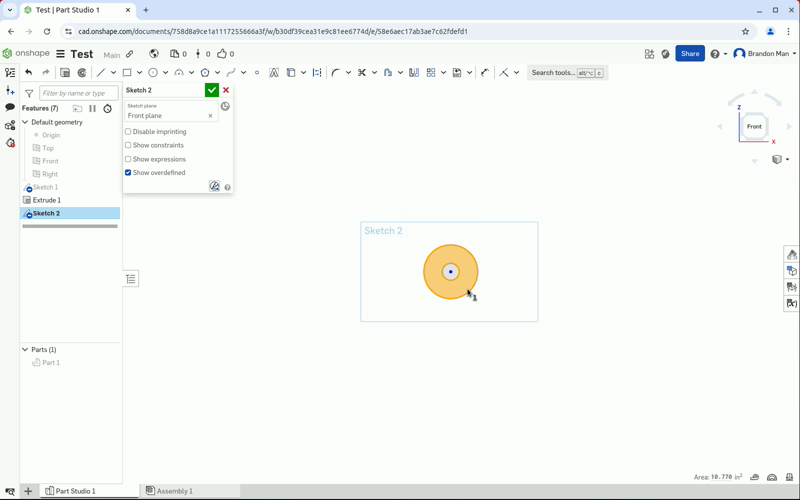
scroll(-6)
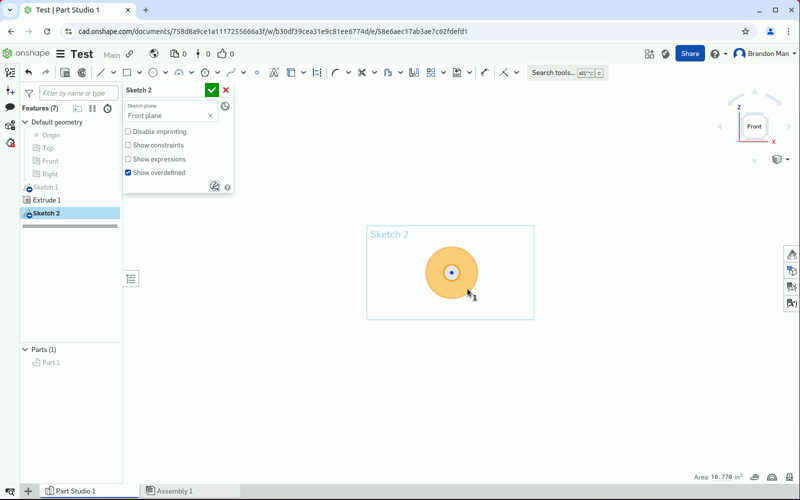
scroll(-6)
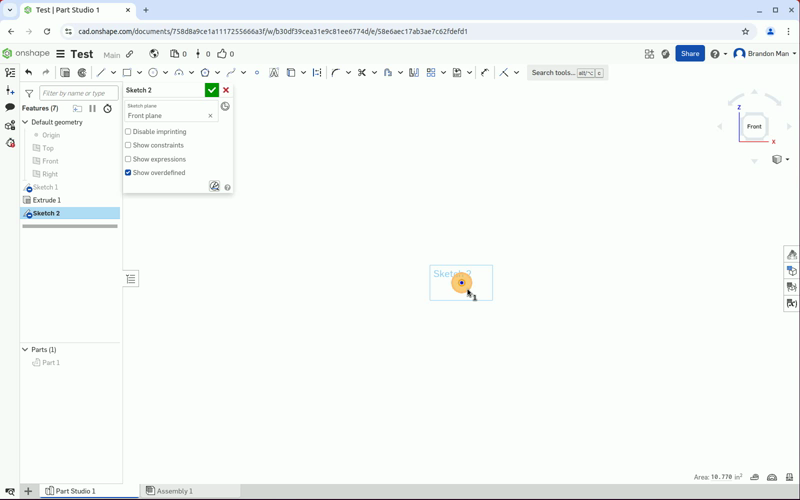
mouse_move(73, 352)
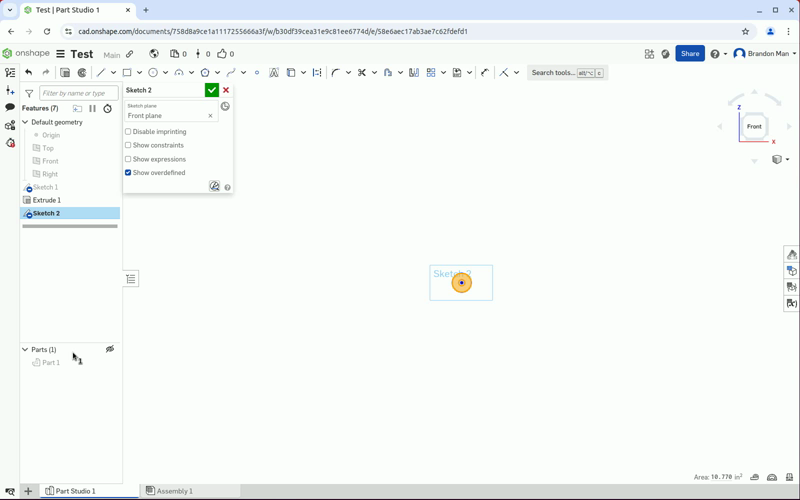
key(shift+y)
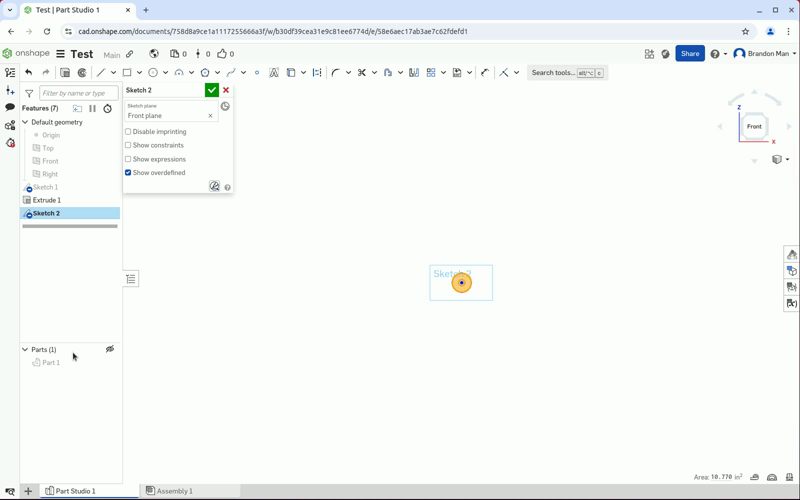
key(shift+e)
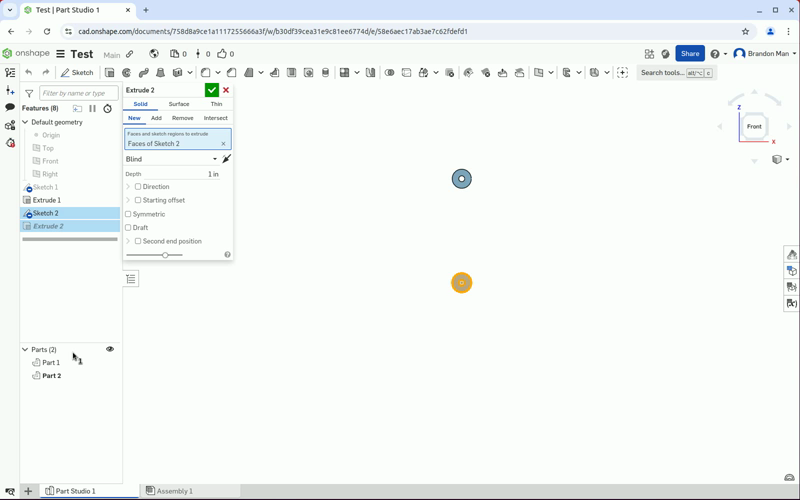
mouse_move(143, 106)
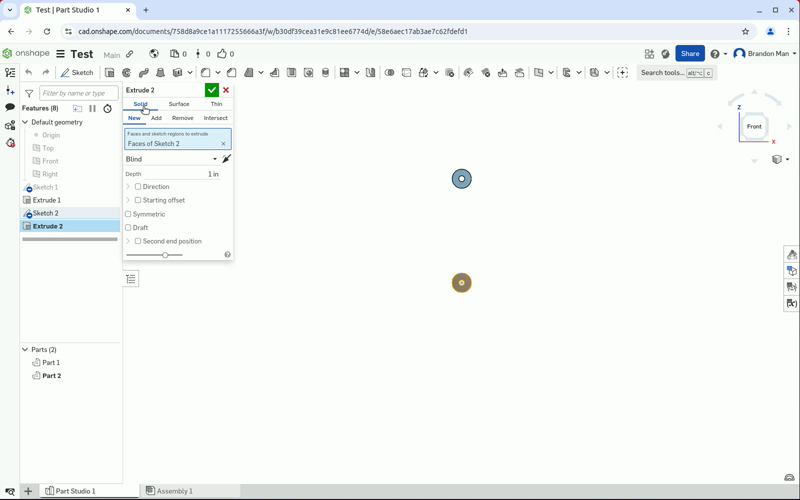
click(143, 106)
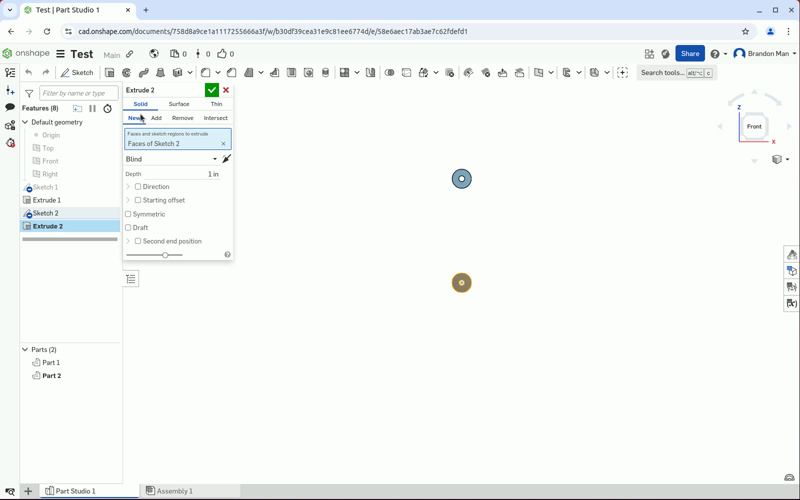
mouse_move(137, 120)
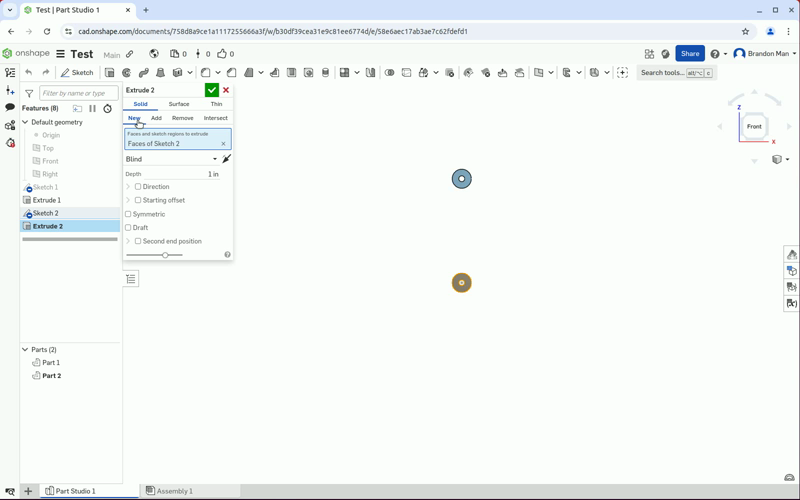
click(137, 120)
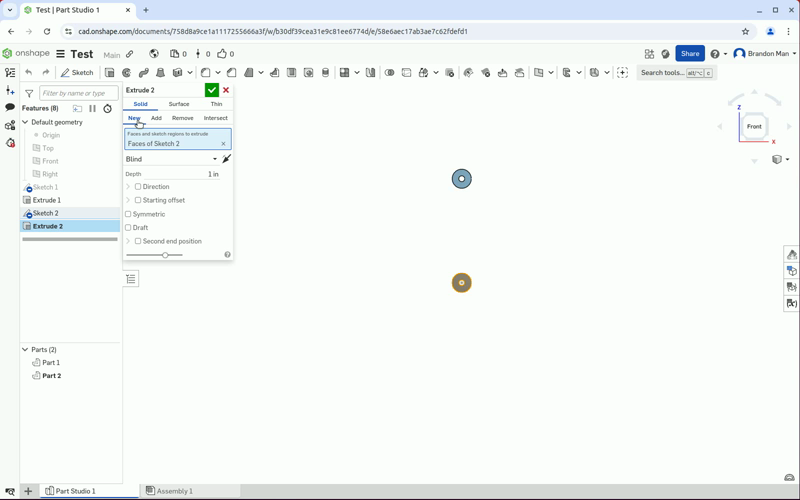
key(tab, 4)
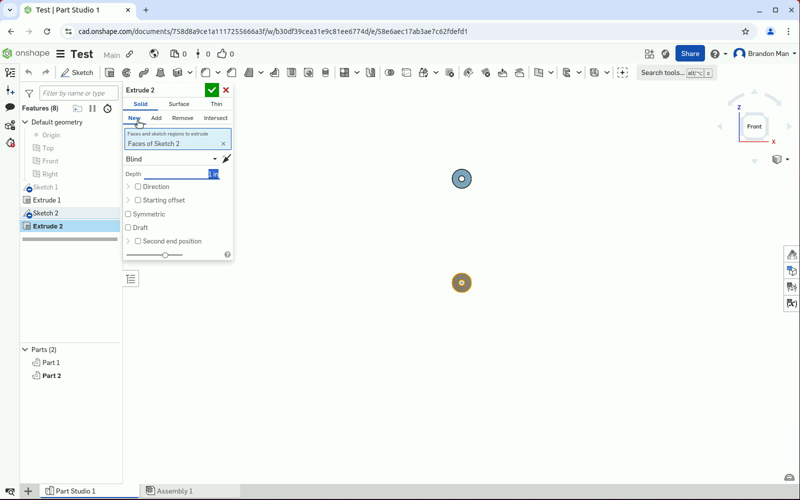
text(5.777)
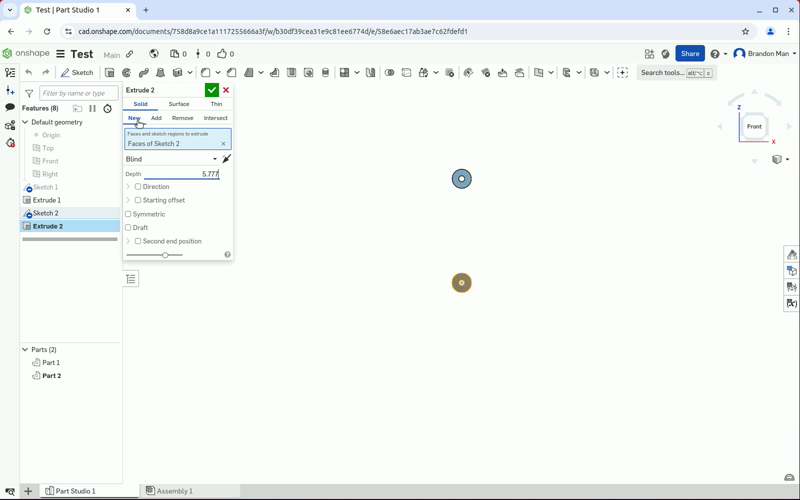
key(enter)
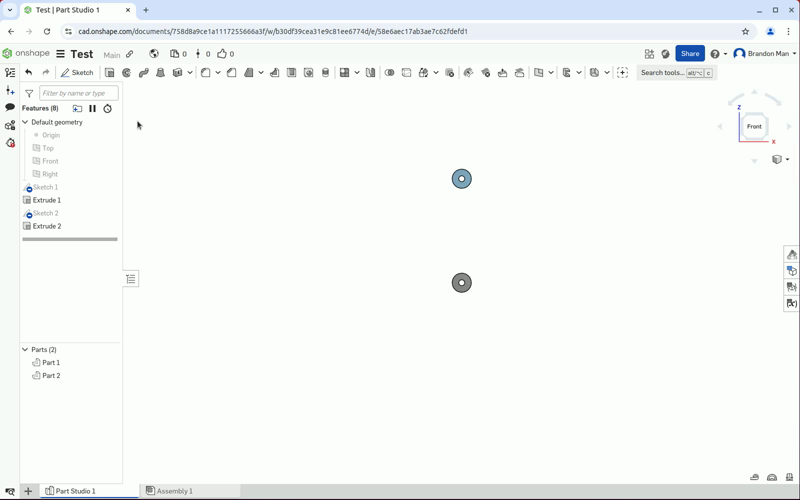
key(shift+h)
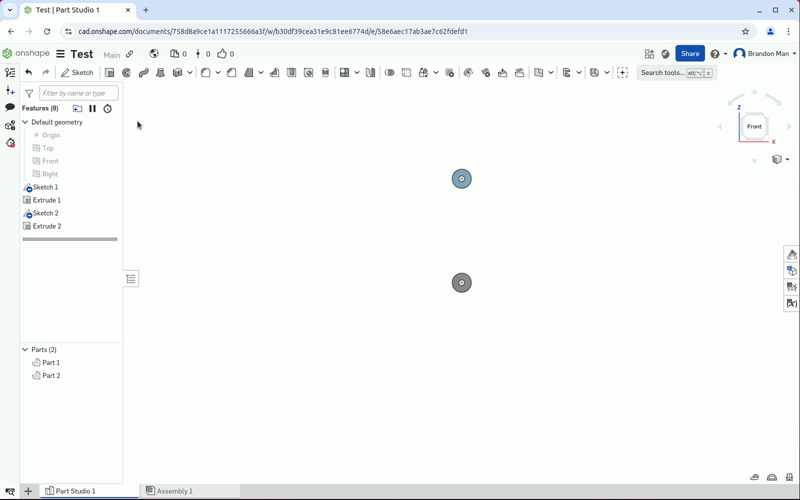
key(shift+h)
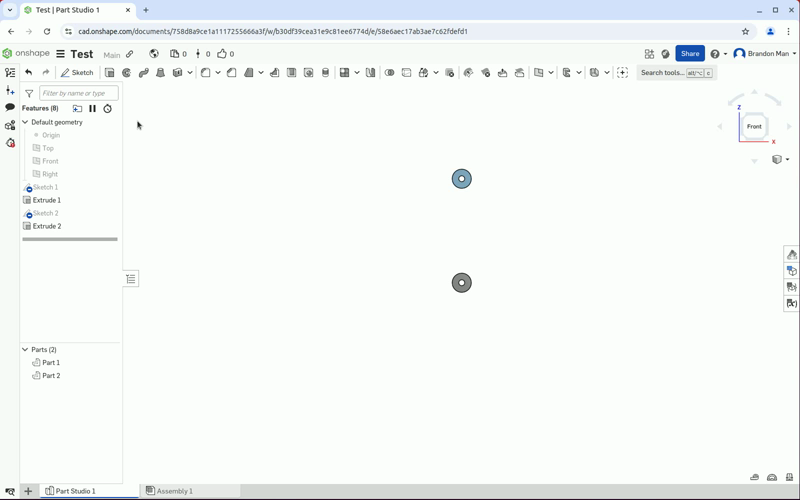
mouse_move(73, 189)
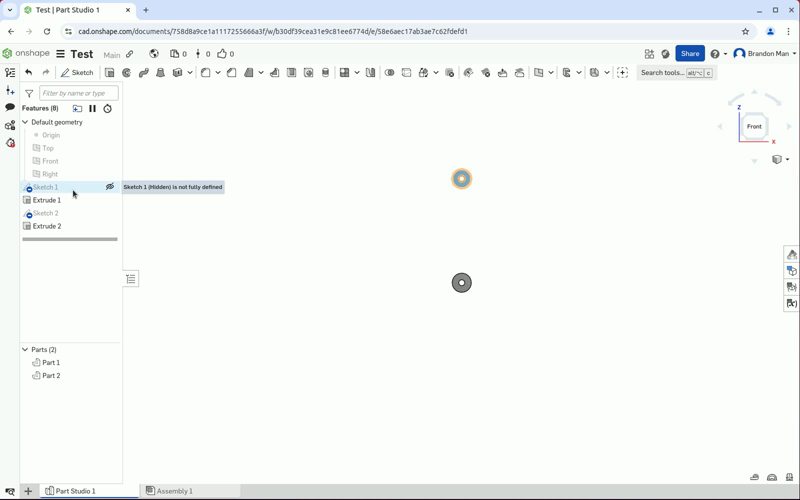
click(73, 189)
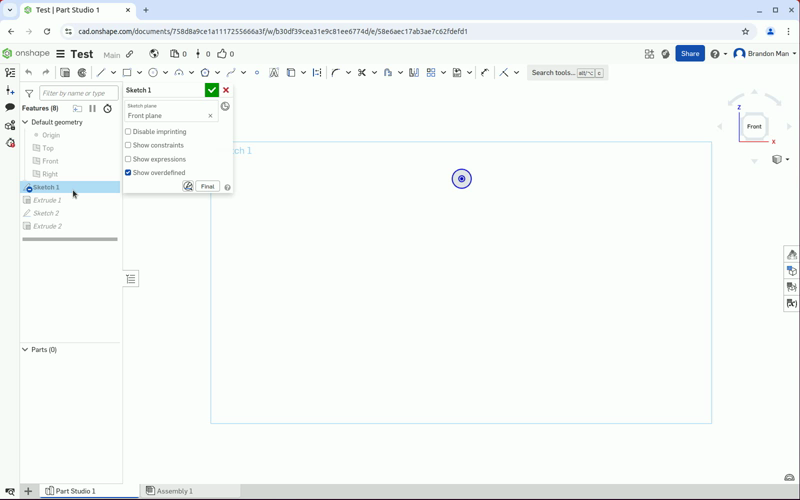
mouse_move(229, 92)
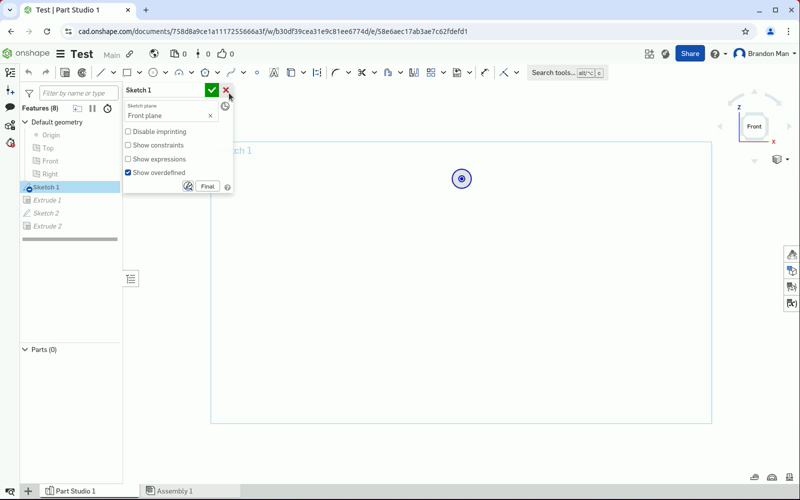
click(229, 92)
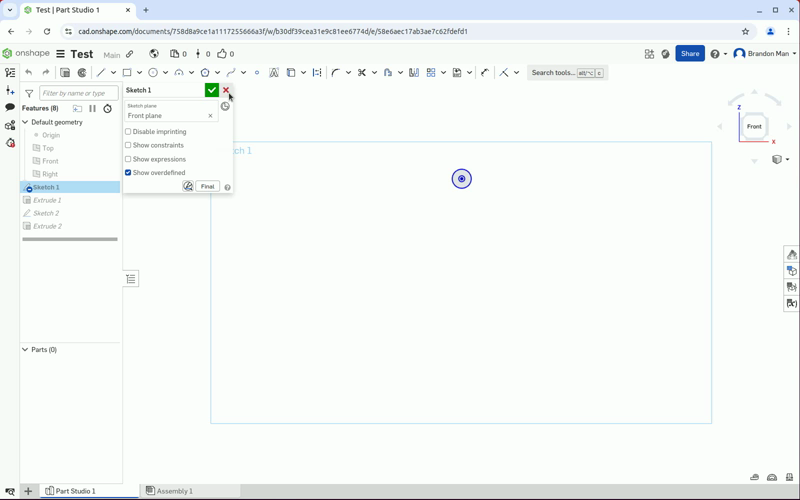
key(shift+s)
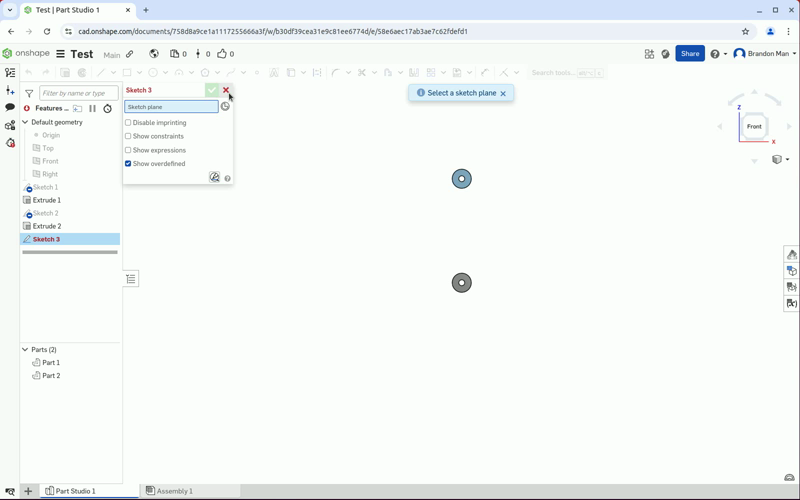
mouse_move(73, 163)
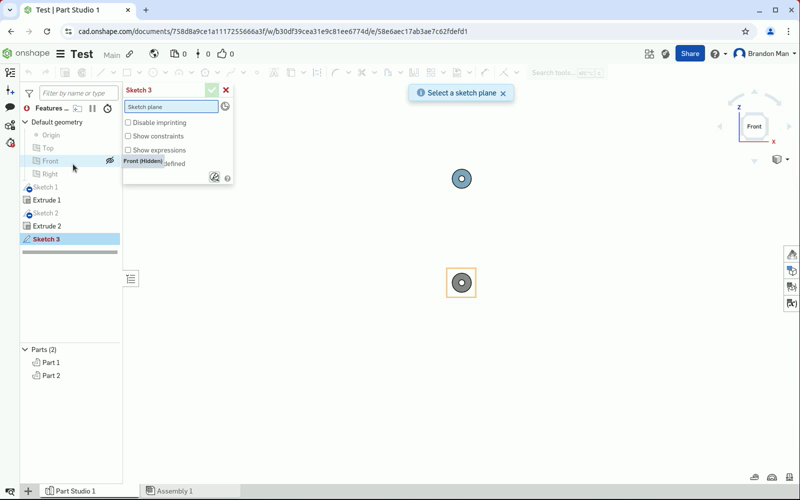
click(73, 163)
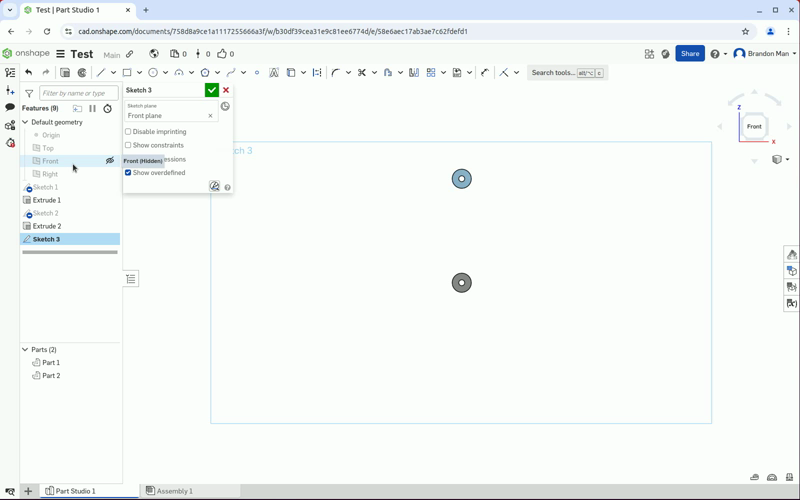
mouse_move(73, 352)
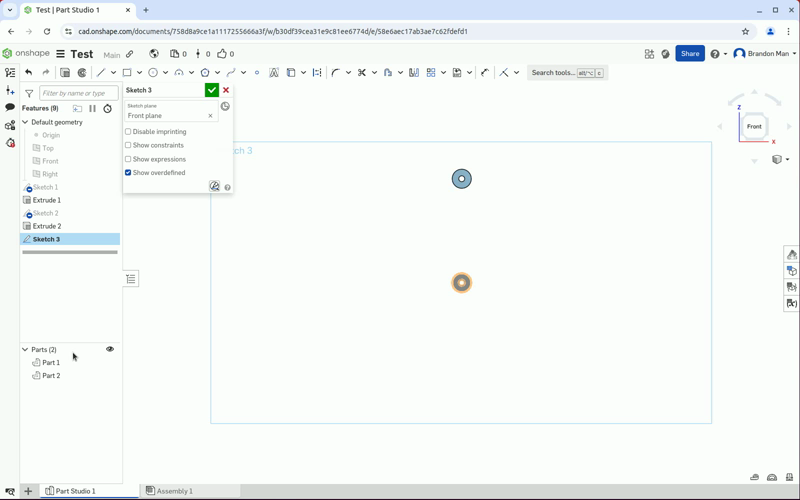
key(y)
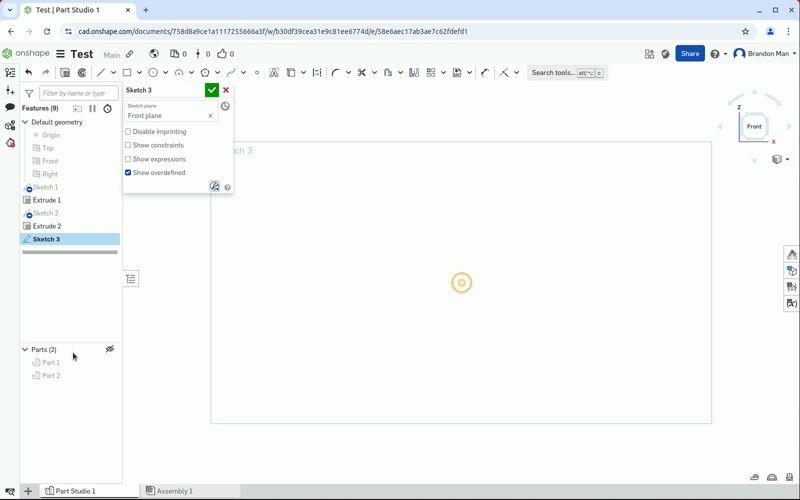
key(c)
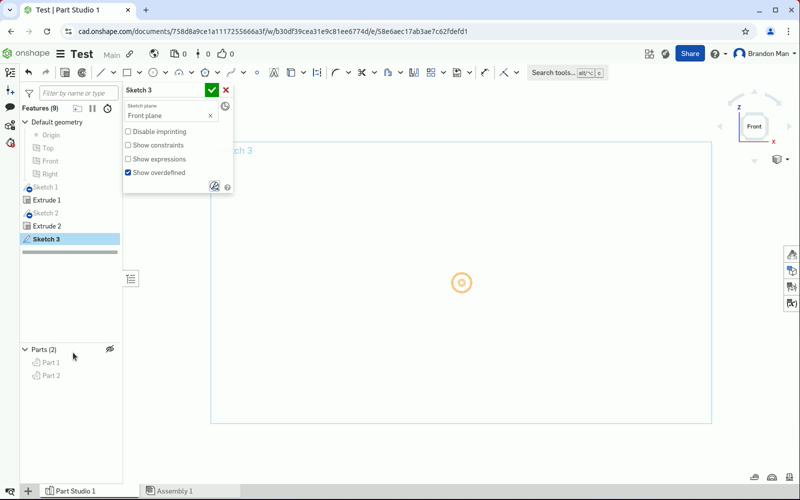
key_down(shift)
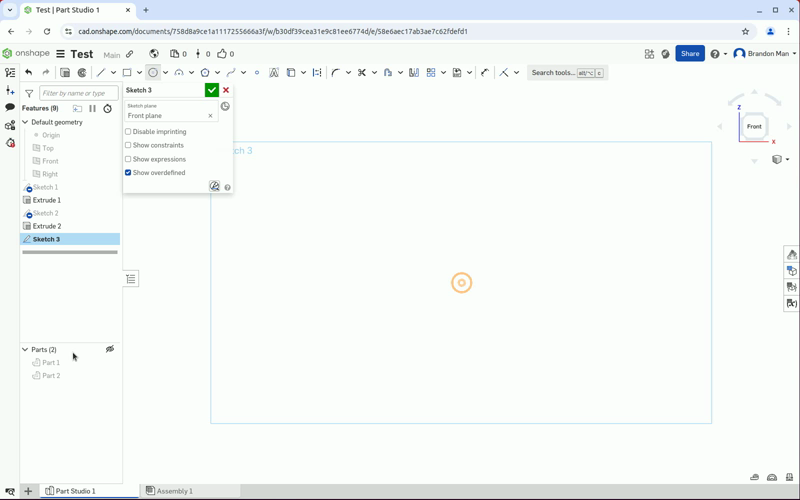
mouse_move(501, 282)
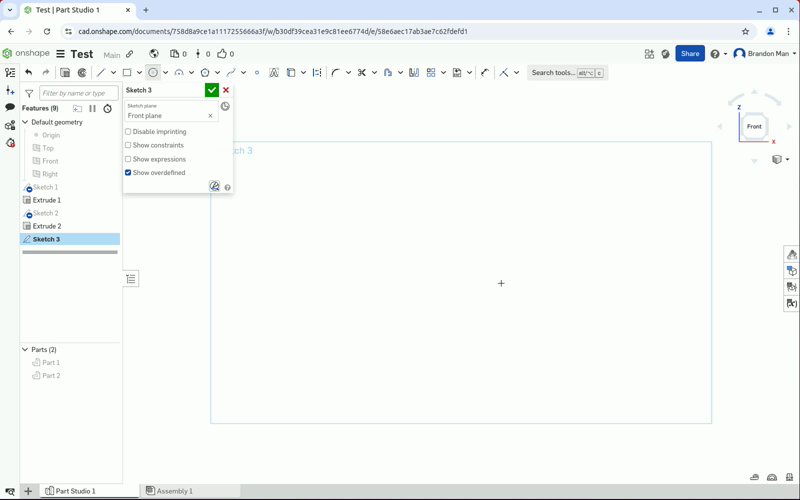
click(501, 282)
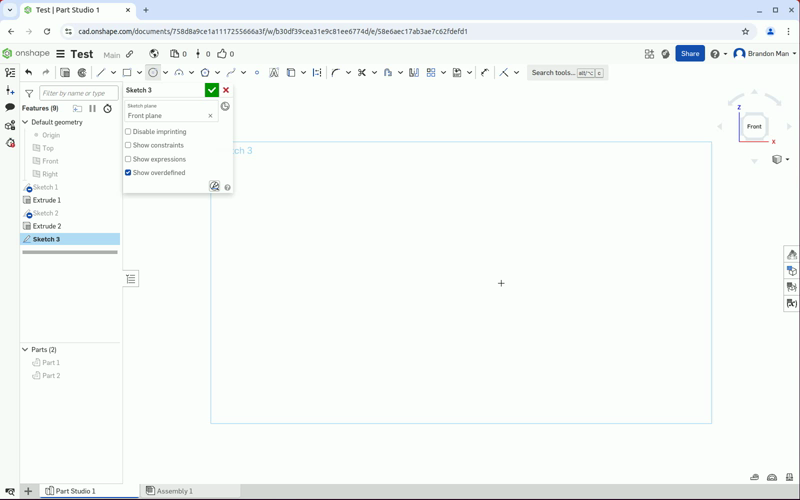
key_up(shift)
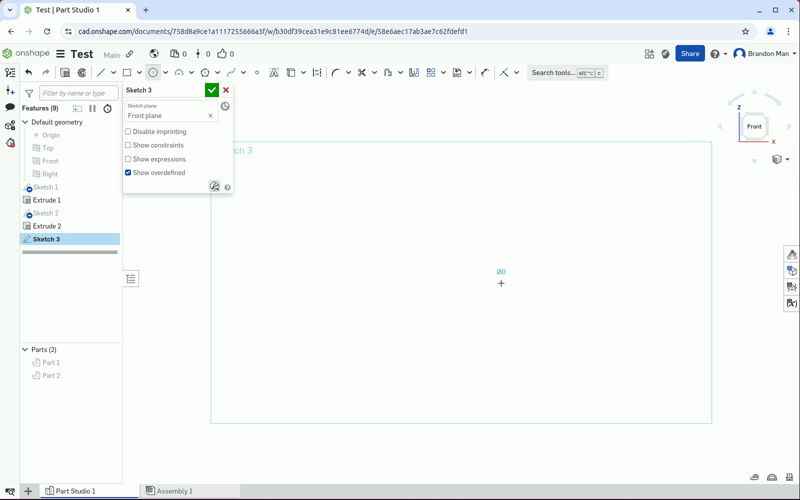
mouse_move(508, 282)
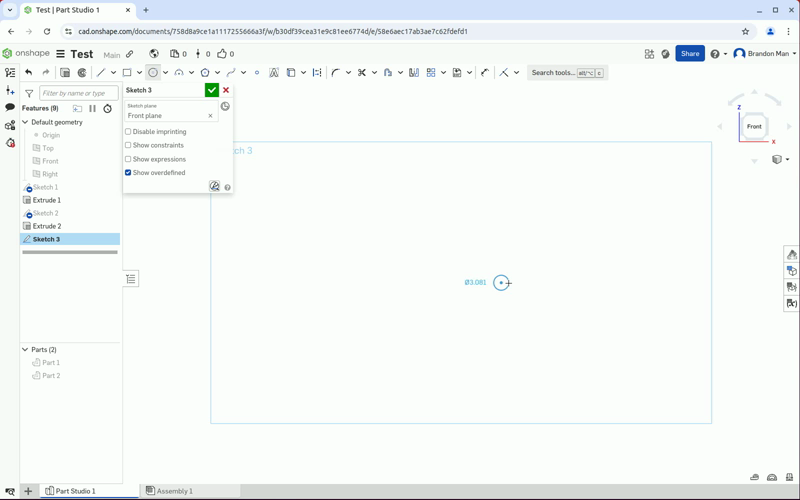
click(508, 282)
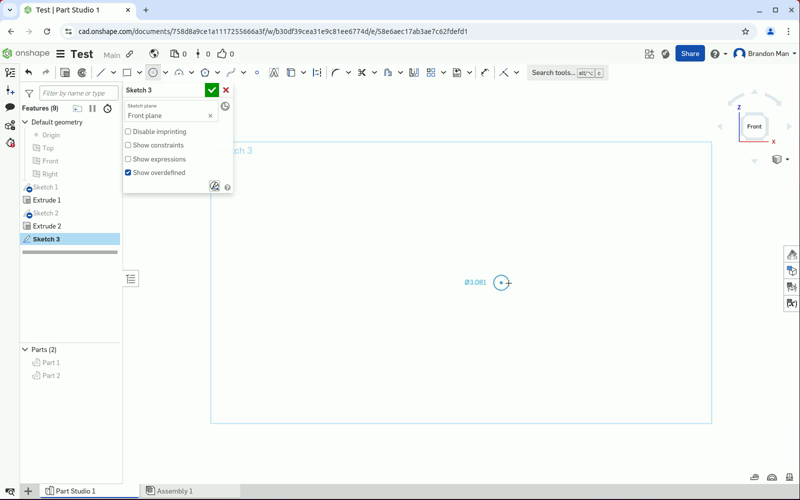
key(esc)
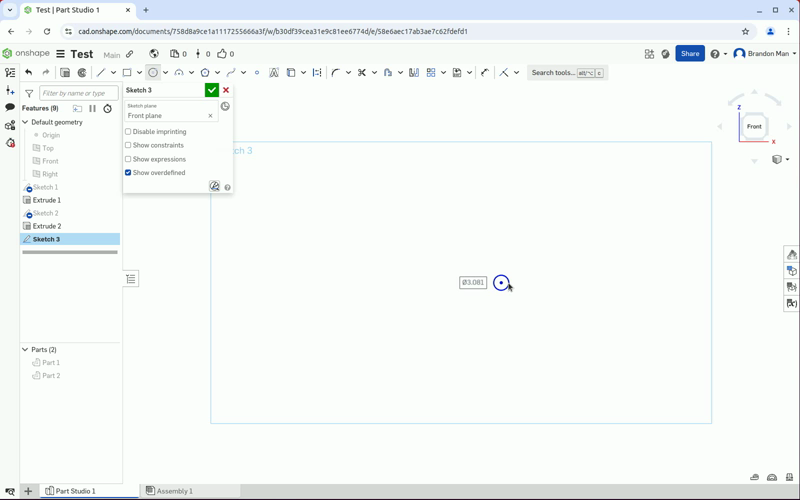
key(c)
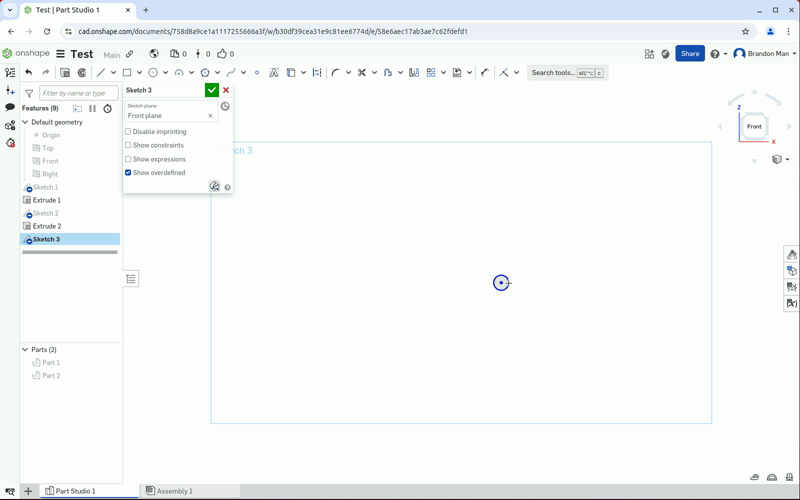
key_down(shift)
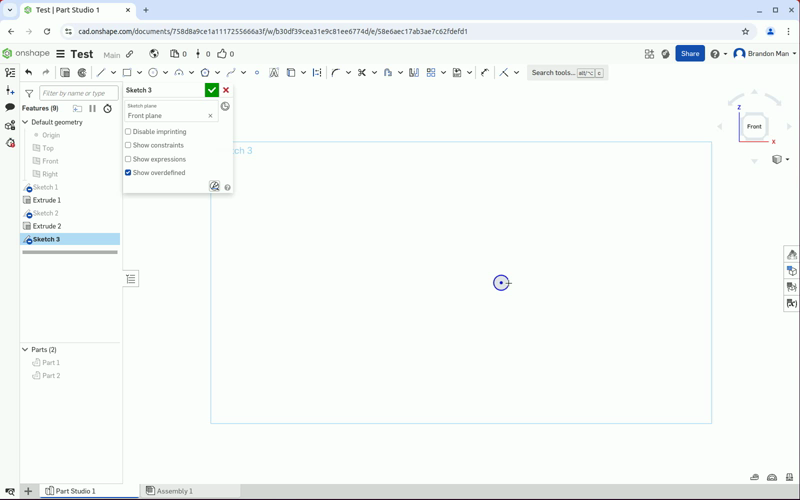
mouse_move(501, 282)
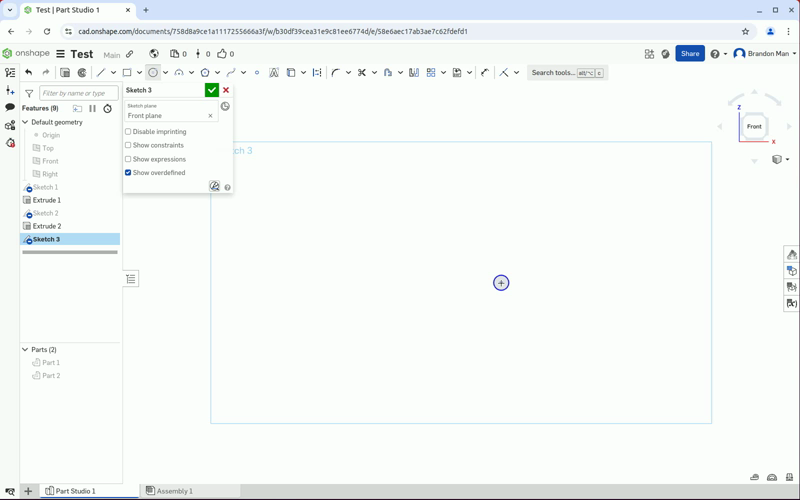
click(501, 282)
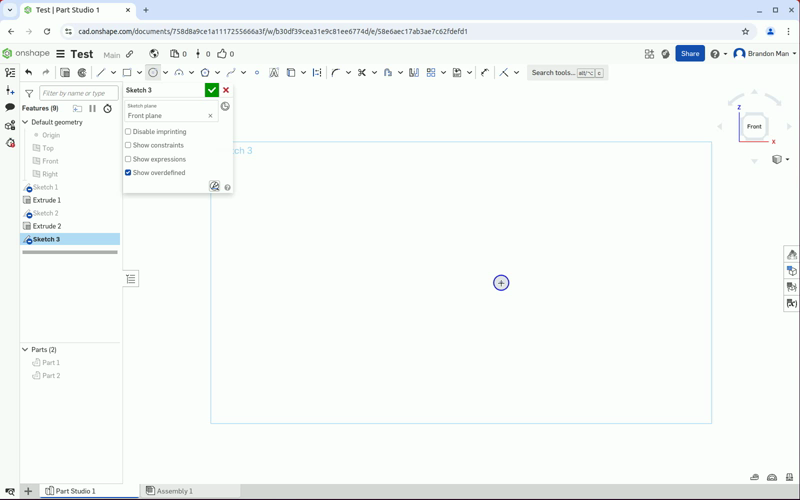
key_up(shift)
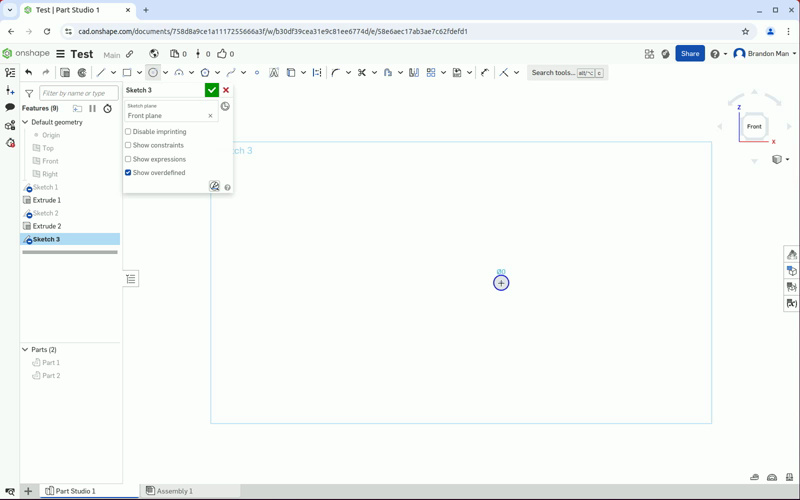
mouse_move(504, 282)
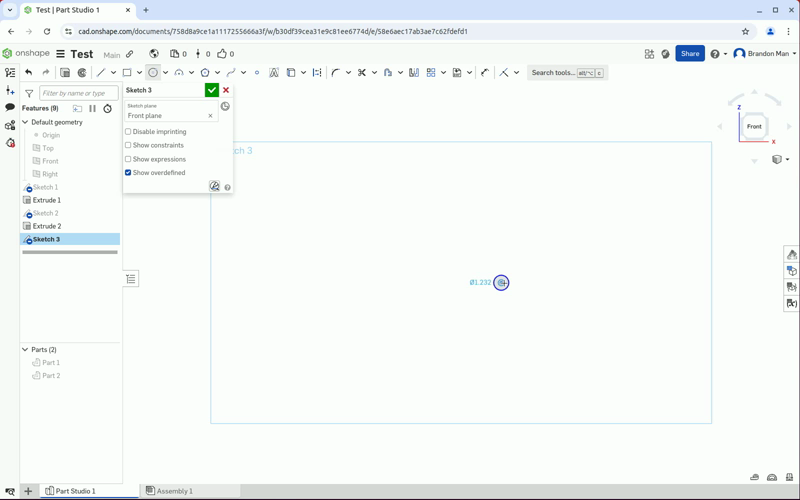
scroll(6)
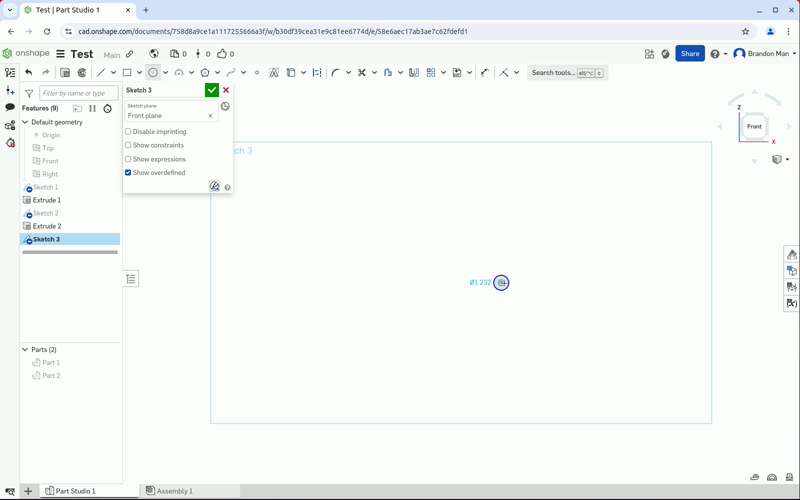
scroll(6)
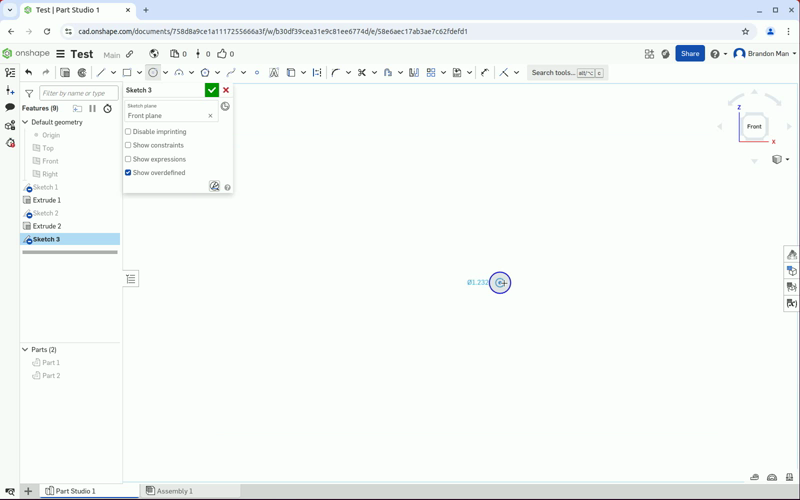
scroll(6)
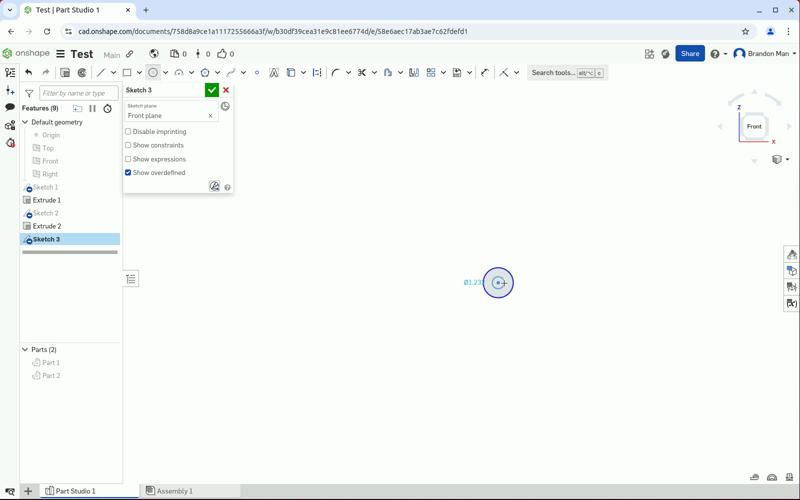
scroll(6)
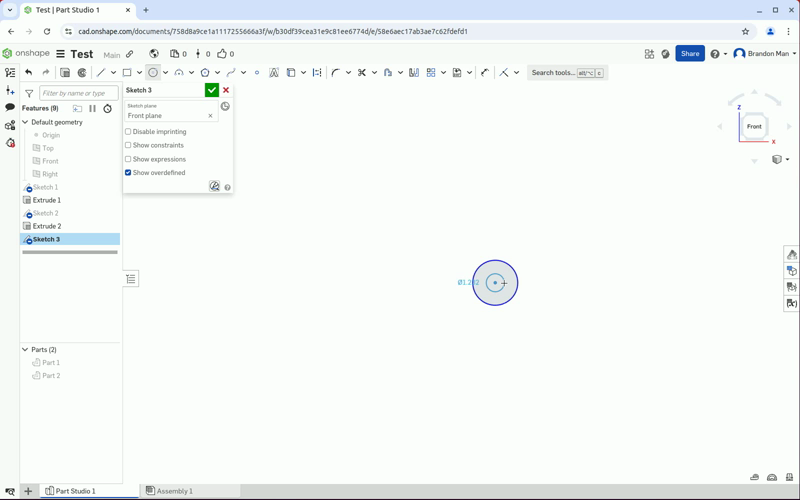
scroll(6)
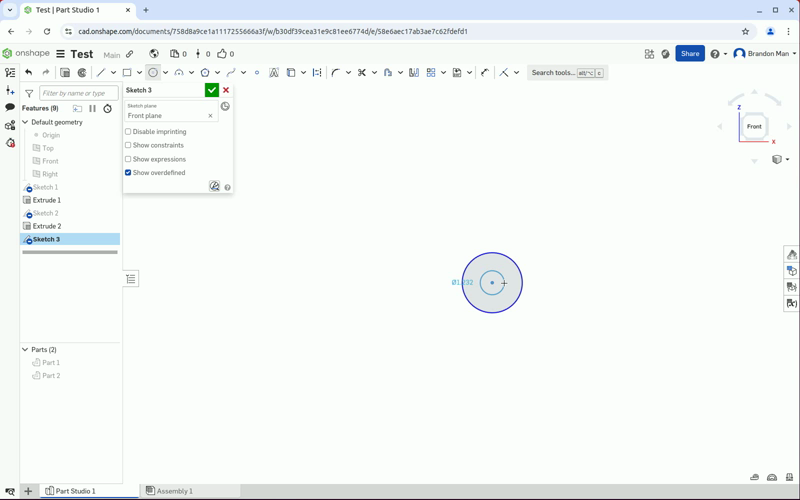
scroll(6)
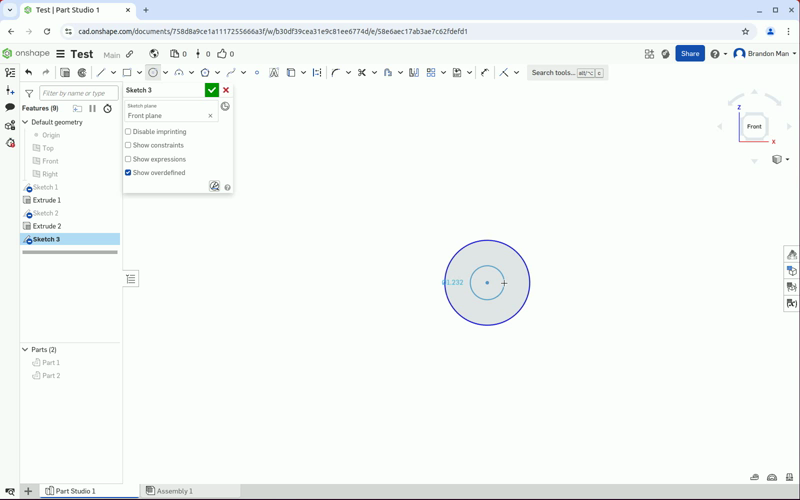
scroll(6)
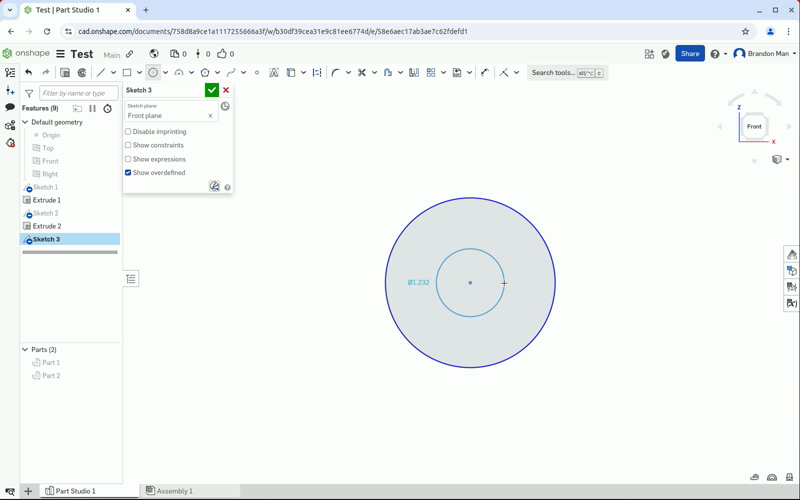
click(504, 282)
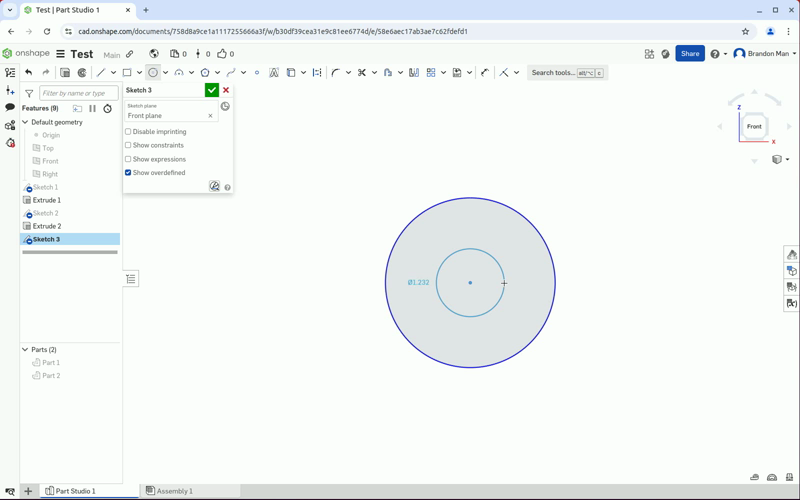
scroll(-6)
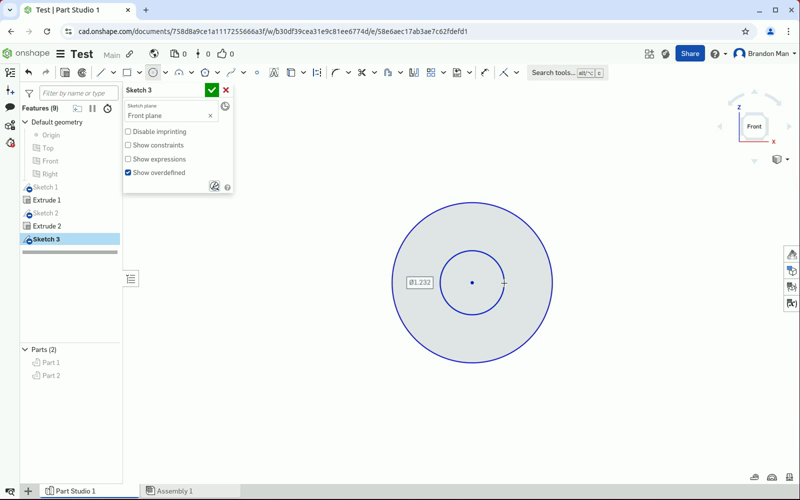
scroll(-6)
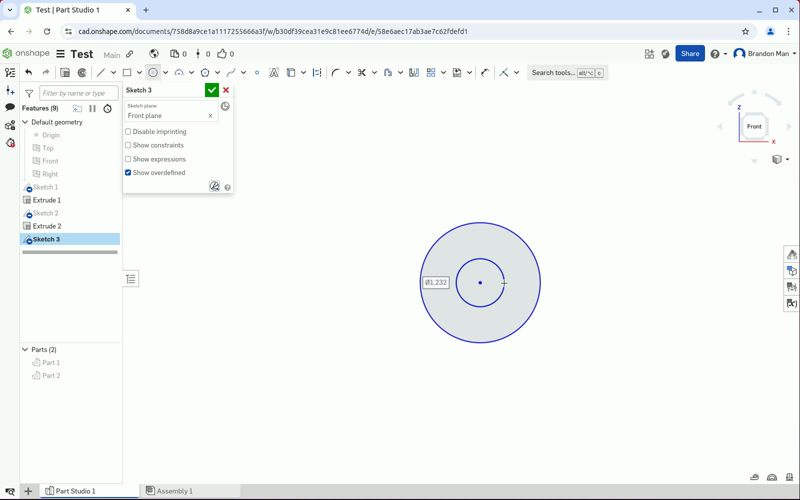
scroll(-6)
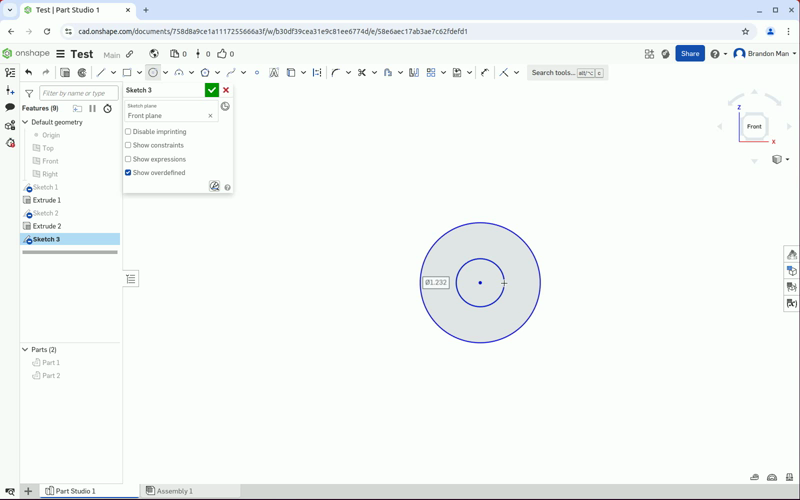
scroll(-6)
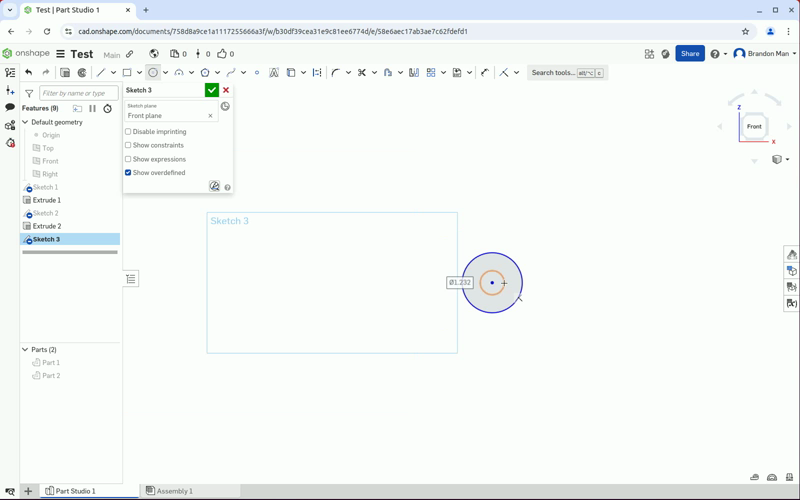
scroll(-6)
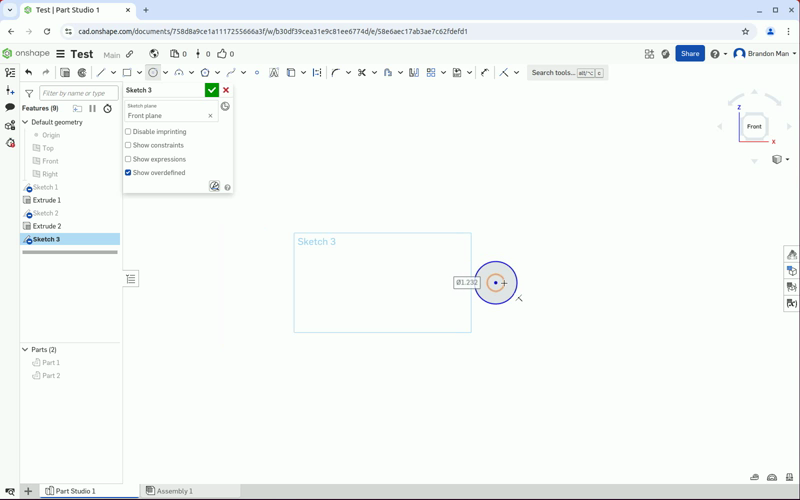
scroll(-6)
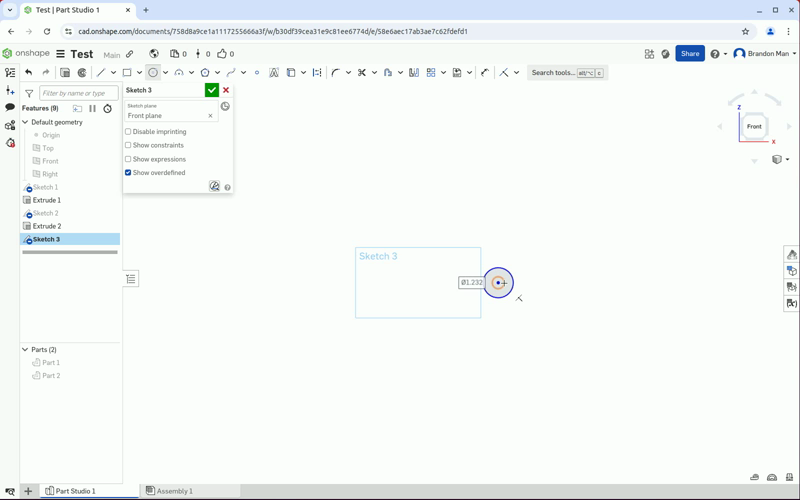
scroll(-6)
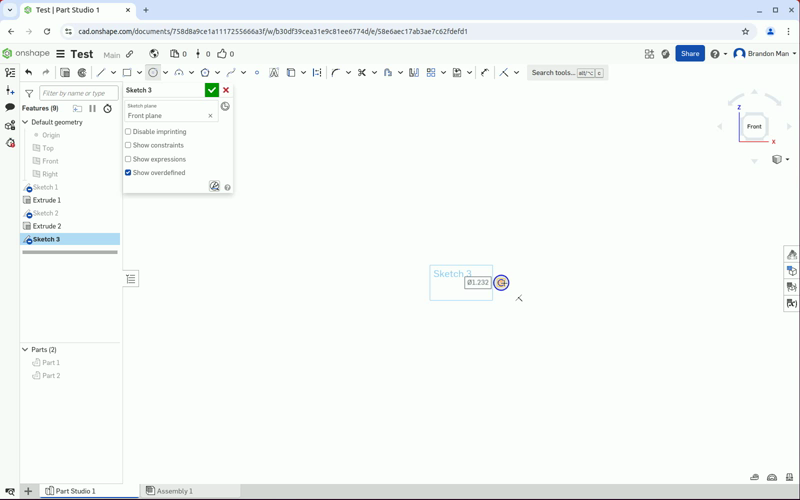
key(esc)
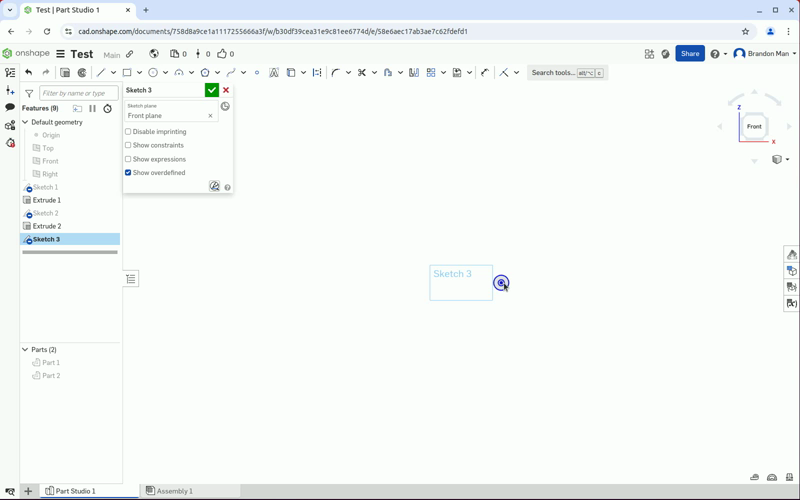
mouse_move(507, 279)
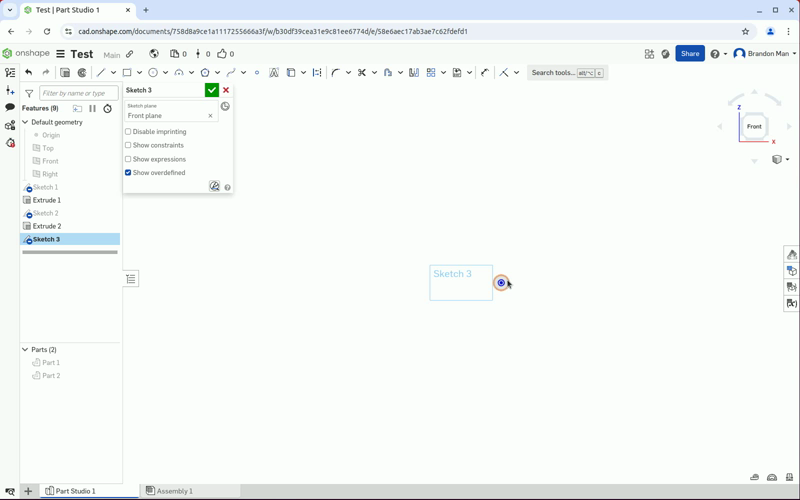
scroll(6)
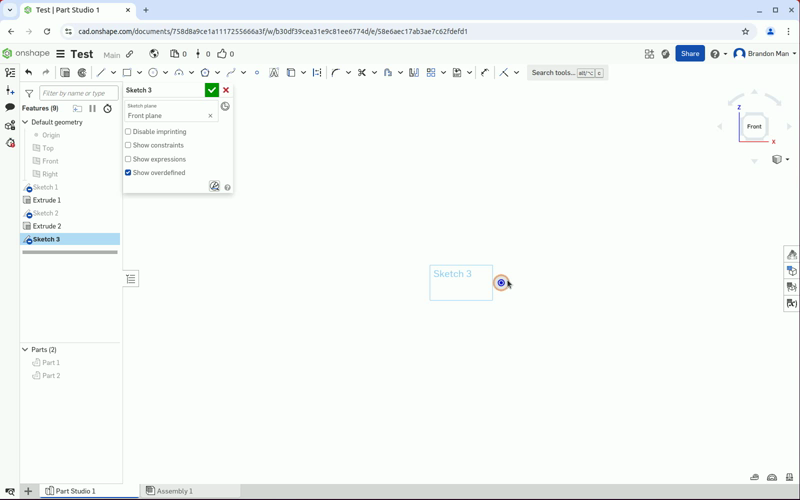
scroll(6)
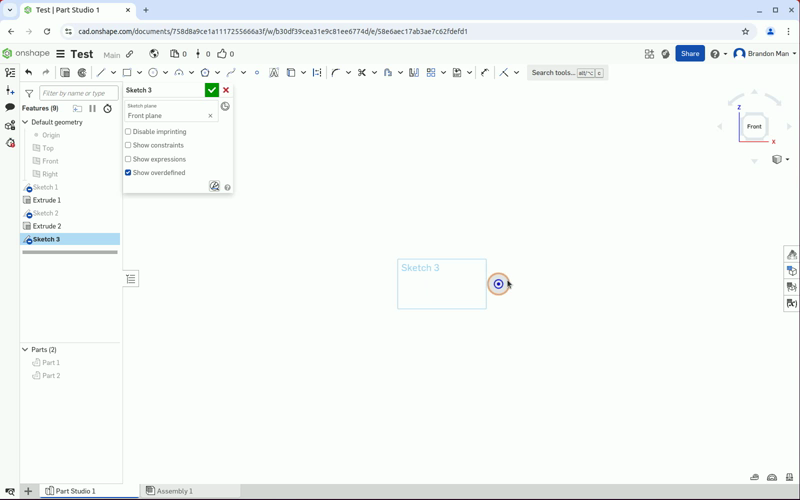
scroll(6)
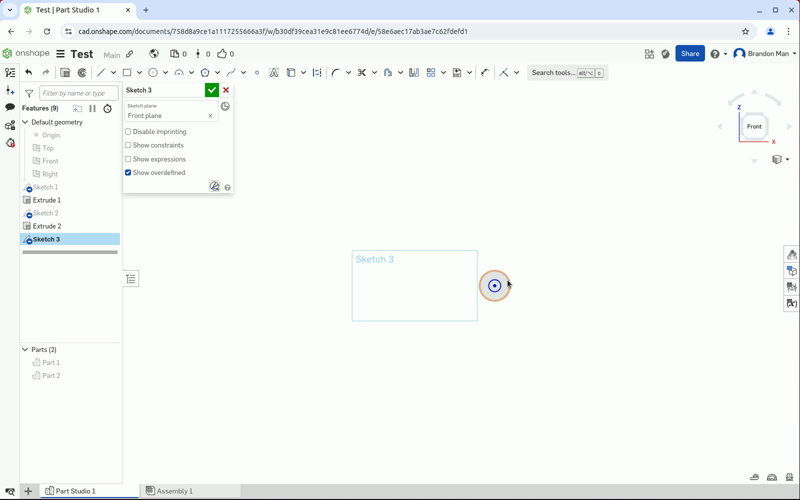
scroll(6)
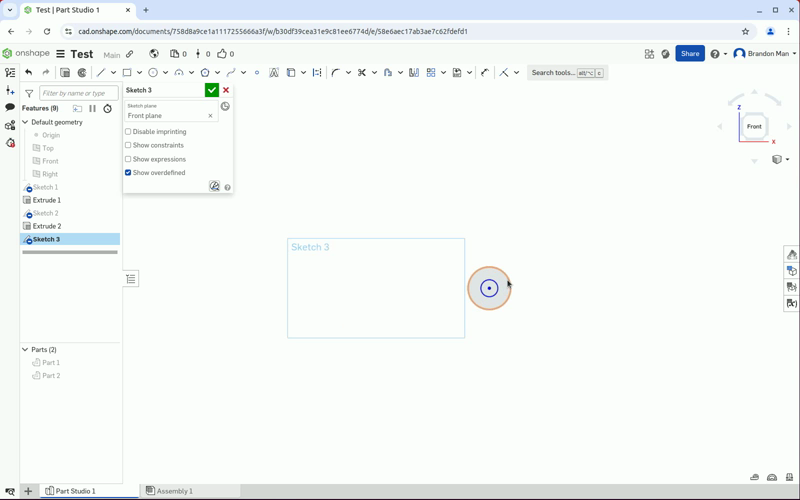
scroll(6)
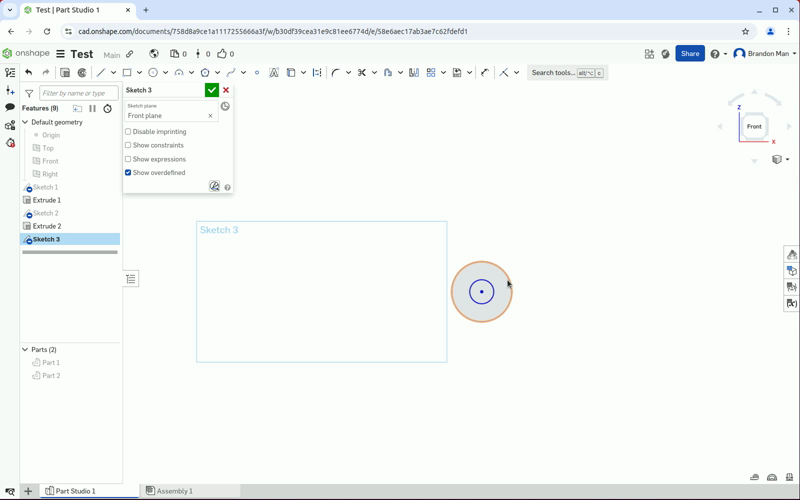
scroll(6)
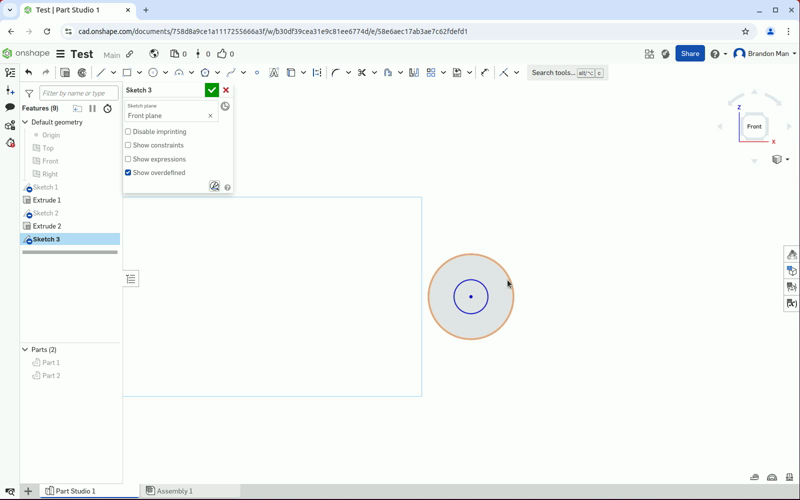
scroll(6)
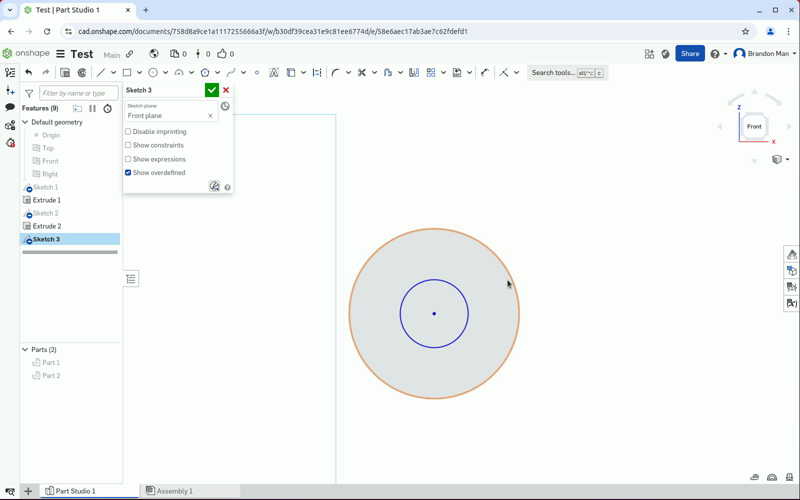
click(507, 279)
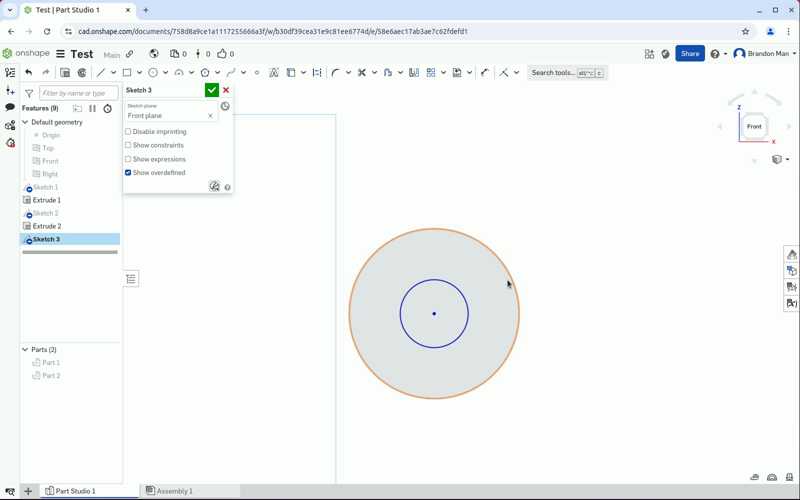
scroll(-6)
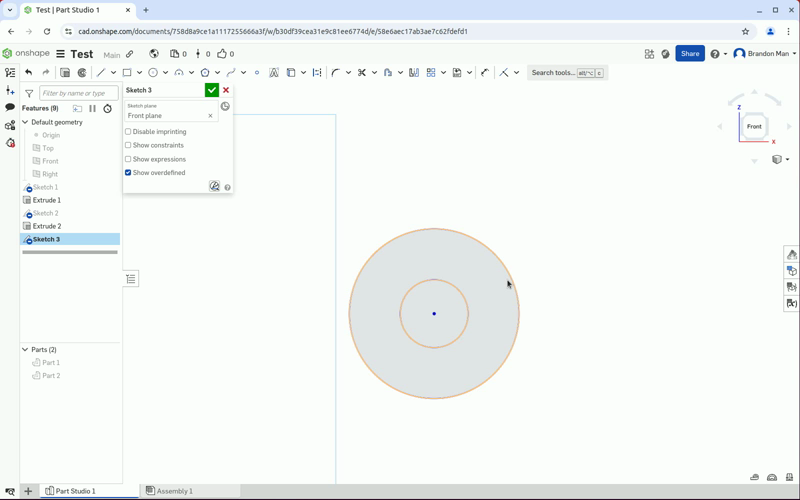
scroll(-6)
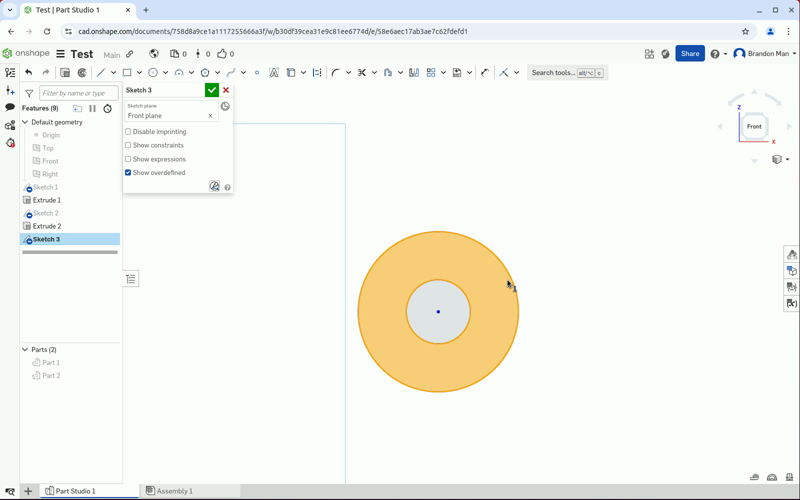
scroll(-6)
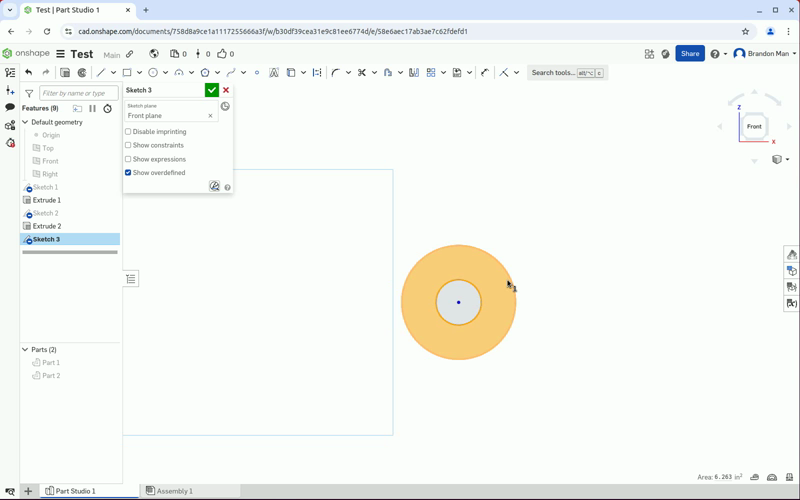
scroll(-6)
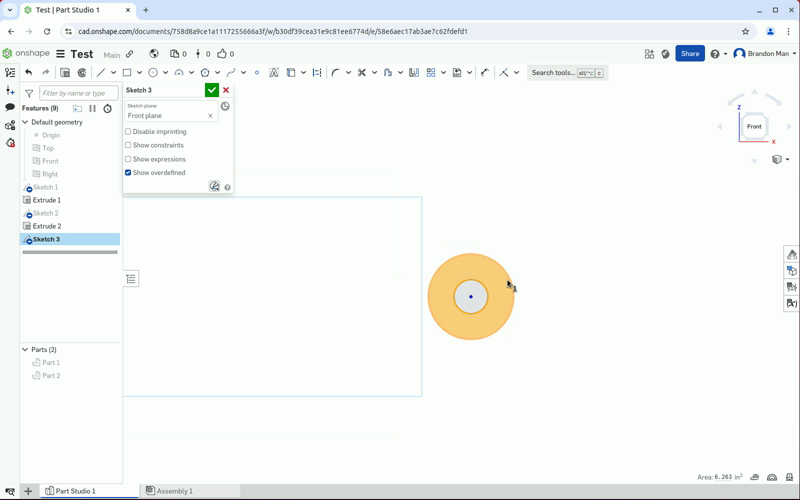
scroll(-6)
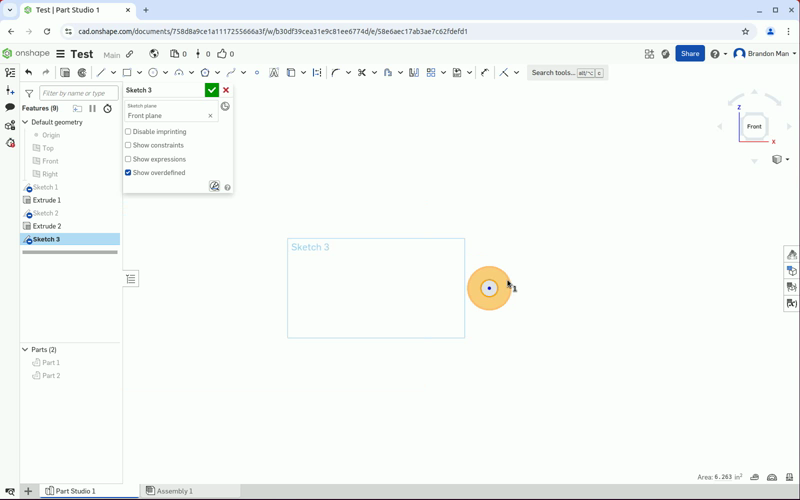
scroll(-6)
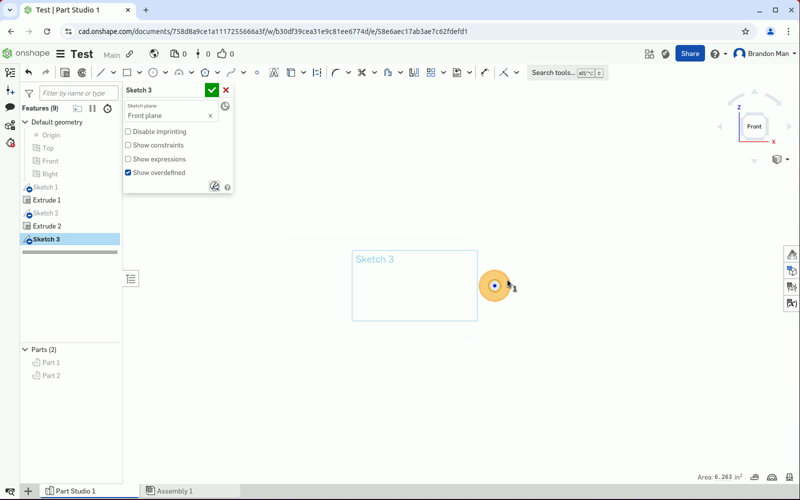
scroll(-6)
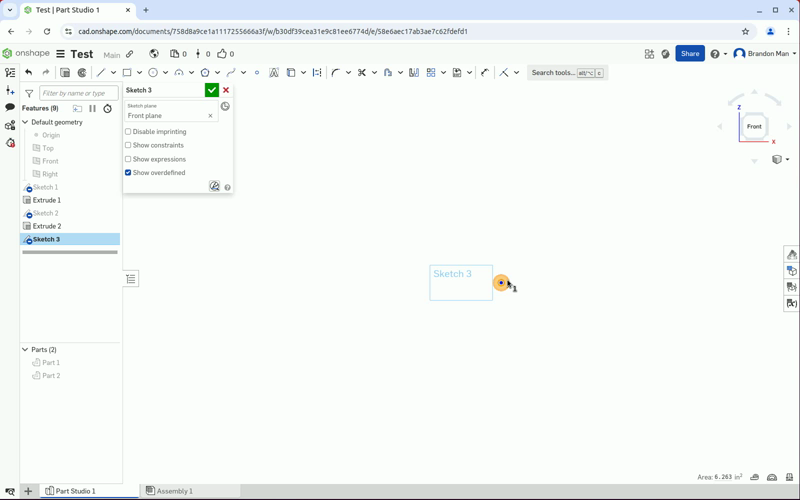
mouse_move(73, 352)
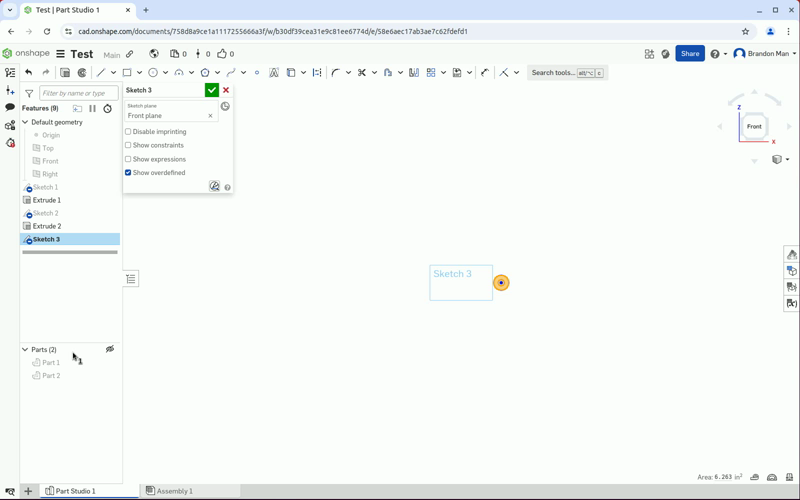
key(shift+y)
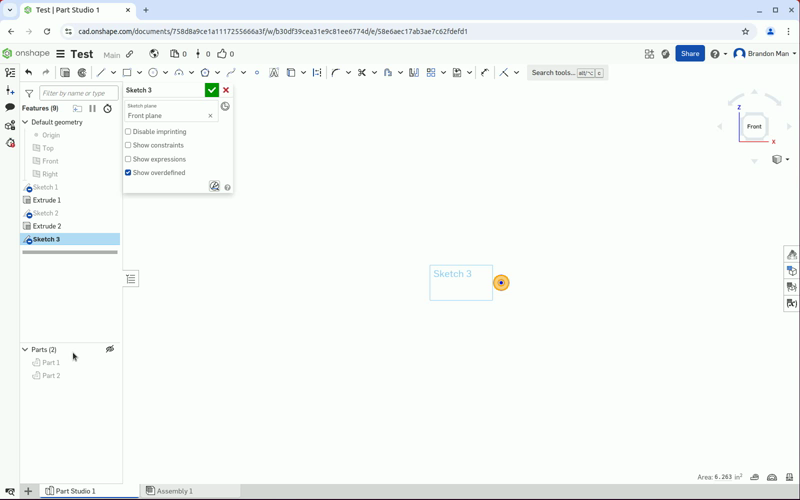
key(shift+e)
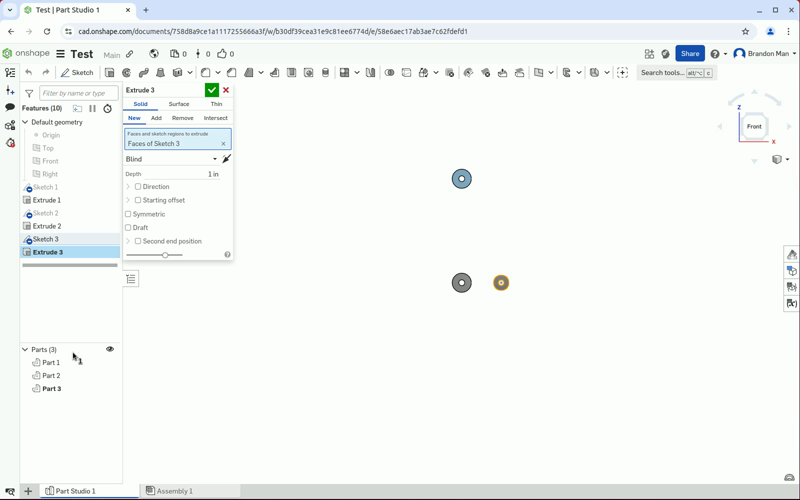
mouse_move(143, 106)
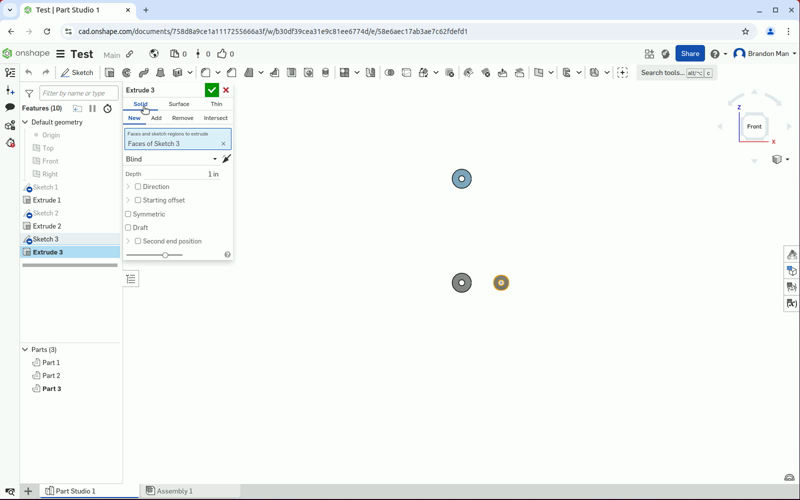
click(143, 106)
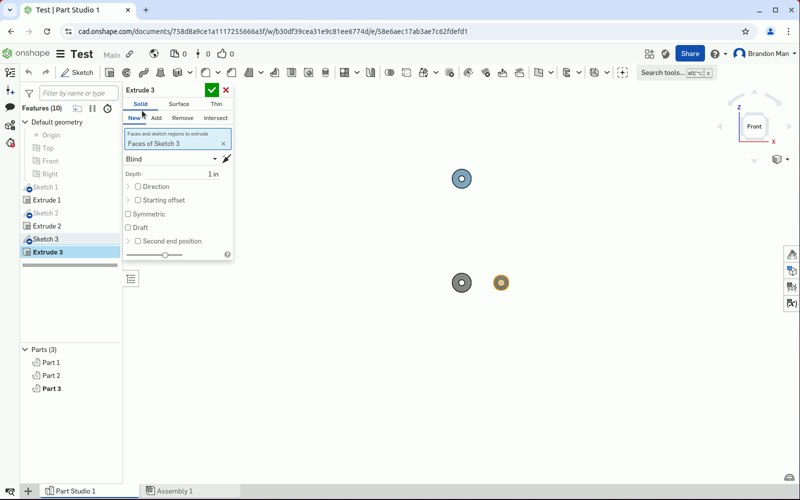
mouse_move(137, 120)
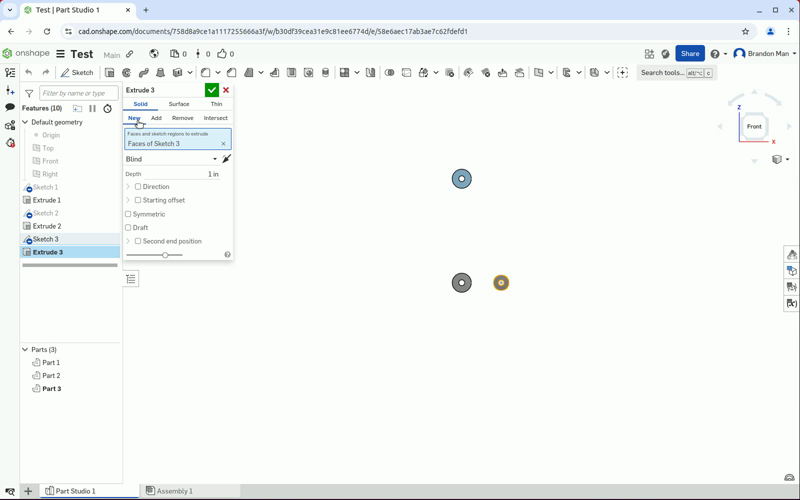
click(137, 120)
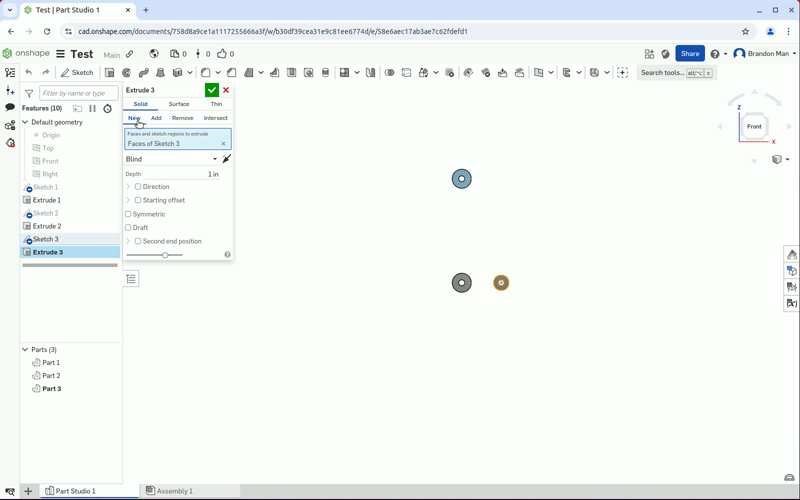
key(tab, 4)
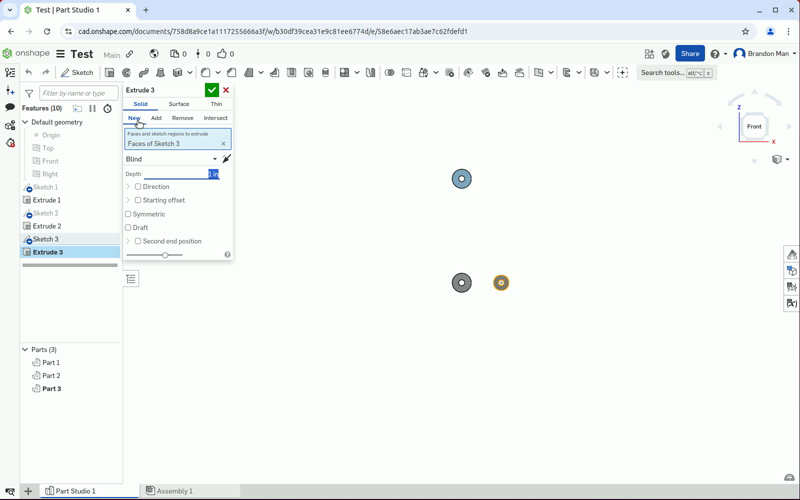
text(5.777)
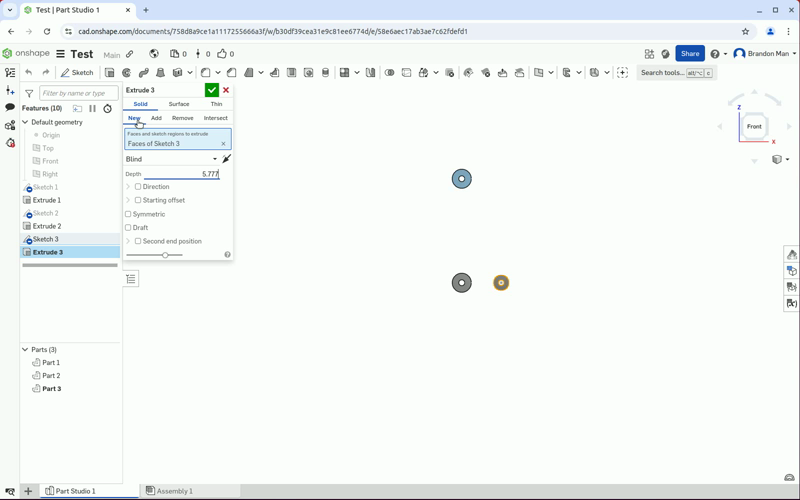
key(enter)
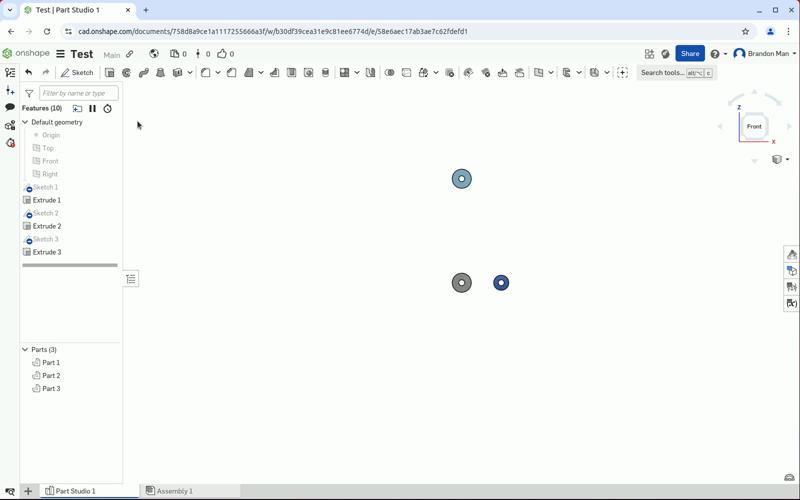
key(shift+h)
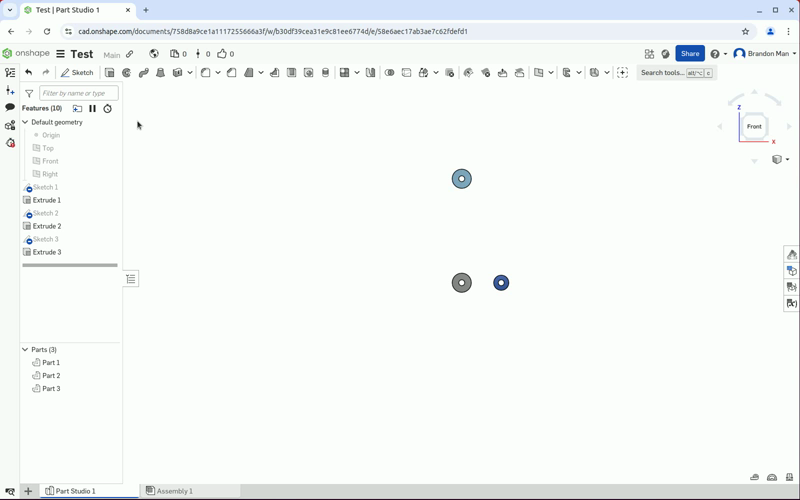
key(shift+h)
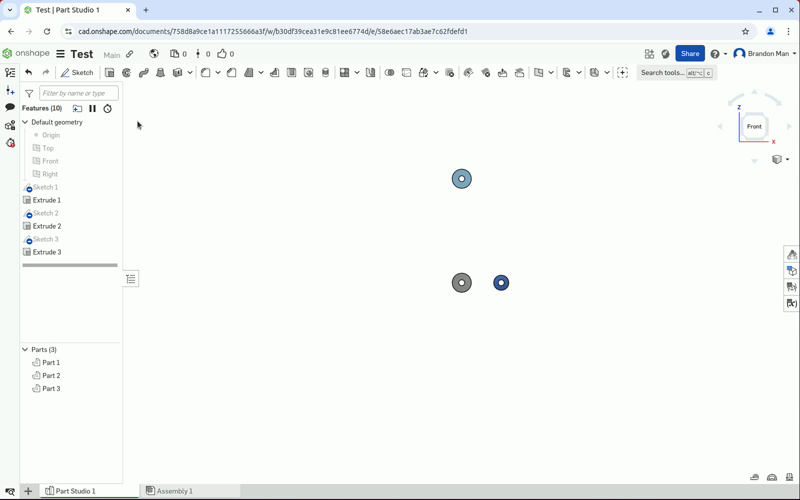
mouse_move(73, 189)
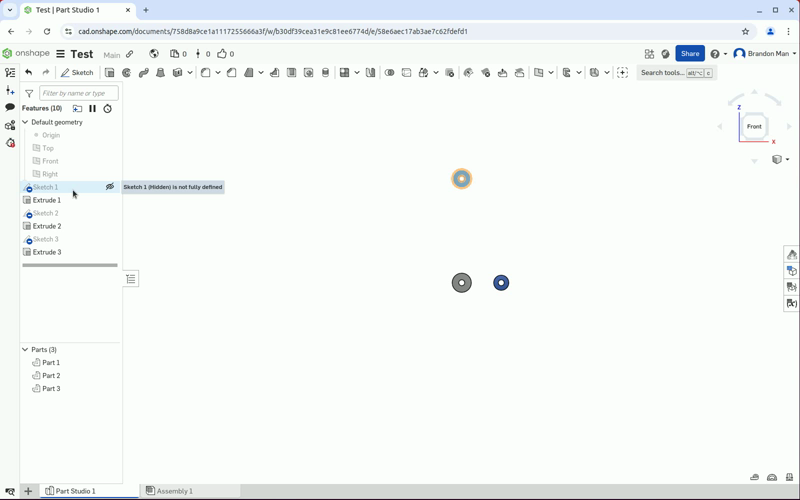
click(73, 189)
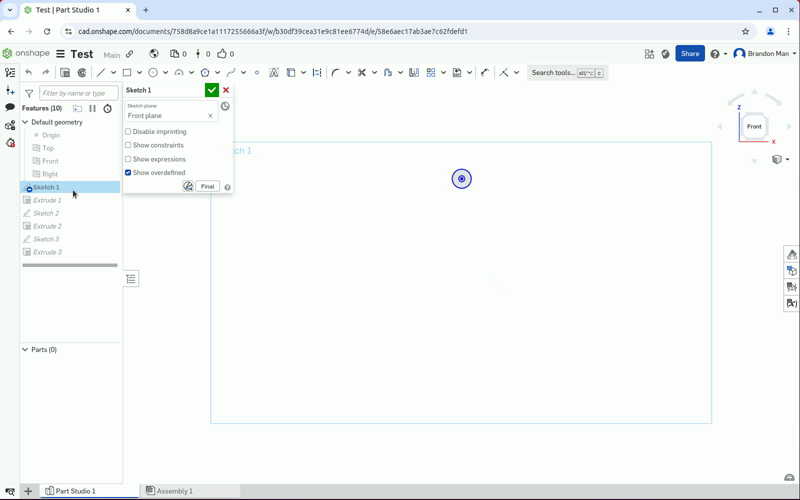
mouse_move(229, 92)
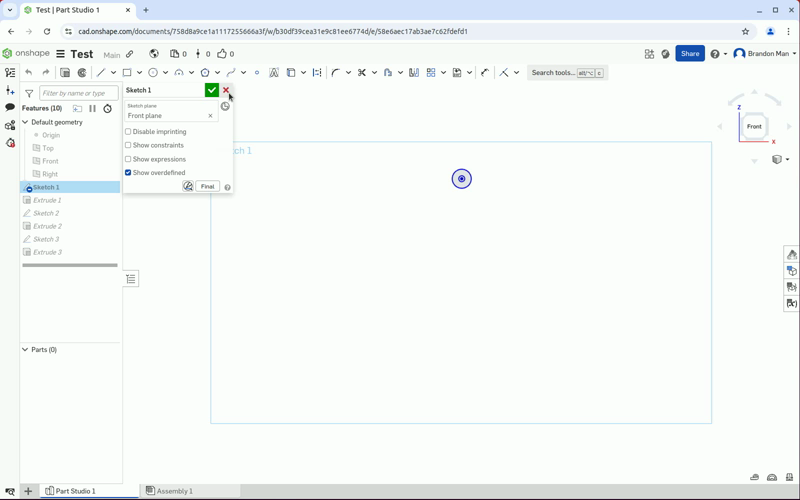
click(229, 92)
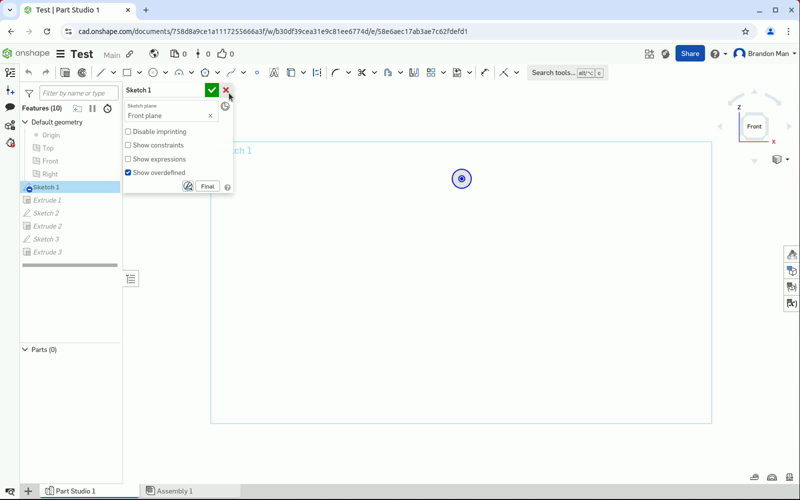
key(shift+s)
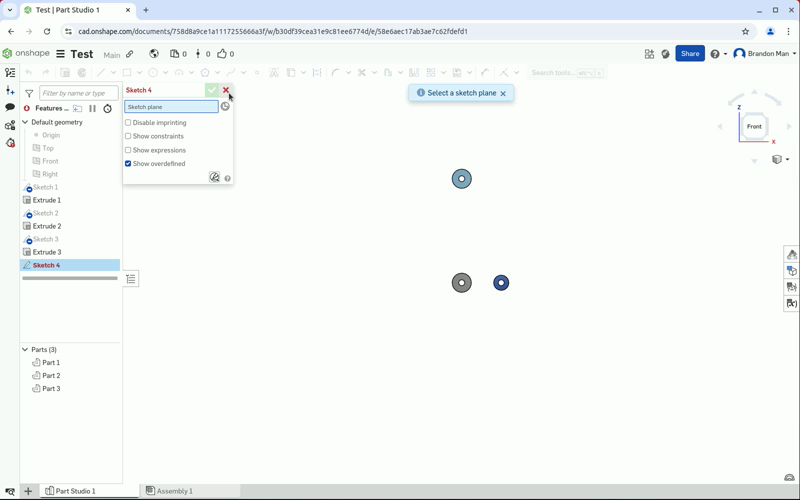
mouse_move(73, 163)
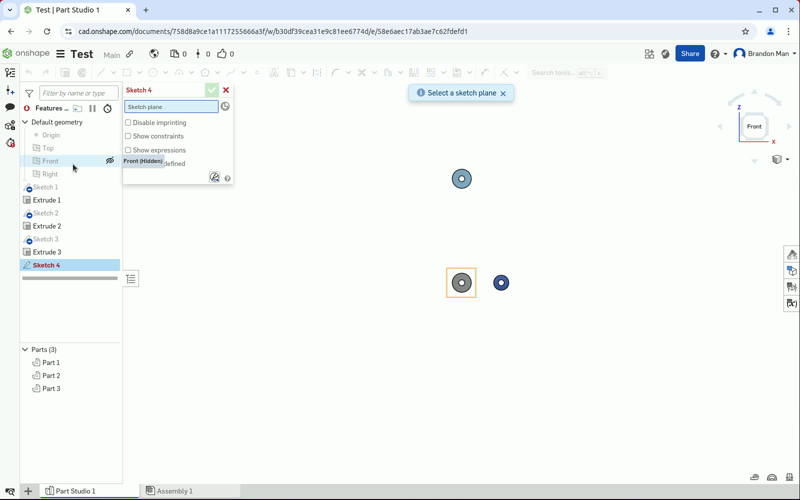
click(73, 163)
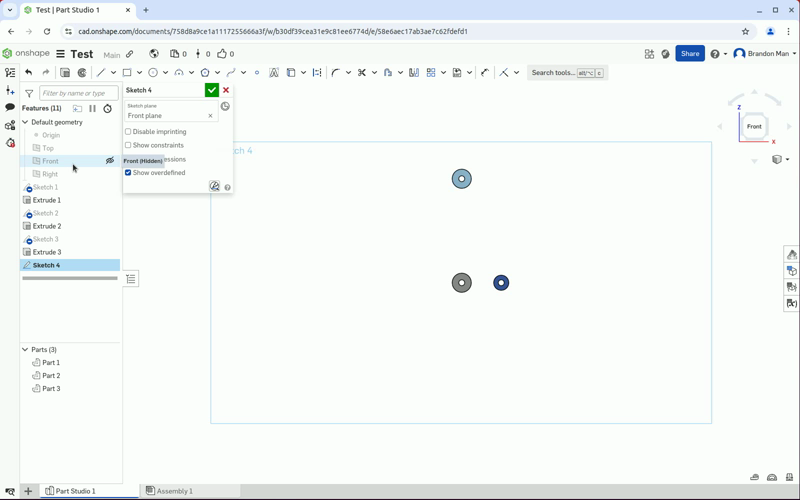
mouse_move(73, 352)
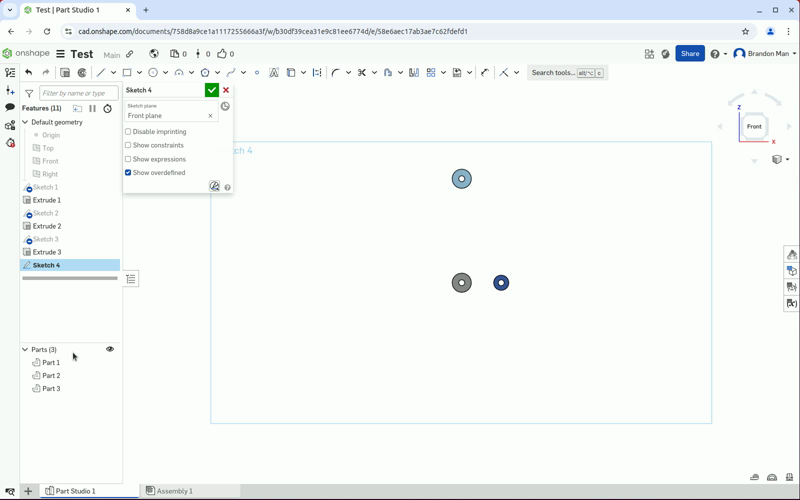
key(y)
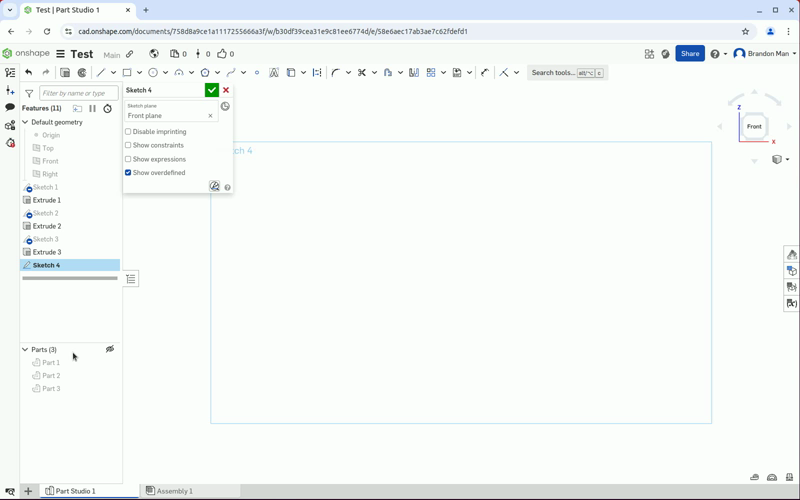
key(a)
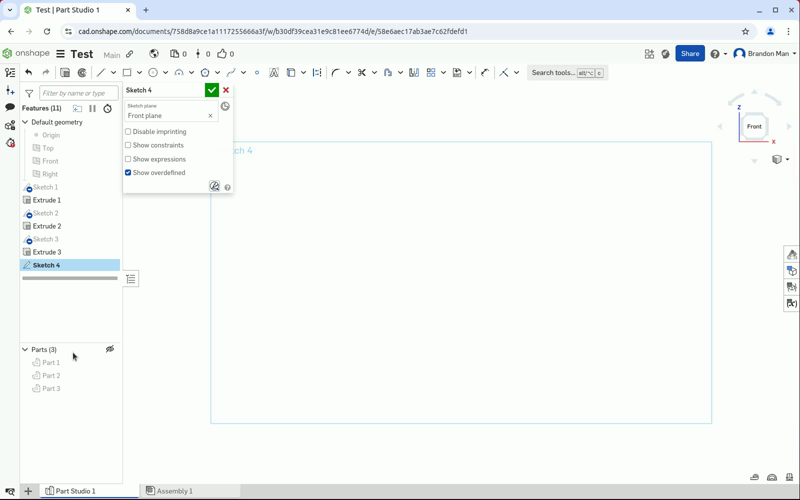
key_down(shift)
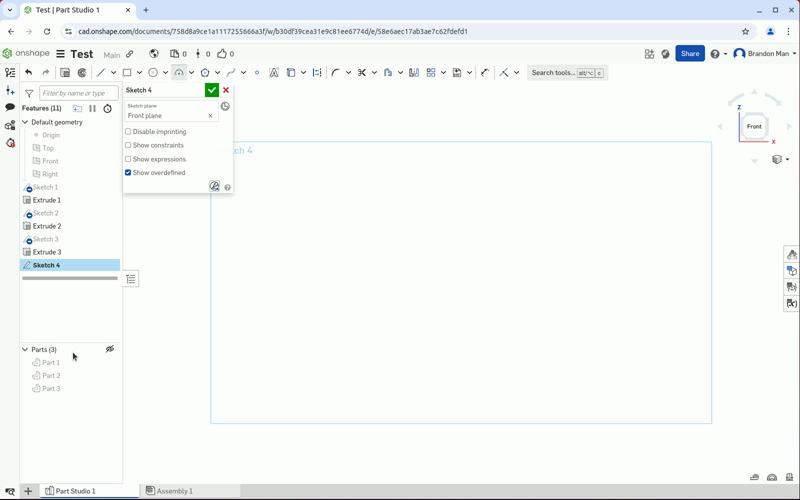
mouse_move(446, 223)
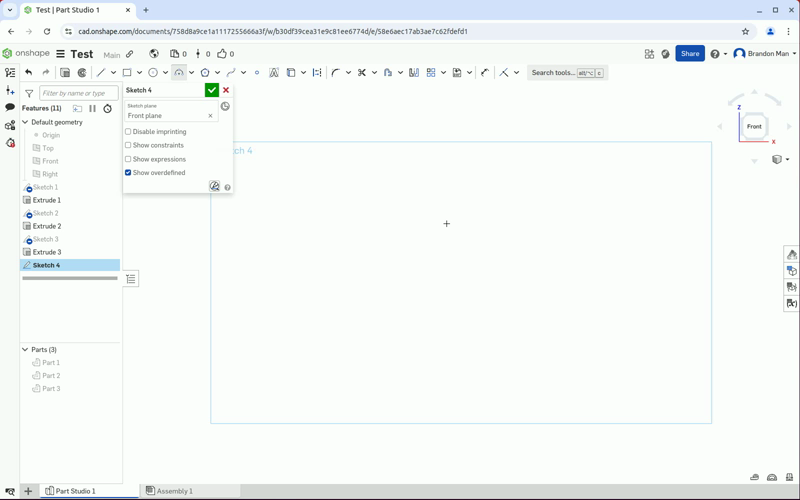
click(446, 223)
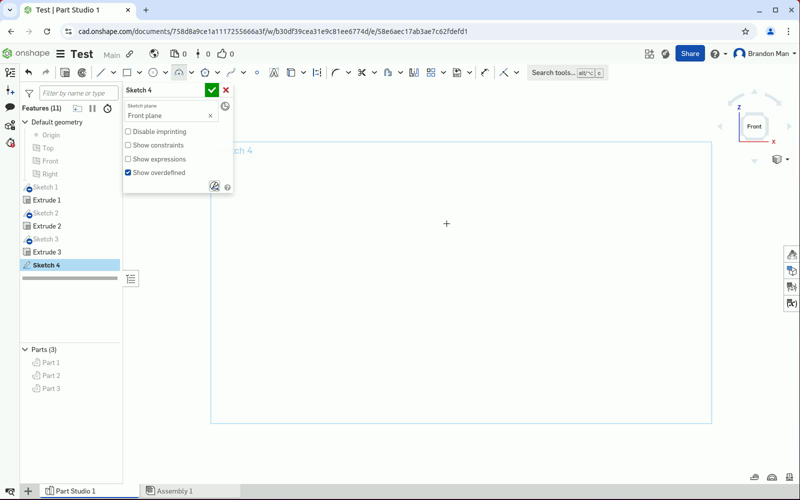
key_up(shift)
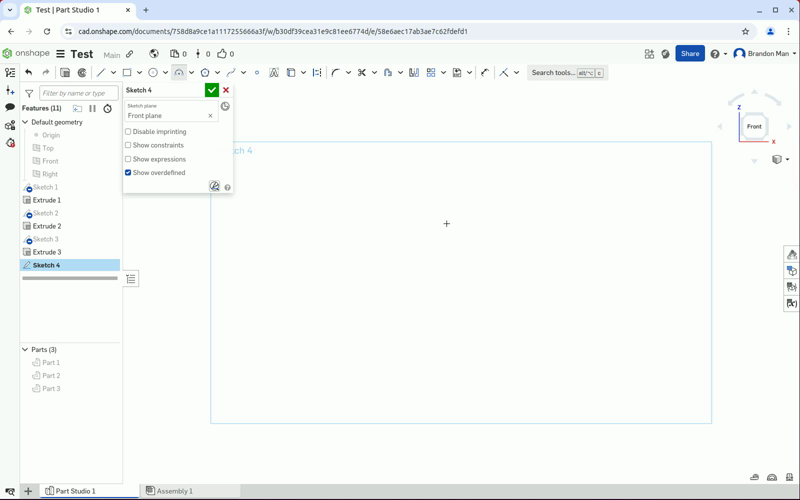
key_down(shift)
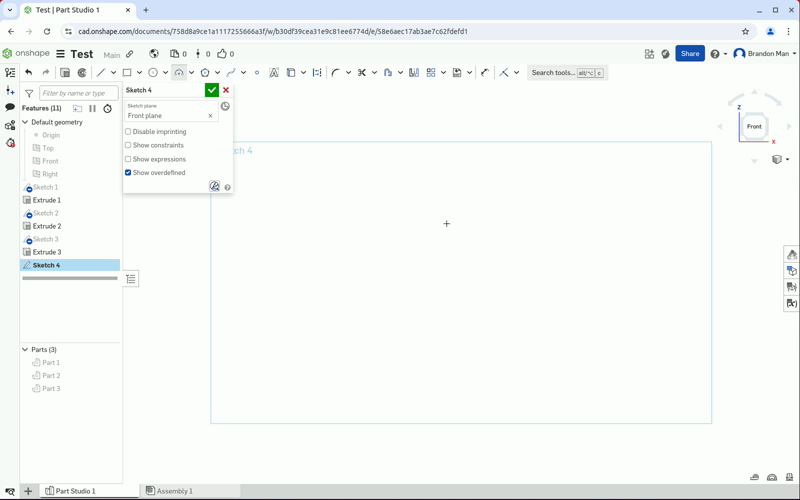
mouse_move(476, 223)
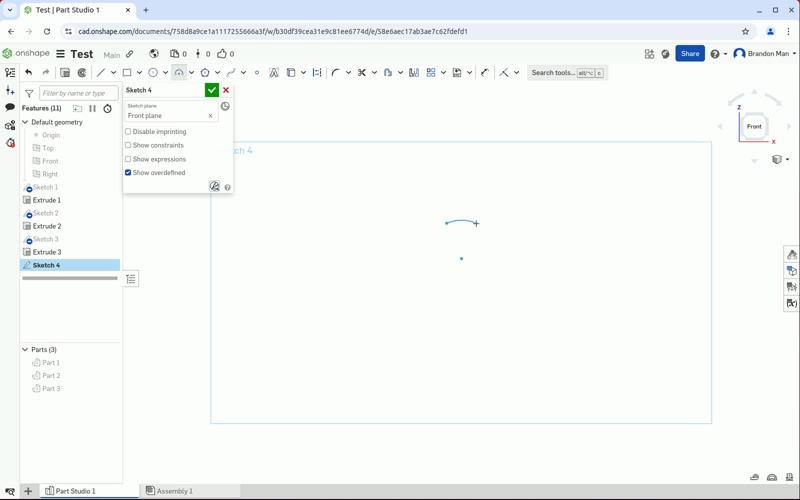
click(476, 223)
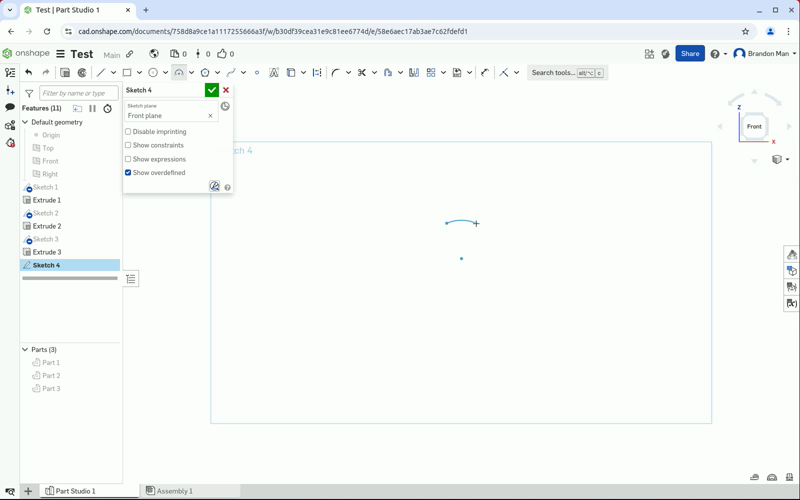
mouse_move(461, 210)
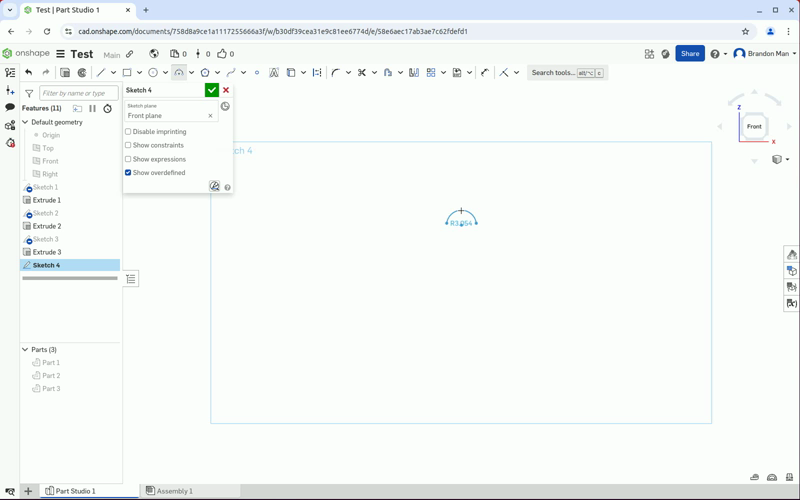
click(461, 210)
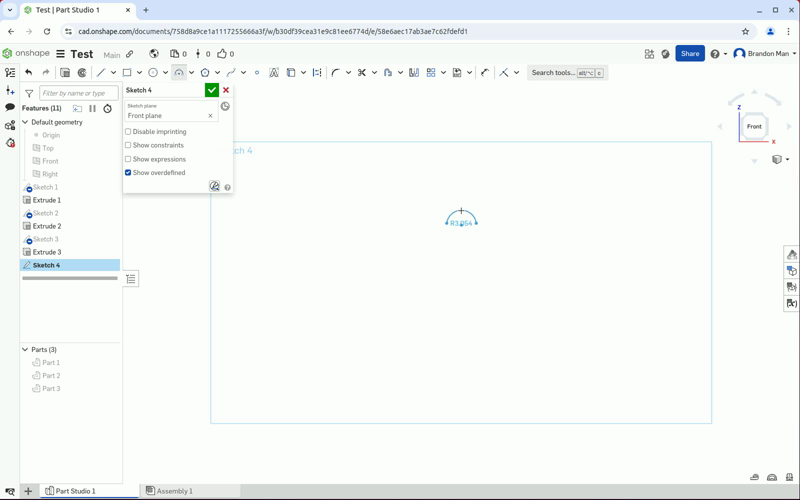
key_up(shift)
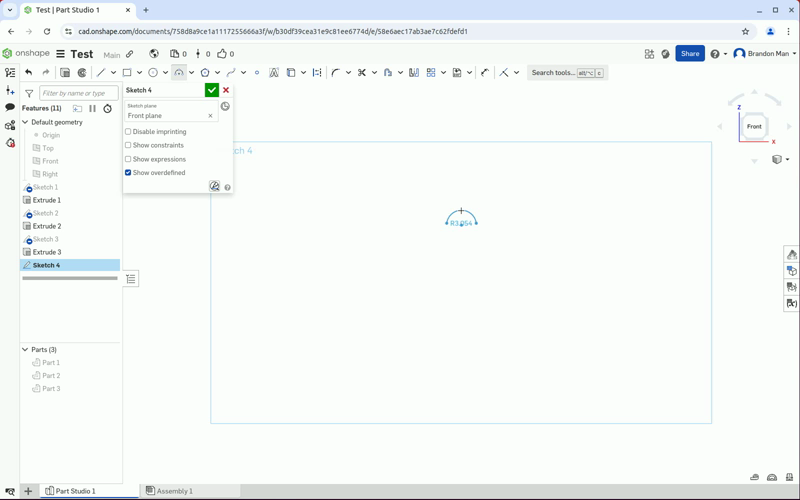
key(esc)
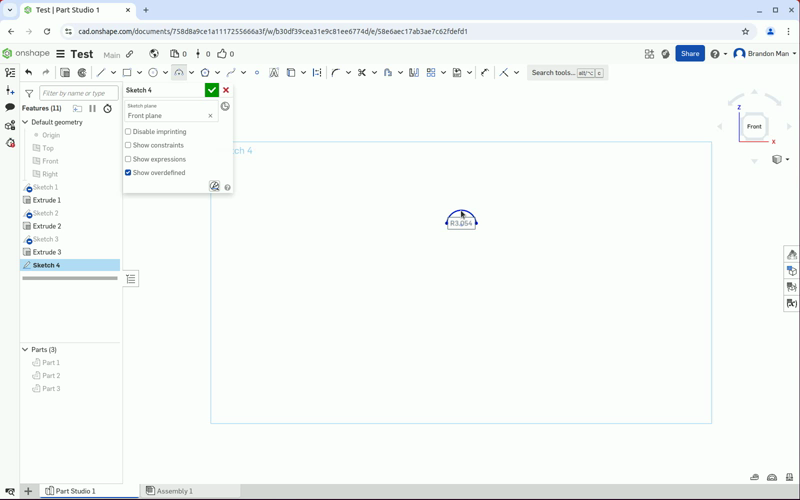
key(l)
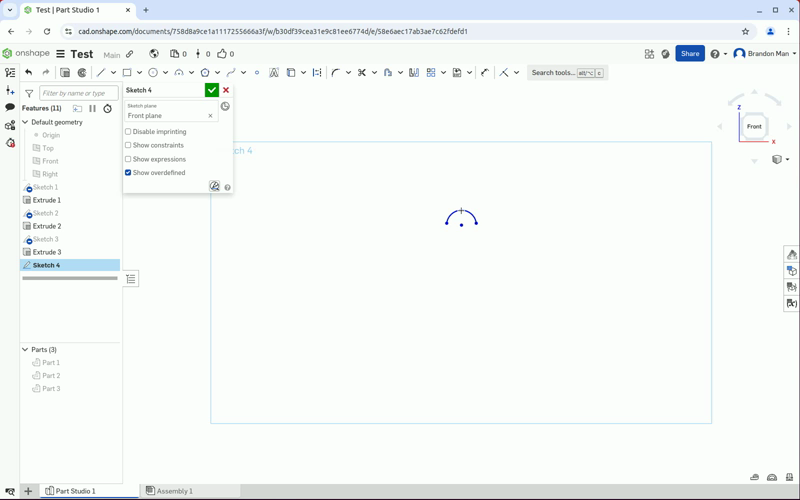
mouse_move(476, 223)
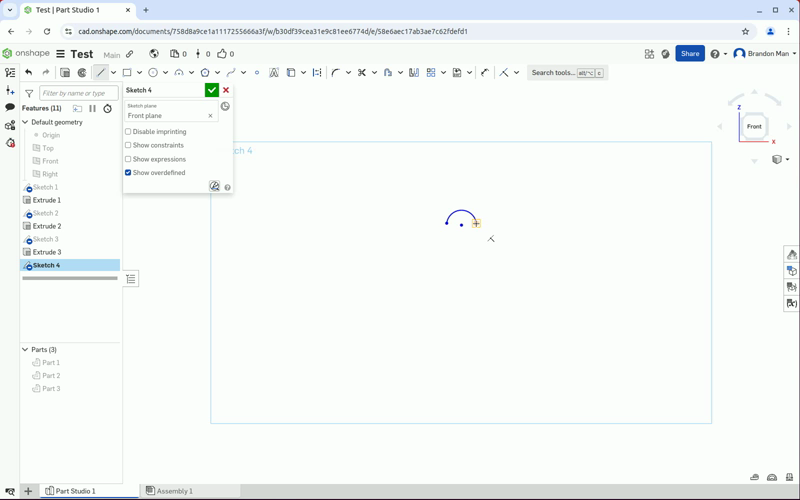
click(476, 223)
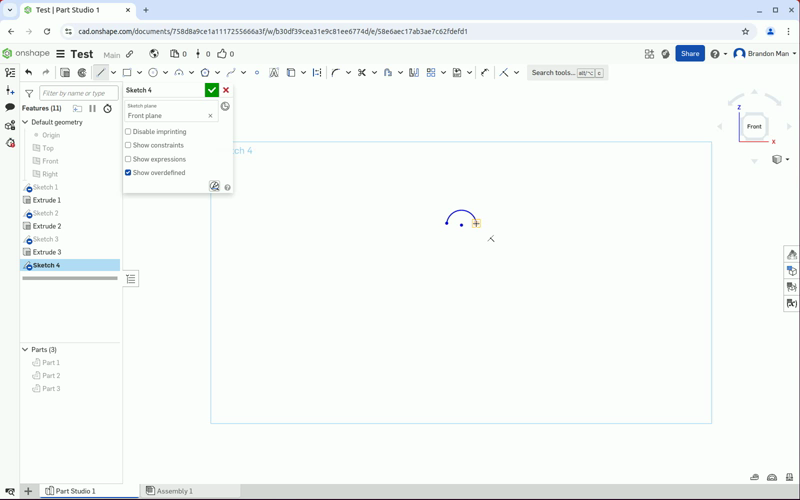
key_down(shift)
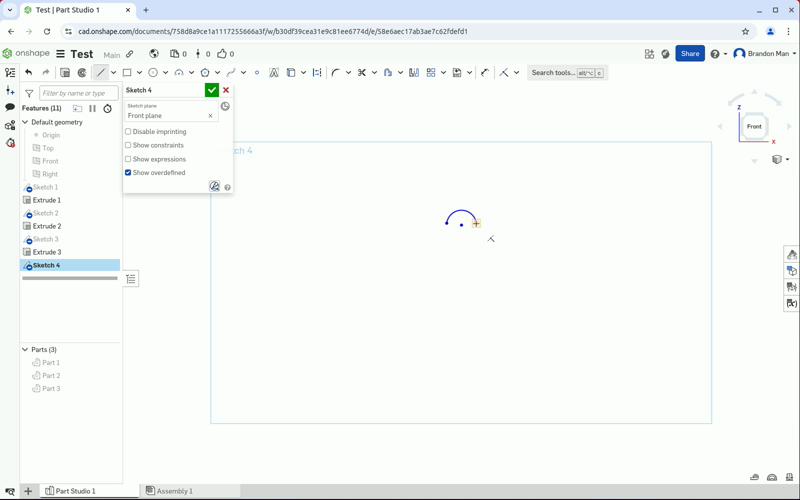
mouse_move(506, 223)
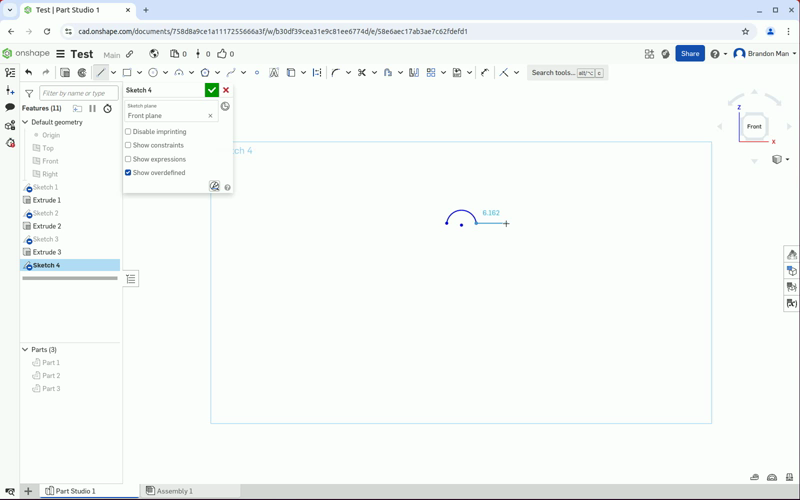
mouse_move(470, 176)
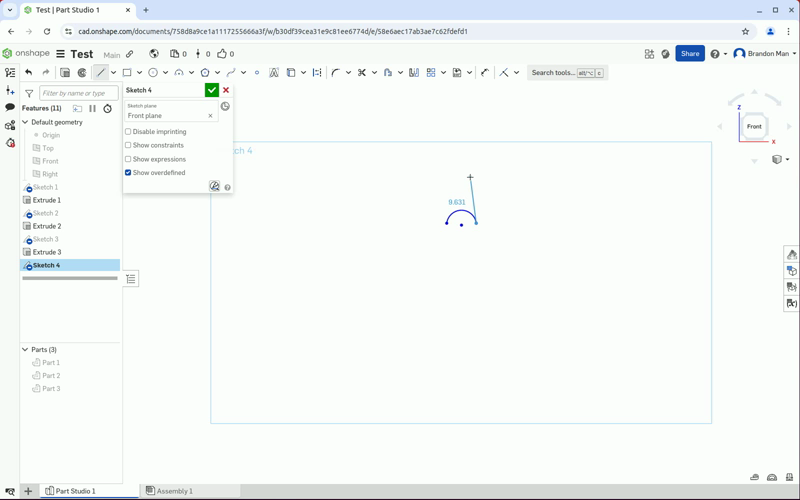
click(470, 176)
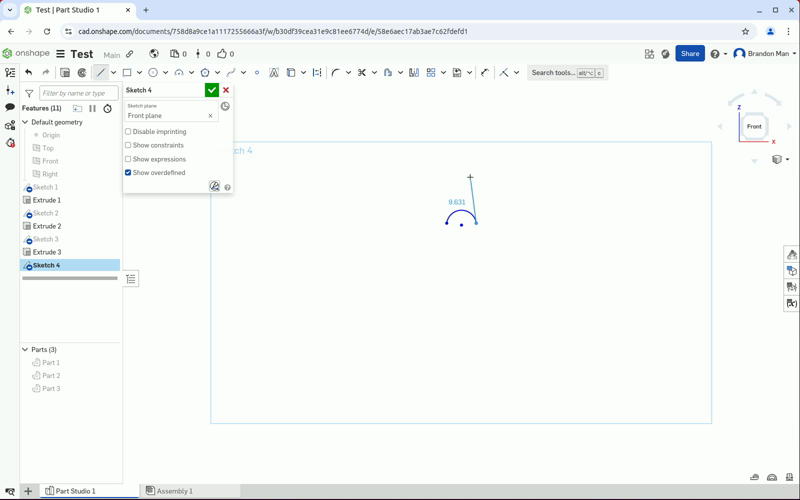
key_up(shift)
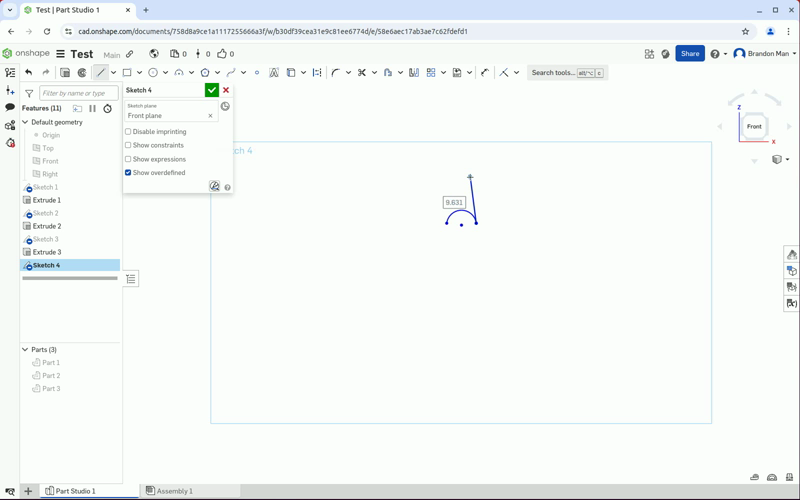
key(esc)
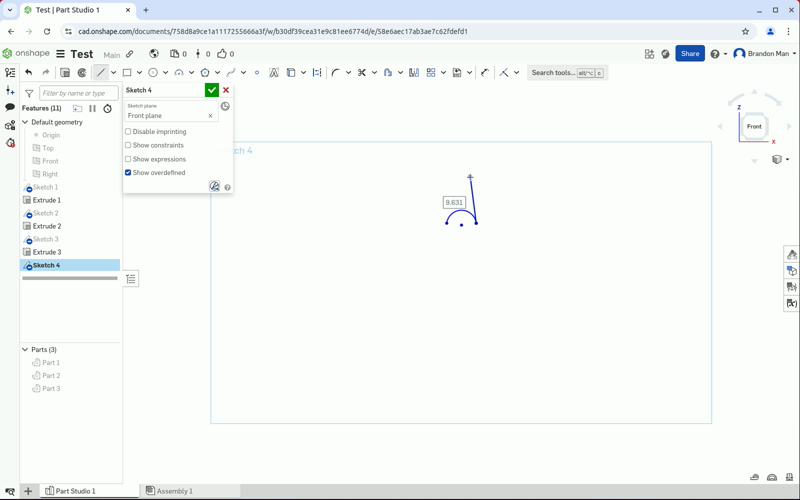
key(a)
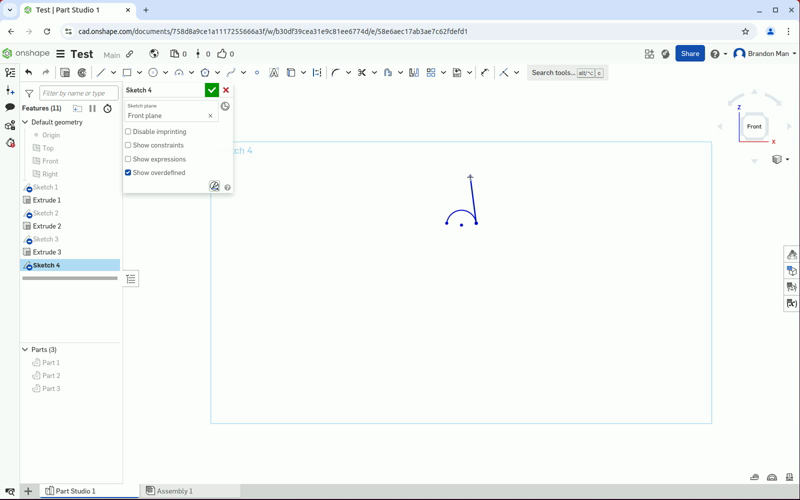
mouse_move(470, 176)
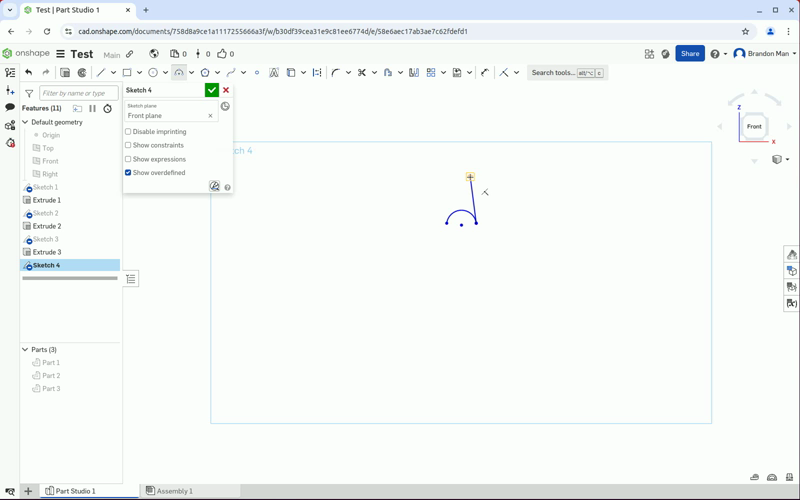
click(470, 176)
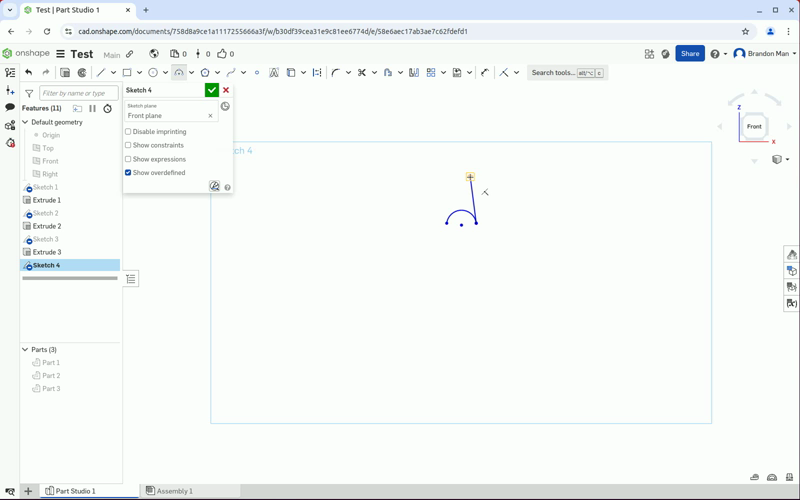
key_down(shift)
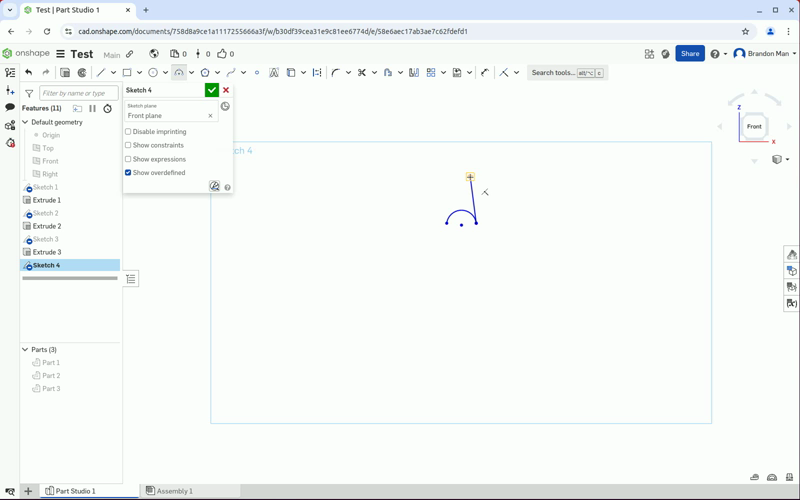
mouse_move(452, 176)
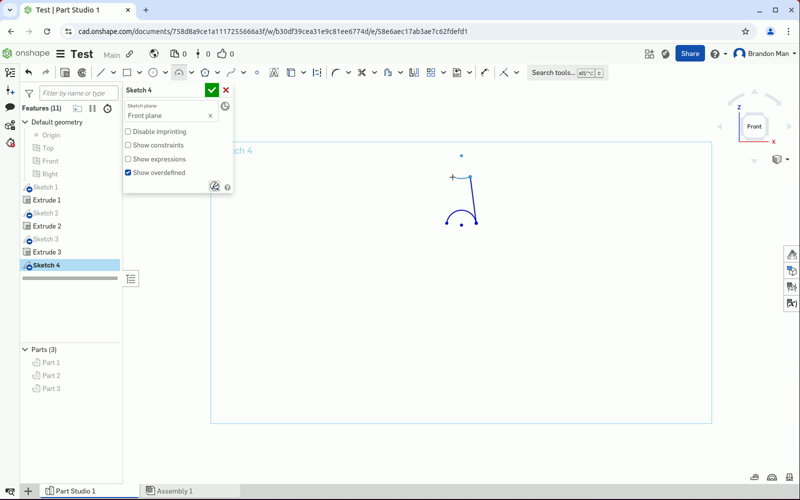
click(452, 176)
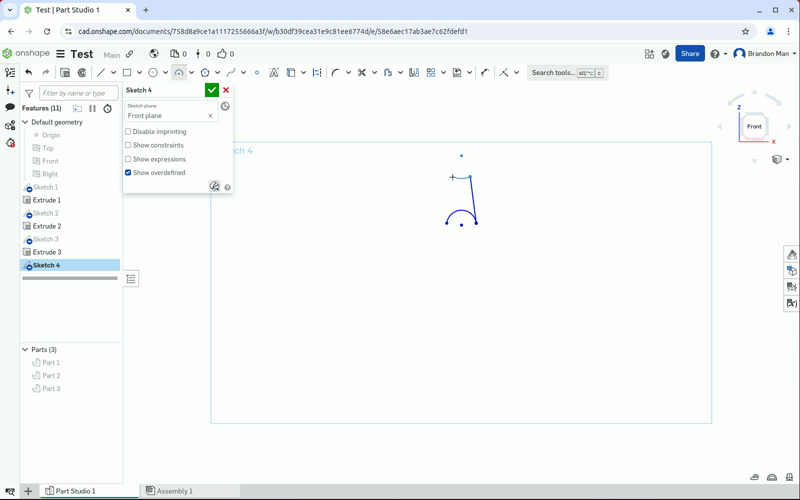
mouse_move(461, 186)
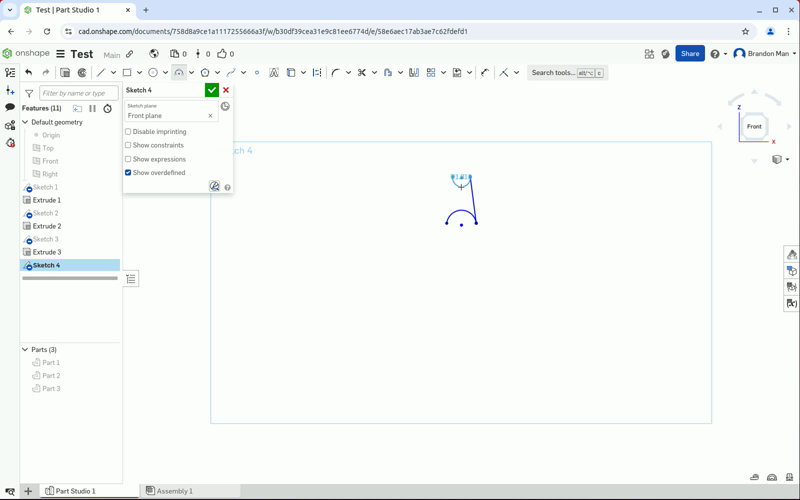
click(461, 186)
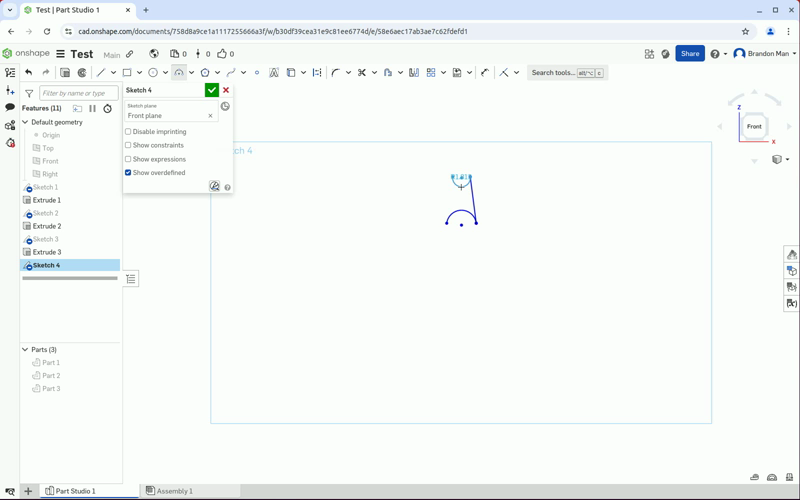
key_up(shift)
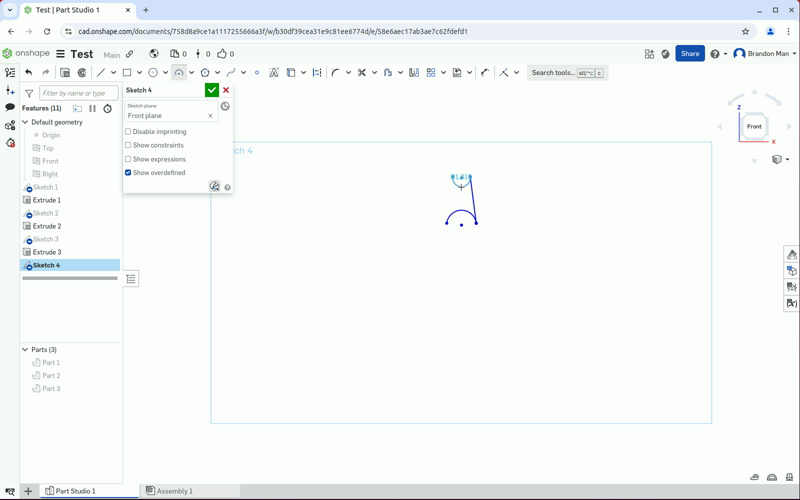
key(esc)
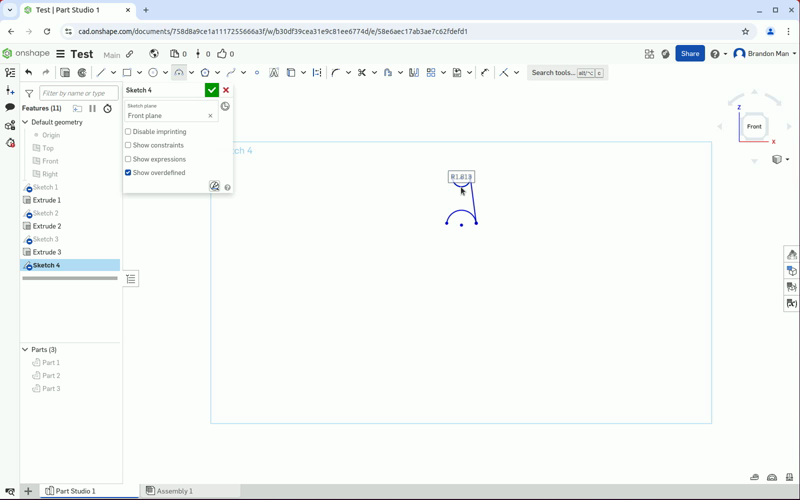
key(l)
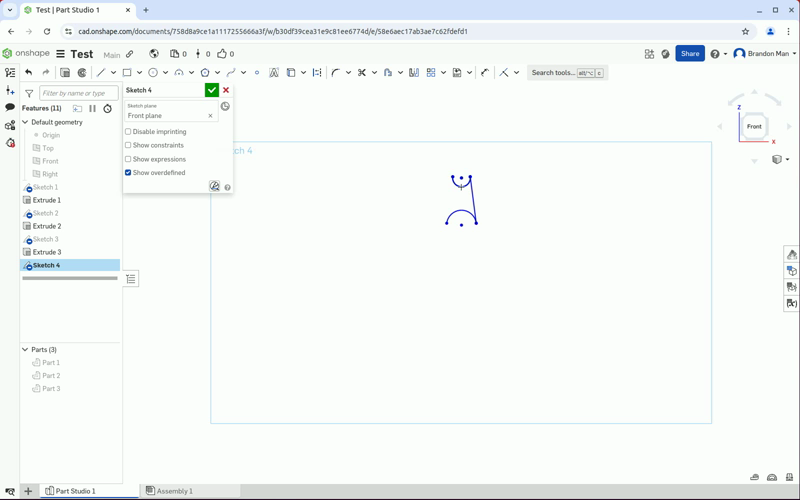
mouse_move(452, 176)
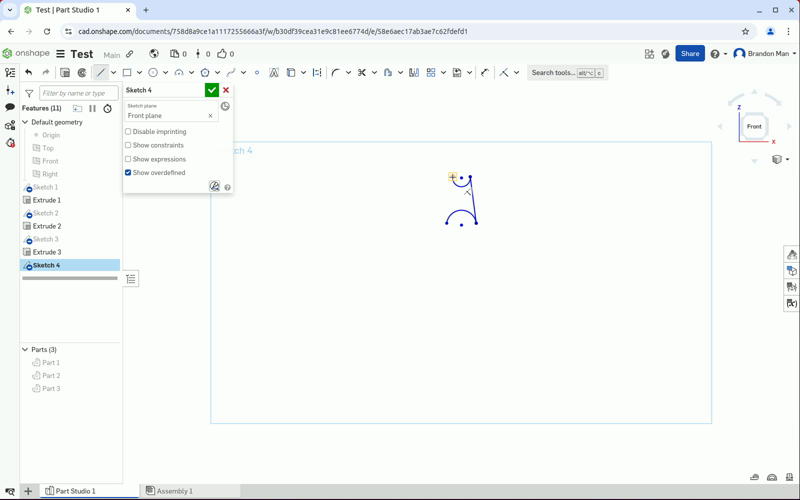
click(452, 176)
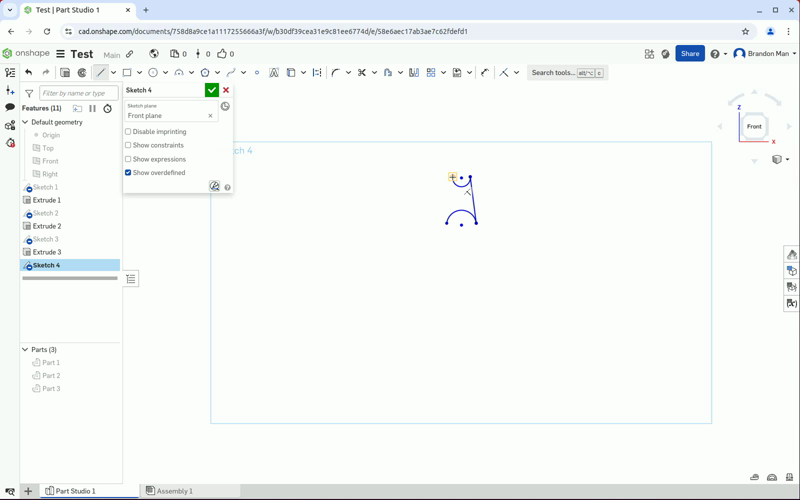
mouse_move(482, 176)
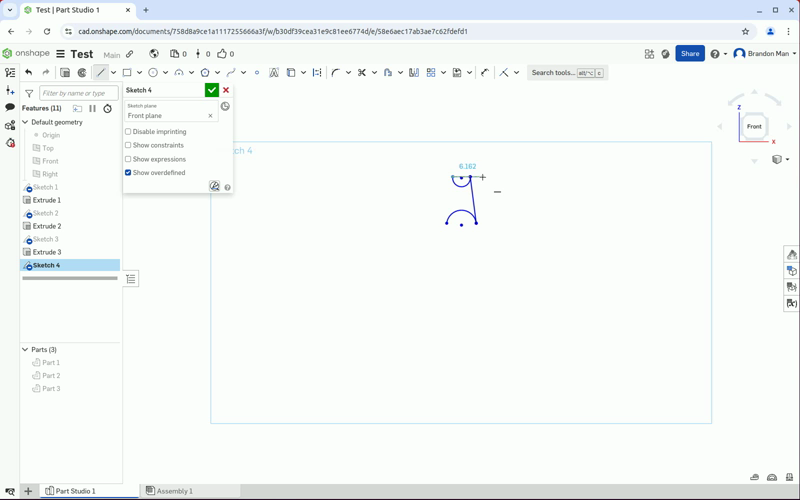
key_down(shift)
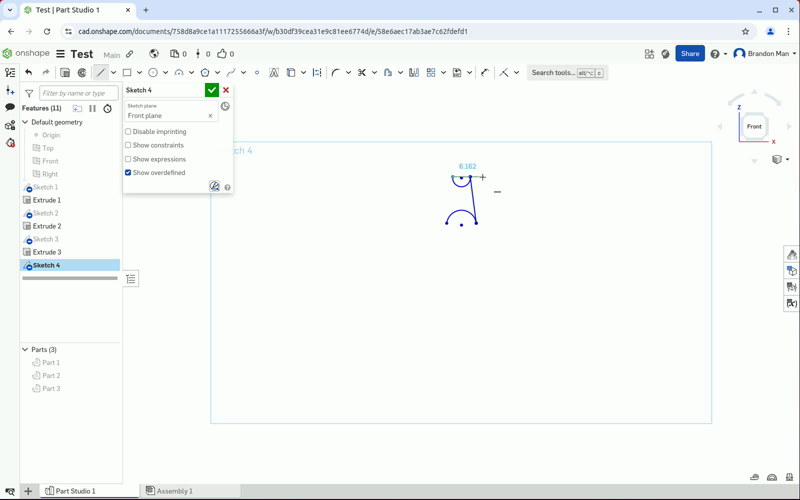
mouse_move(446, 223)
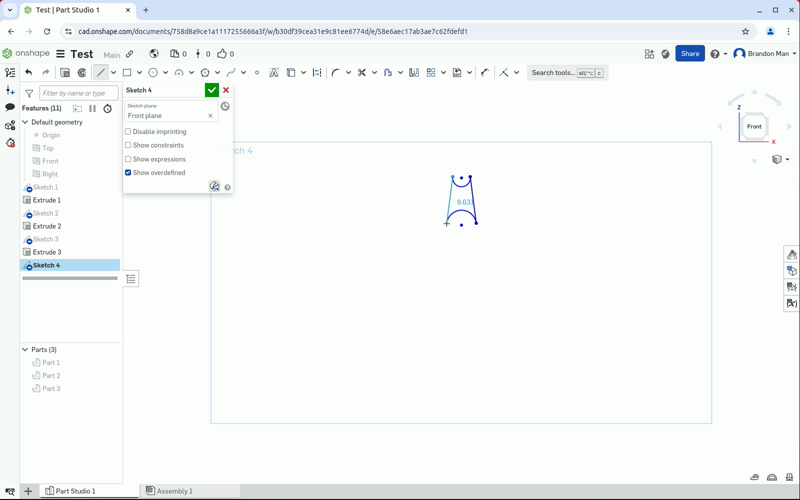
key_up(shift)
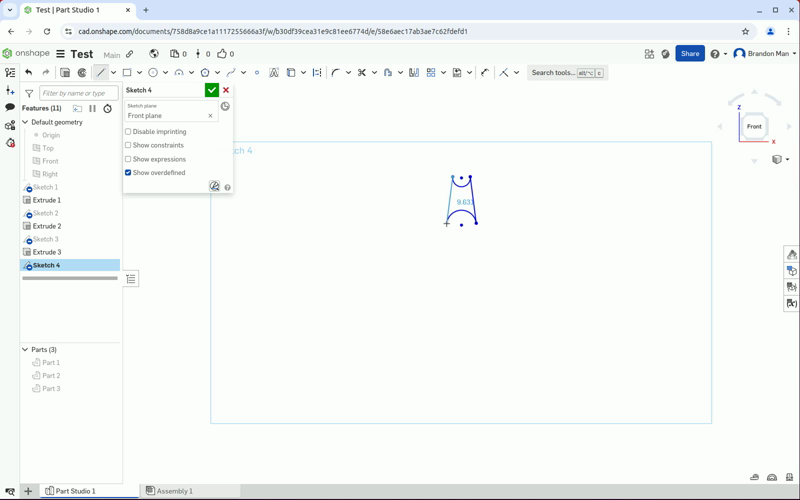
click(446, 223)
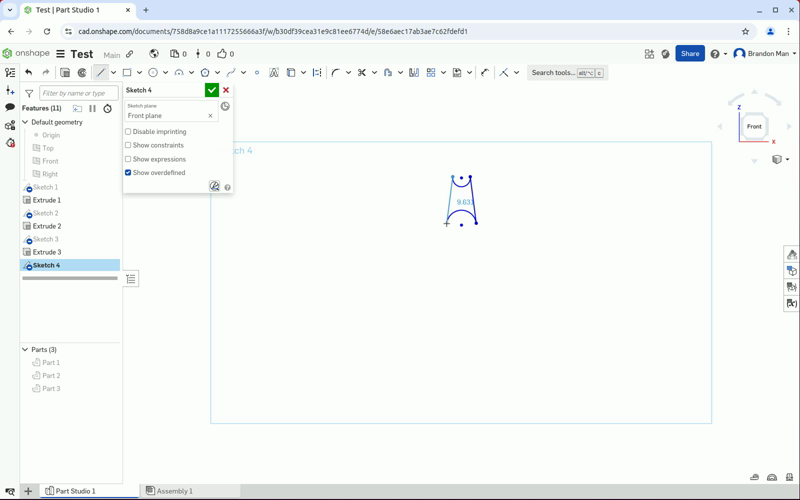
key(esc)
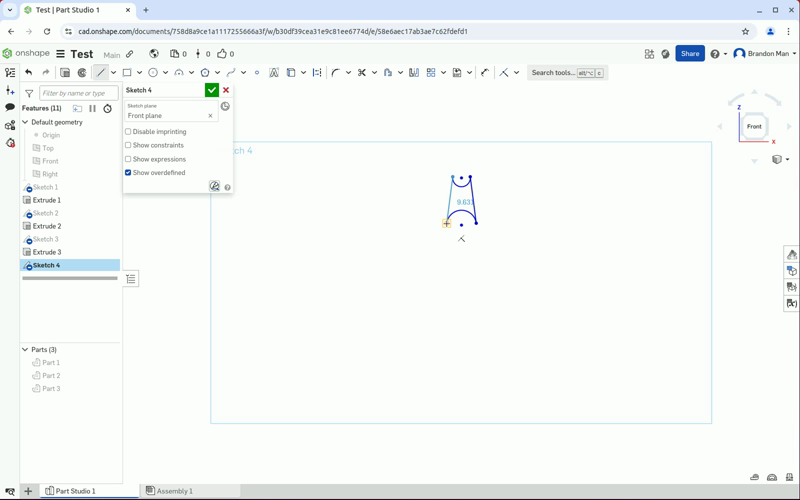
key(c)
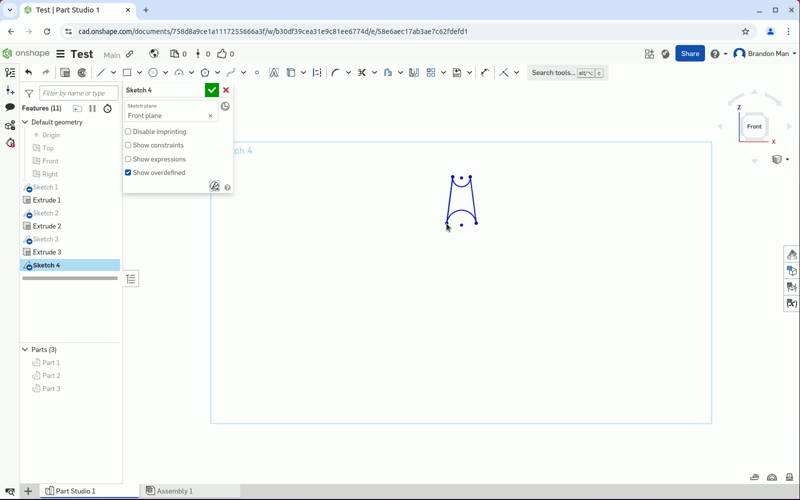
key_down(shift)
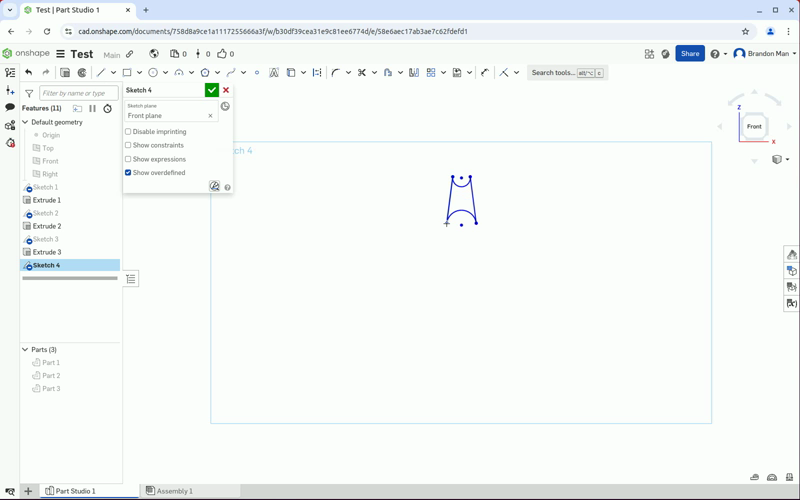
mouse_move(458, 191)
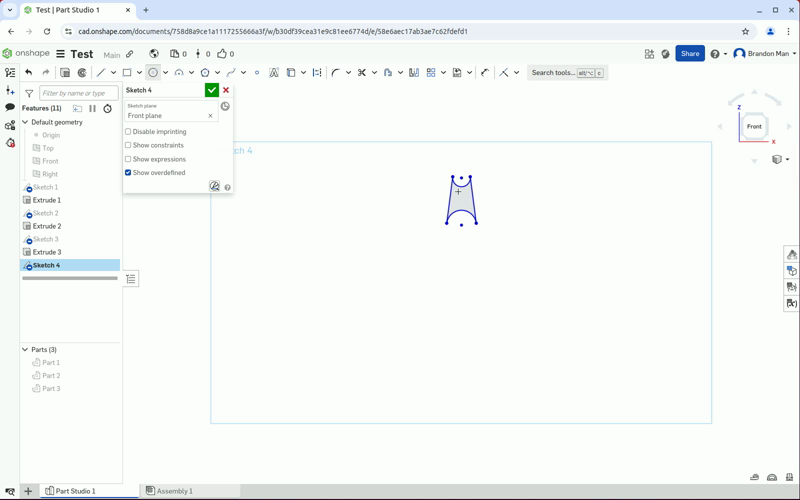
click(458, 191)
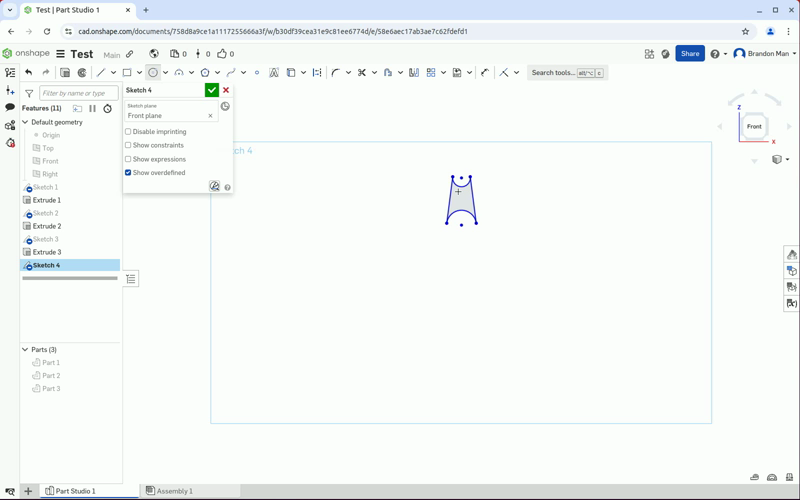
key_up(shift)
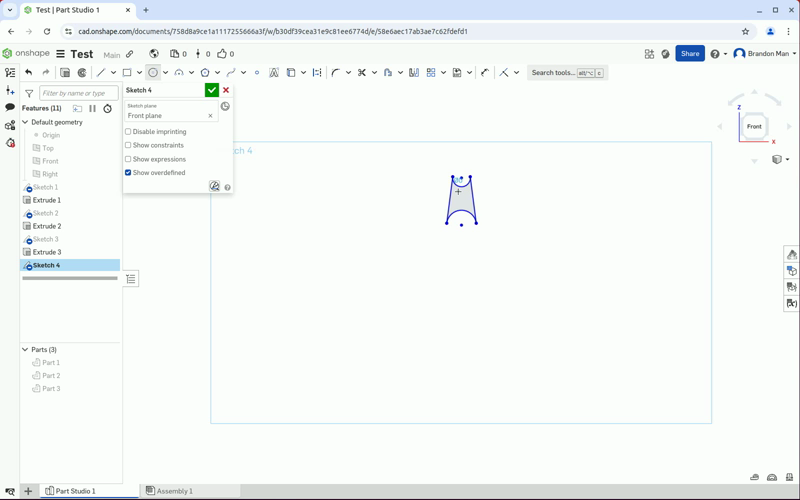
mouse_move(461, 191)
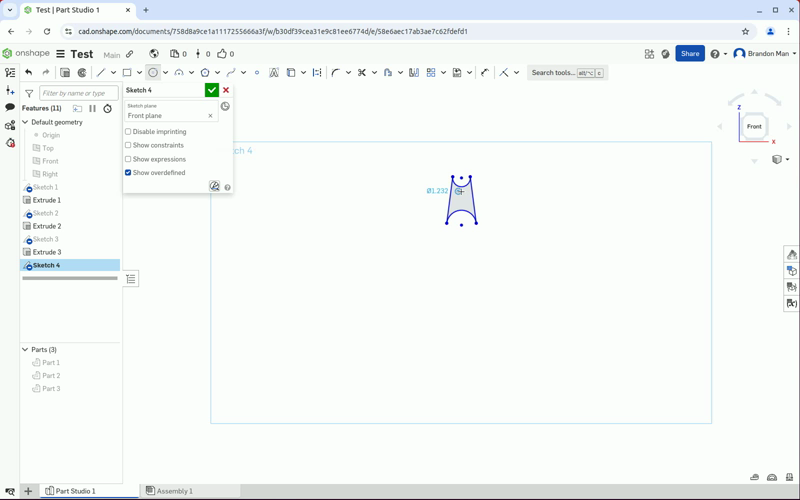
scroll(6)
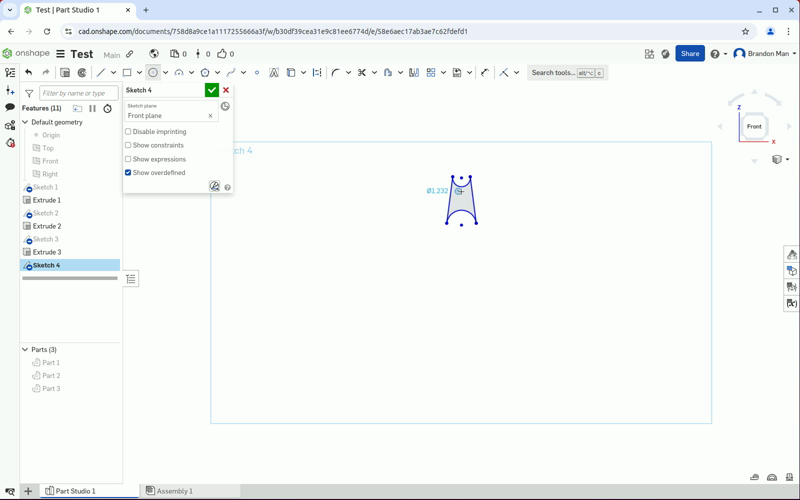
scroll(6)
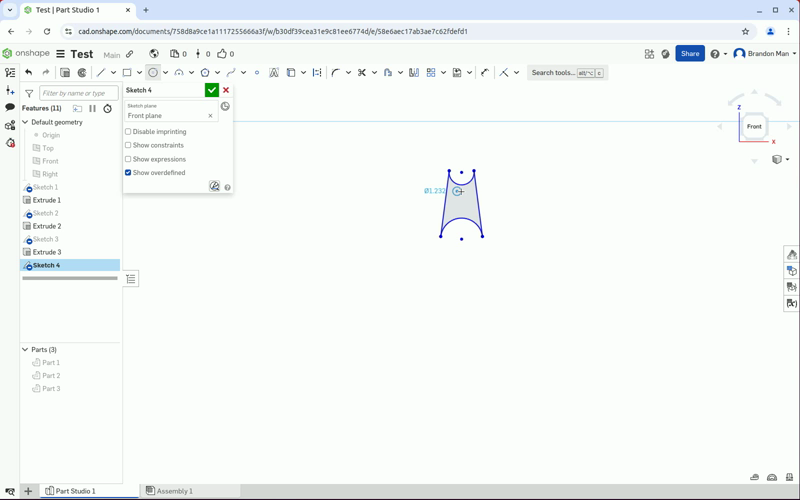
scroll(6)
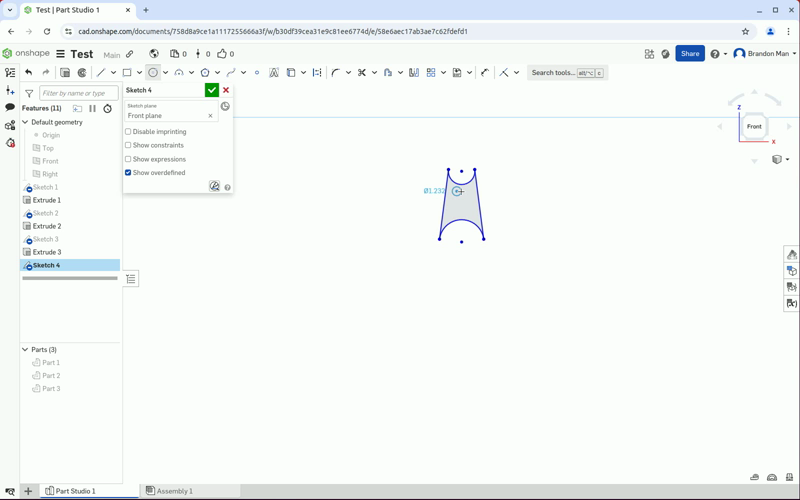
scroll(6)
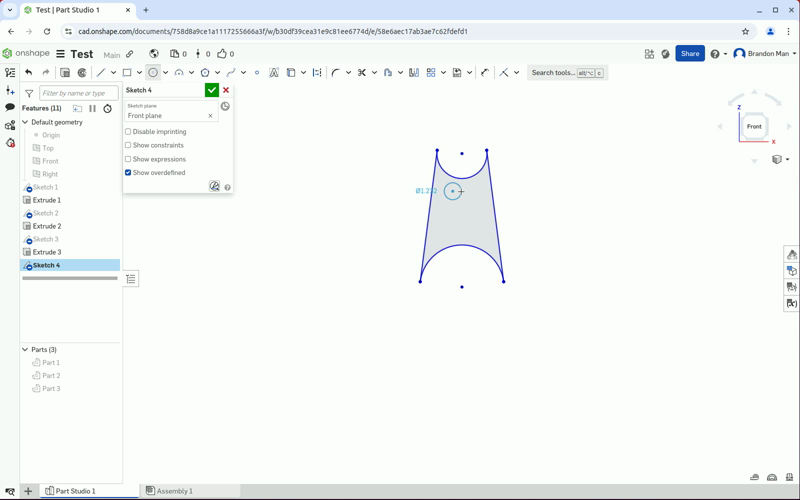
scroll(6)
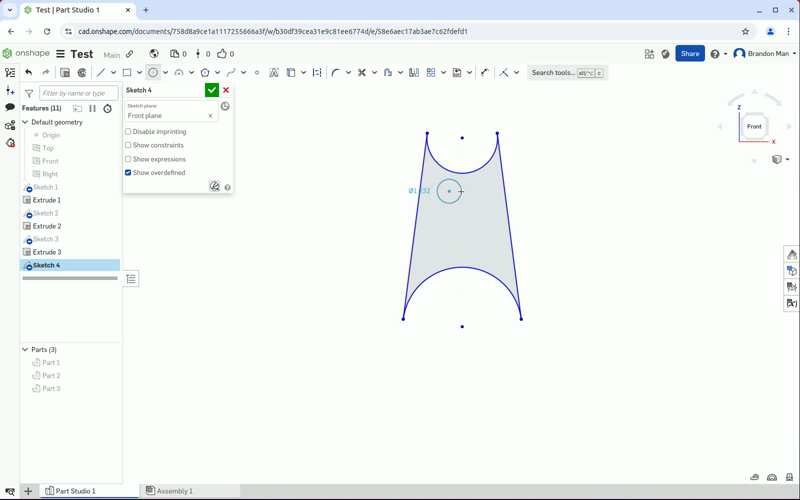
scroll(6)
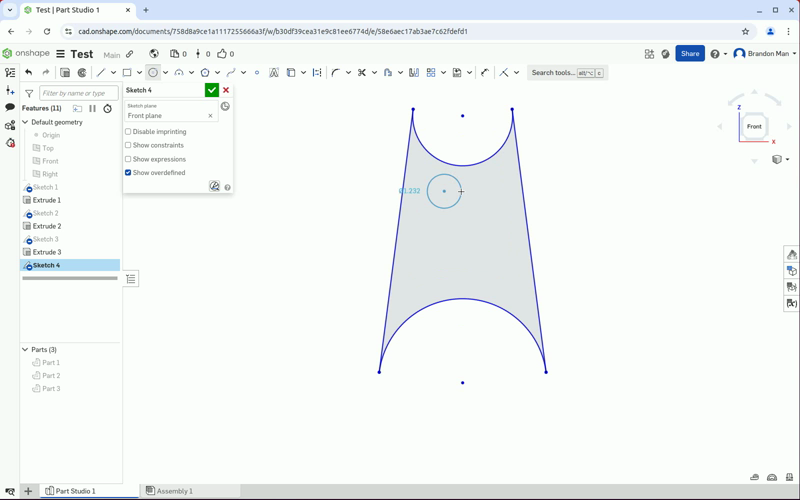
scroll(6)
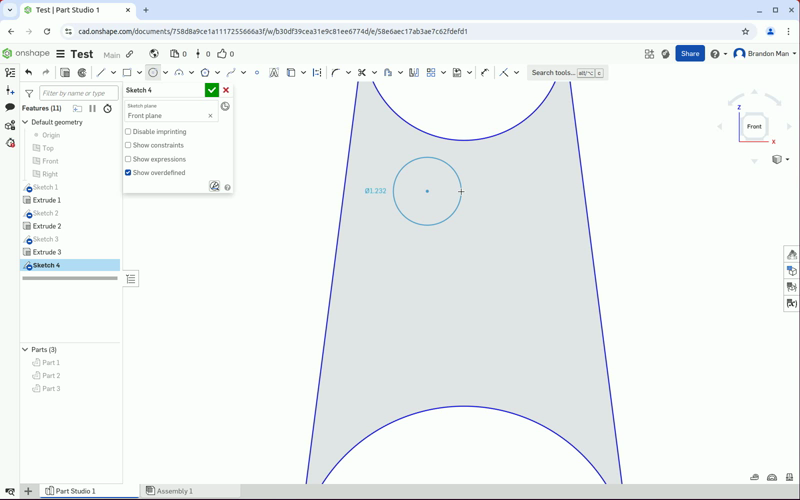
click(461, 191)
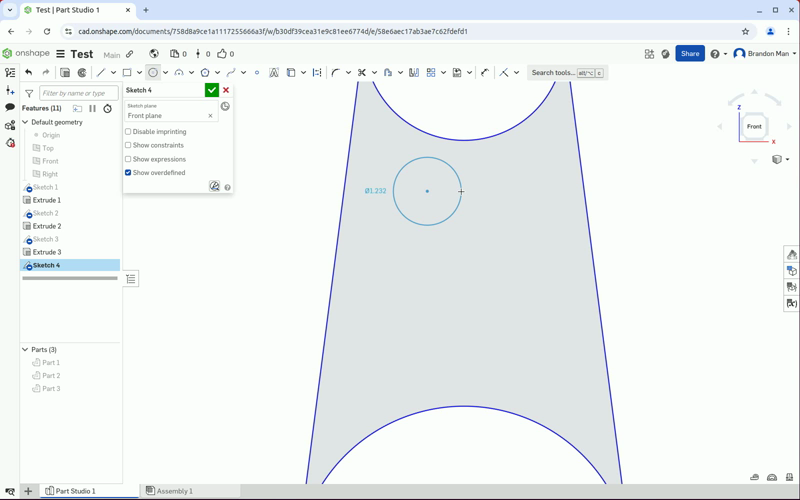
scroll(-6)
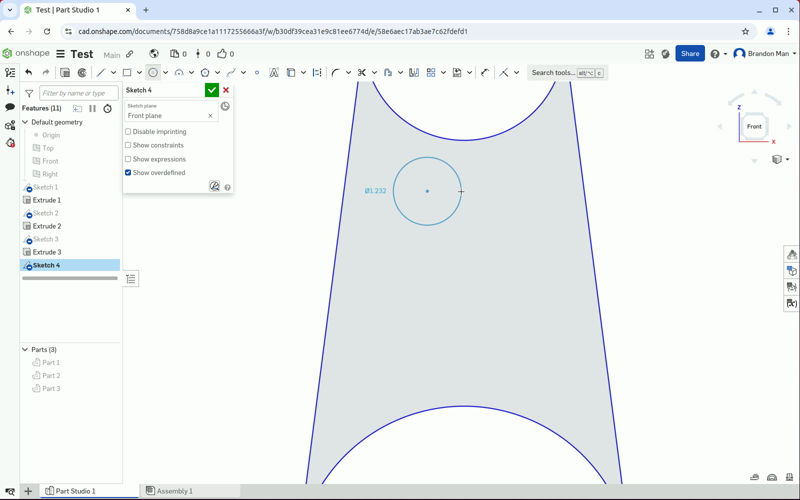
scroll(-6)
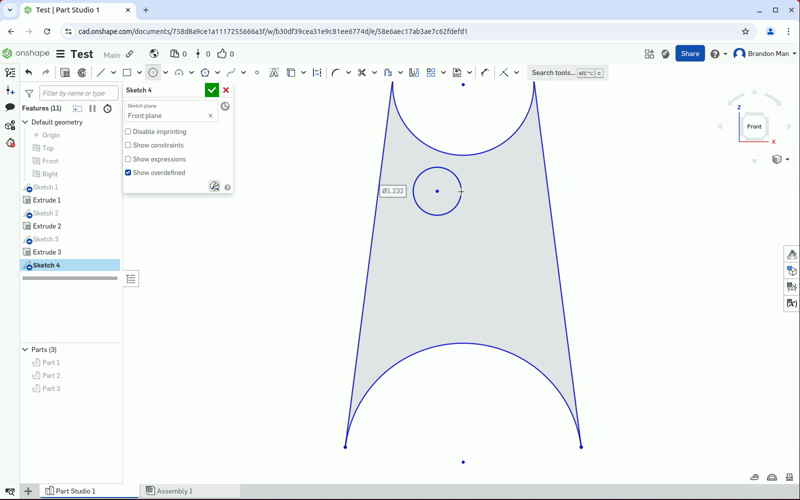
scroll(-6)
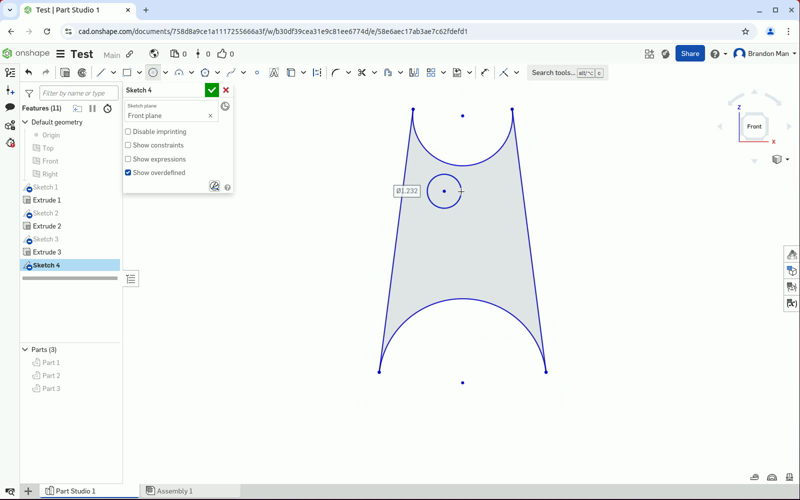
scroll(-6)
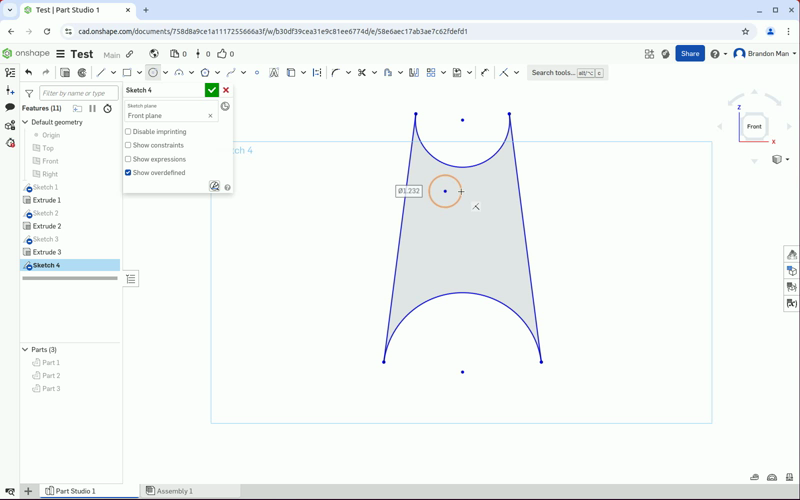
scroll(-6)
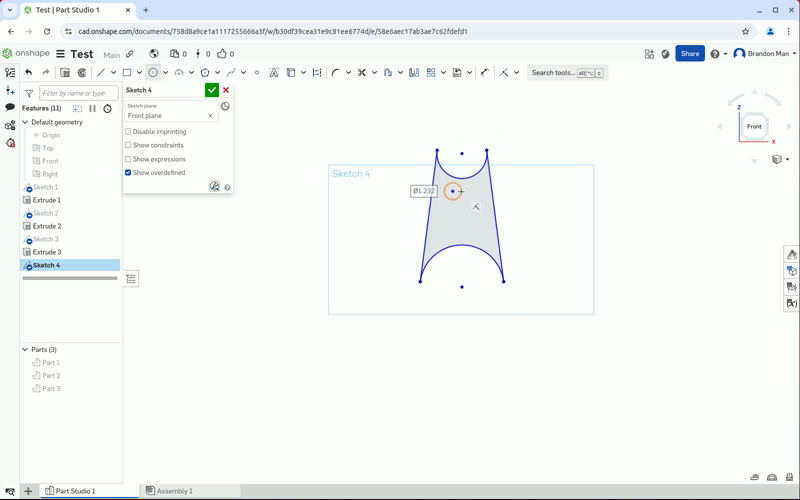
scroll(-6)
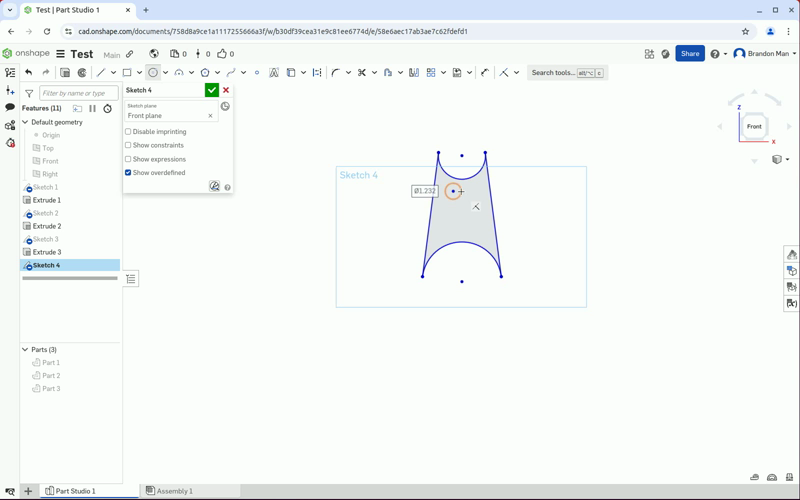
scroll(-6)
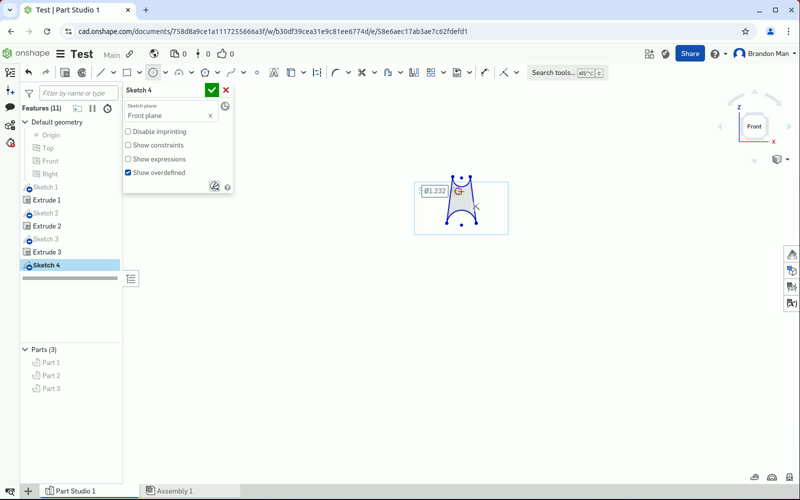
key(esc)
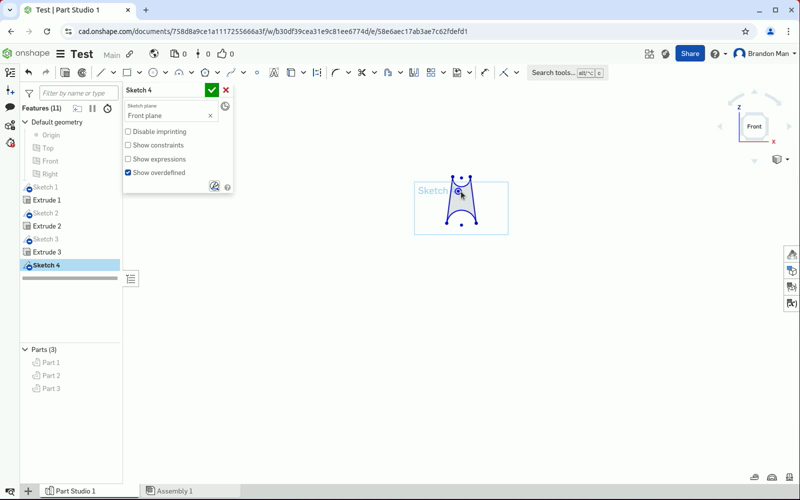
mouse_move(450, 202)
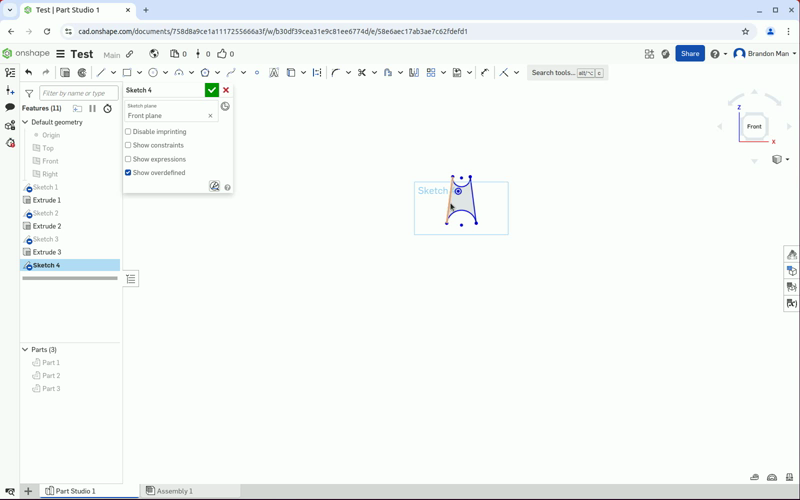
scroll(6)
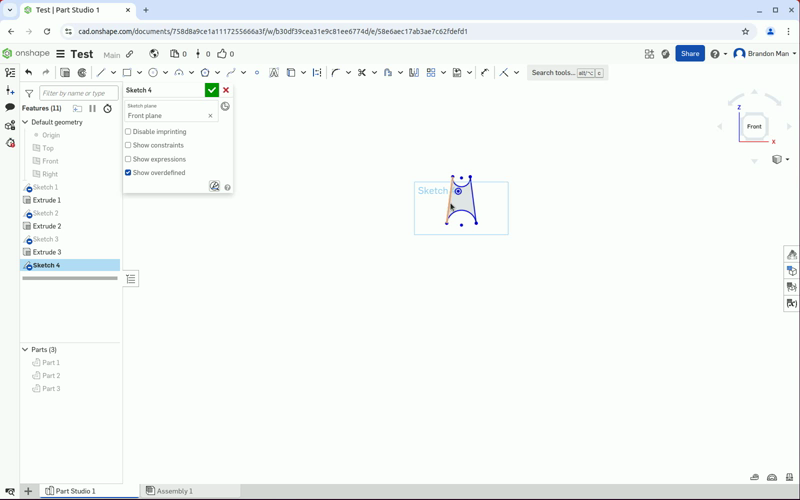
scroll(6)
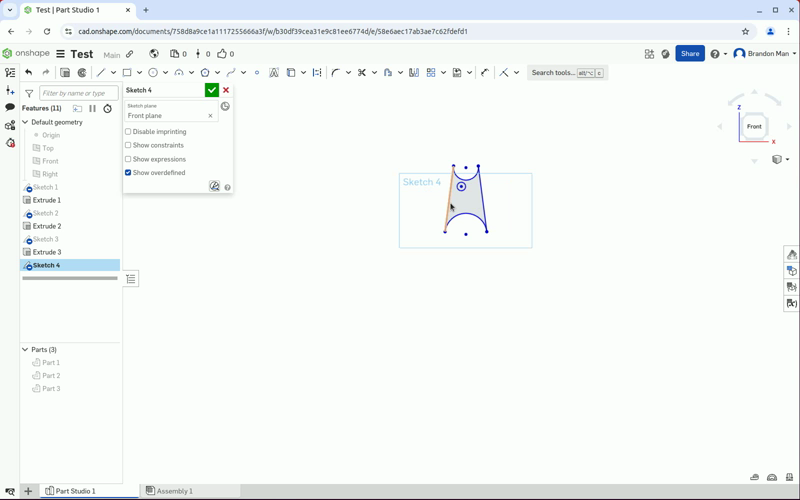
scroll(6)
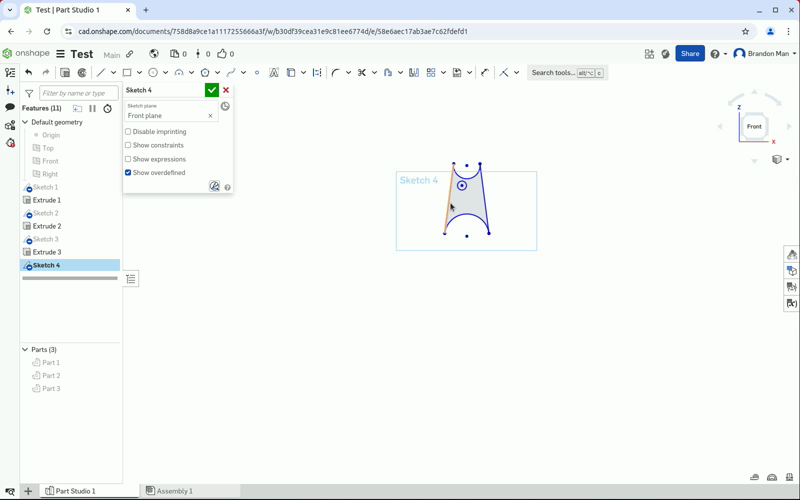
scroll(6)
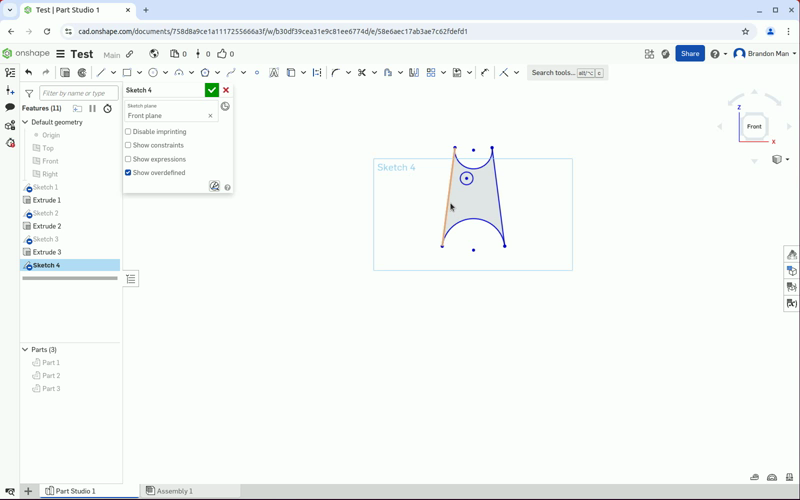
scroll(6)
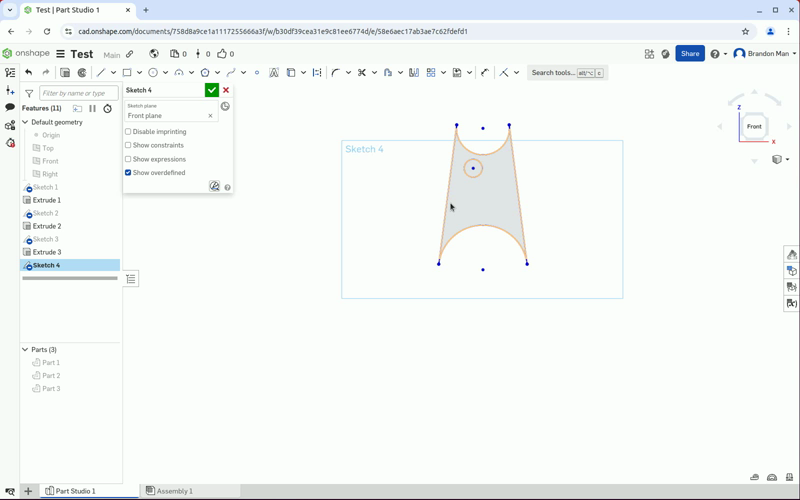
scroll(6)
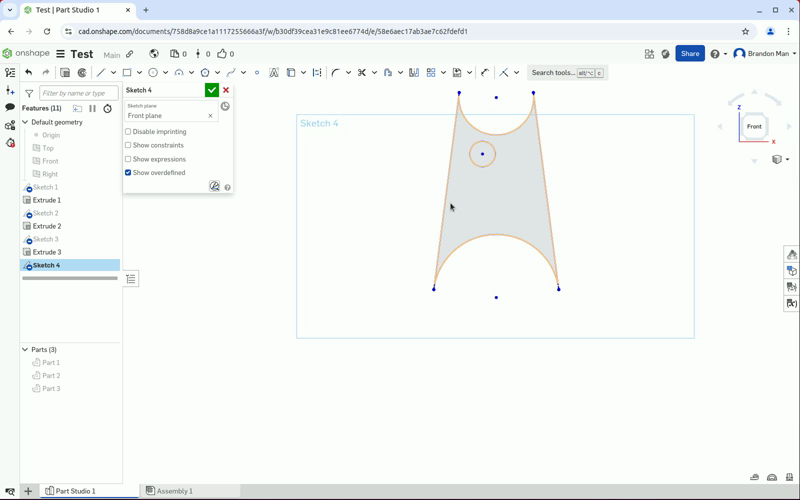
scroll(6)
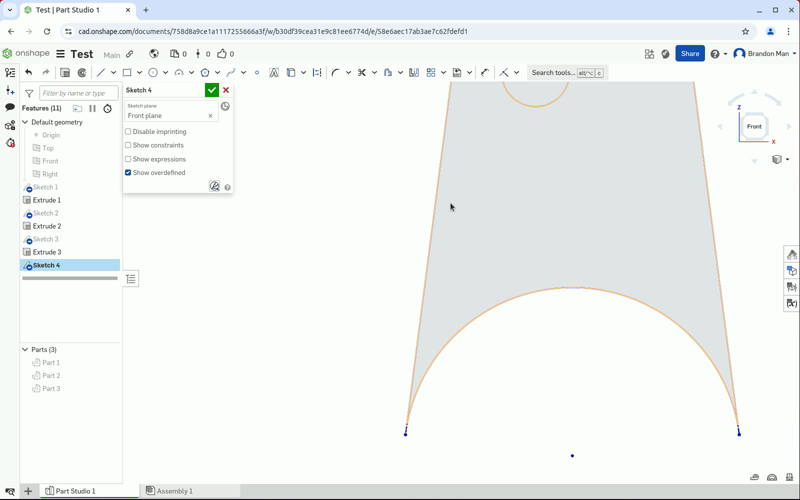
click(450, 202)
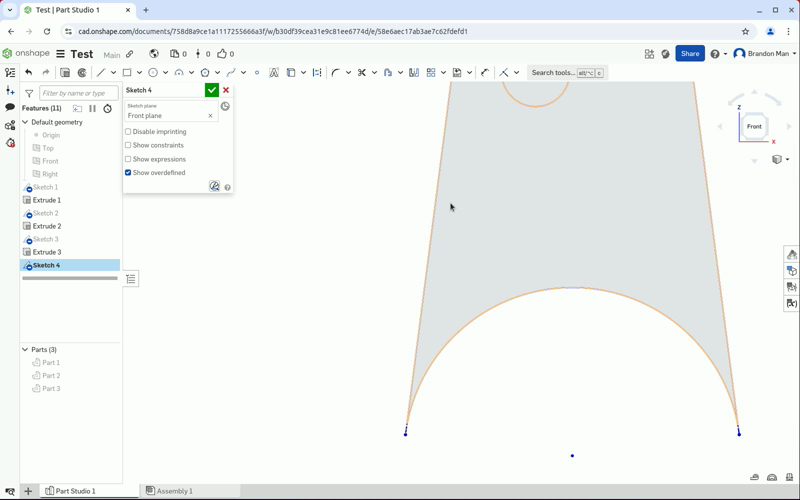
scroll(-6)
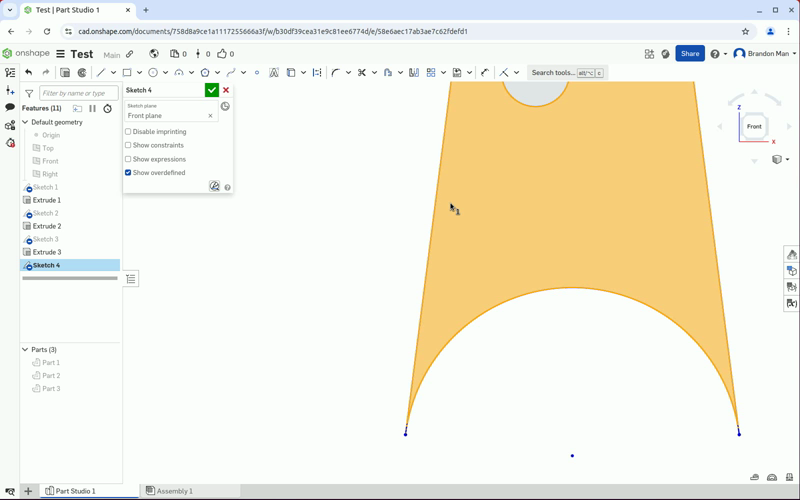
scroll(-6)
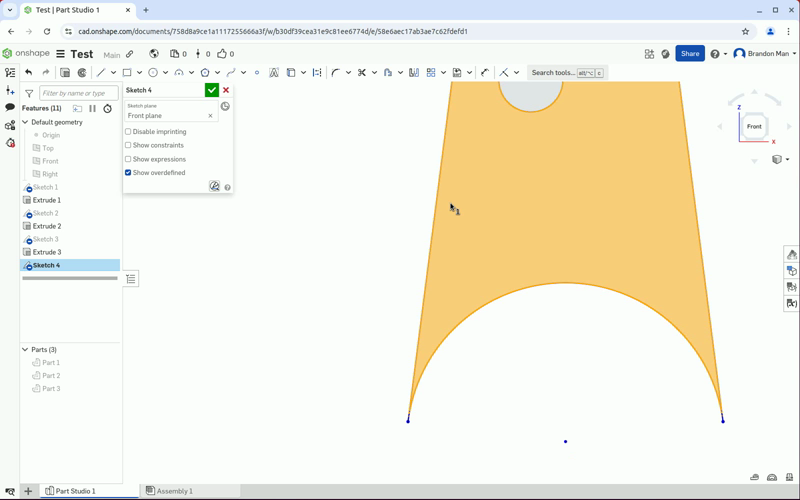
scroll(-6)
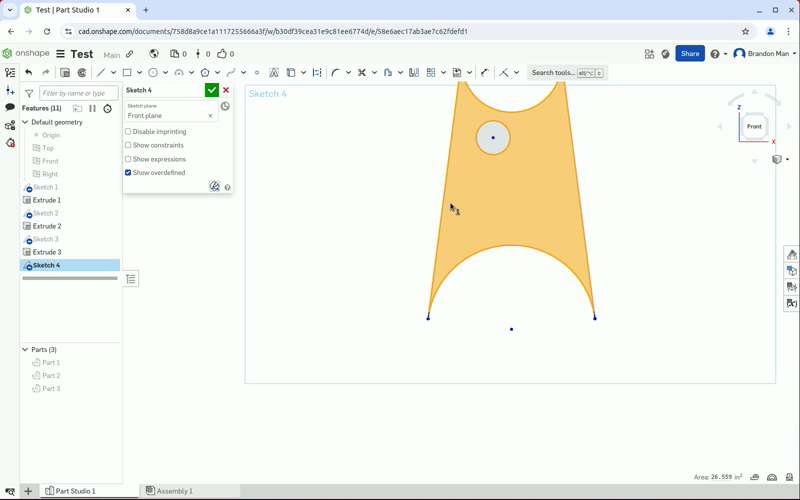
scroll(-6)
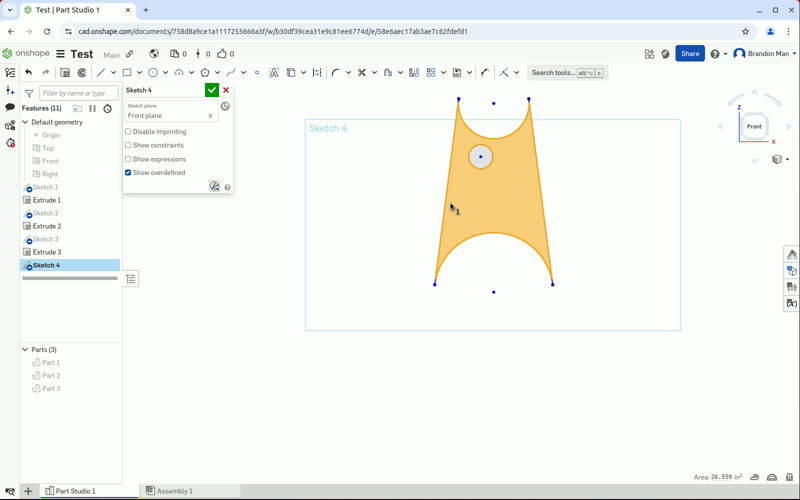
scroll(-6)
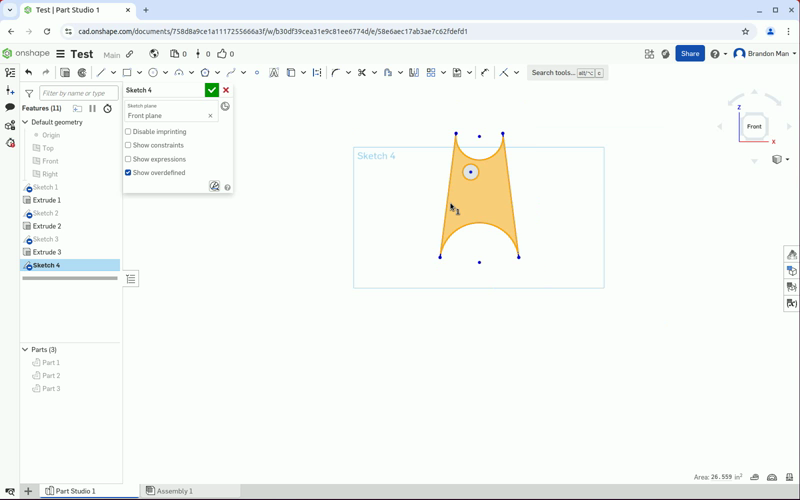
scroll(-6)
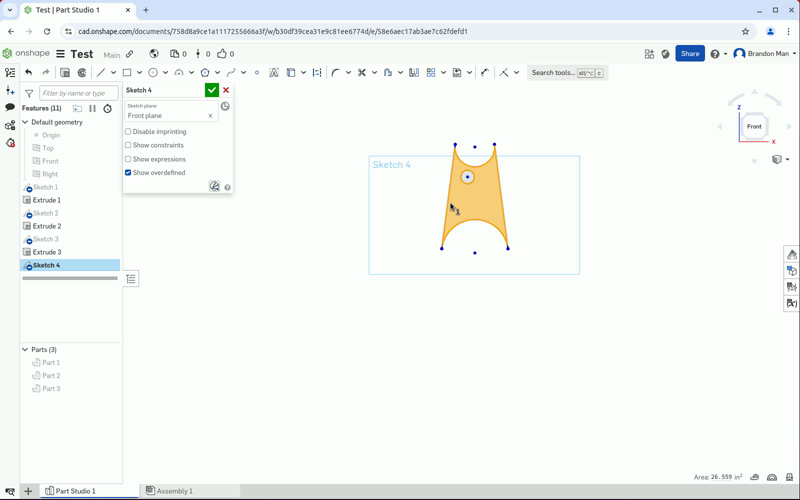
scroll(-6)
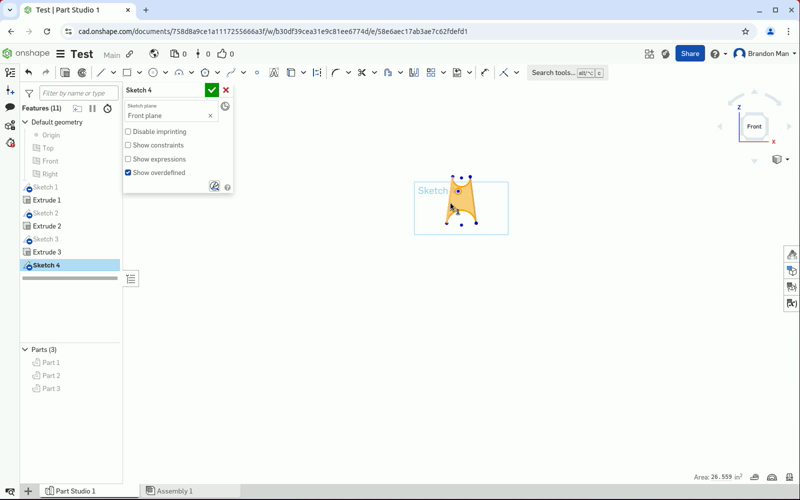
mouse_move(73, 352)
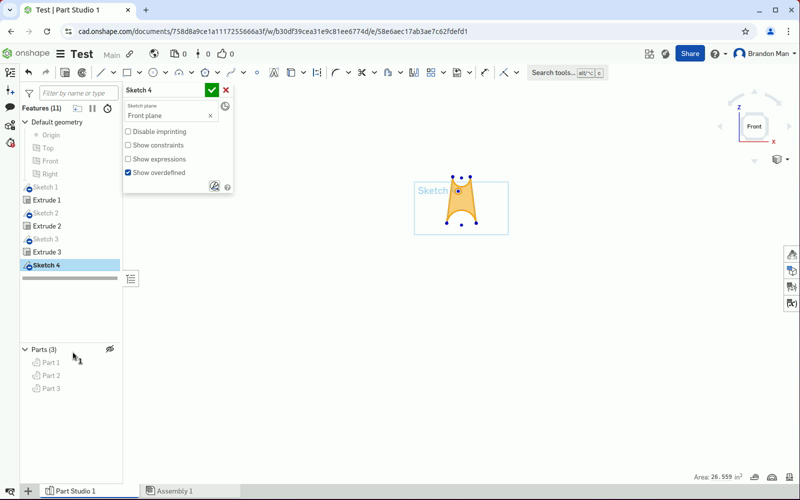
key(shift+y)
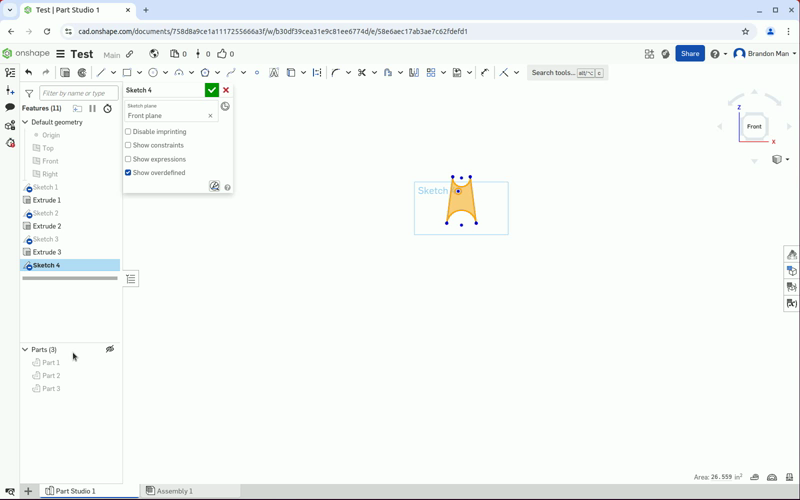
key(shift+e)
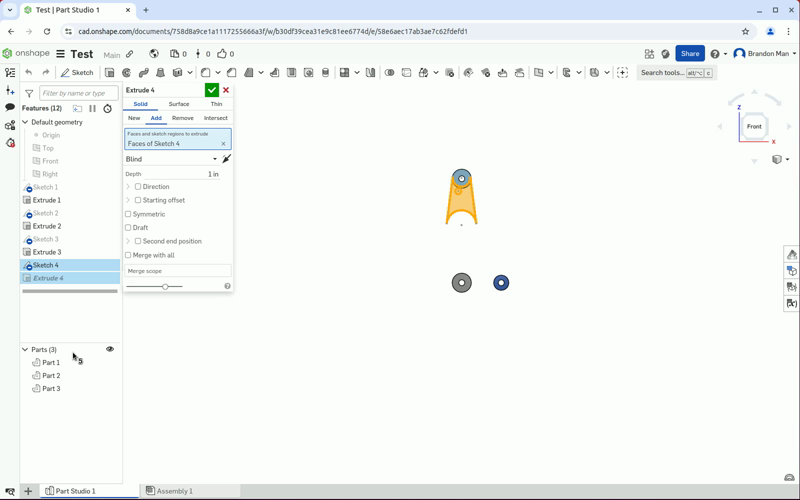
mouse_move(143, 106)
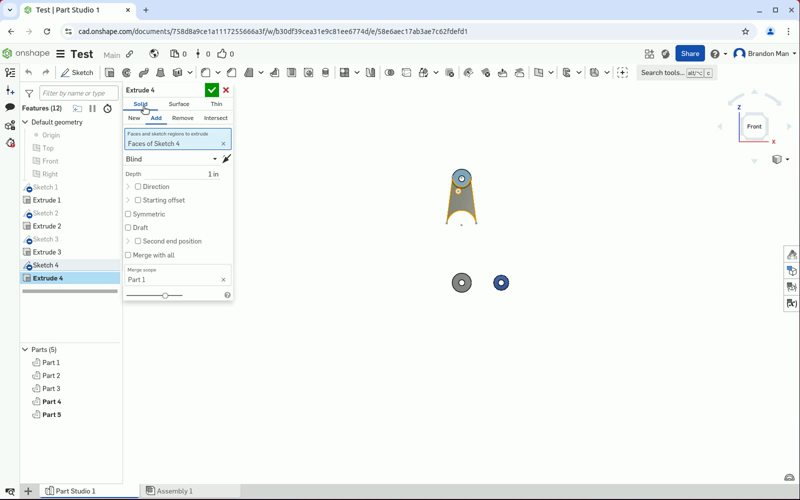
click(143, 106)
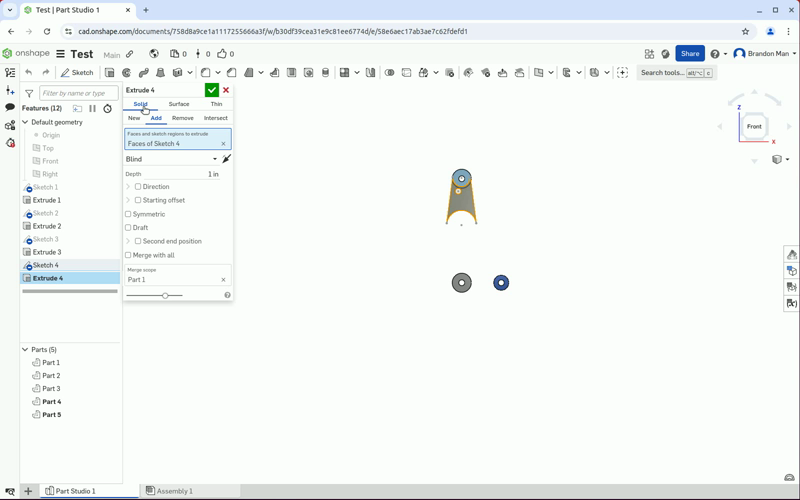
mouse_move(137, 120)
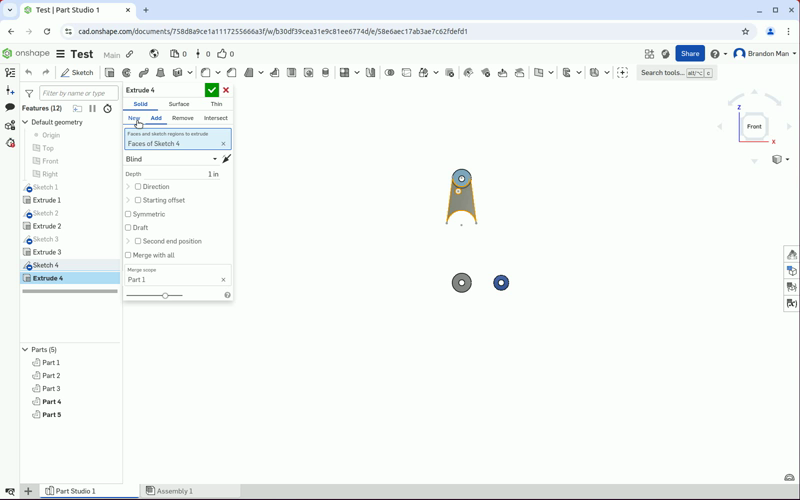
click(137, 120)
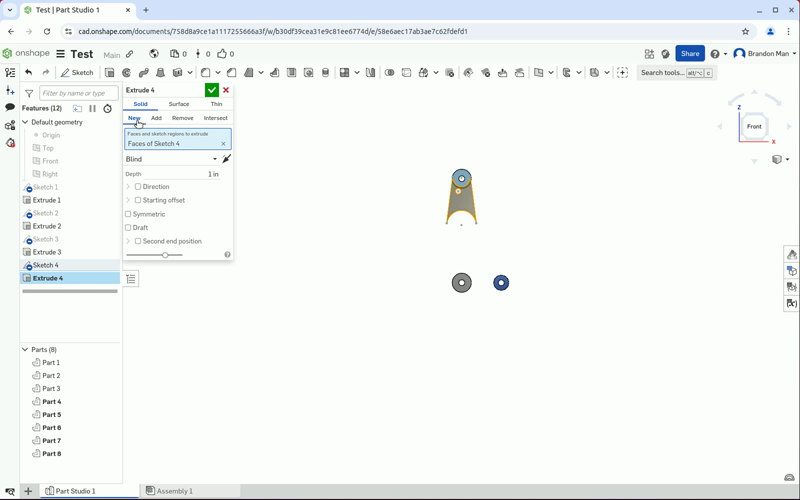
key(tab, 4)
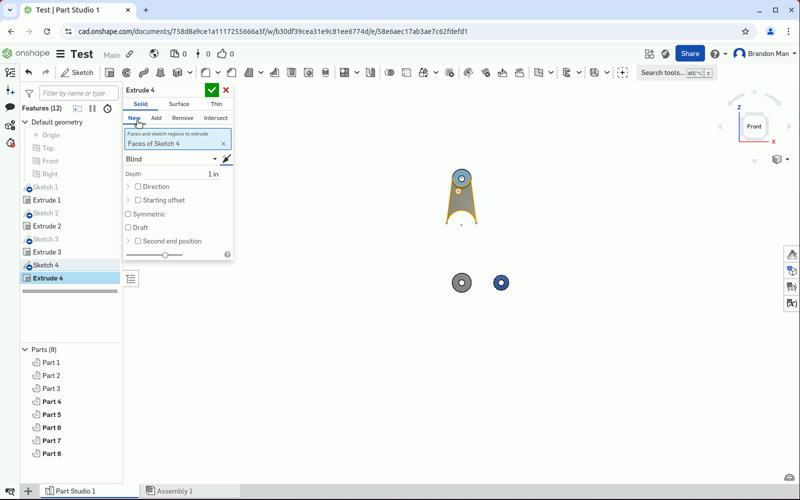
text(5.777)
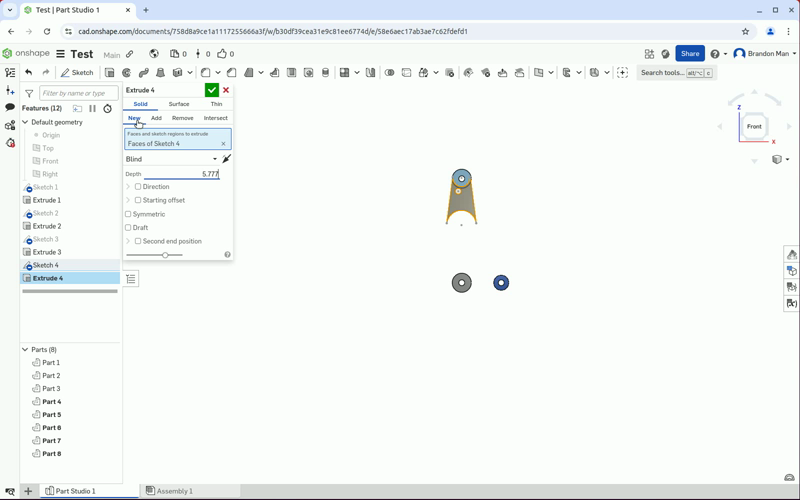
key(enter)
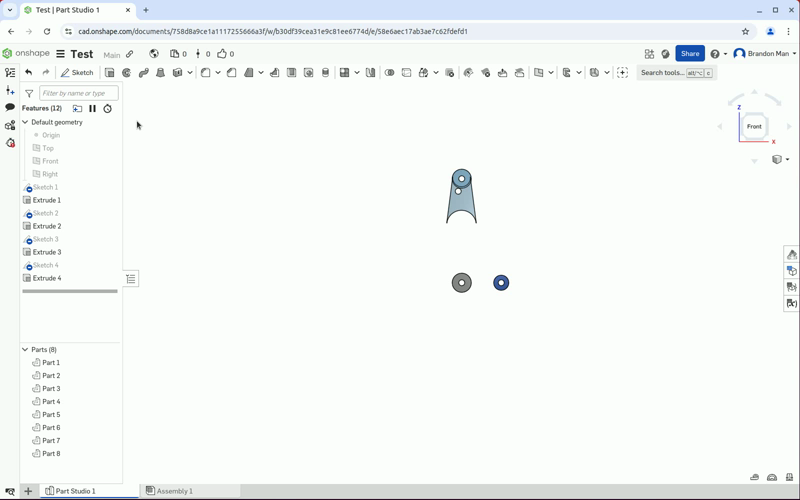
key(shift+h)
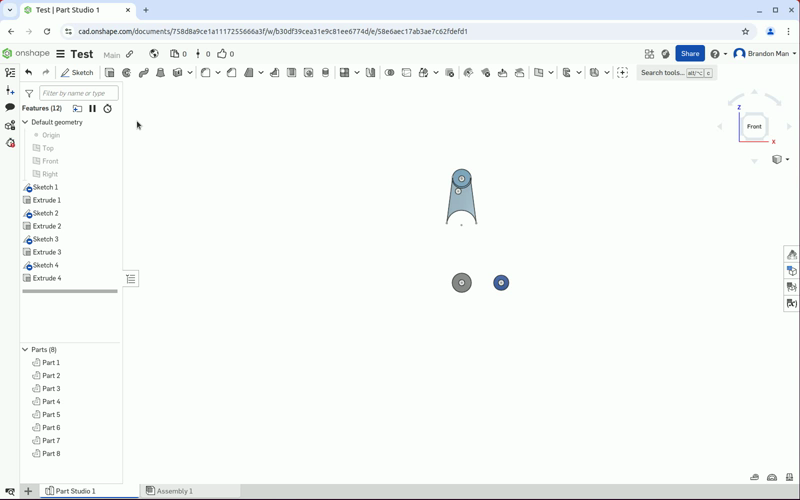
key(shift+h)
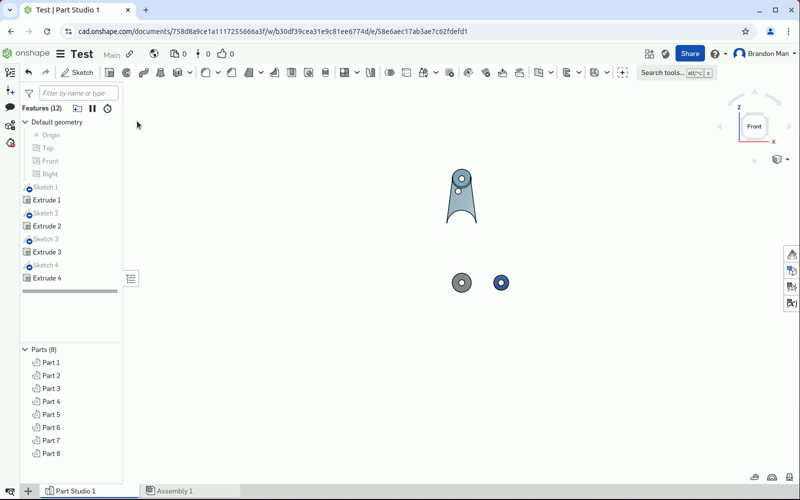
mouse_move(73, 189)
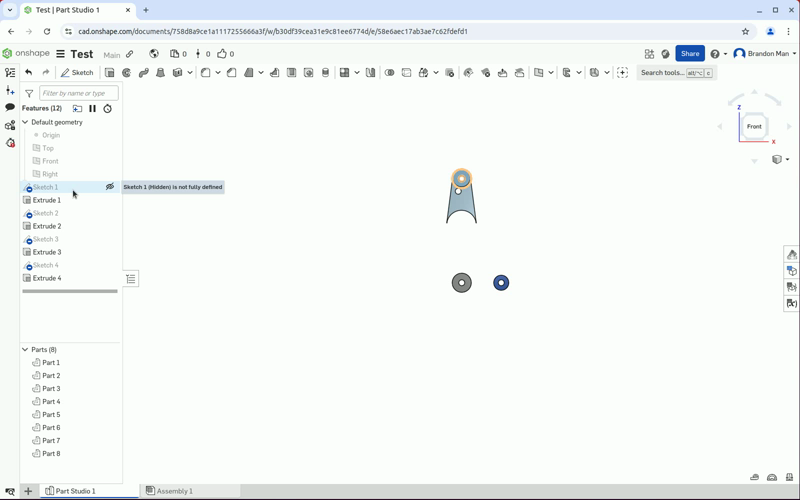
click(73, 189)
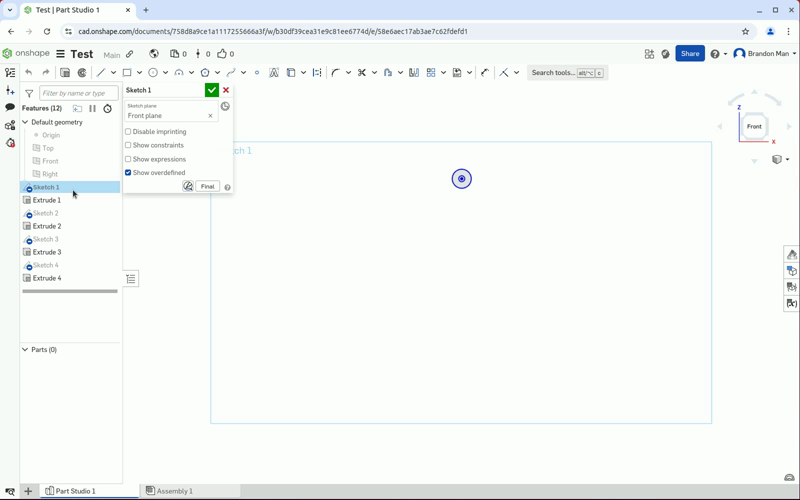
mouse_move(229, 92)
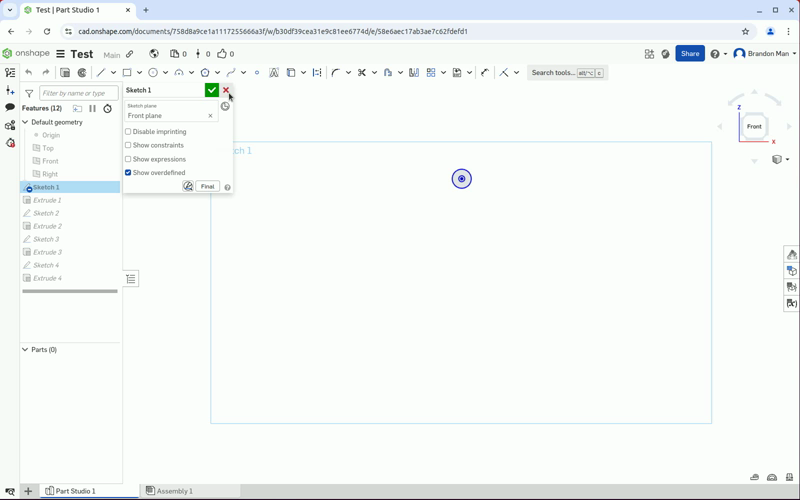
click(229, 92)
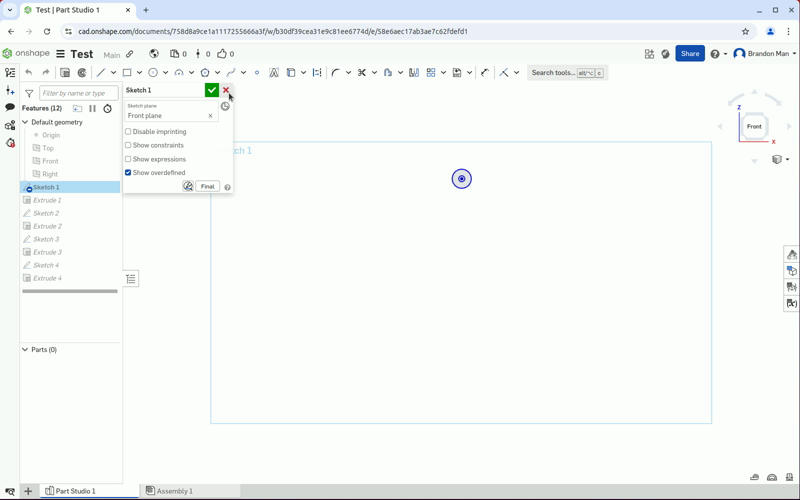
key(shift+s)
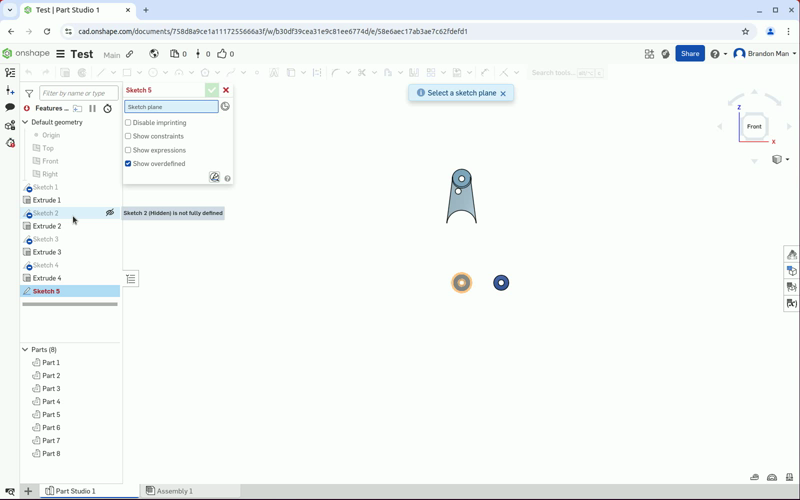
scroll(3)
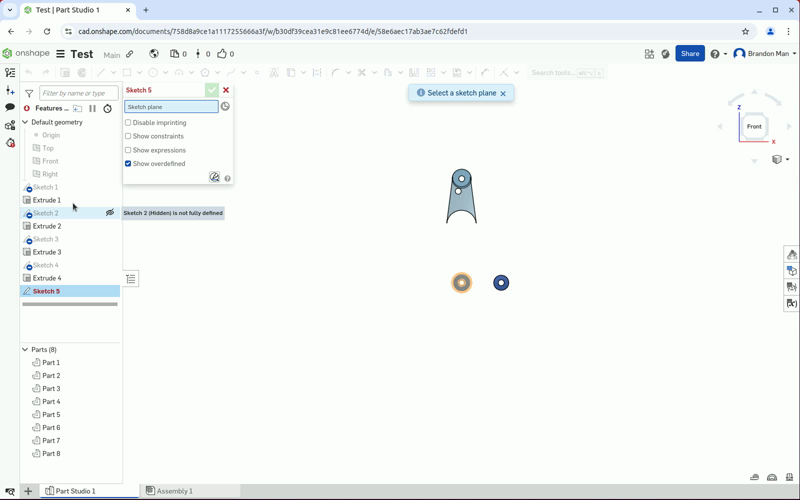
mouse_move(73, 163)
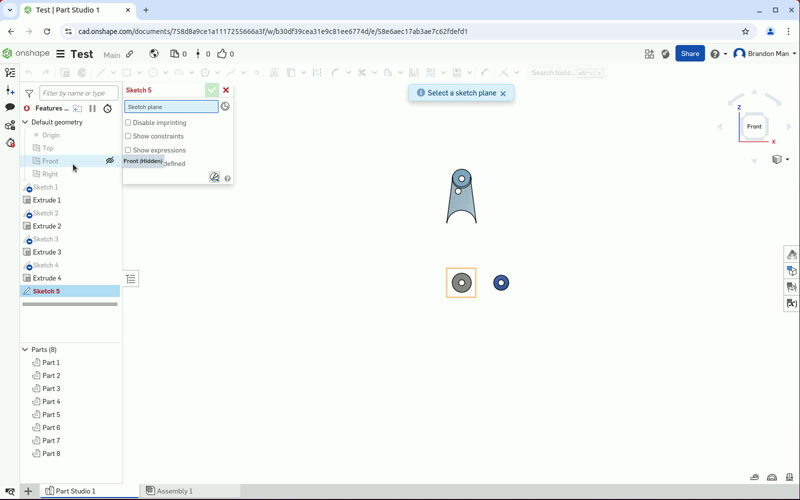
click(73, 163)
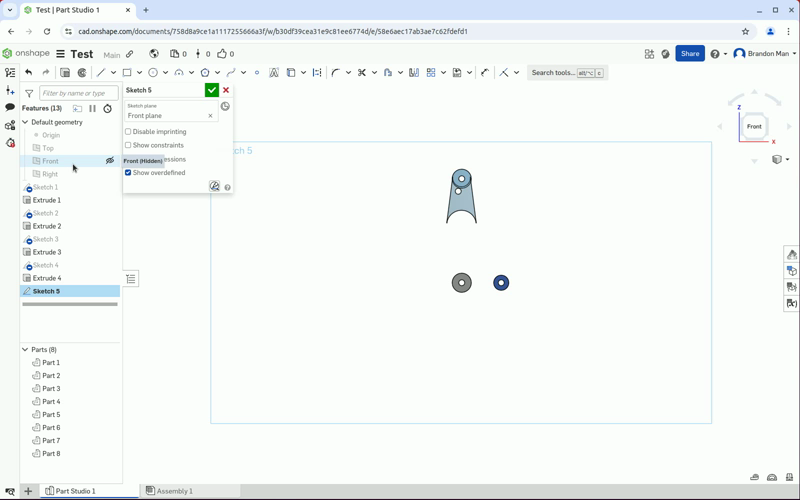
mouse_move(73, 352)
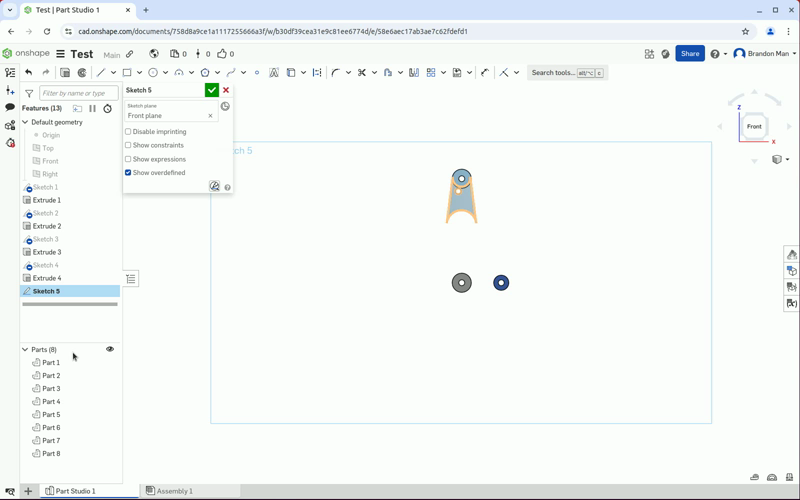
key(y)
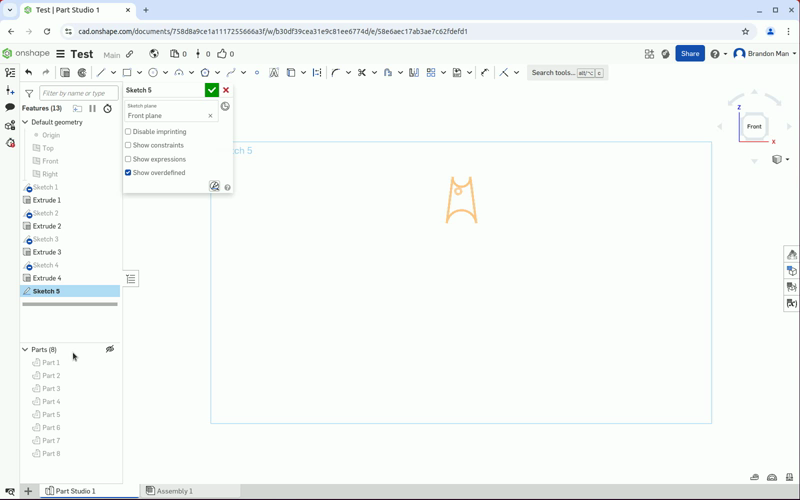
key(l)
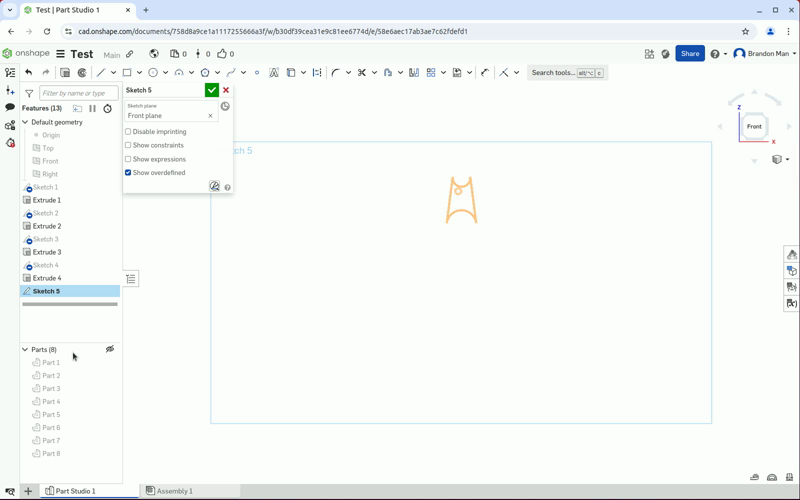
key_down(shift)
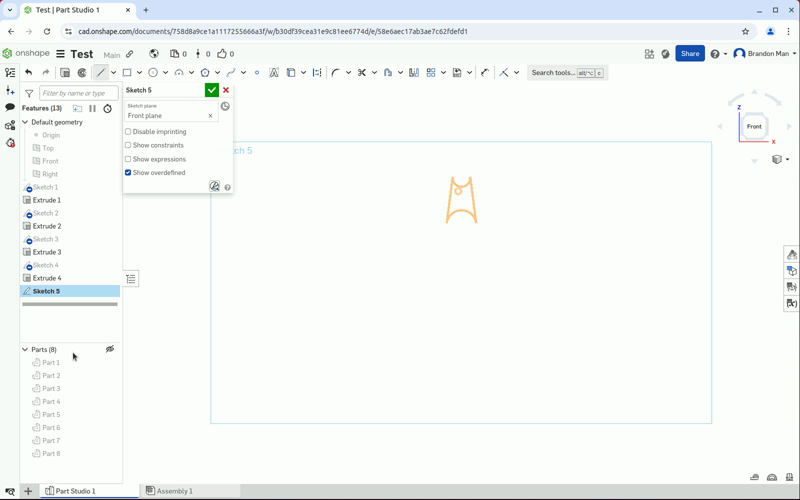
mouse_move(446, 226)
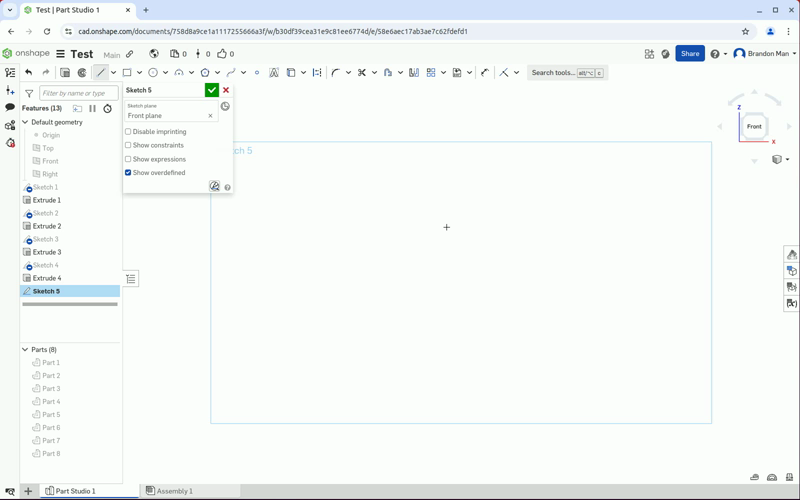
click(446, 226)
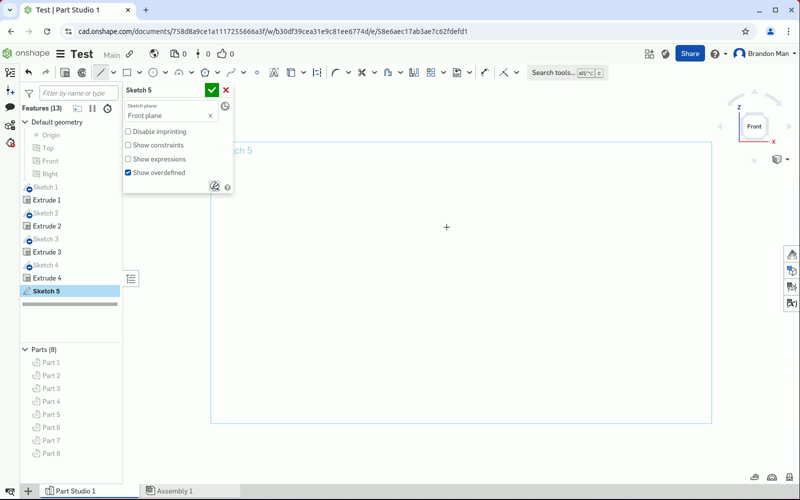
key_up(shift)
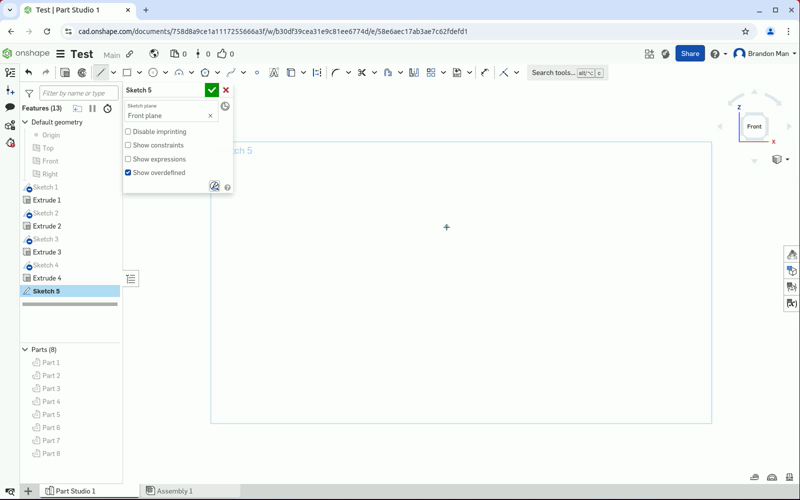
key_down(shift)
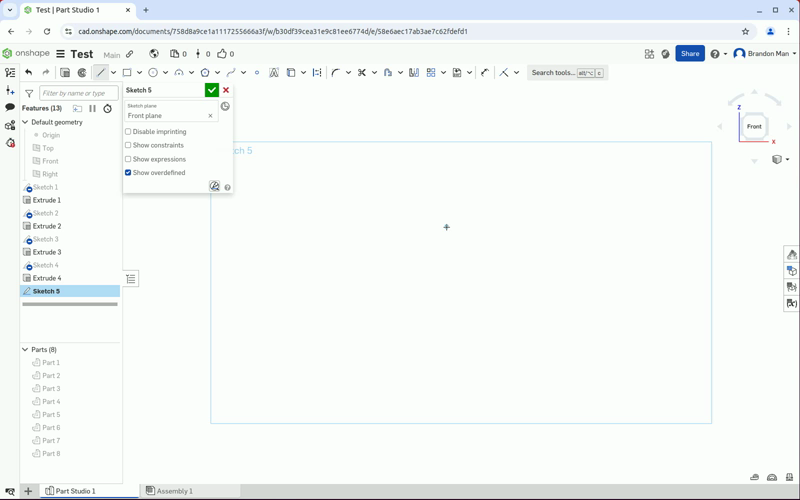
mouse_move(476, 226)
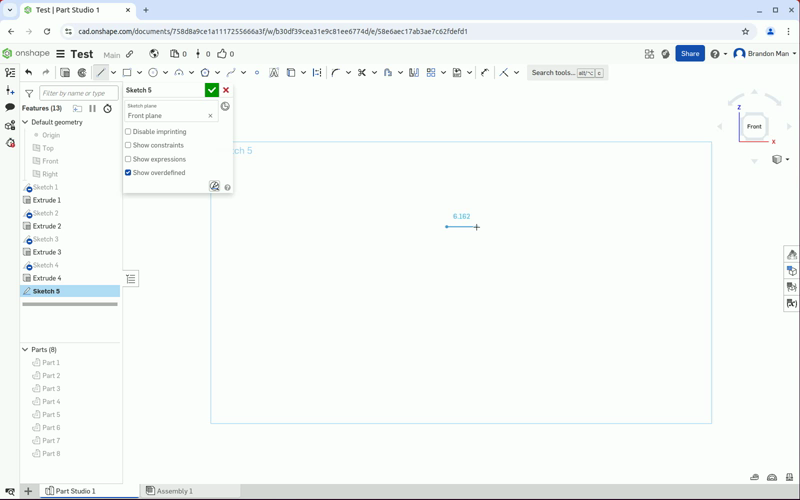
mouse_move(452, 284)
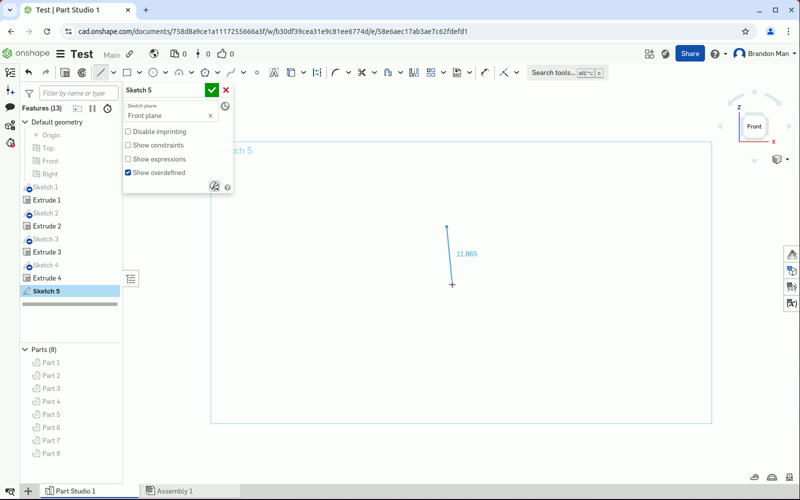
click(452, 284)
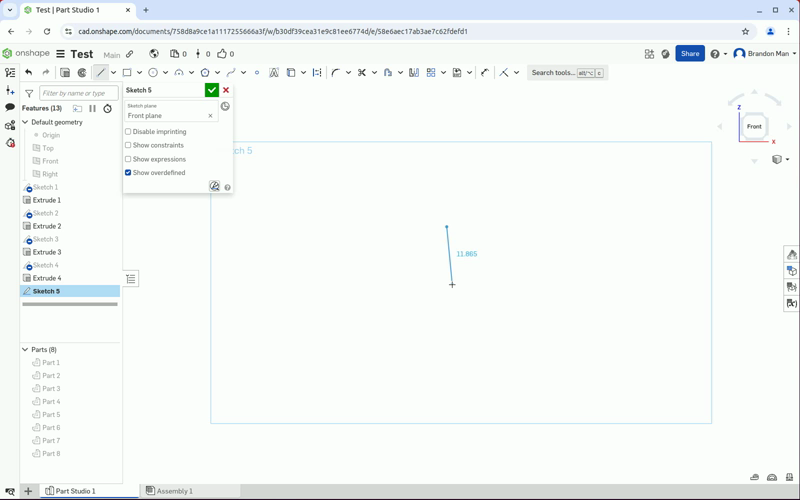
key_up(shift)
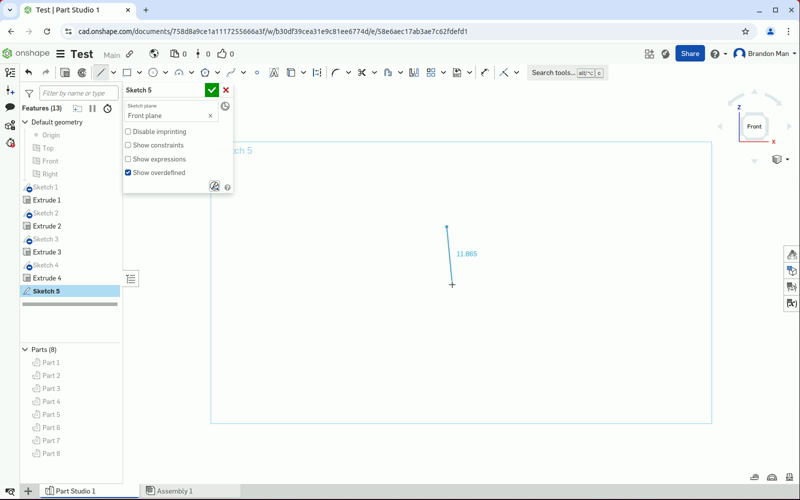
key(esc)
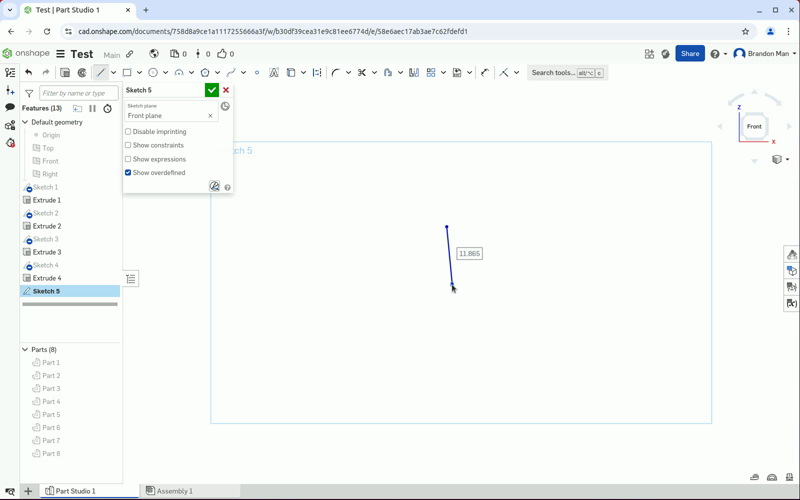
key(a)
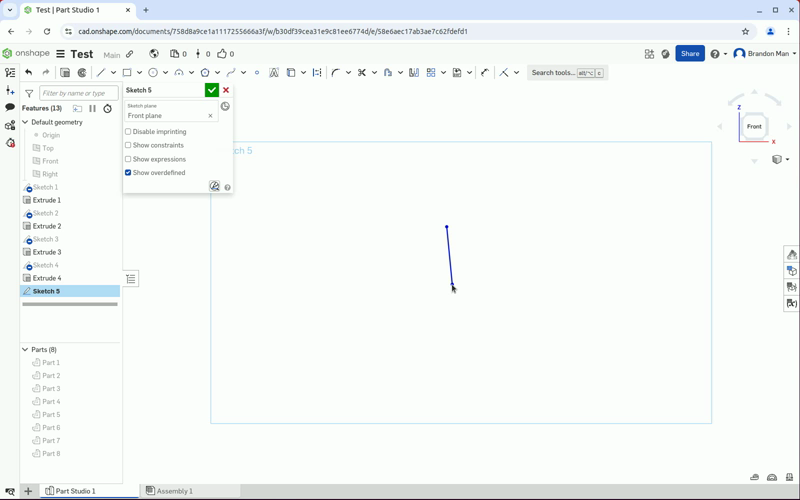
mouse_move(452, 284)
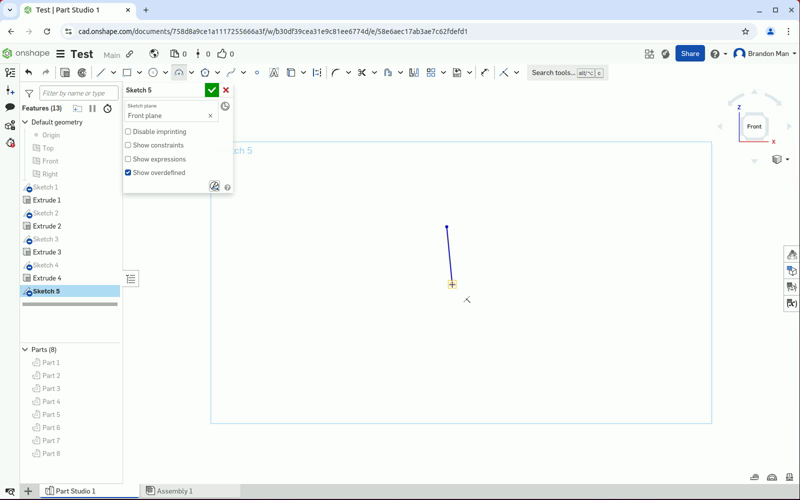
click(452, 284)
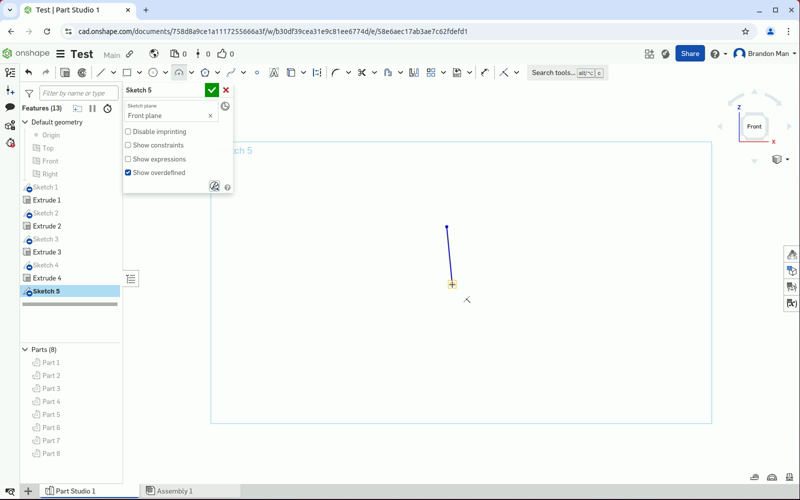
key_down(shift)
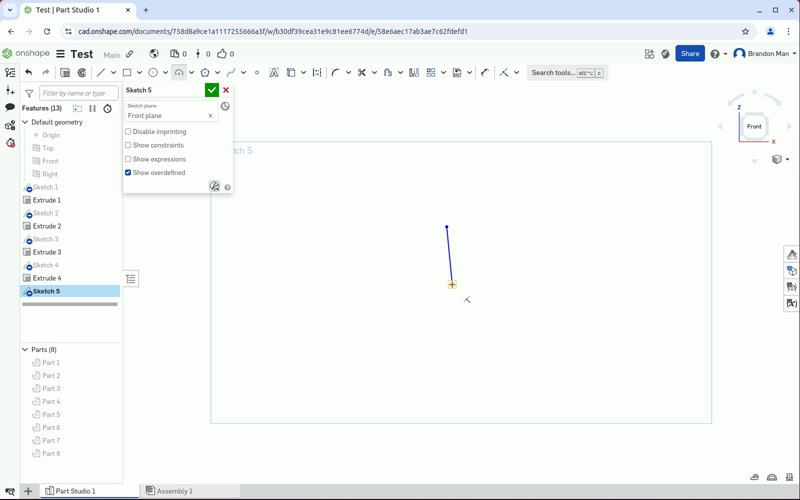
mouse_move(461, 291)
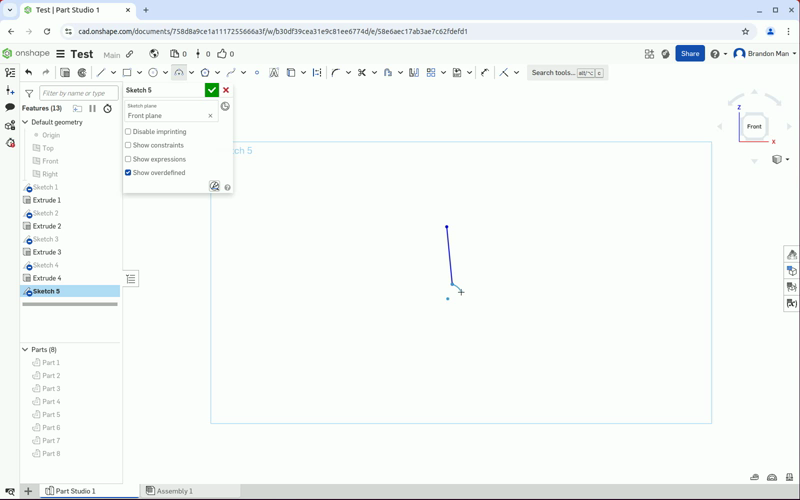
click(461, 291)
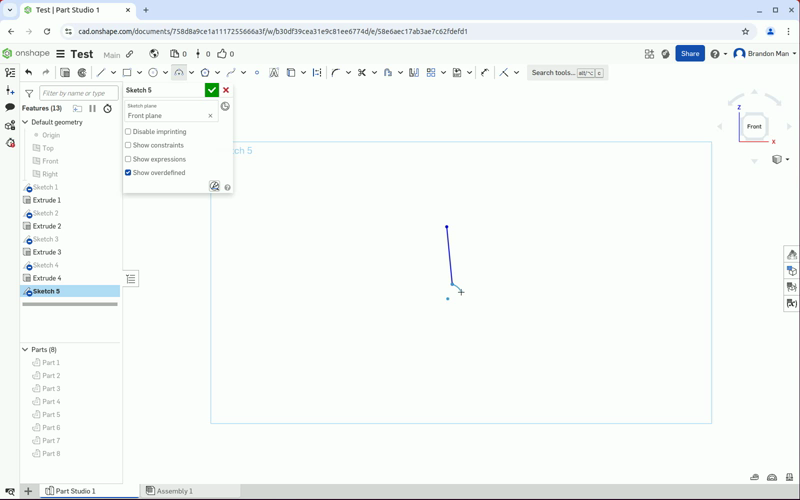
mouse_move(466, 276)
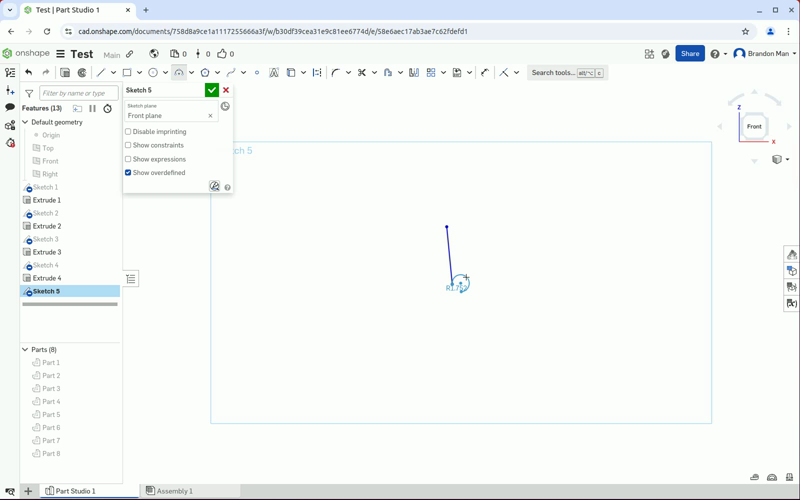
click(466, 276)
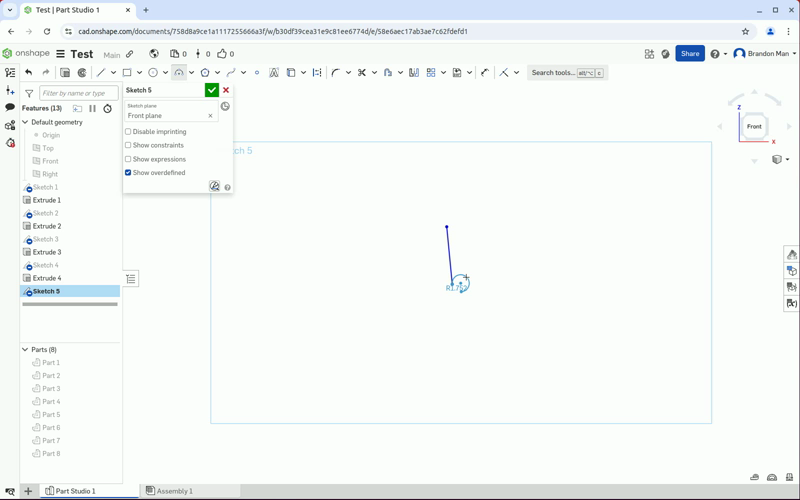
key_up(shift)
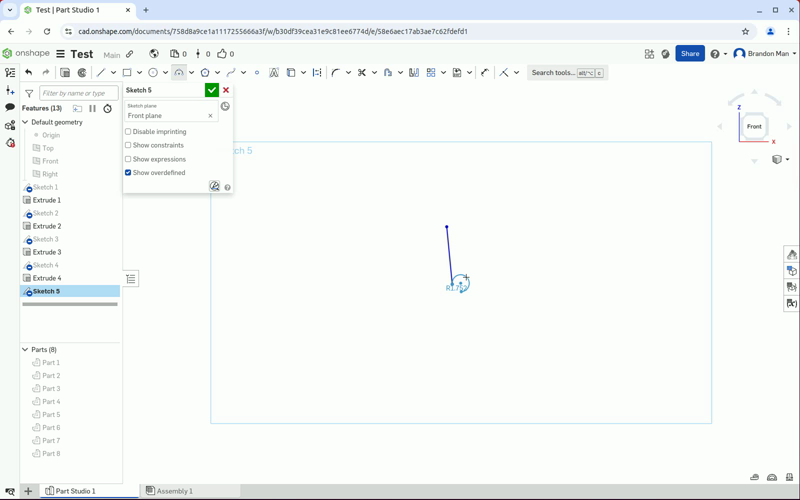
key(esc)
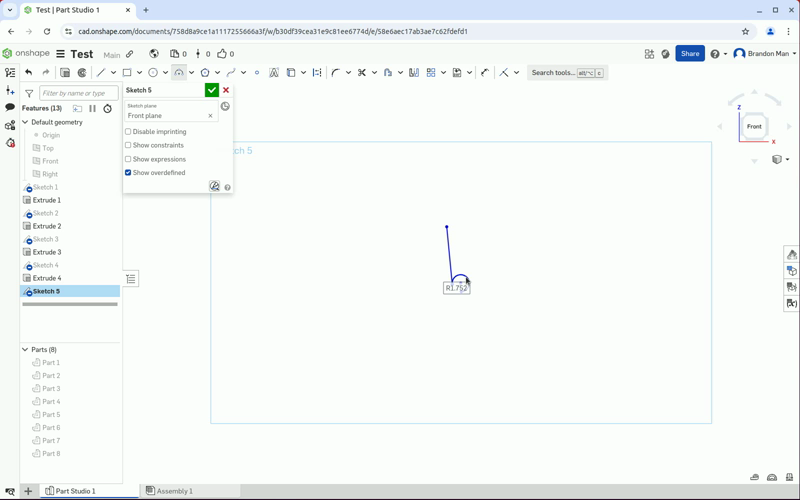
key(l)
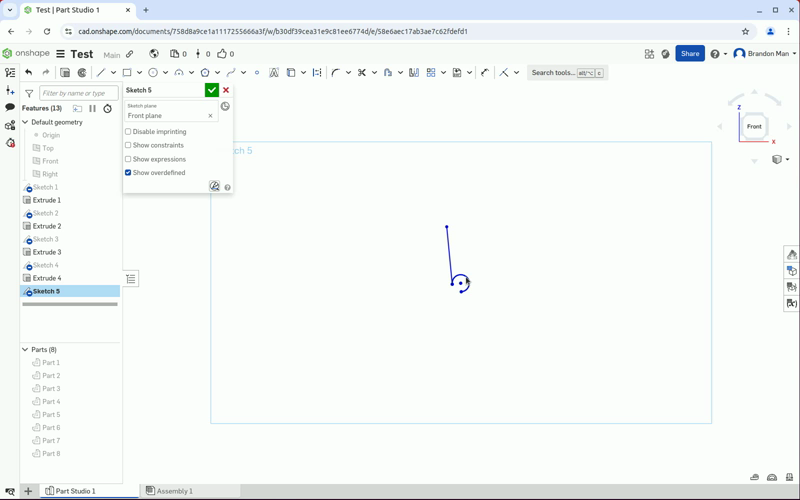
mouse_move(461, 291)
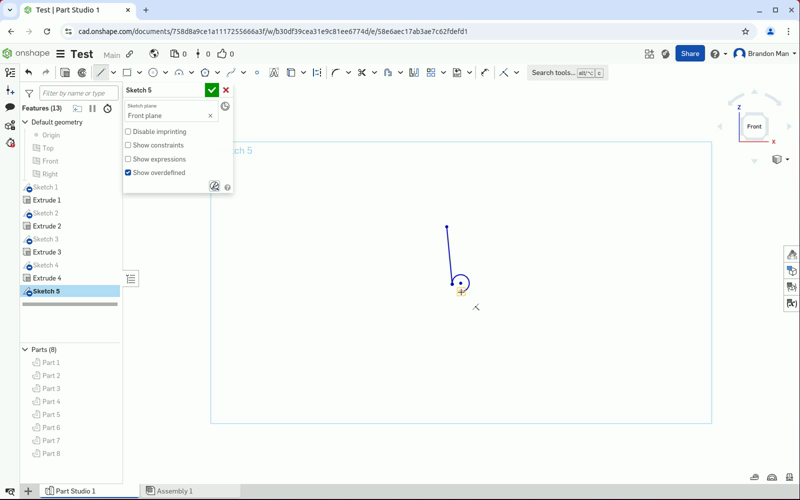
click(461, 291)
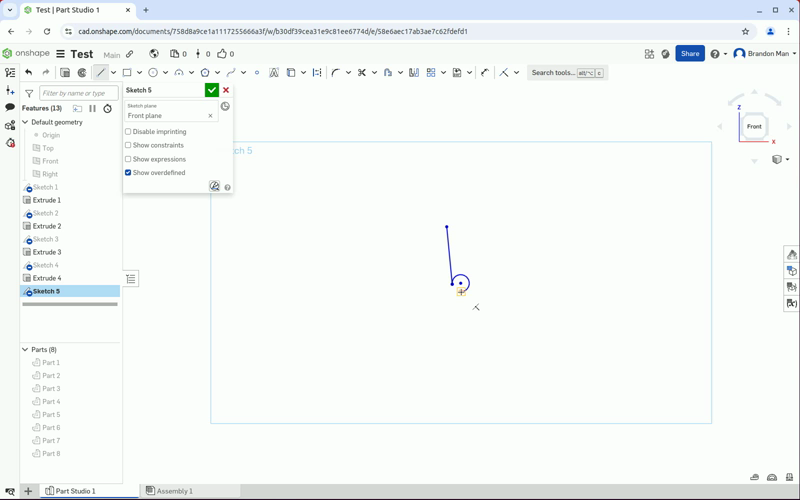
key_down(shift)
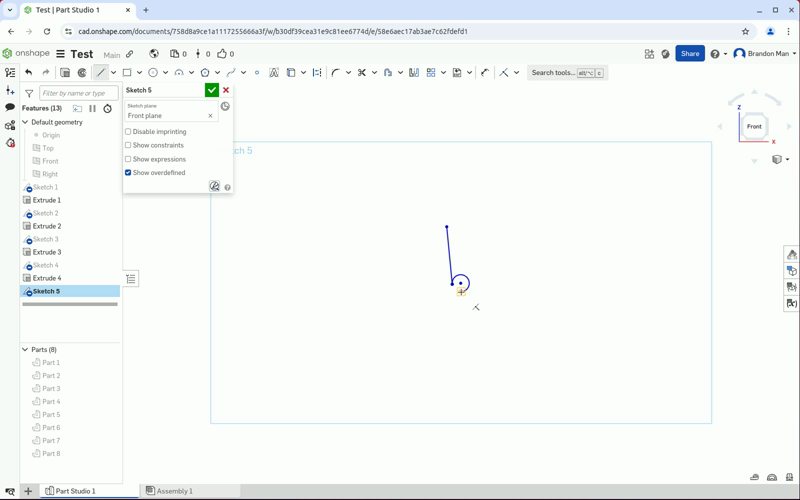
mouse_move(491, 291)
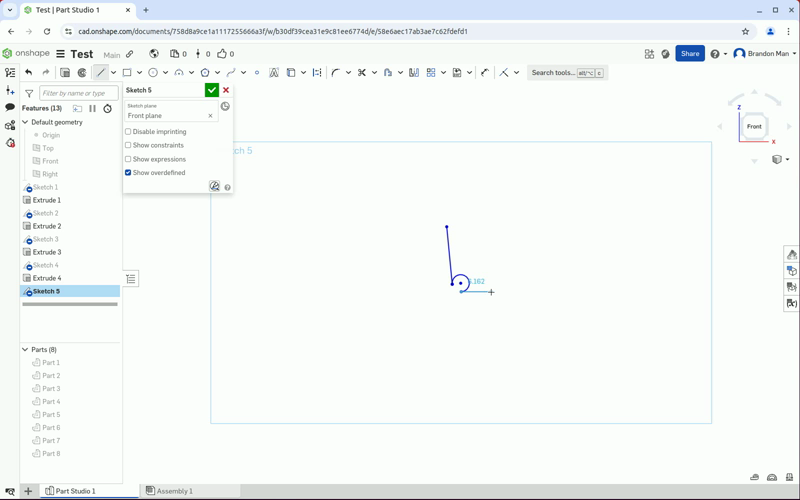
mouse_move(502, 290)
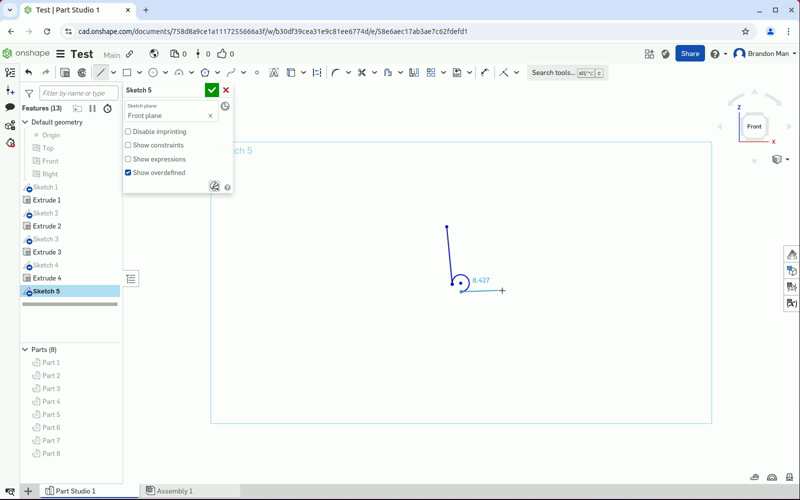
click(502, 290)
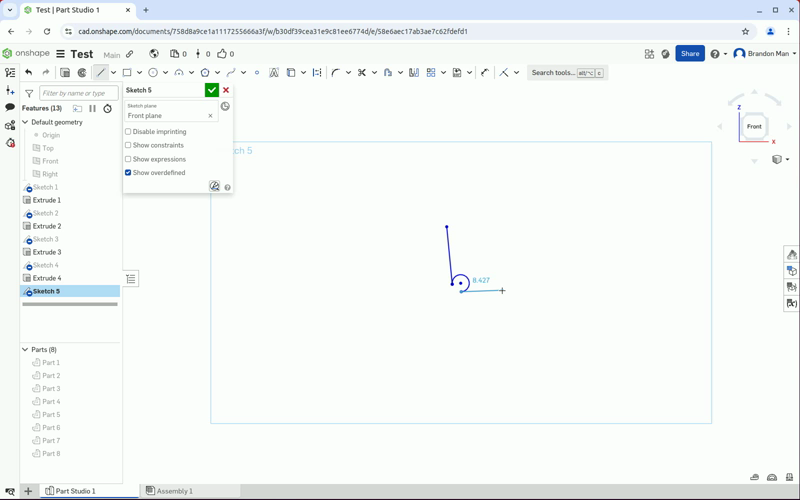
key_up(shift)
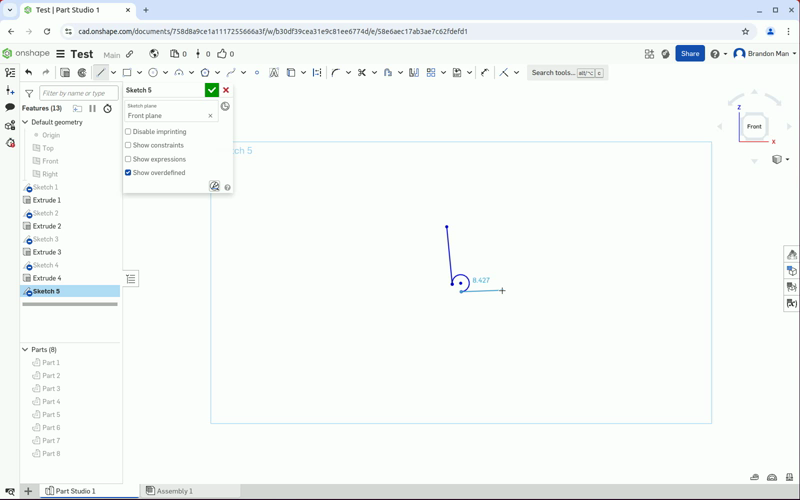
key(esc)
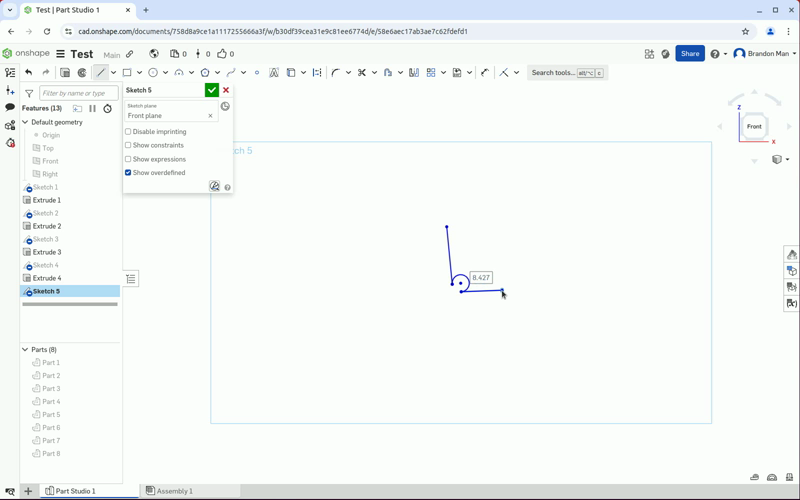
key(a)
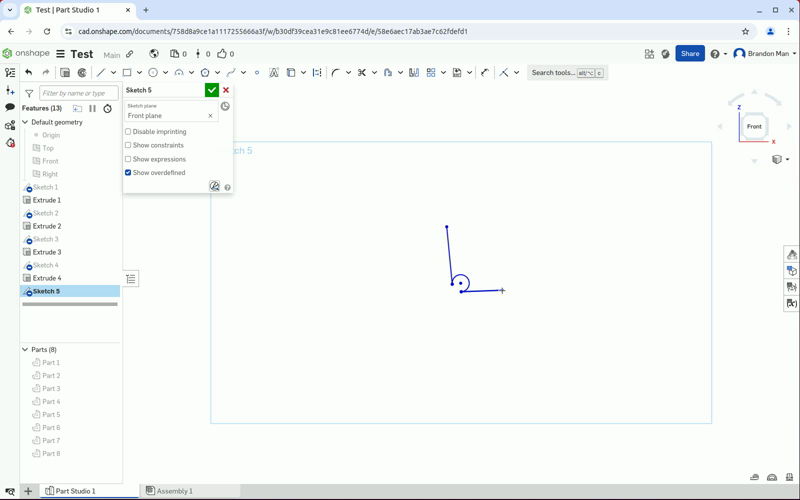
mouse_move(502, 290)
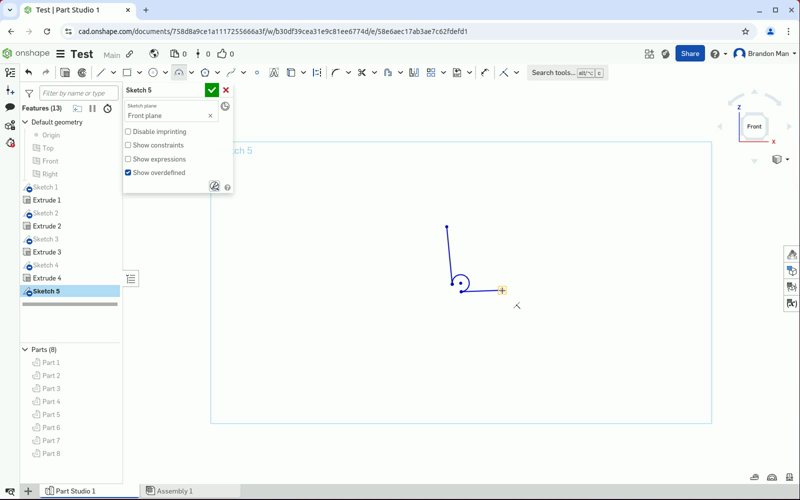
click(502, 290)
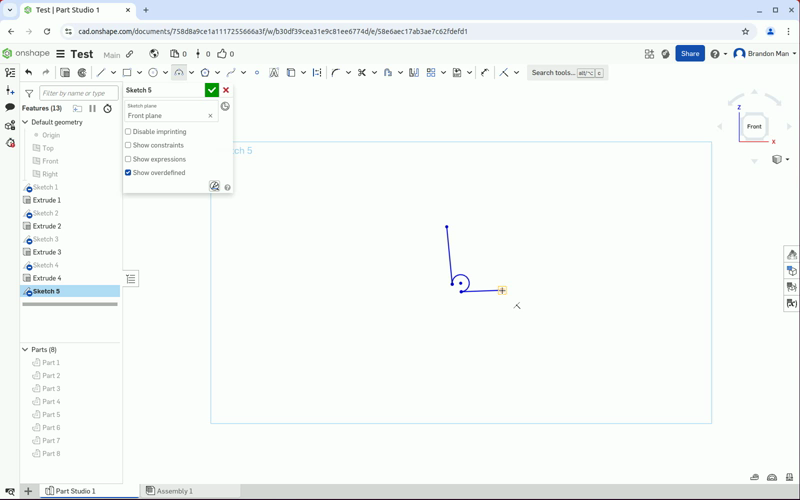
key_down(shift)
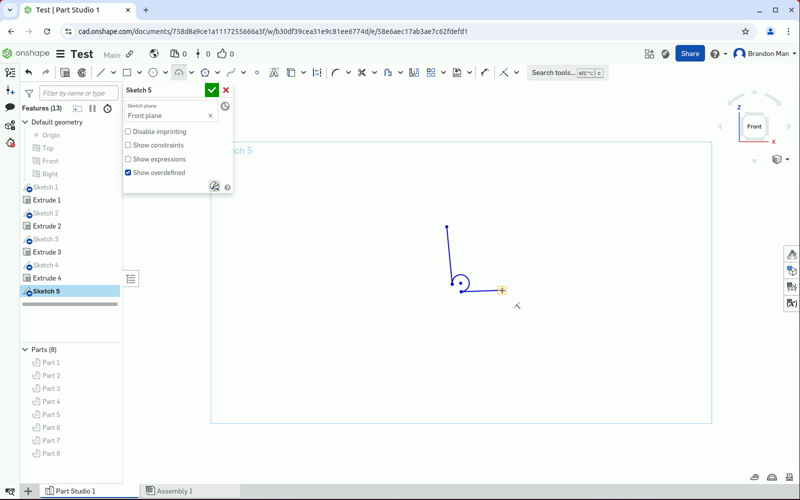
mouse_move(502, 276)
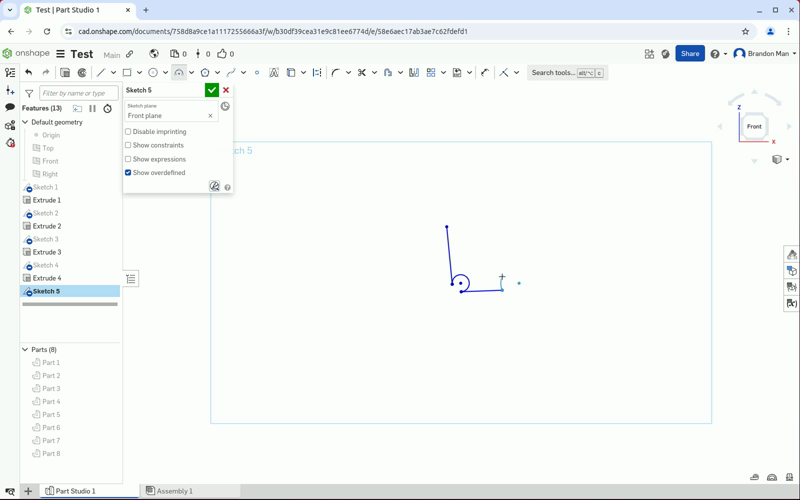
click(502, 276)
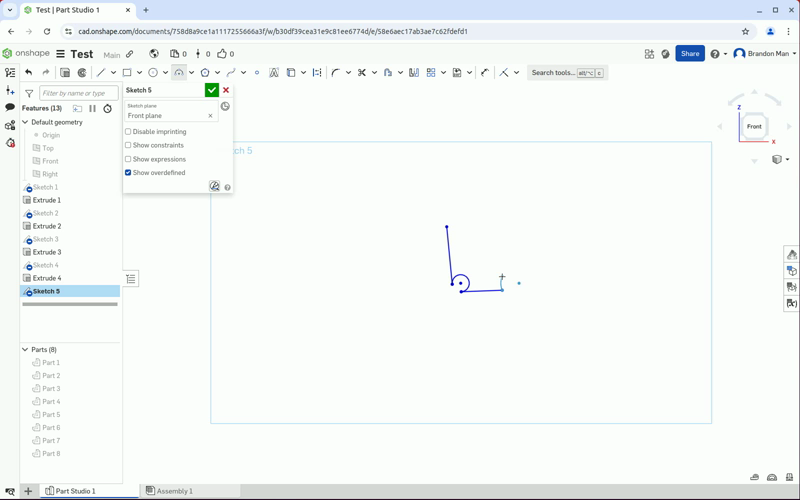
mouse_move(494, 282)
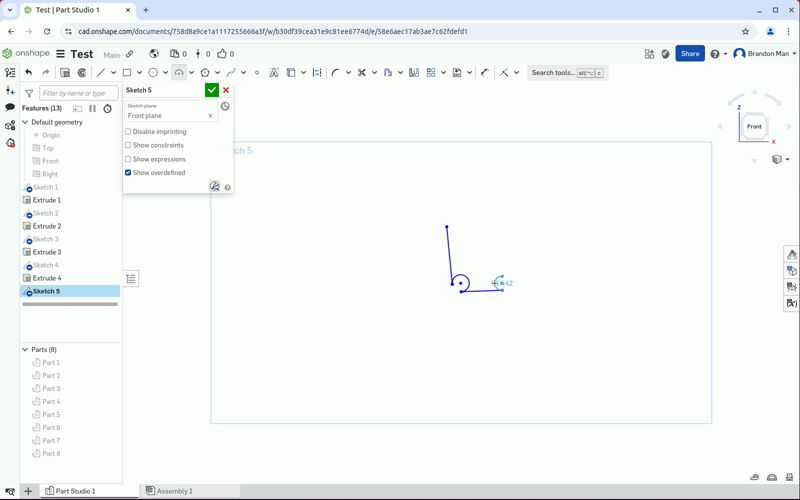
click(494, 282)
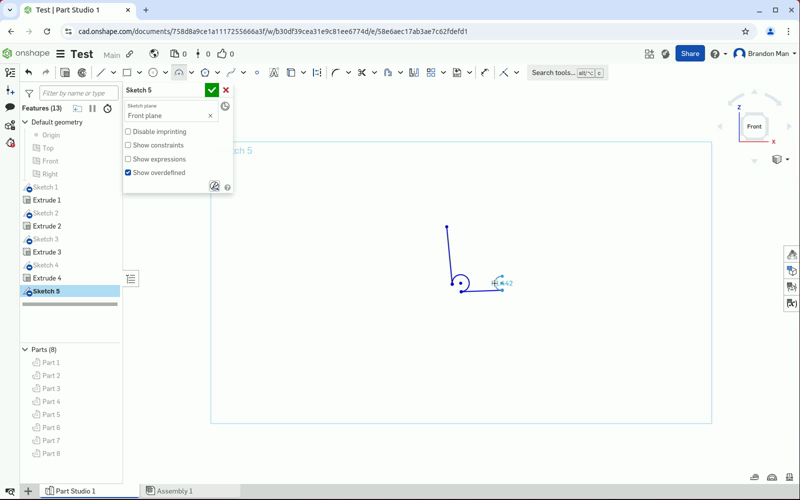
key_up(shift)
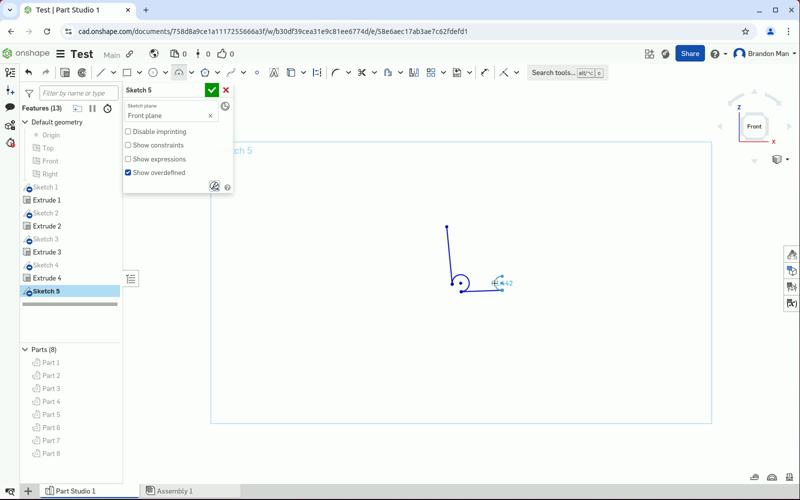
key(esc)
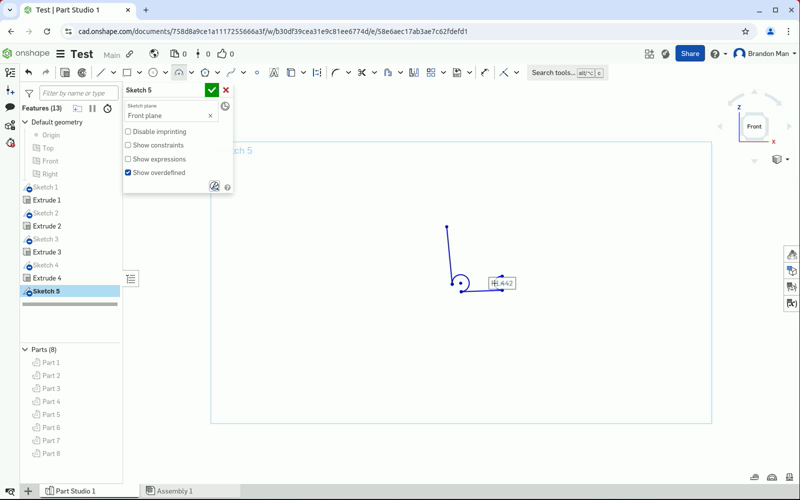
key(l)
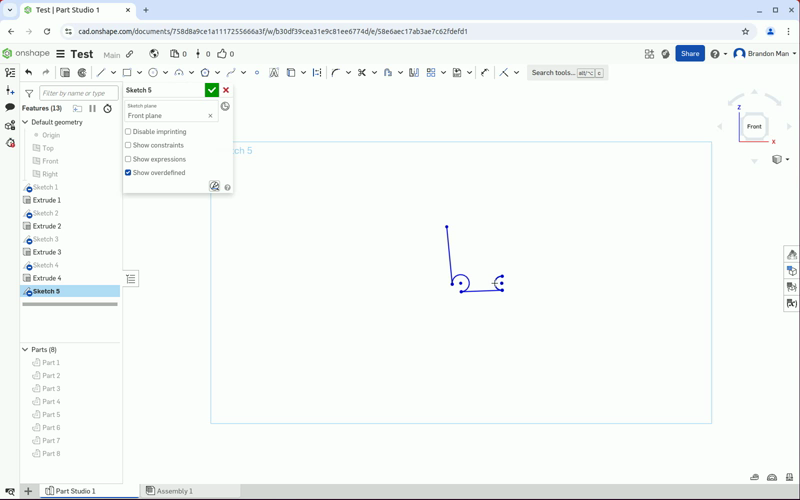
mouse_move(502, 276)
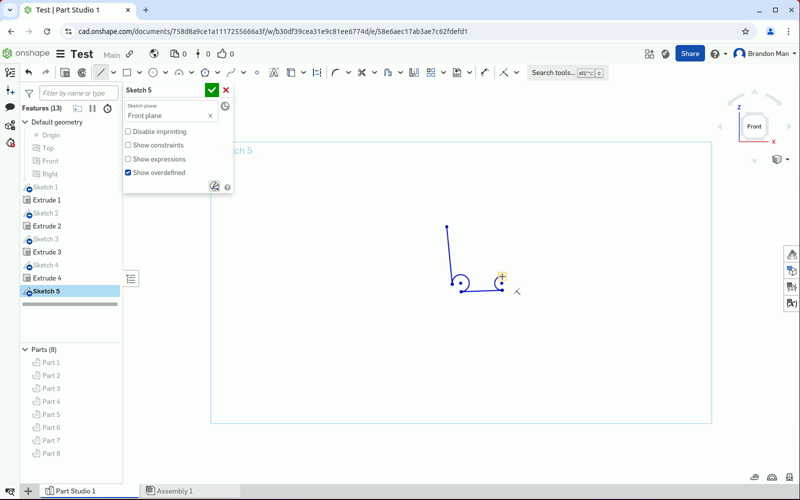
click(502, 276)
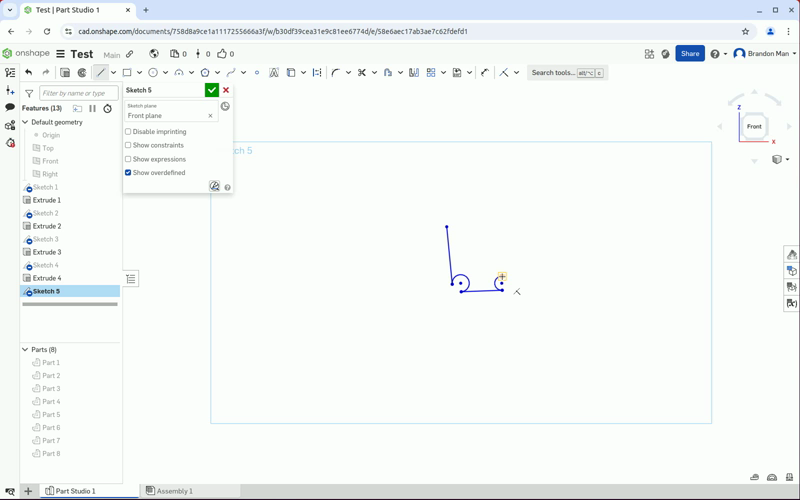
key_down(shift)
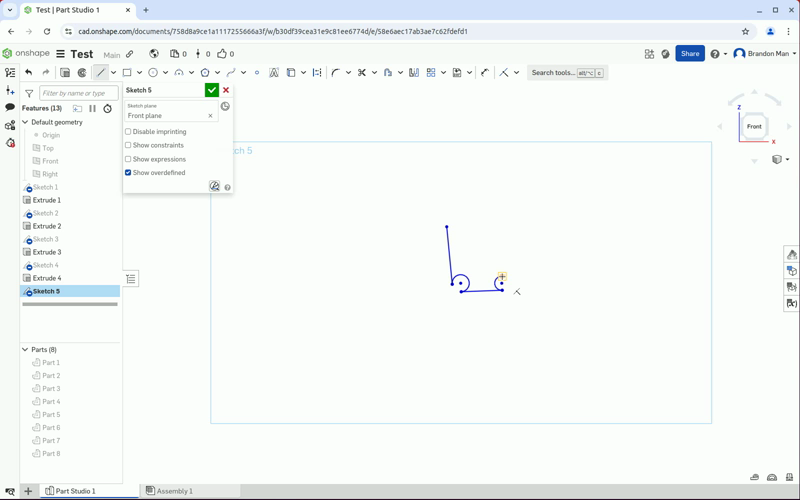
mouse_move(532, 276)
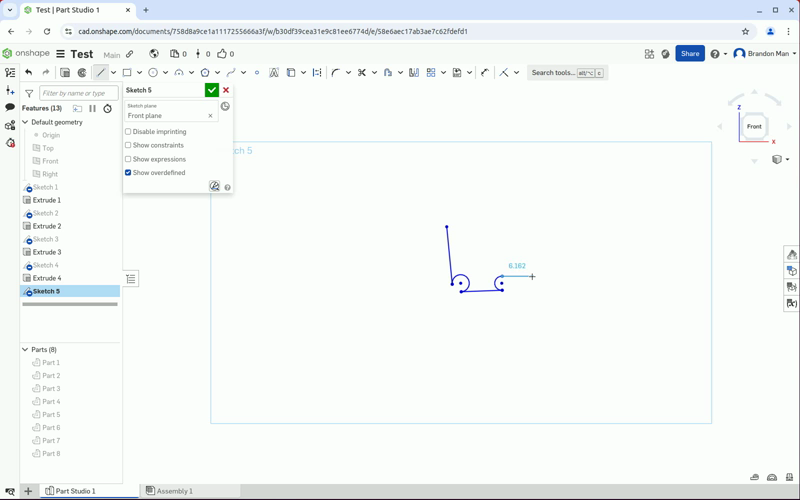
mouse_move(478, 275)
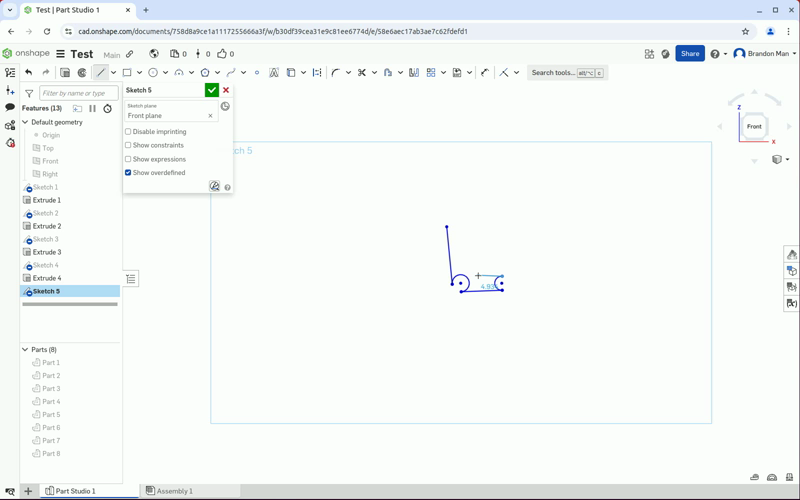
click(478, 275)
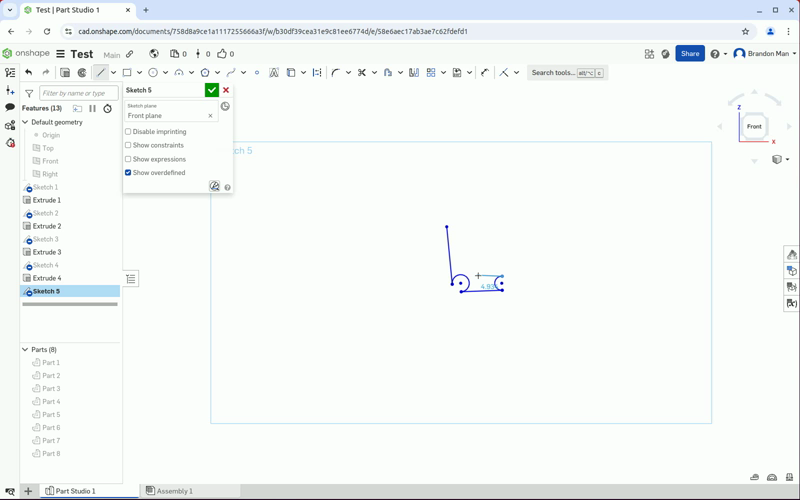
key_up(shift)
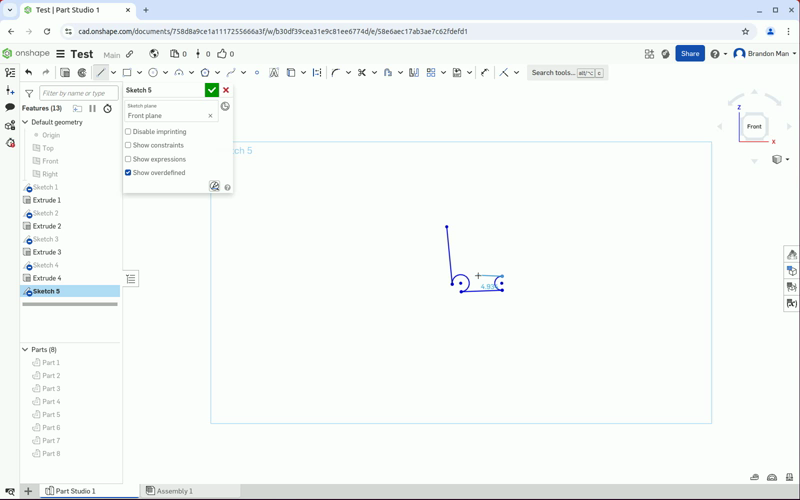
key(esc)
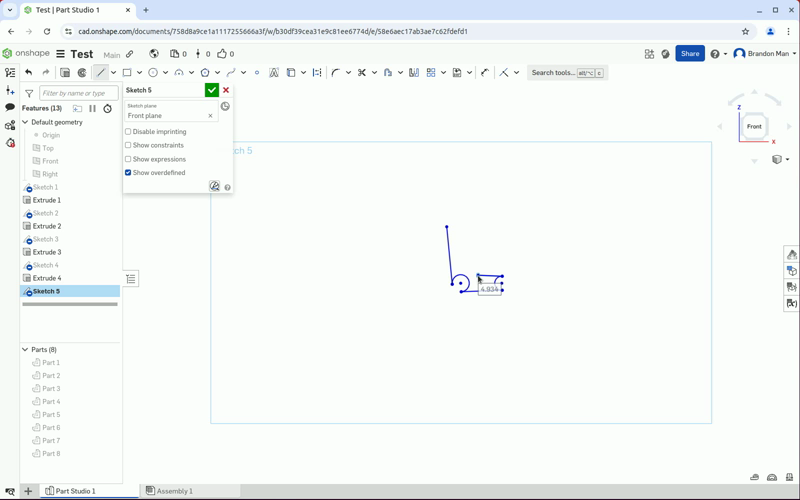
key(a)
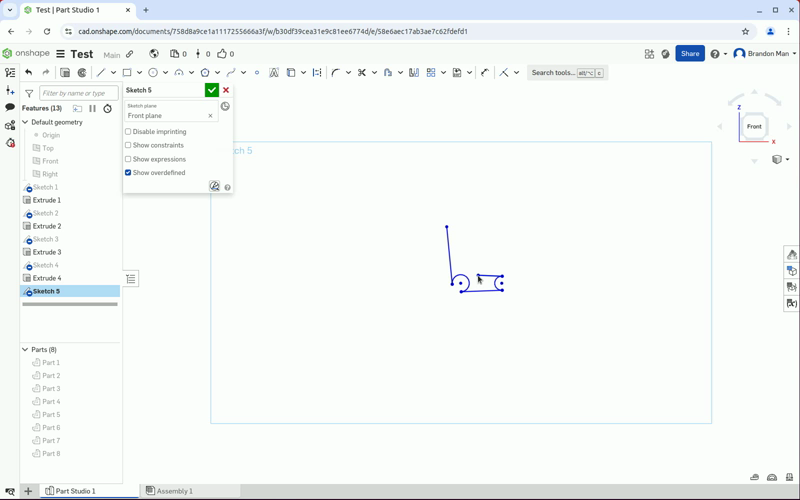
mouse_move(478, 275)
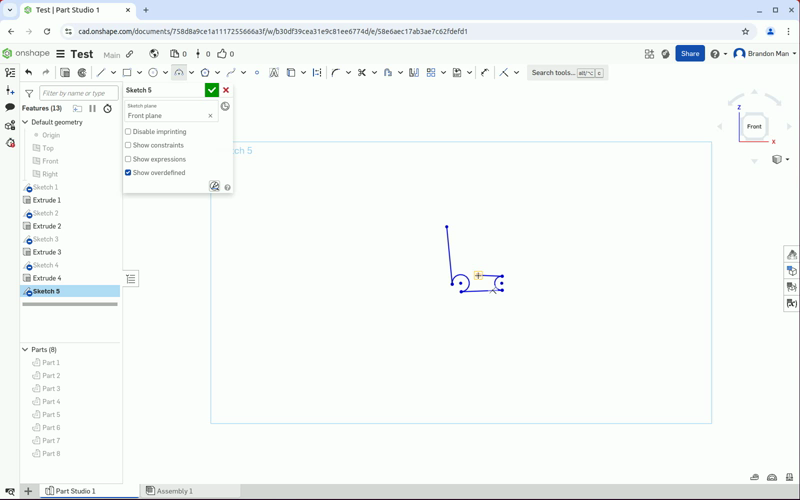
click(478, 275)
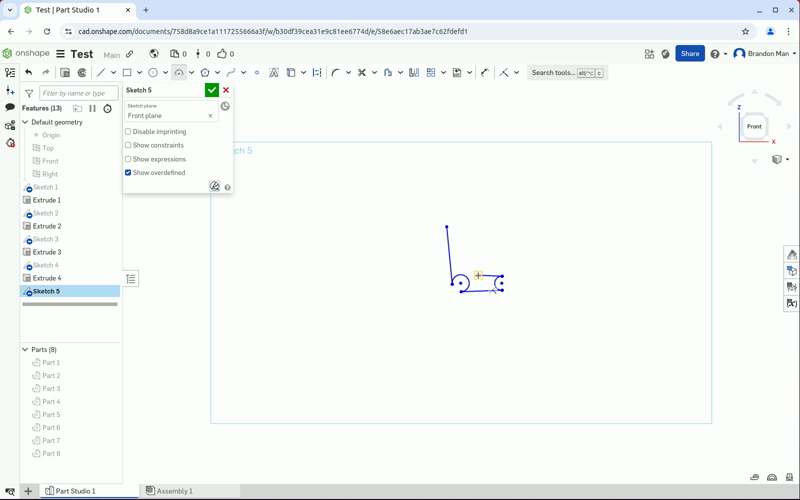
key_down(shift)
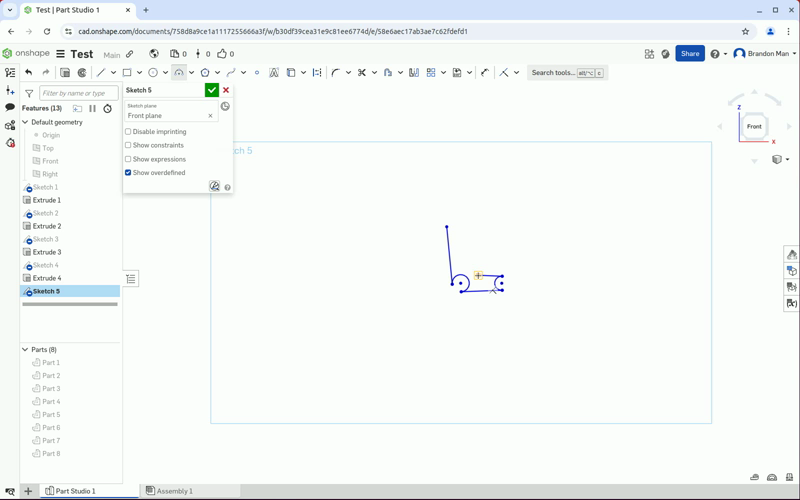
mouse_move(471, 267)
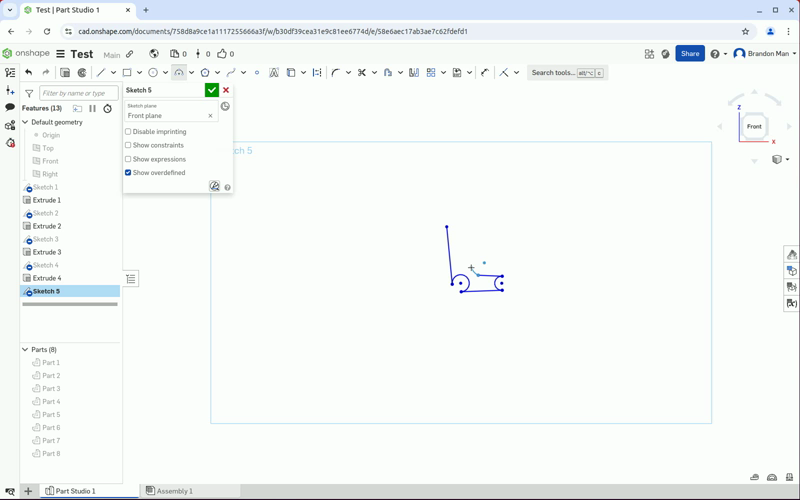
click(471, 267)
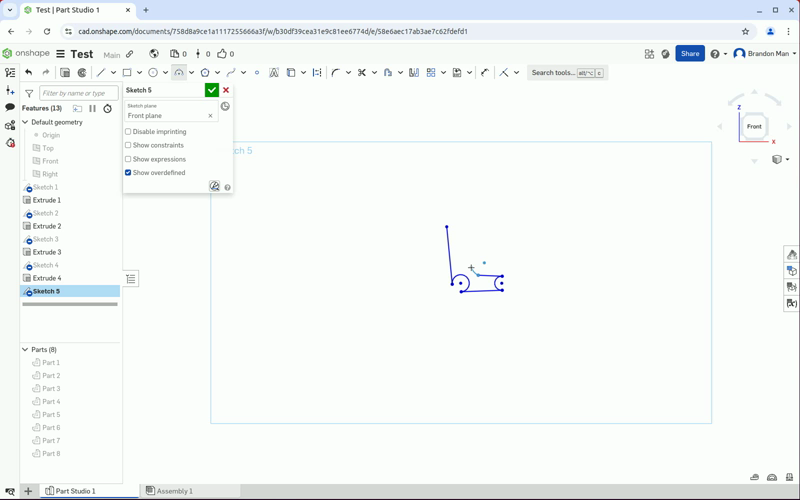
mouse_move(472, 272)
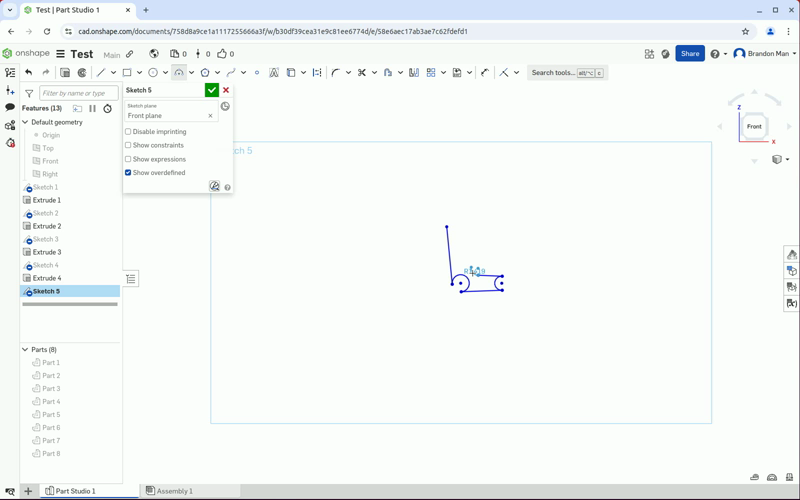
click(472, 272)
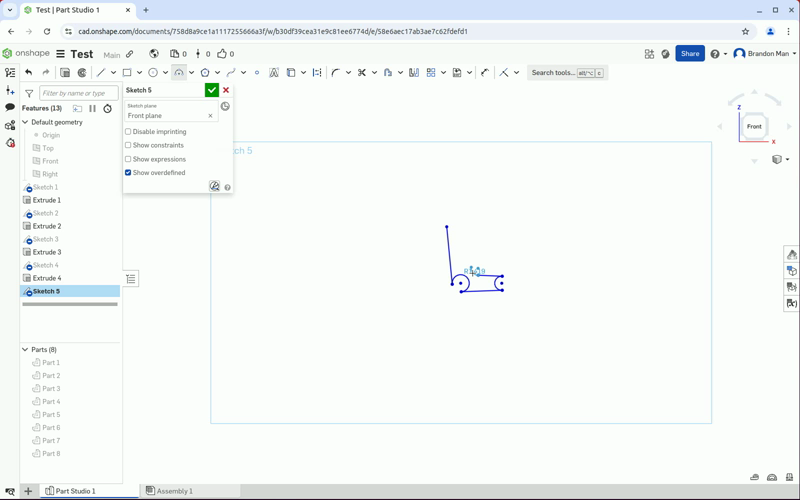
key_up(shift)
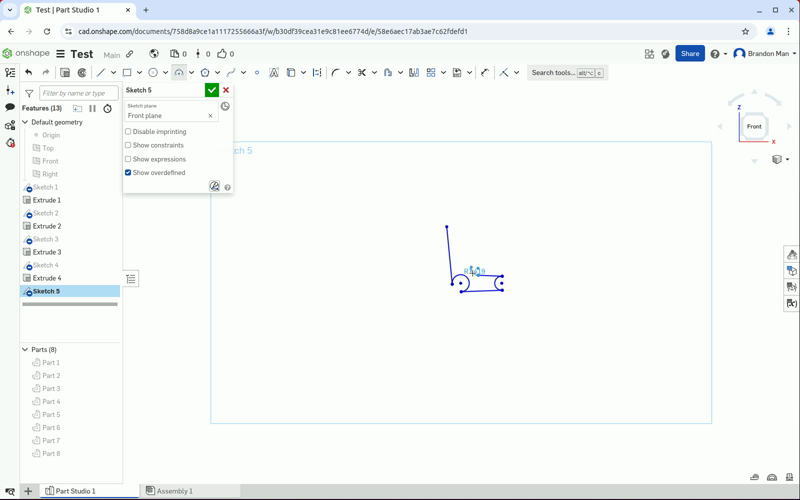
key(esc)
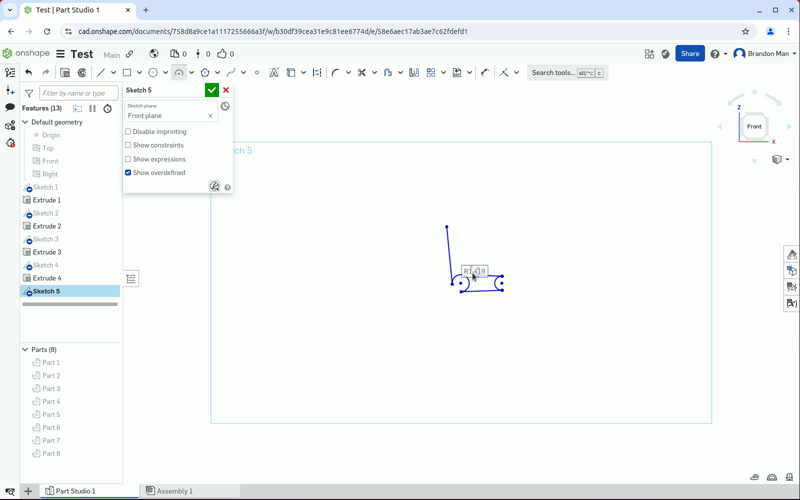
key(l)
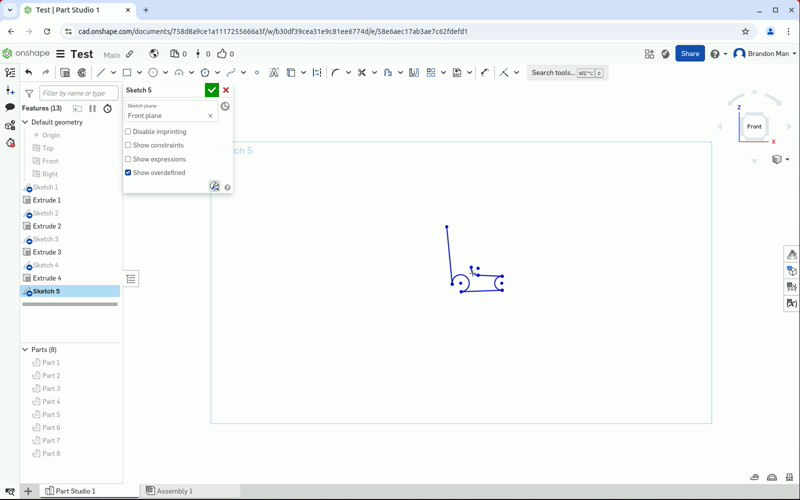
mouse_move(471, 267)
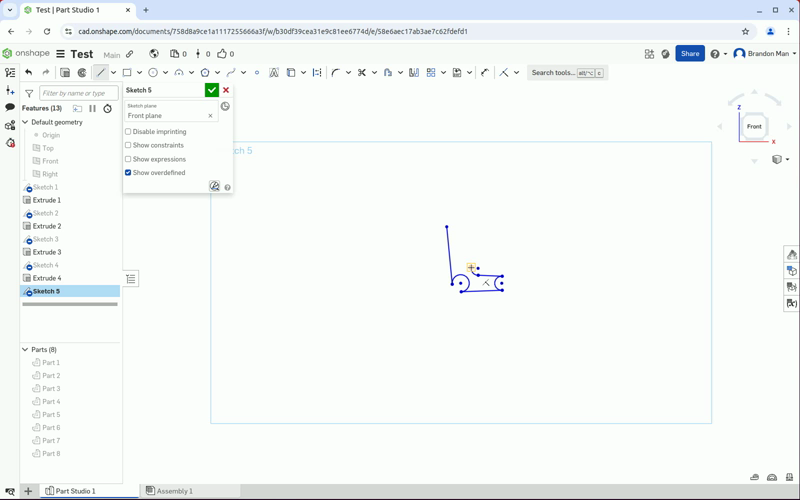
click(471, 267)
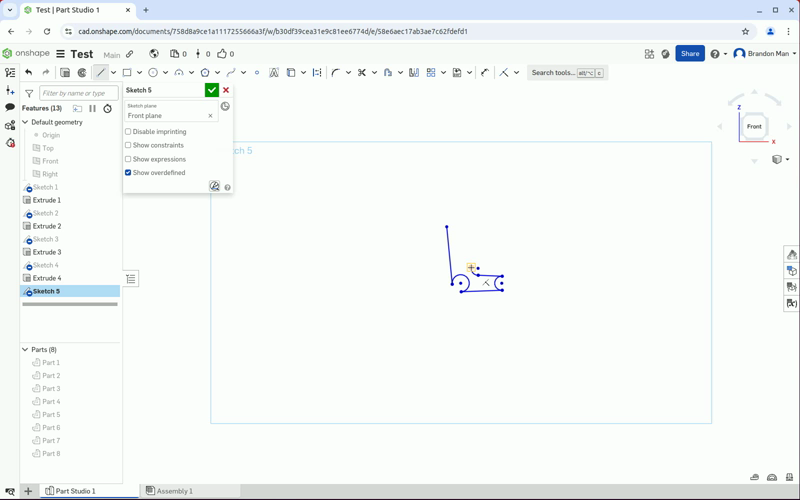
key_down(shift)
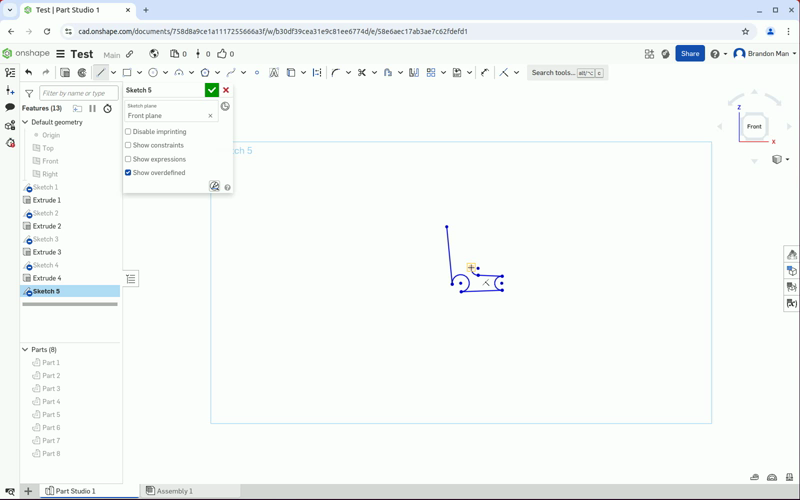
mouse_move(501, 267)
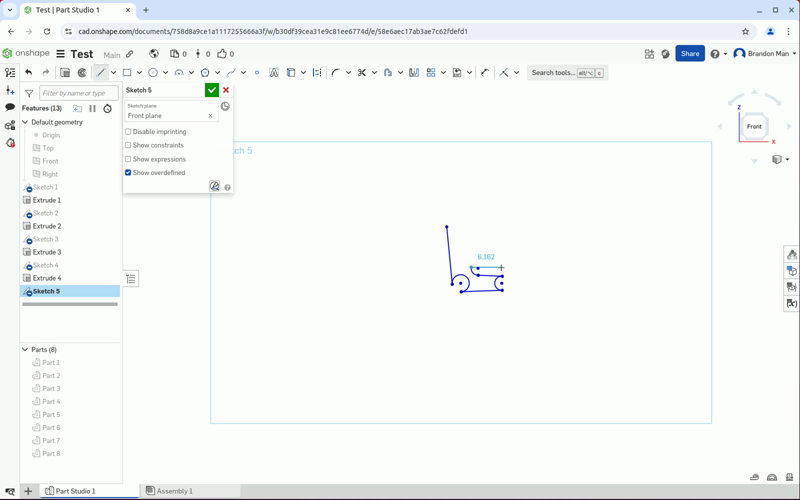
mouse_move(475, 226)
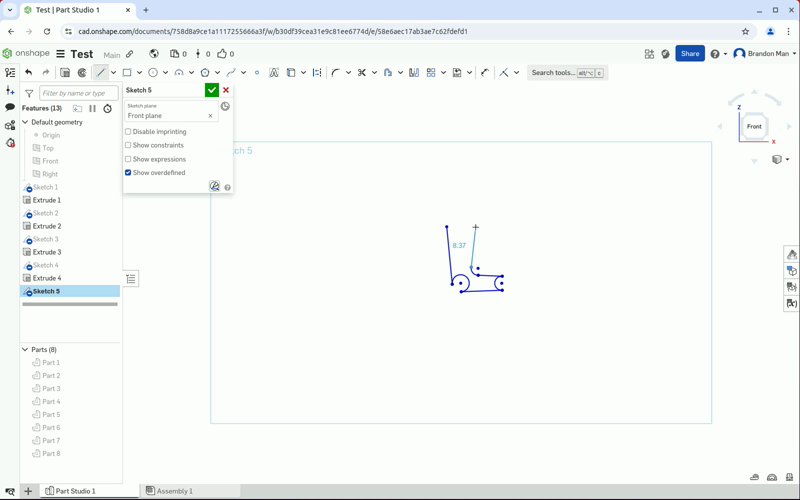
click(475, 226)
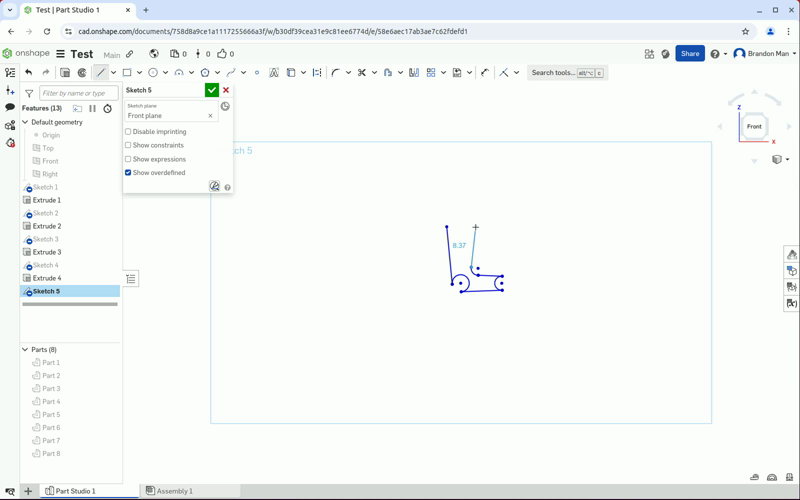
key_up(shift)
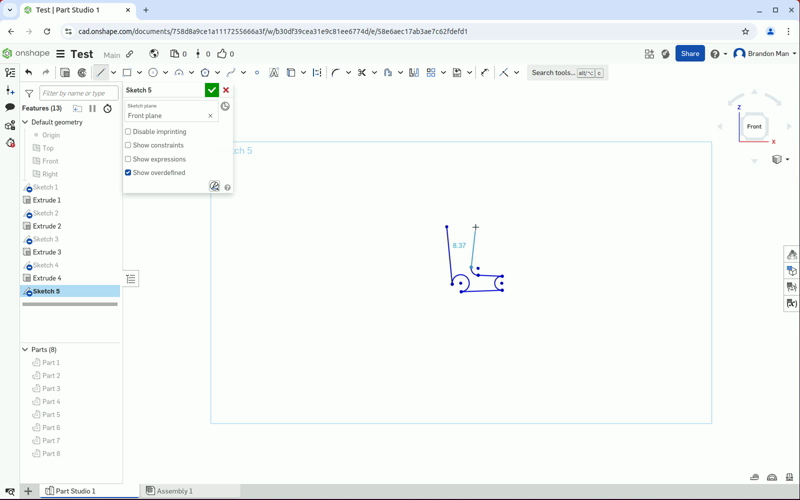
key(esc)
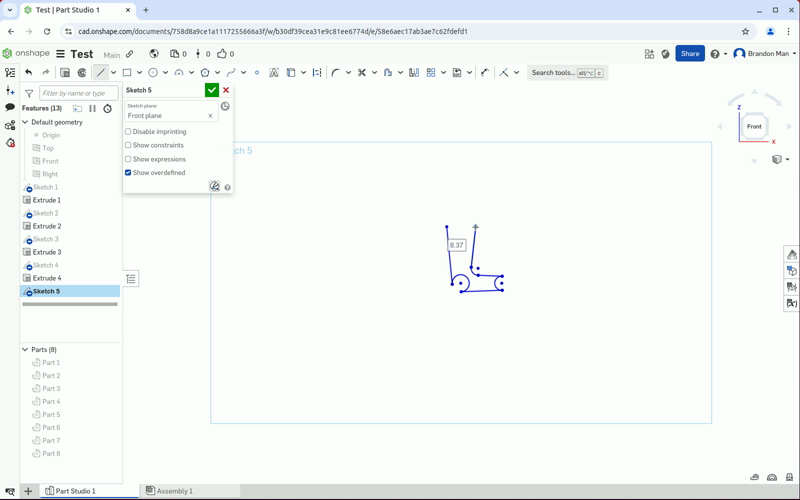
key(a)
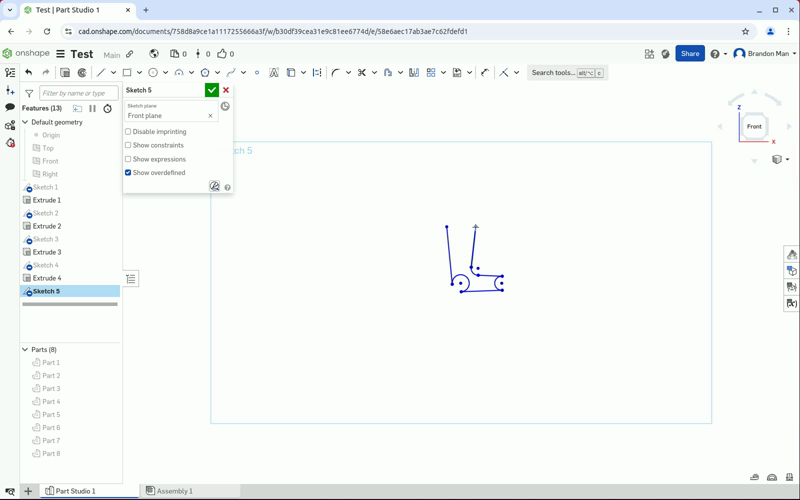
mouse_move(475, 226)
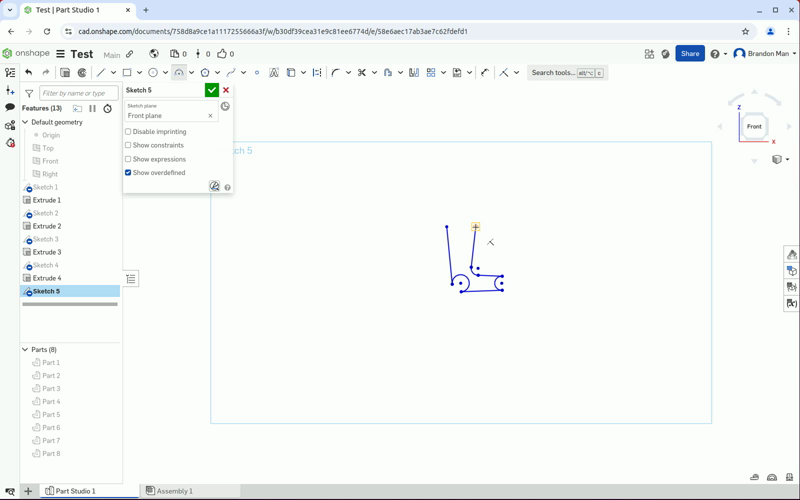
click(475, 226)
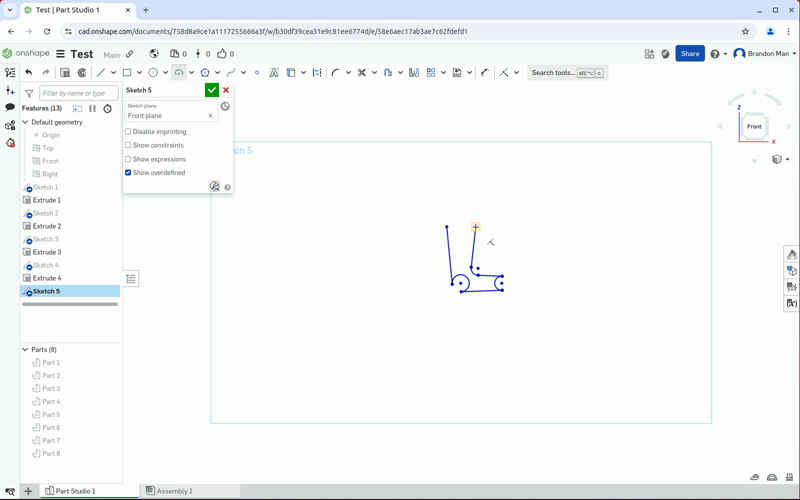
mouse_move(446, 226)
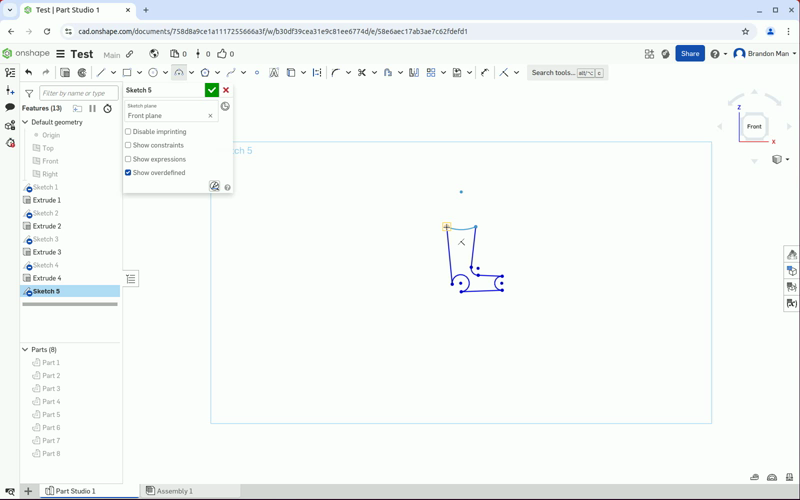
click(446, 226)
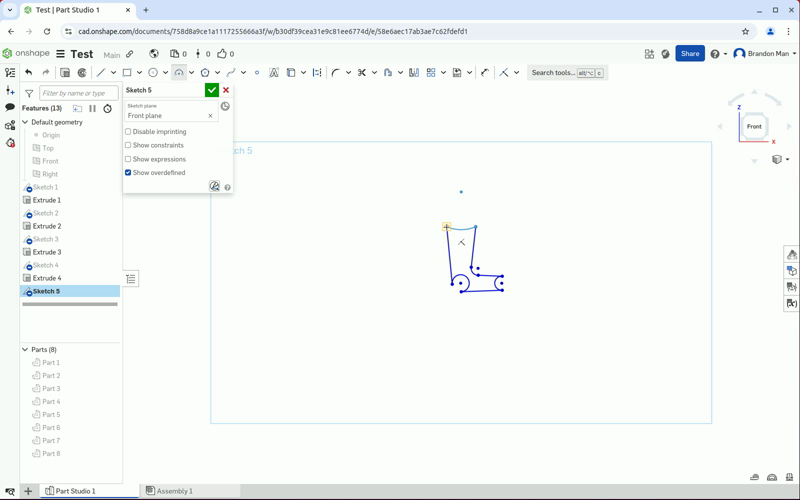
key_down(shift)
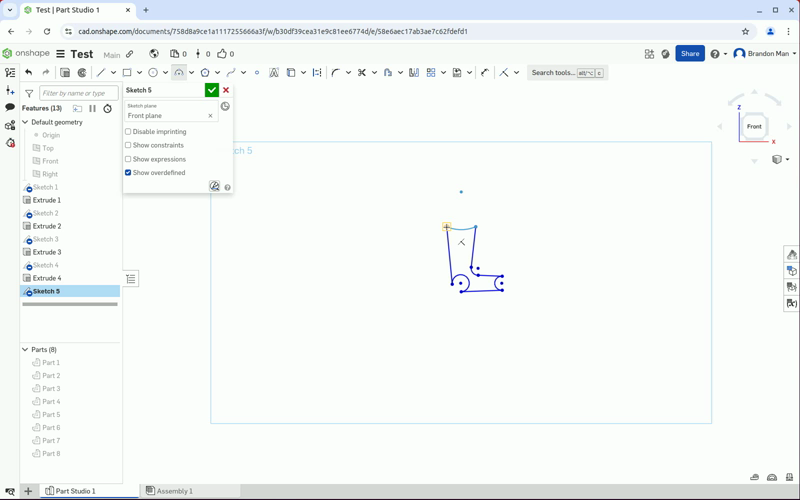
mouse_move(461, 239)
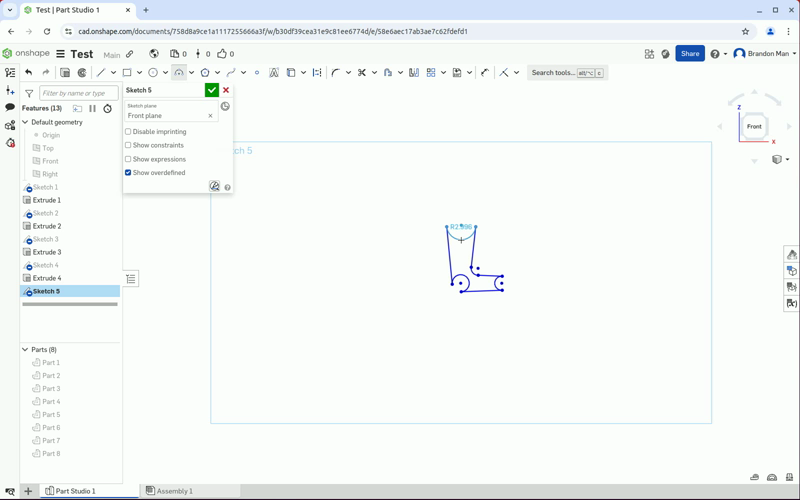
click(461, 239)
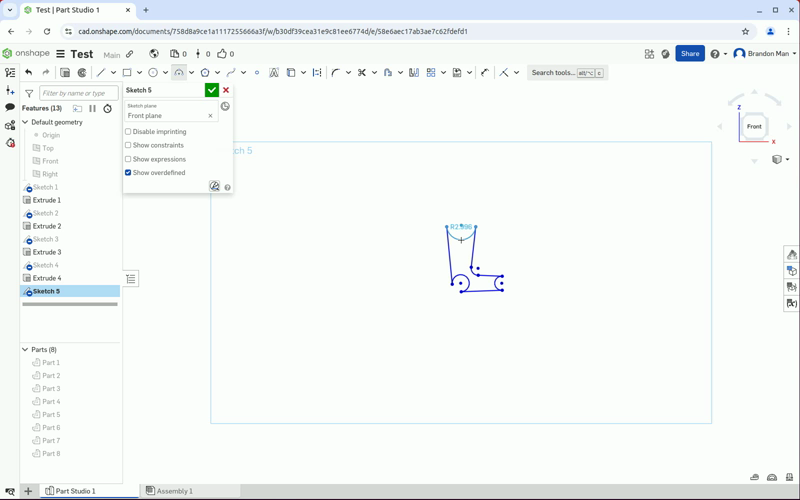
key_up(shift)
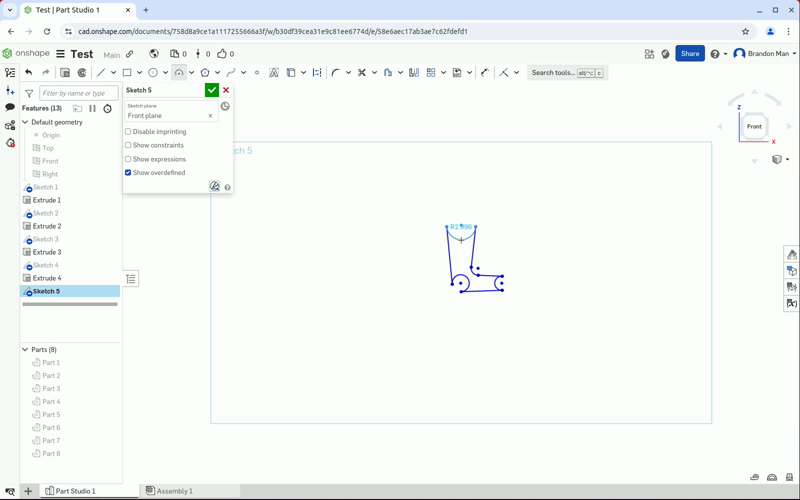
key(esc)
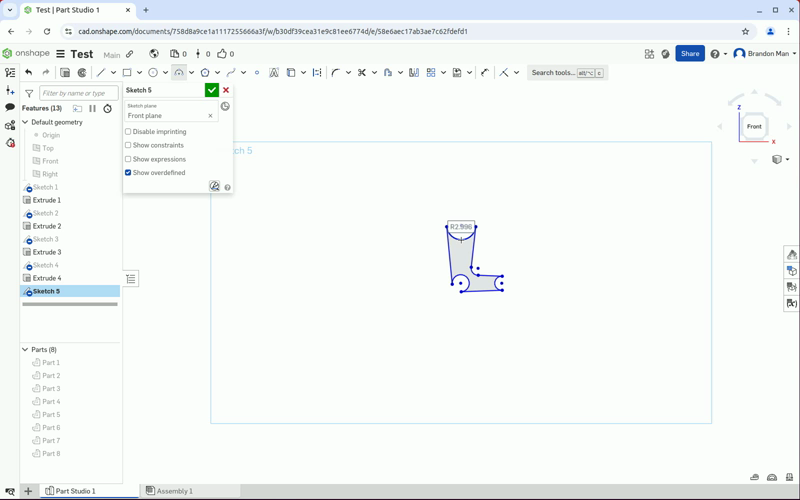
mouse_move(460, 272)
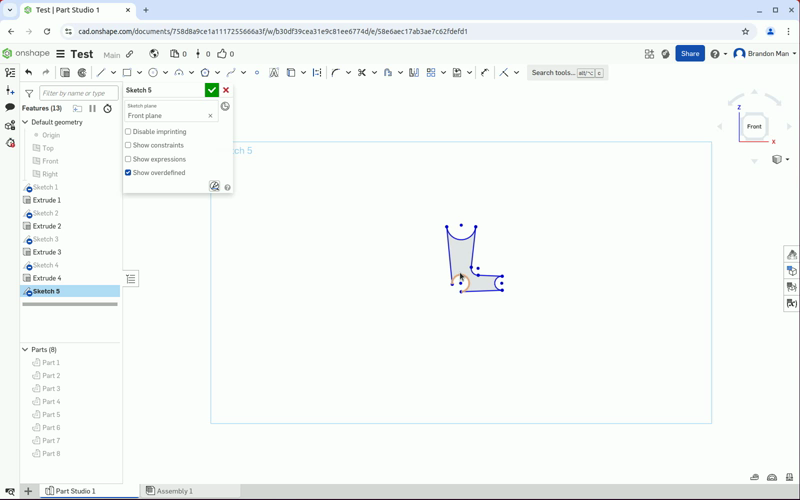
scroll(6)
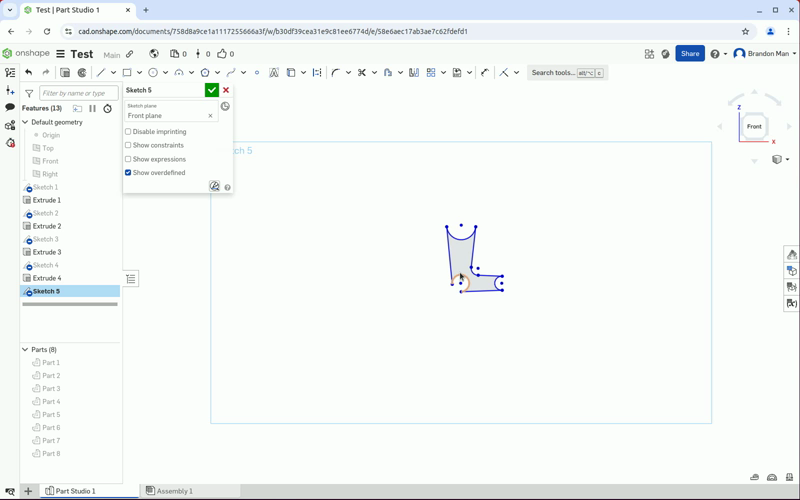
scroll(6)
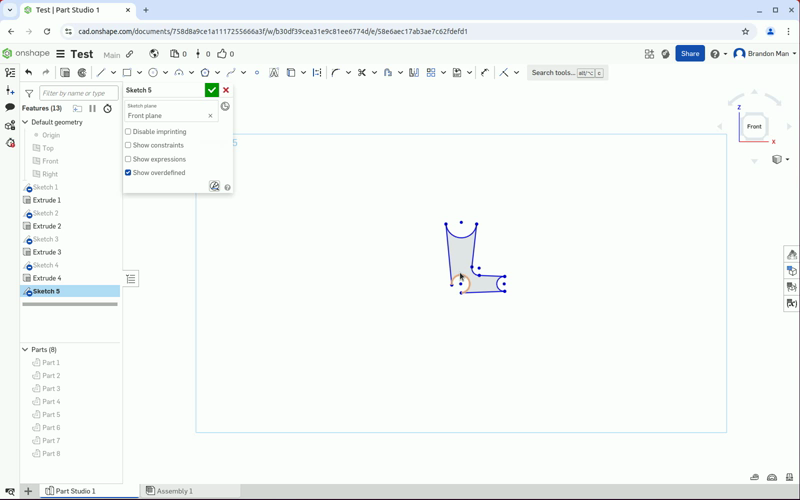
scroll(6)
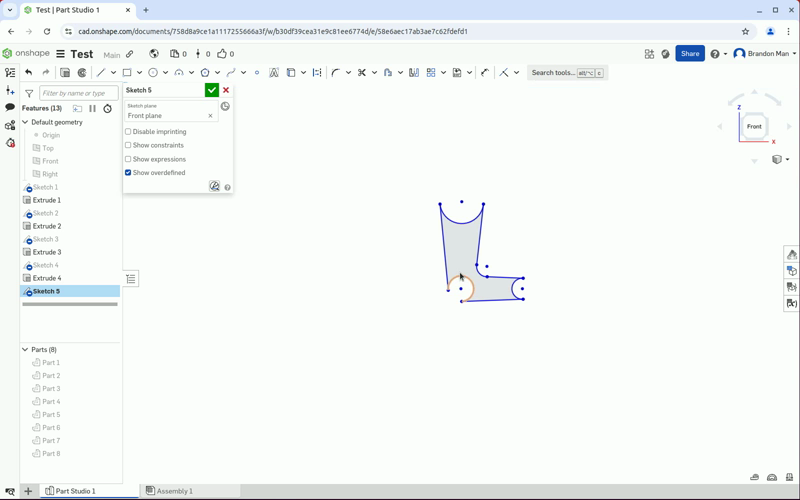
scroll(6)
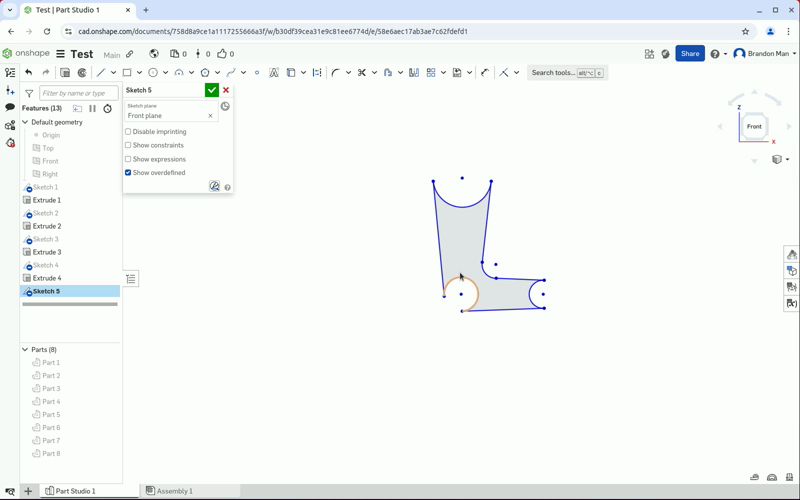
scroll(6)
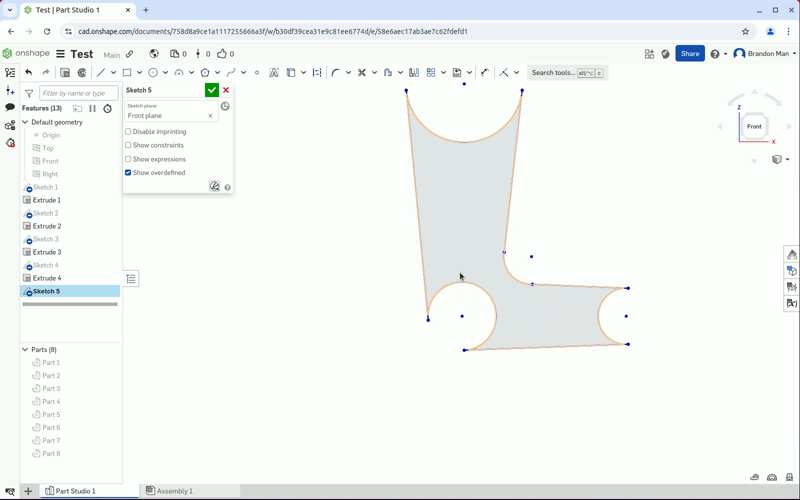
scroll(6)
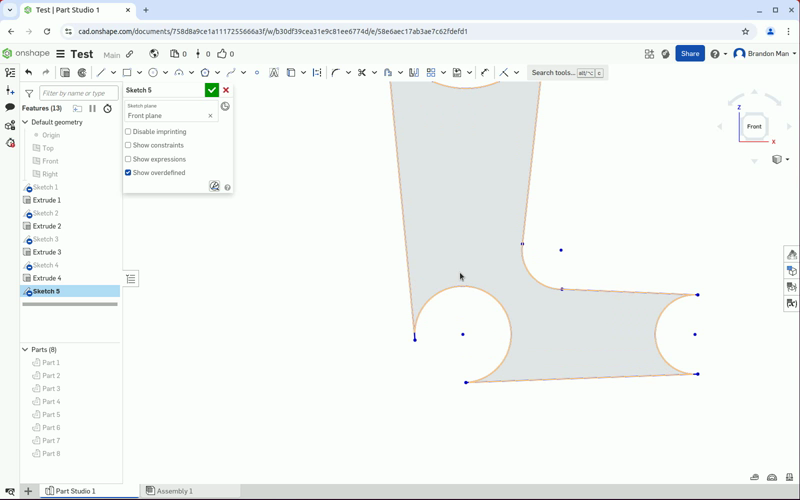
scroll(6)
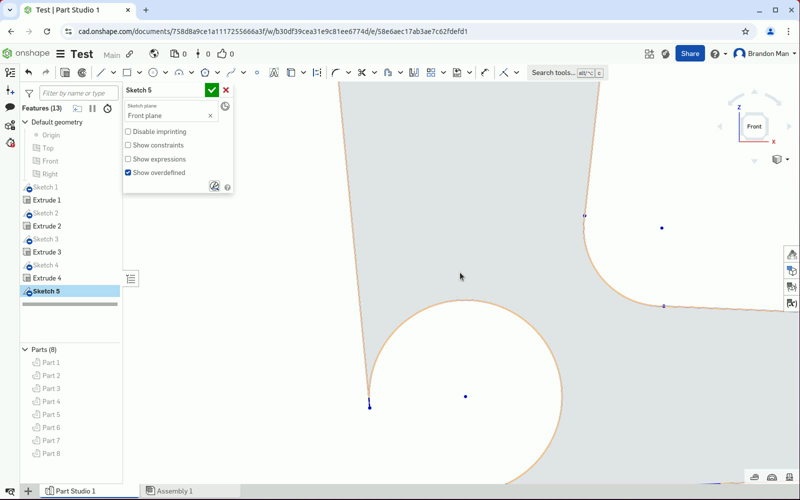
click(460, 272)
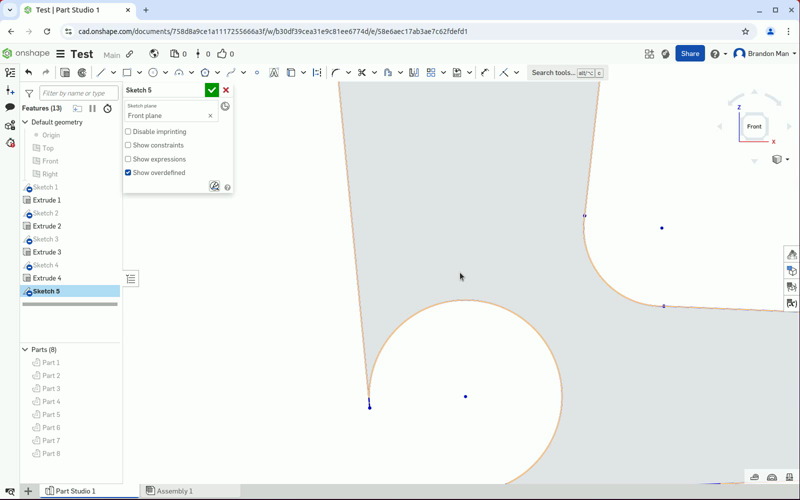
scroll(-6)
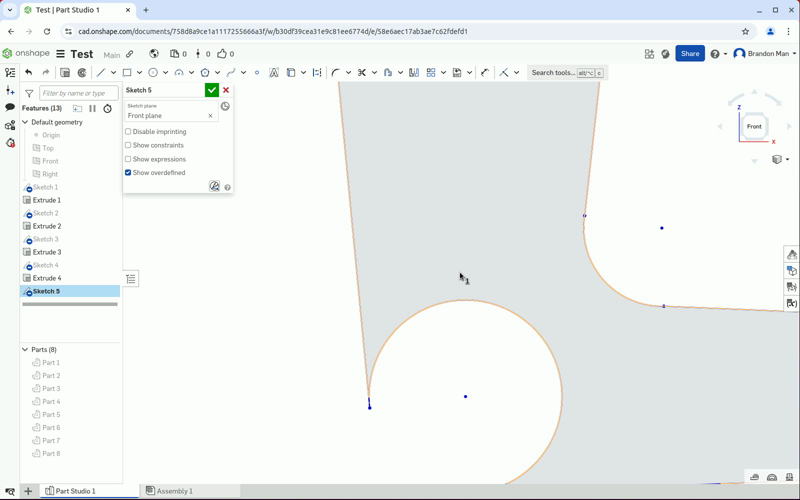
scroll(-6)
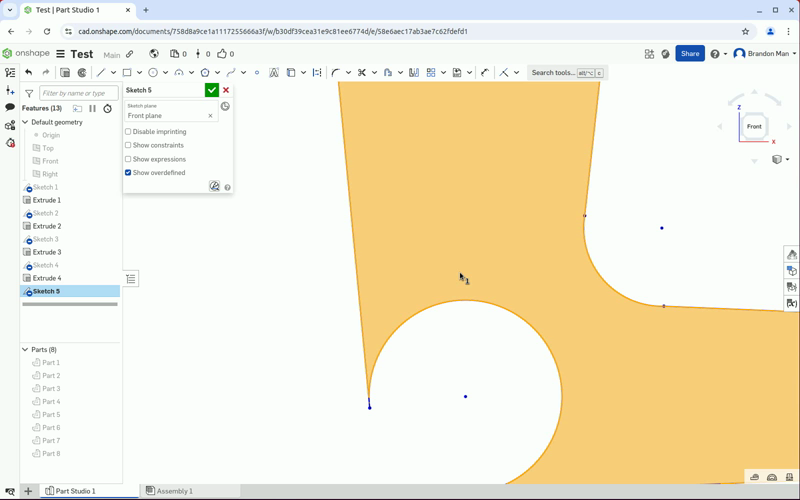
scroll(-6)
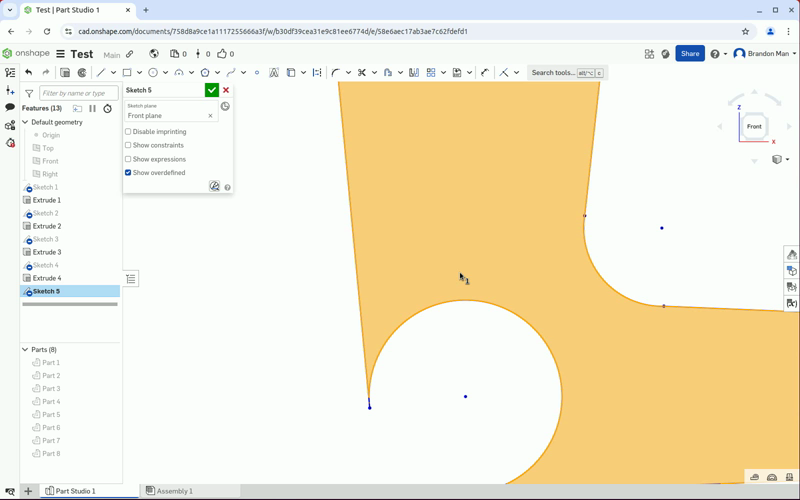
scroll(-6)
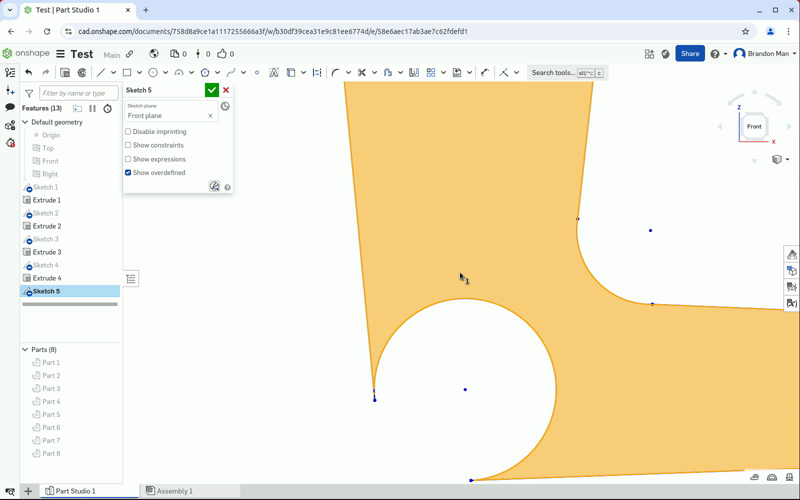
scroll(-6)
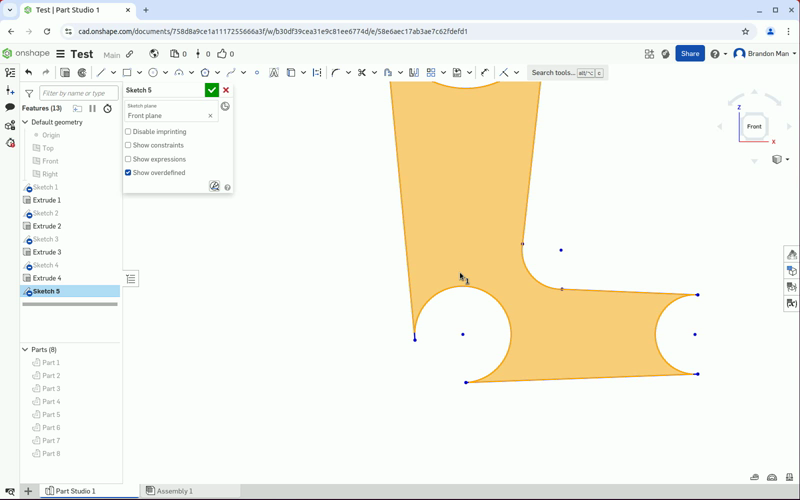
scroll(-6)
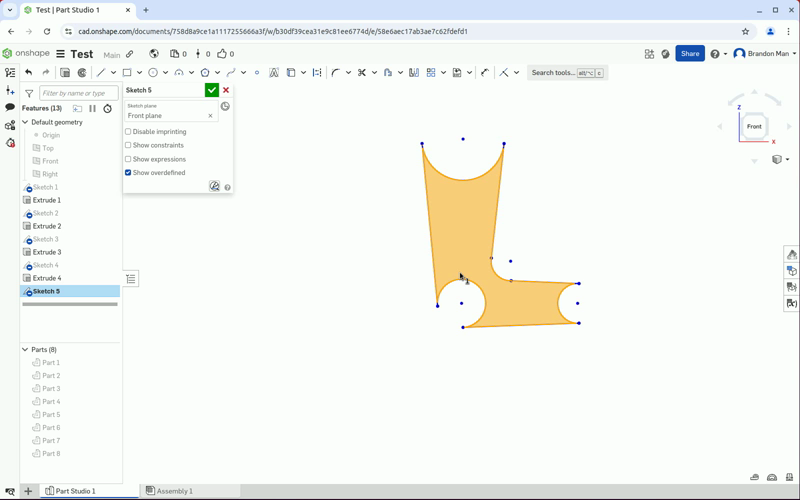
scroll(-6)
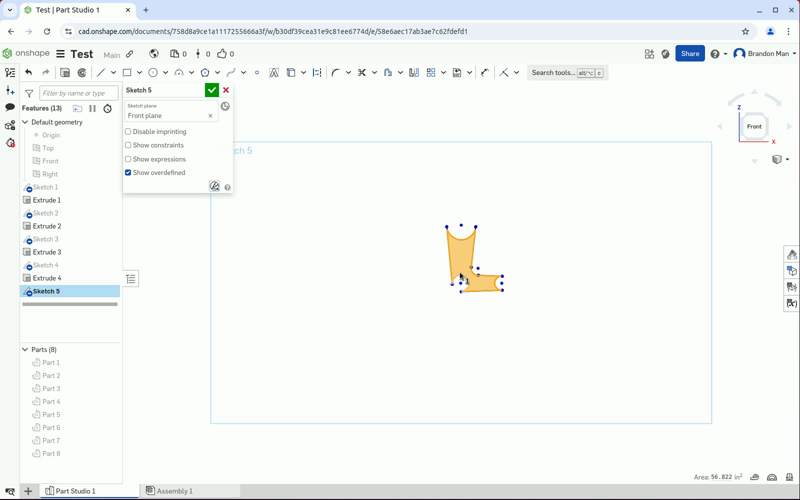
mouse_move(73, 352)
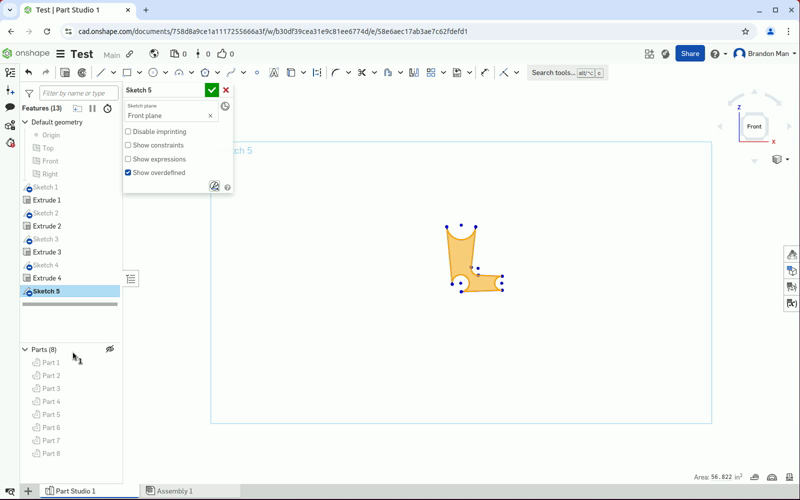
key(shift+y)
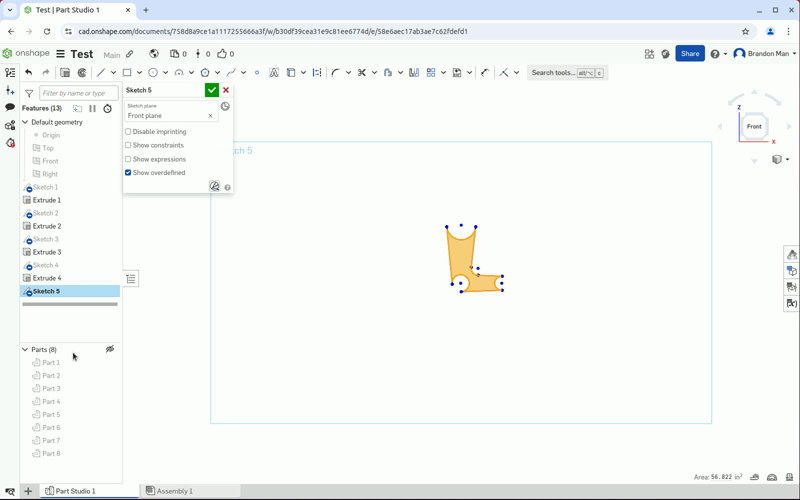
key(shift+e)
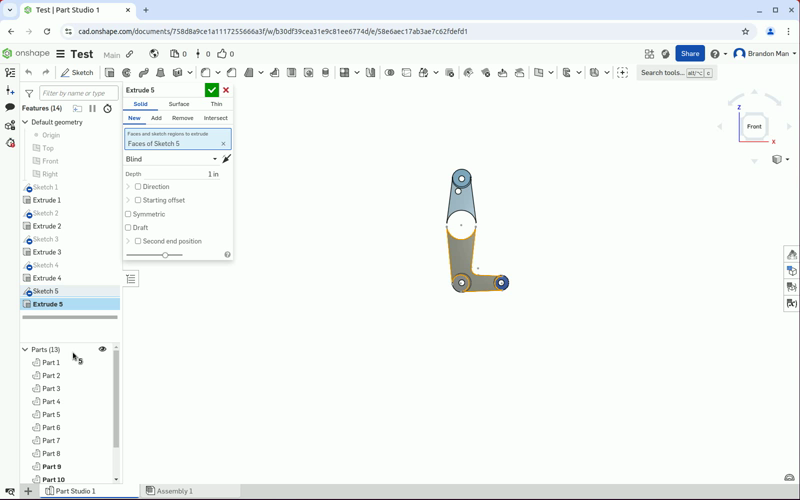
mouse_move(143, 106)
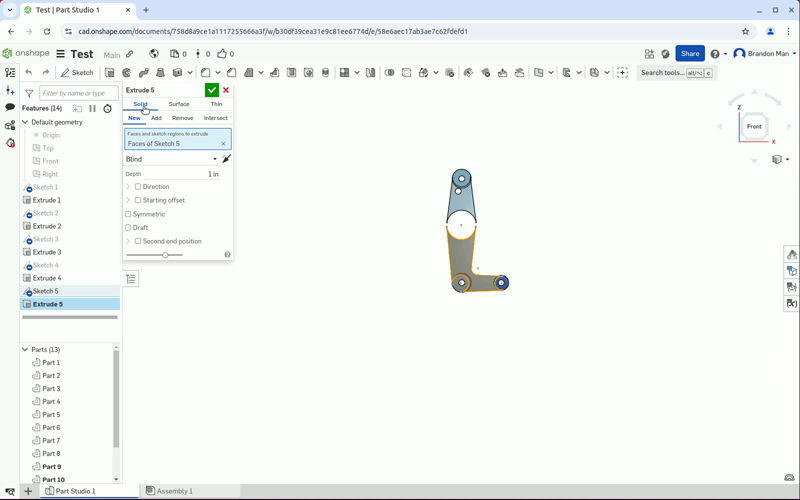
click(143, 106)
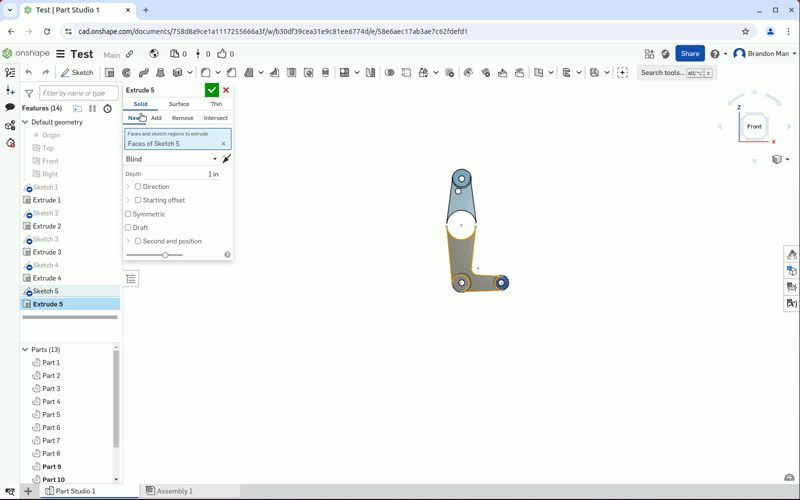
mouse_move(137, 120)
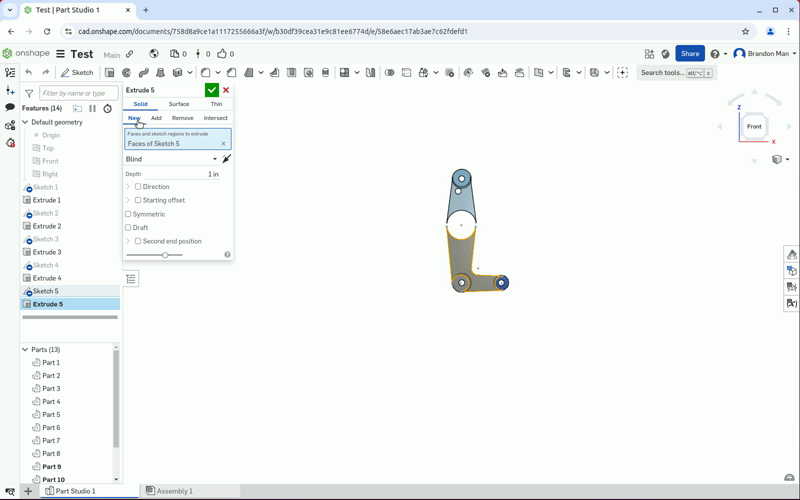
click(137, 120)
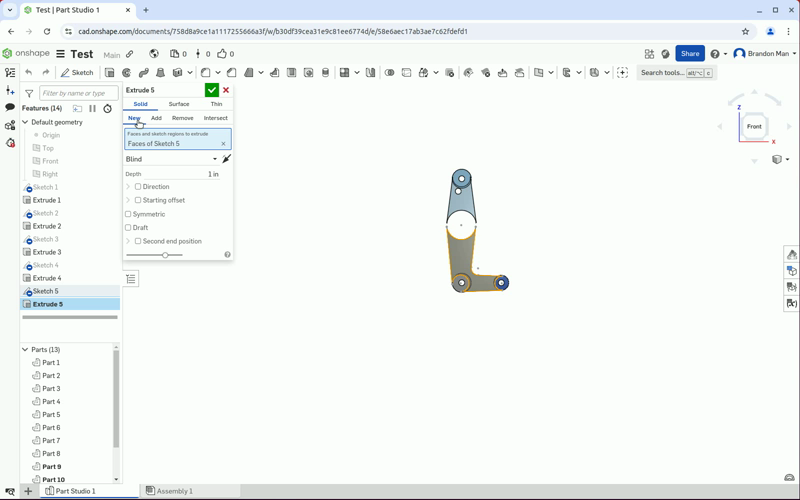
key(tab, 4)
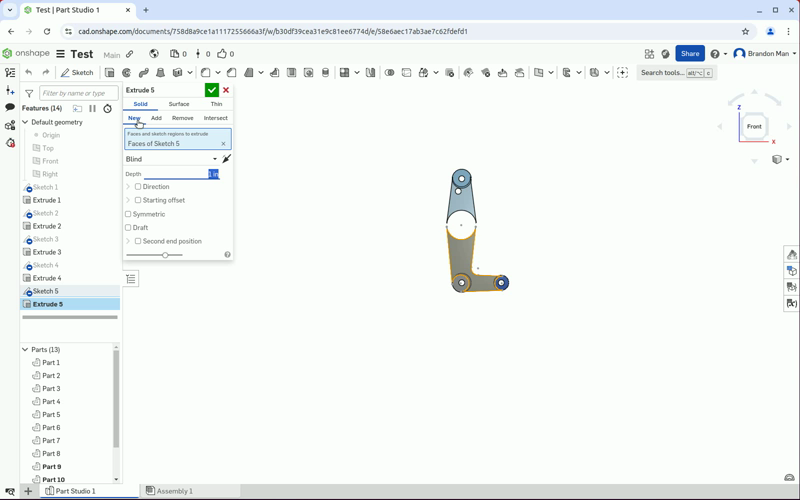
text(5.777)
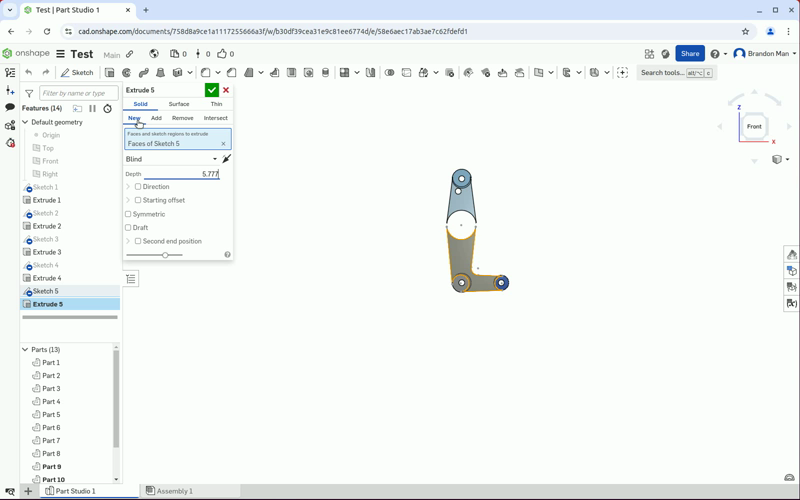
key(enter)
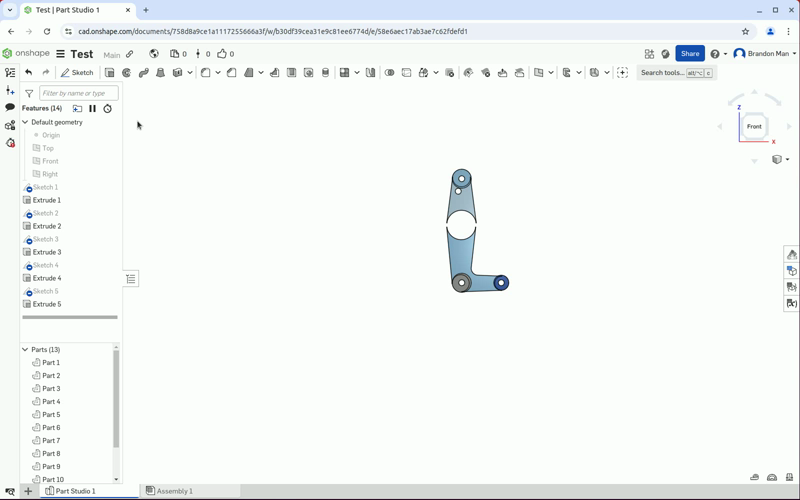
key(shift+h)
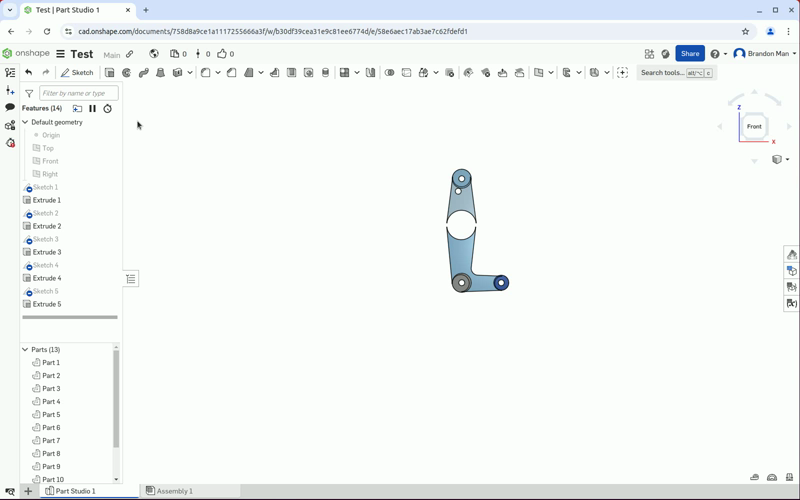
key(shift+h)
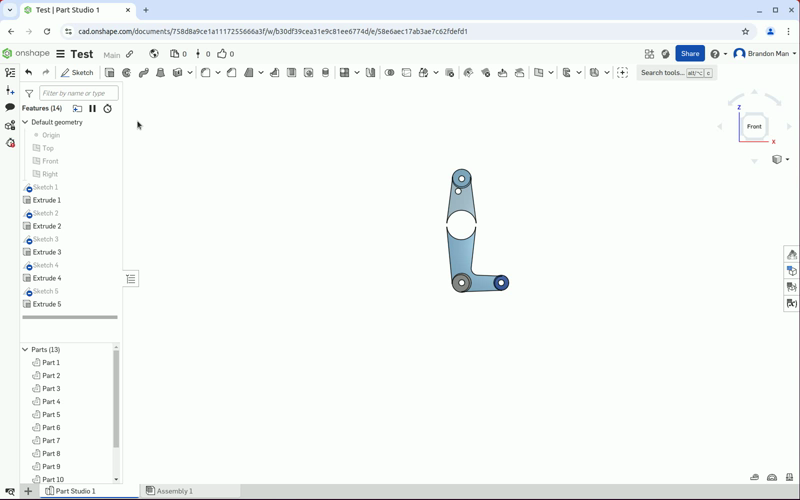
mouse_move(73, 189)
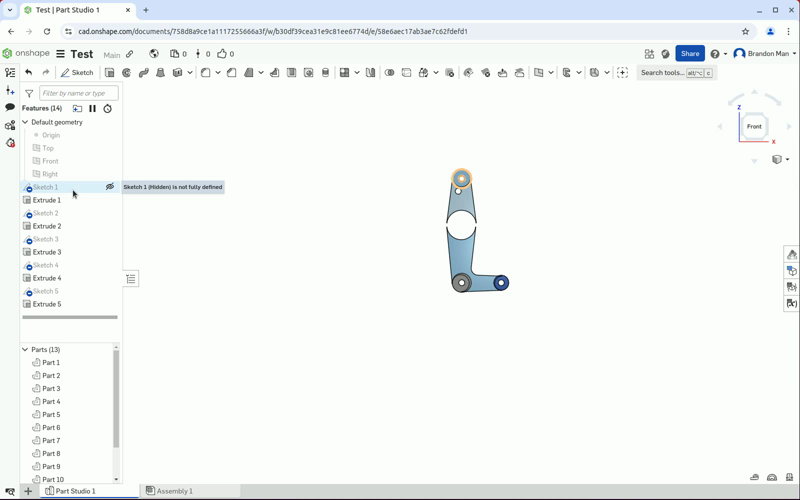
click(73, 189)
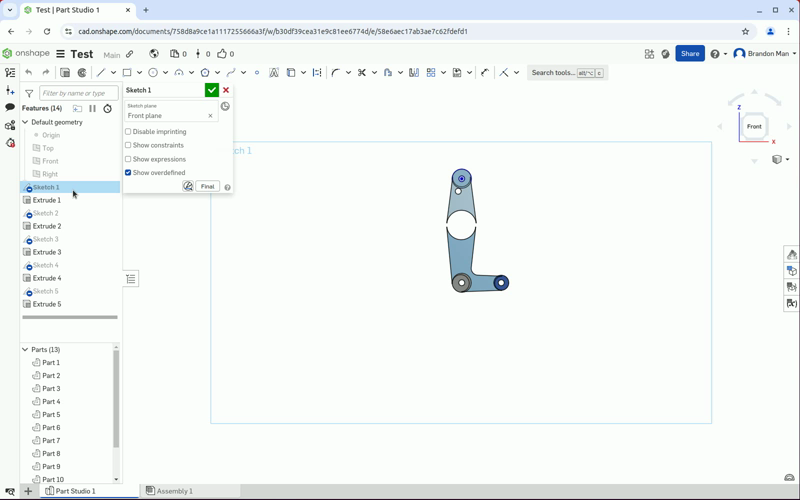
mouse_move(229, 92)
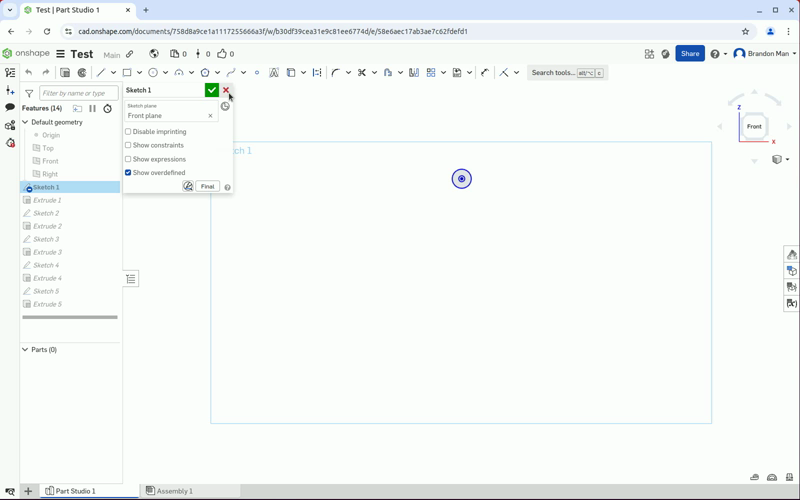
click(229, 92)
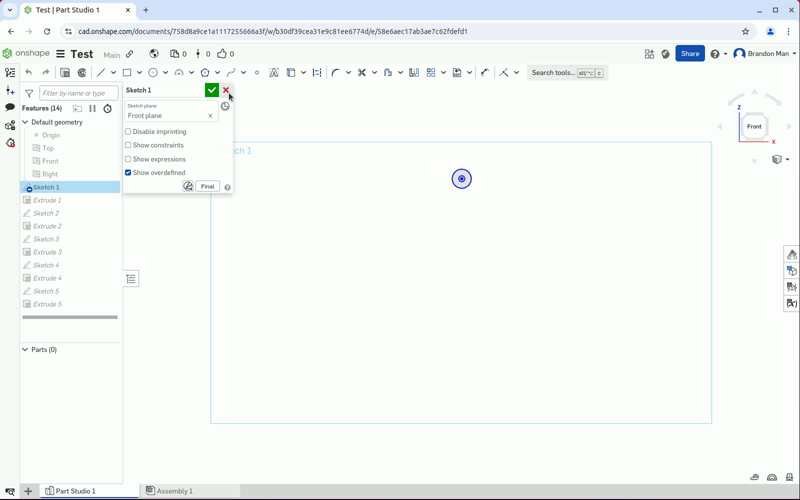
key(shift+s)
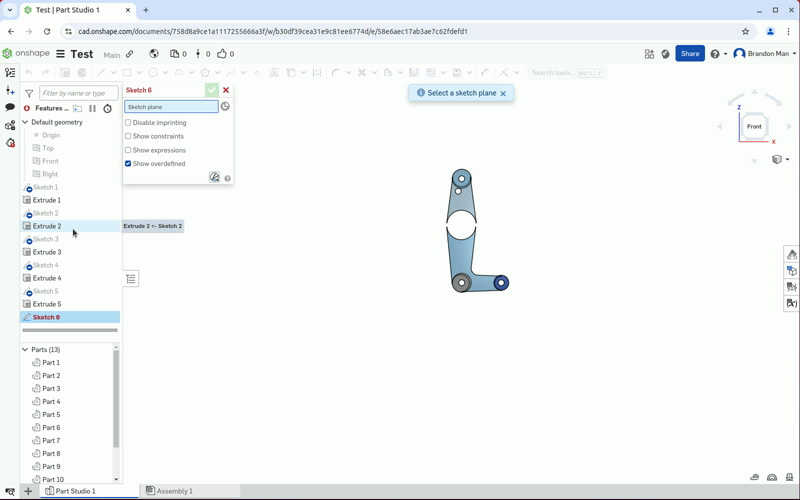
scroll(3)
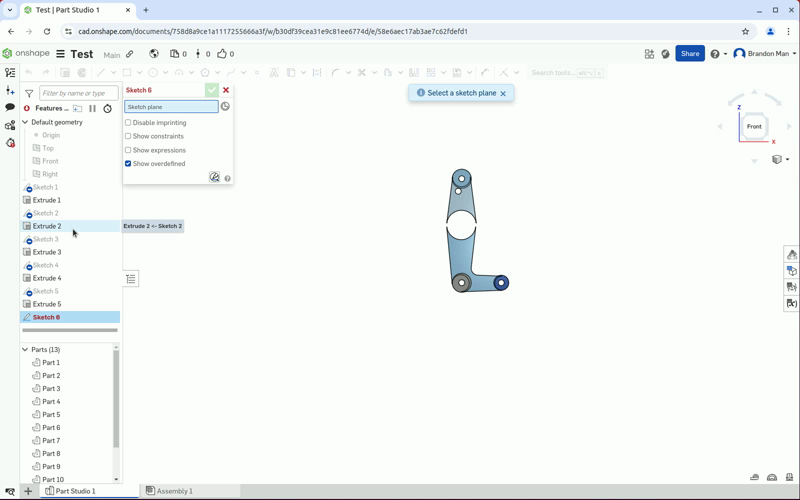
mouse_move(73, 163)
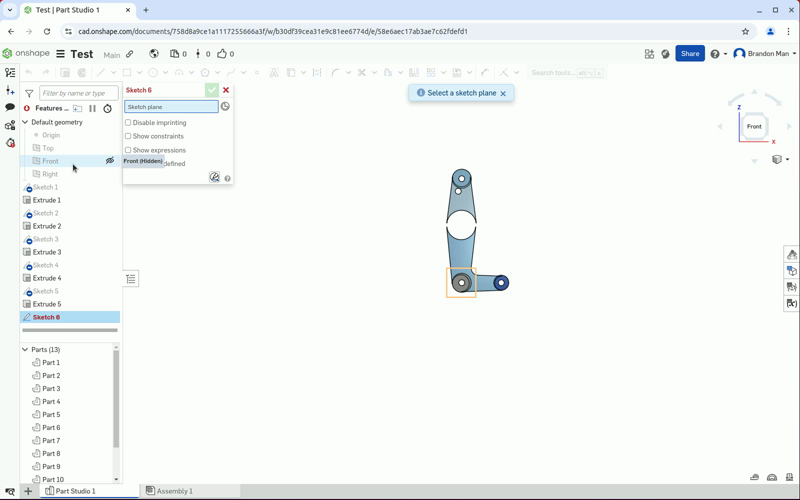
click(73, 163)
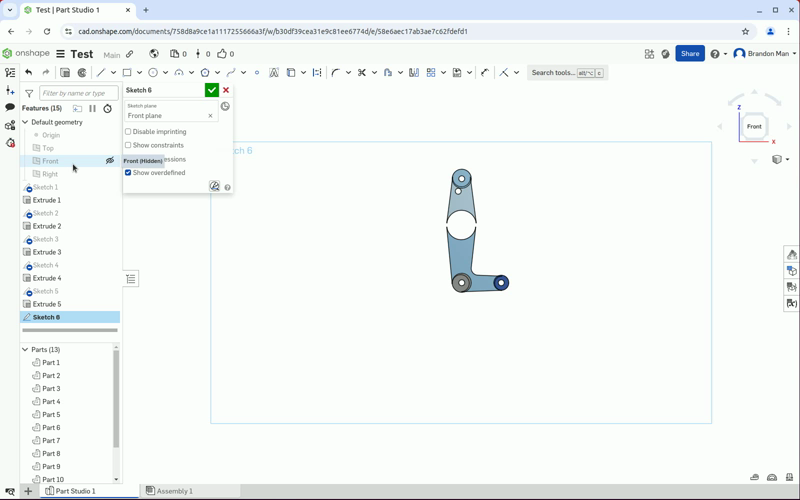
mouse_move(69, 352)
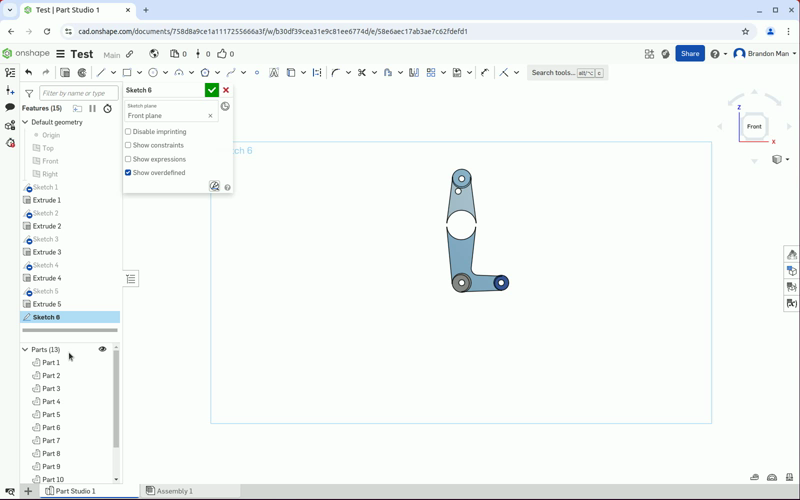
key(y)
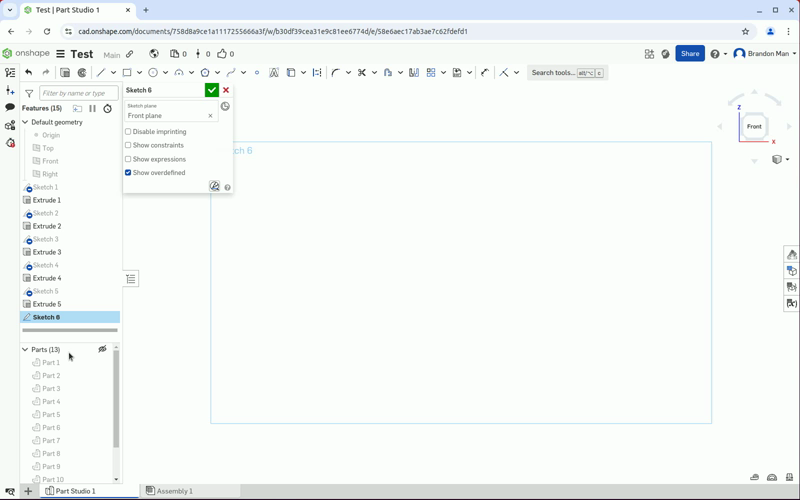
key(c)
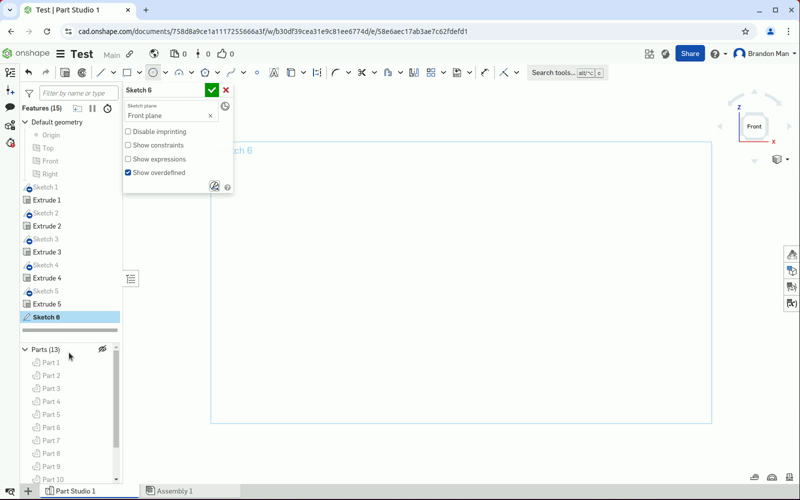
key_down(shift)
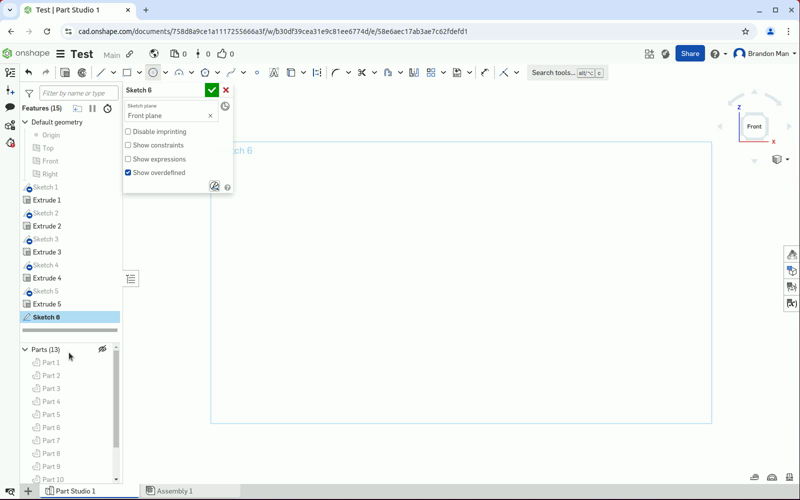
mouse_move(461, 225)
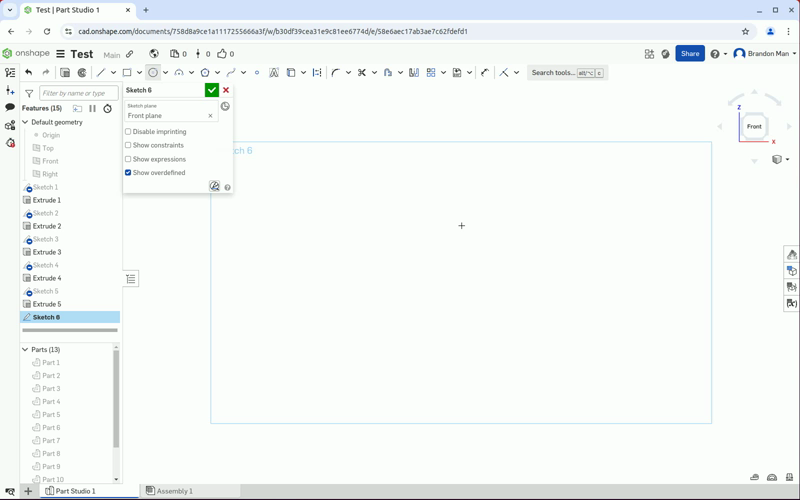
click(461, 225)
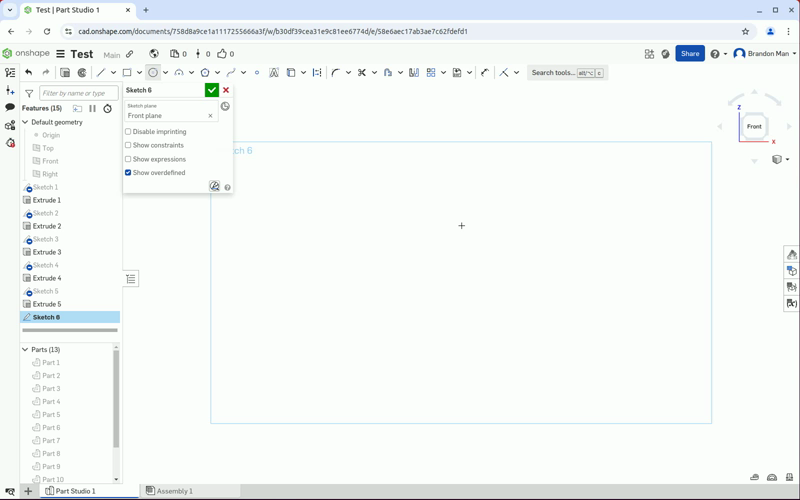
key_up(shift)
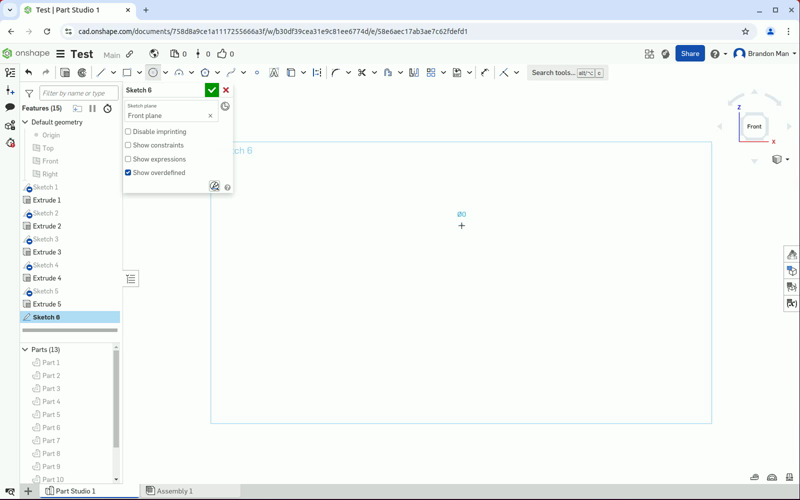
mouse_move(477, 225)
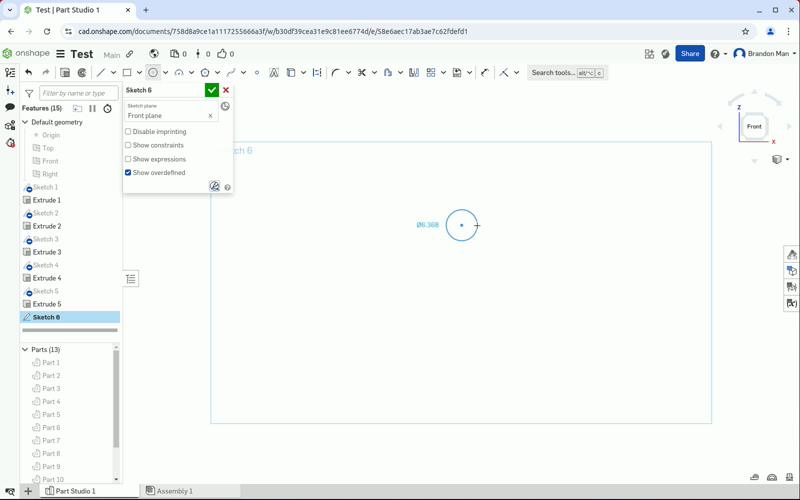
click(477, 225)
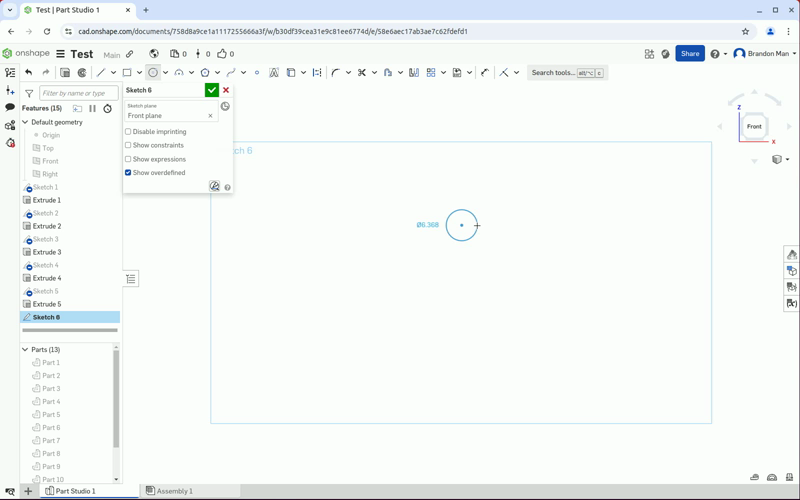
key(esc)
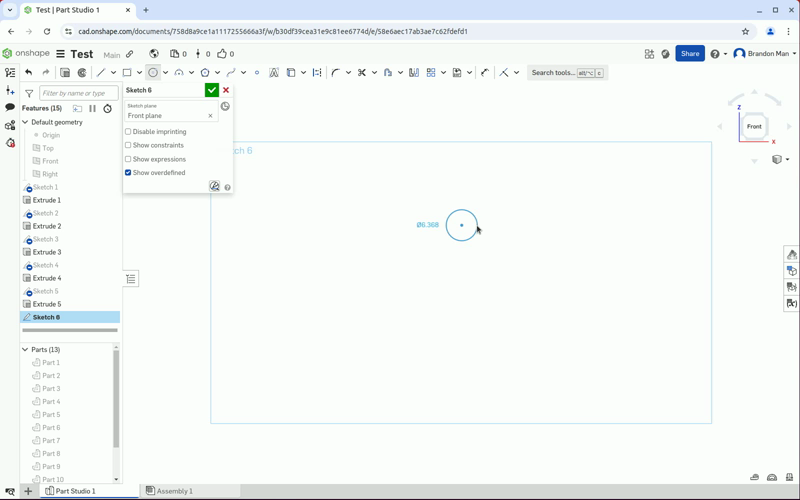
key(c)
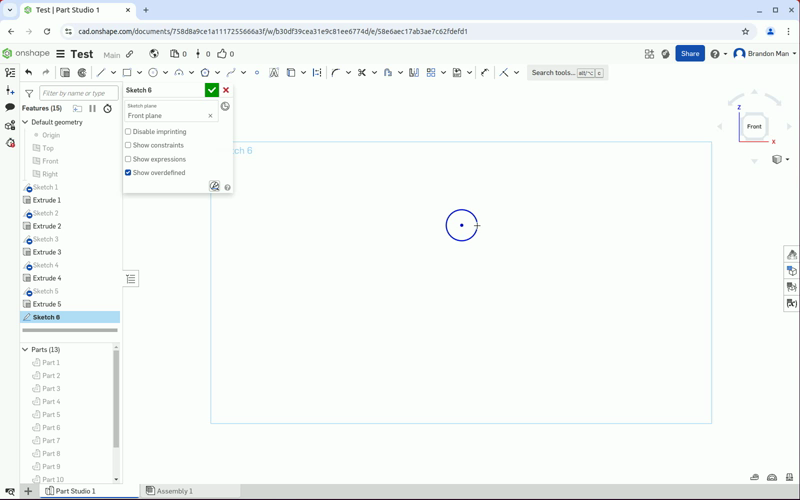
key_down(shift)
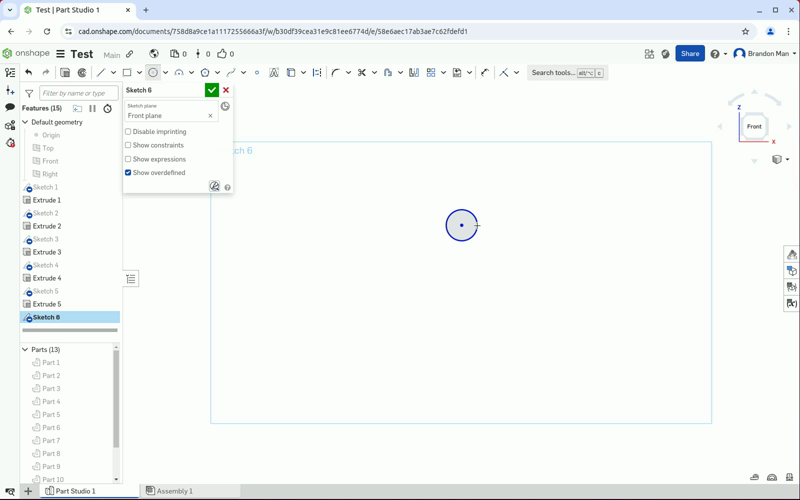
mouse_move(461, 225)
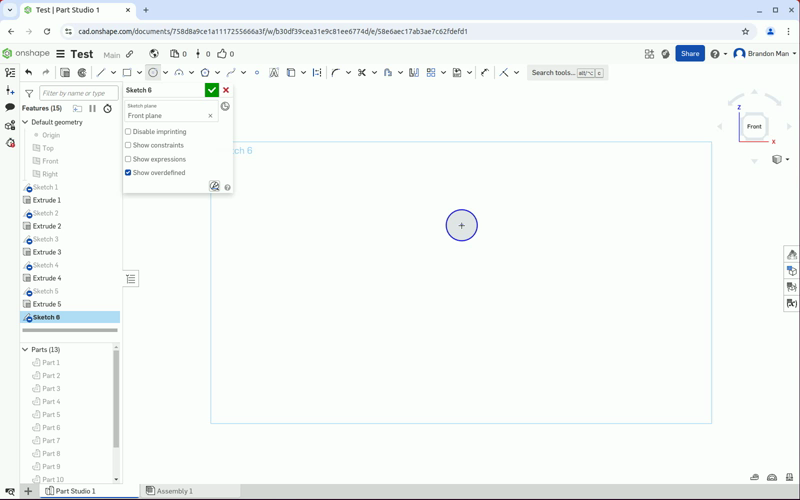
click(461, 225)
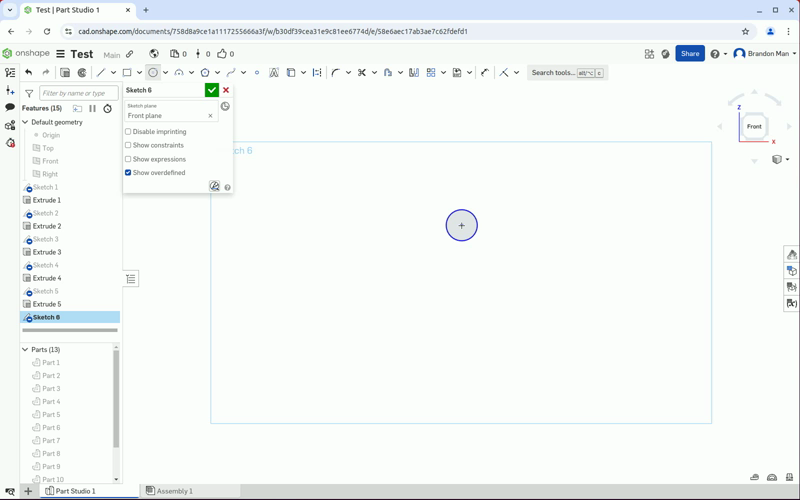
key_up(shift)
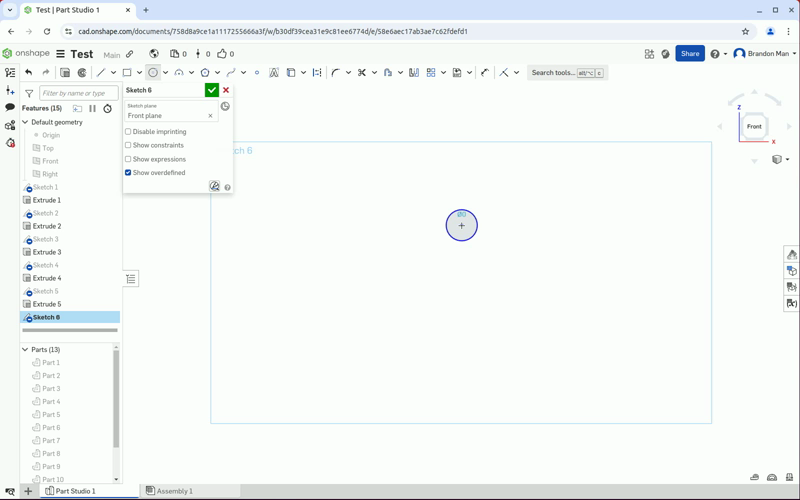
mouse_move(465, 225)
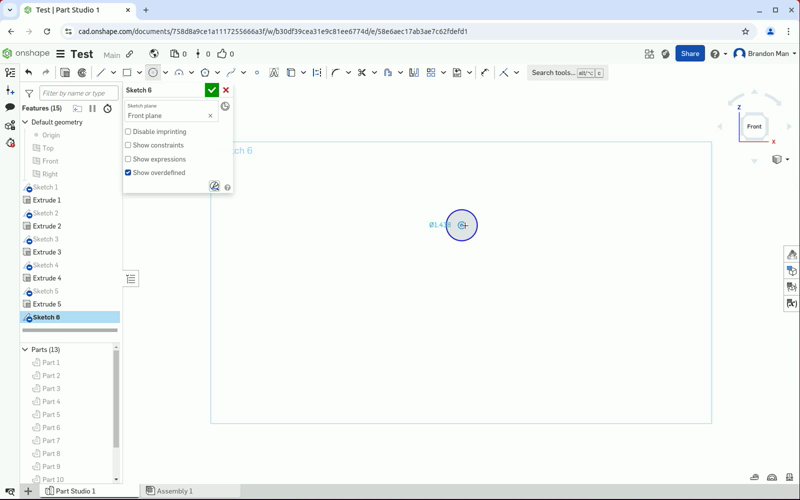
scroll(6)
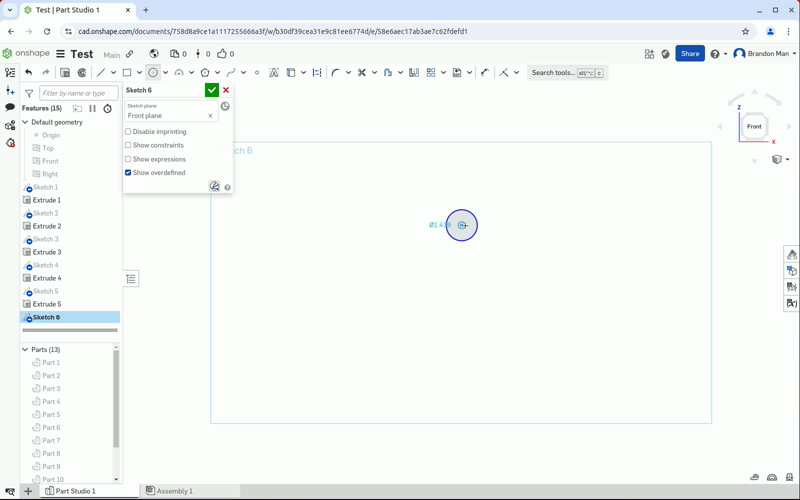
scroll(6)
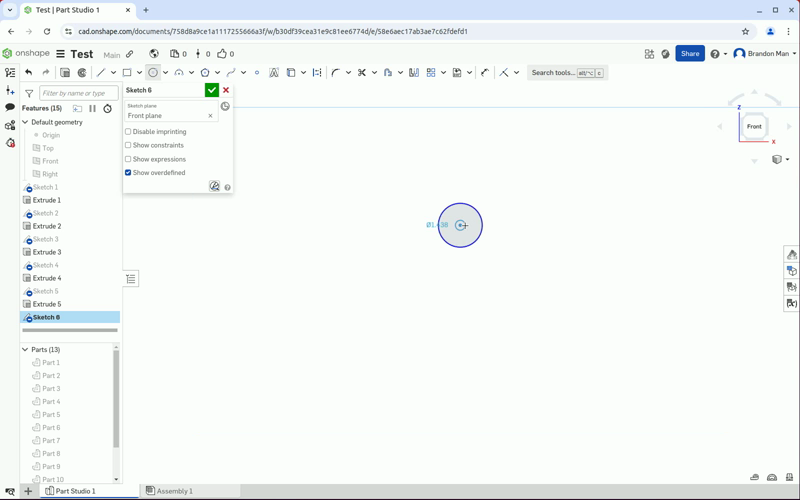
scroll(6)
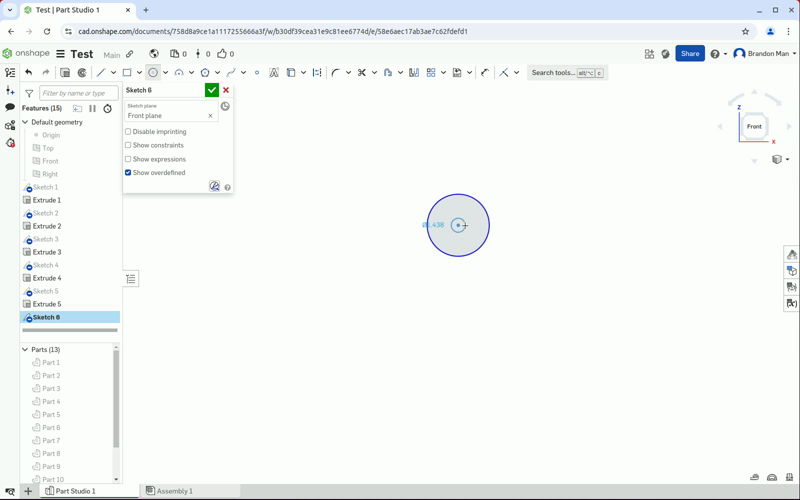
scroll(6)
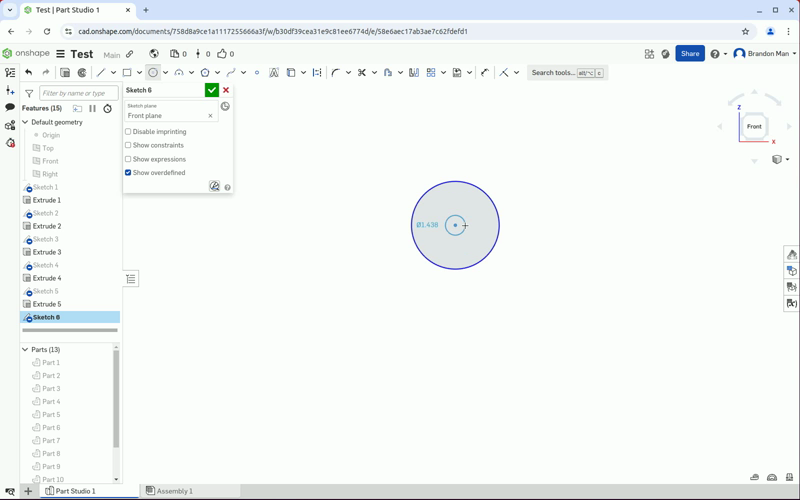
scroll(6)
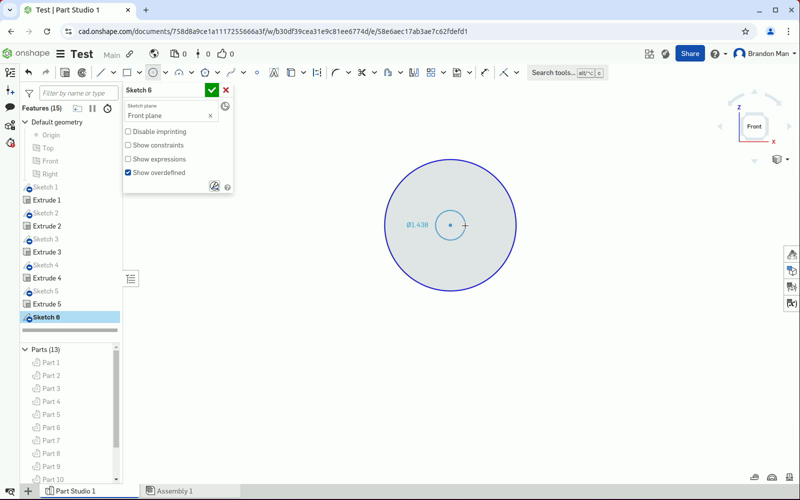
scroll(6)
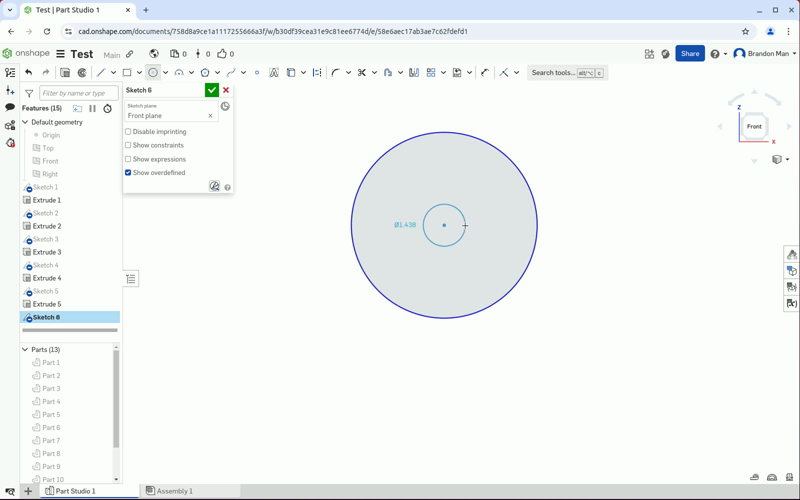
scroll(6)
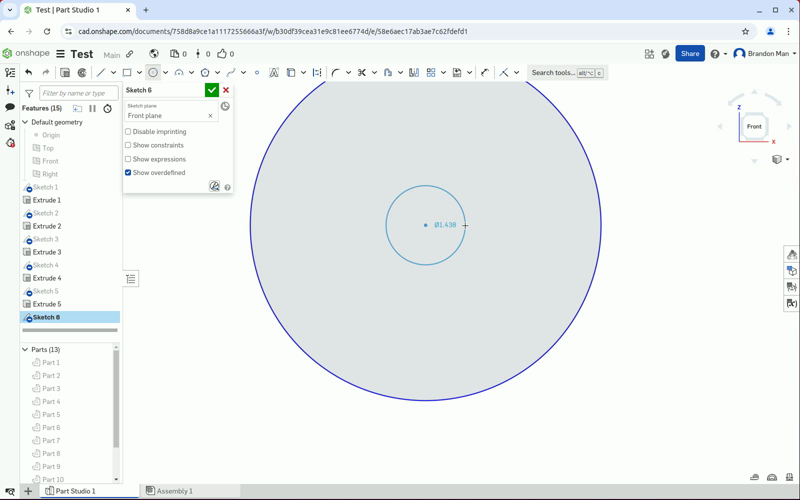
click(465, 225)
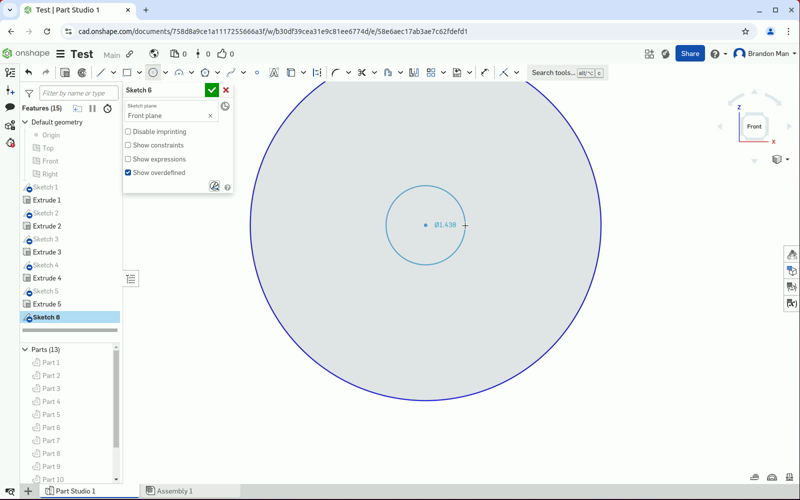
scroll(-6)
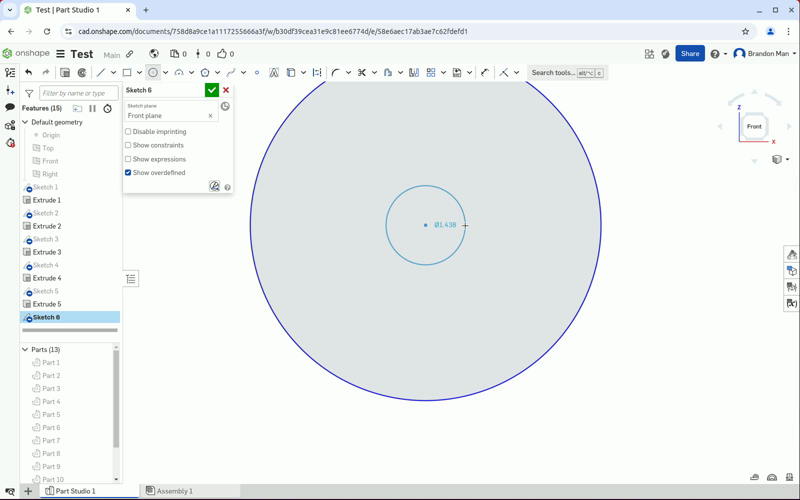
scroll(-6)
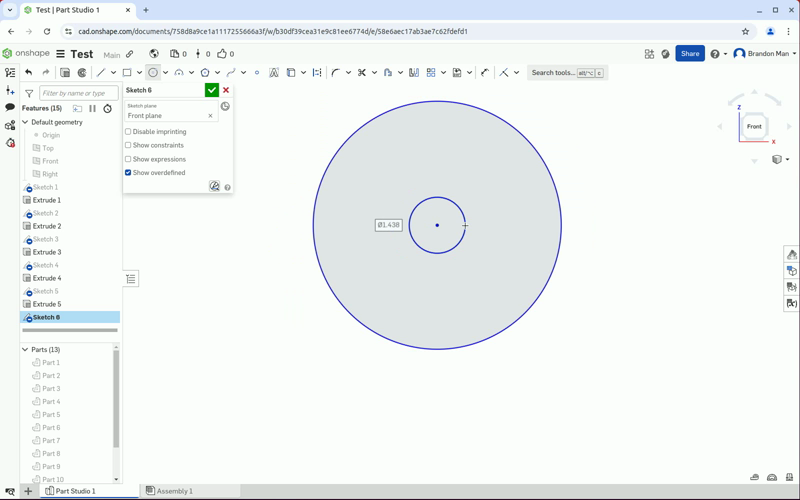
scroll(-6)
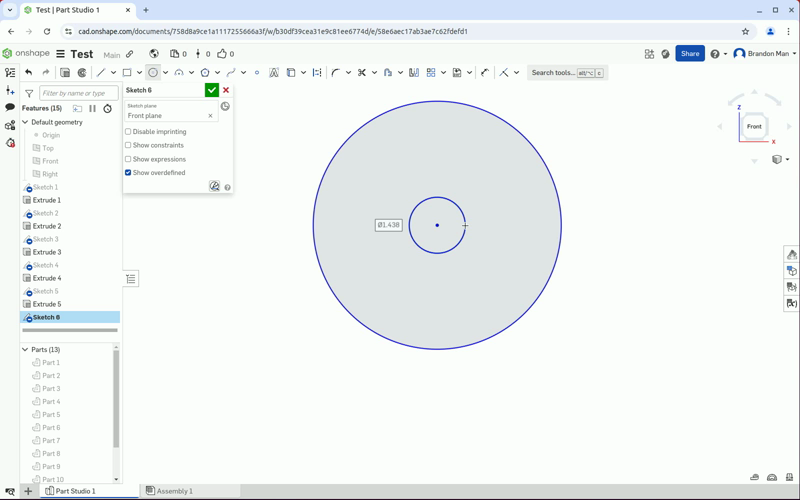
scroll(-6)
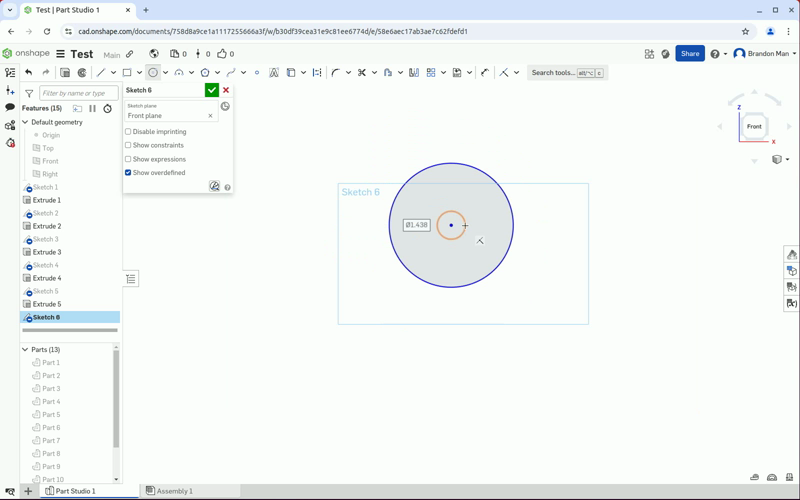
scroll(-6)
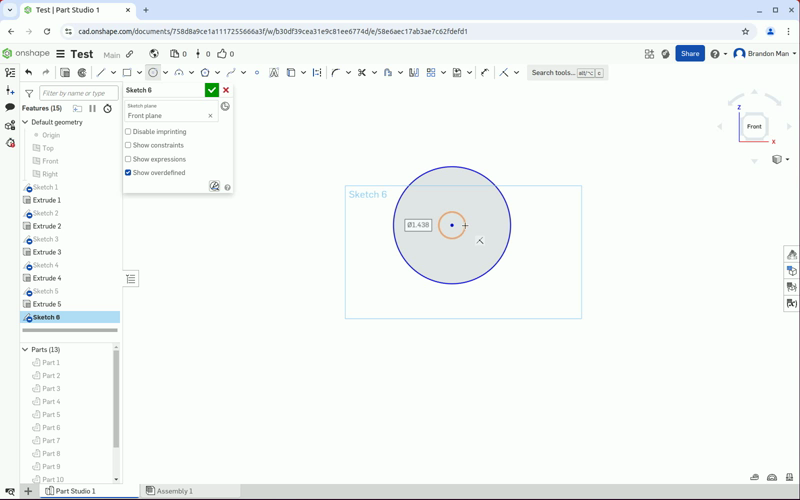
scroll(-6)
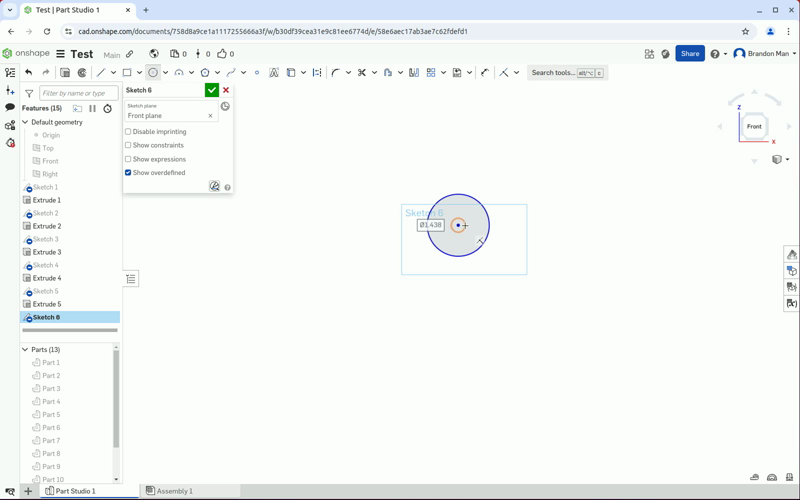
scroll(-6)
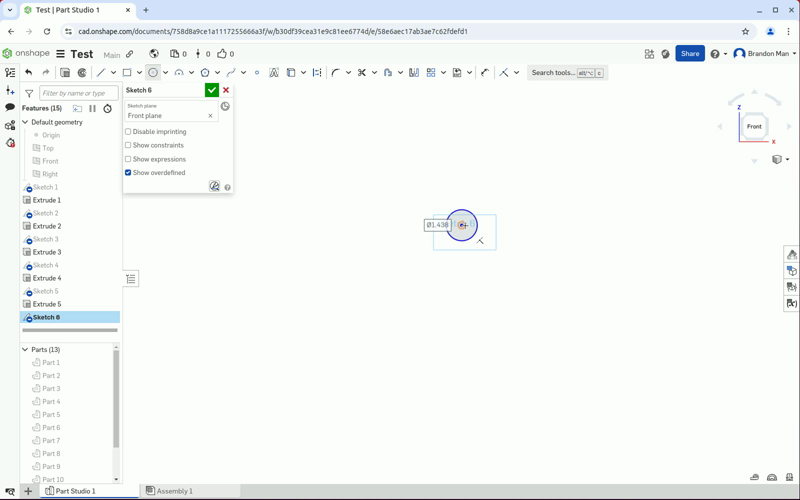
key(esc)
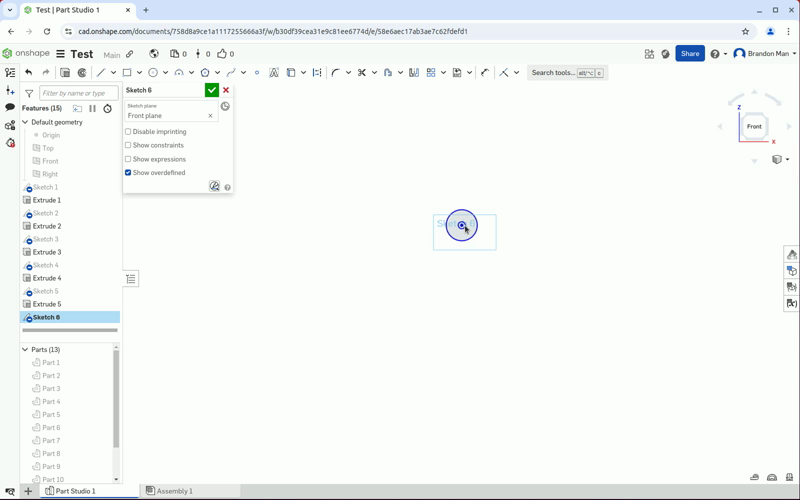
mouse_move(460, 211)
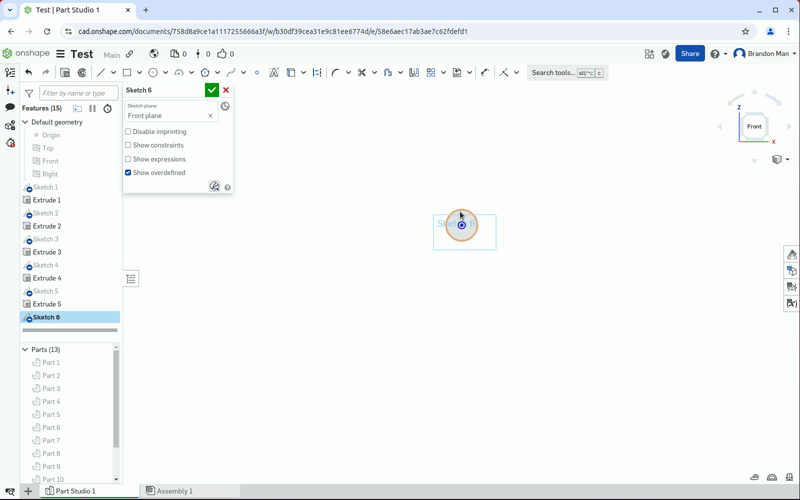
scroll(6)
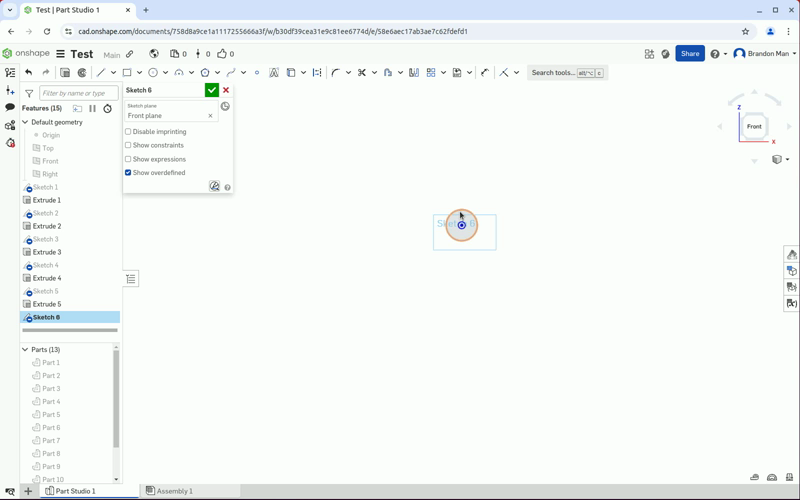
scroll(6)
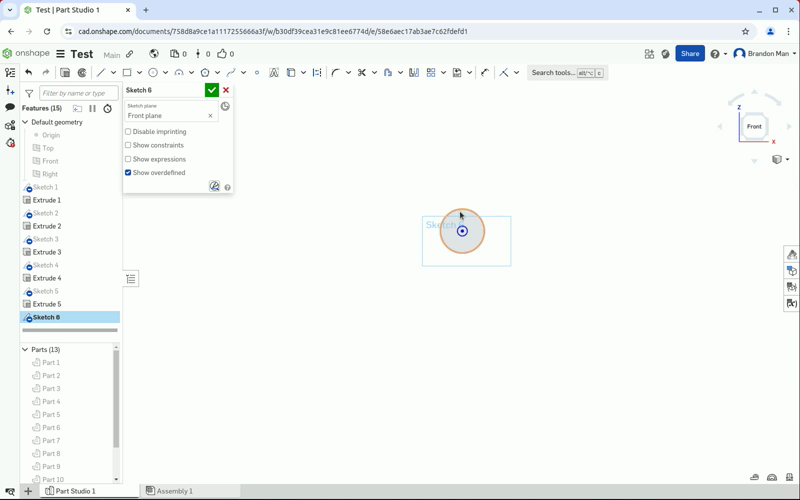
scroll(6)
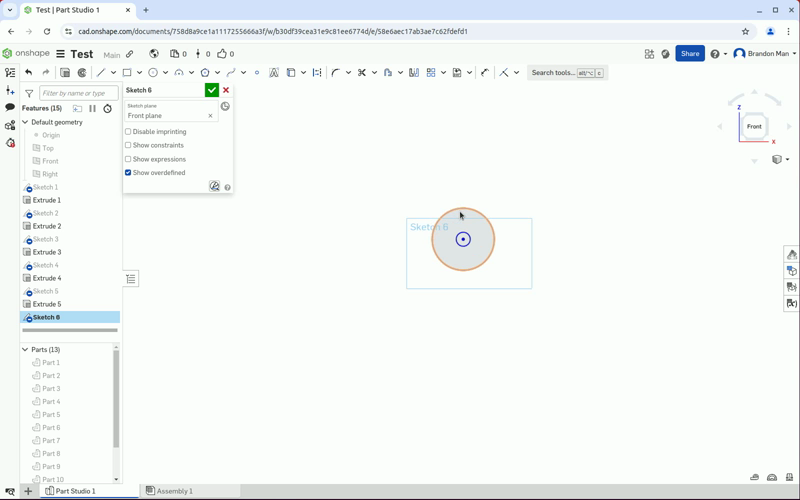
scroll(6)
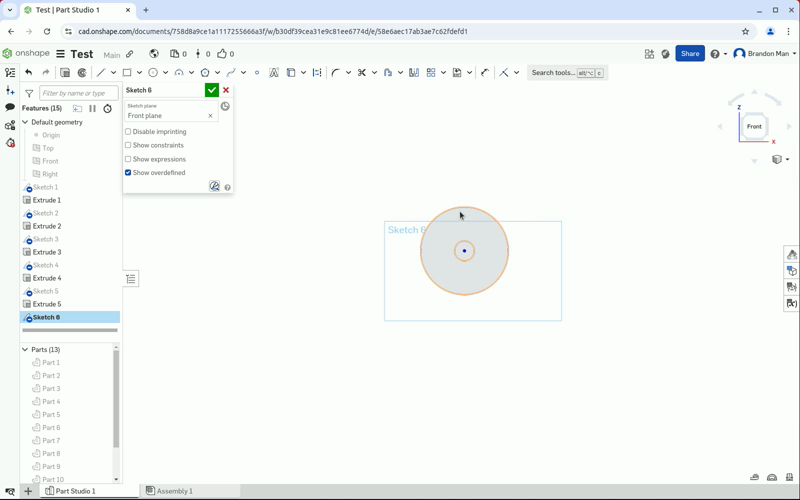
scroll(6)
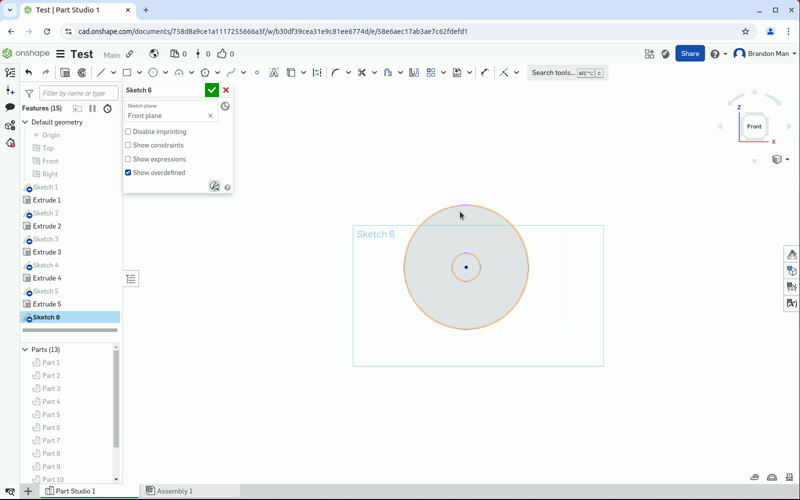
scroll(6)
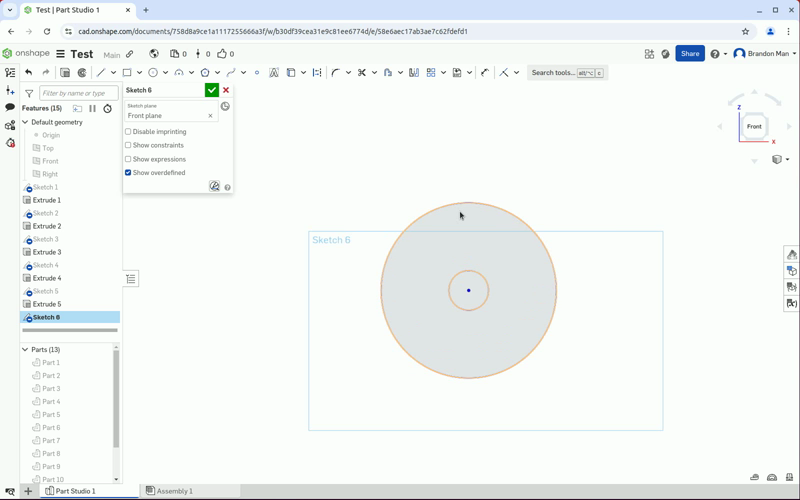
scroll(6)
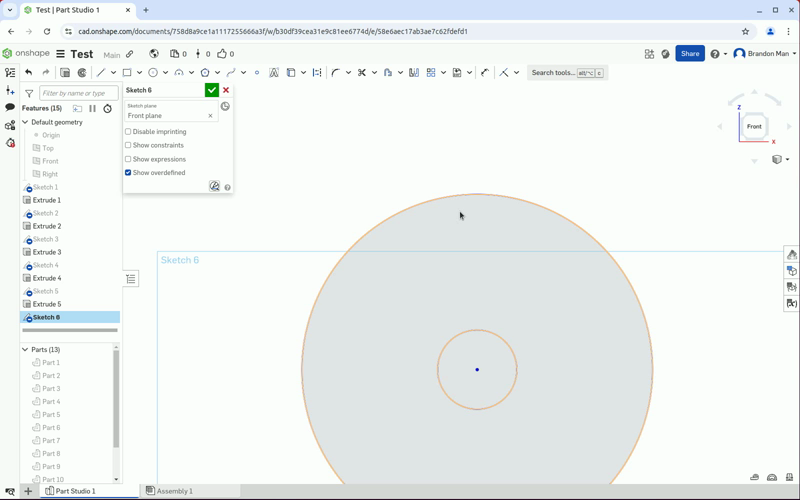
click(460, 211)
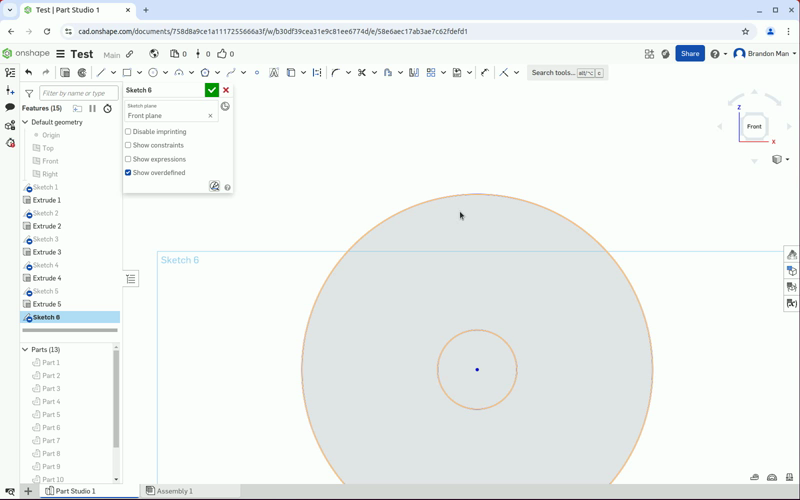
scroll(-6)
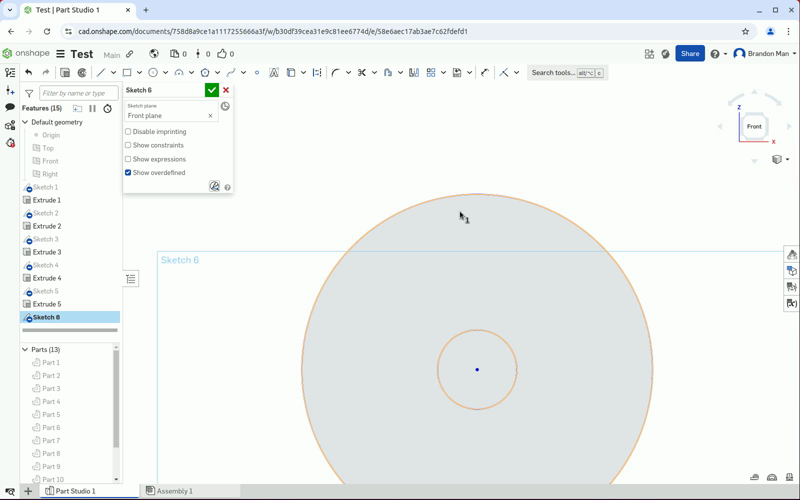
scroll(-6)
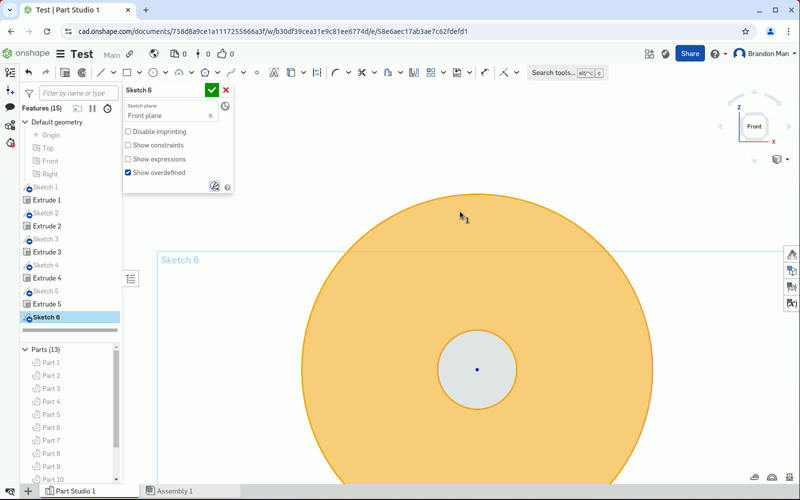
scroll(-6)
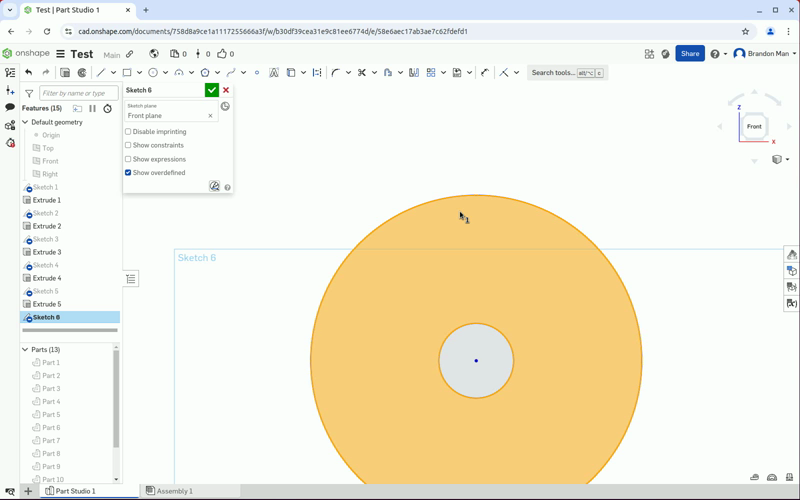
scroll(-6)
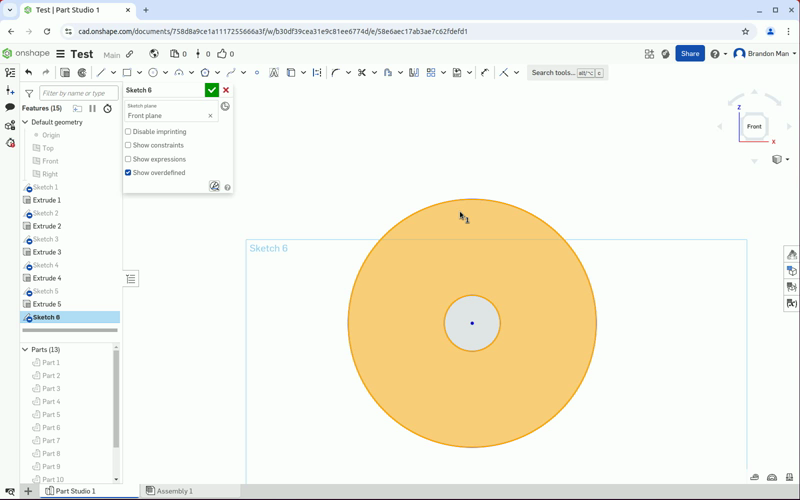
scroll(-6)
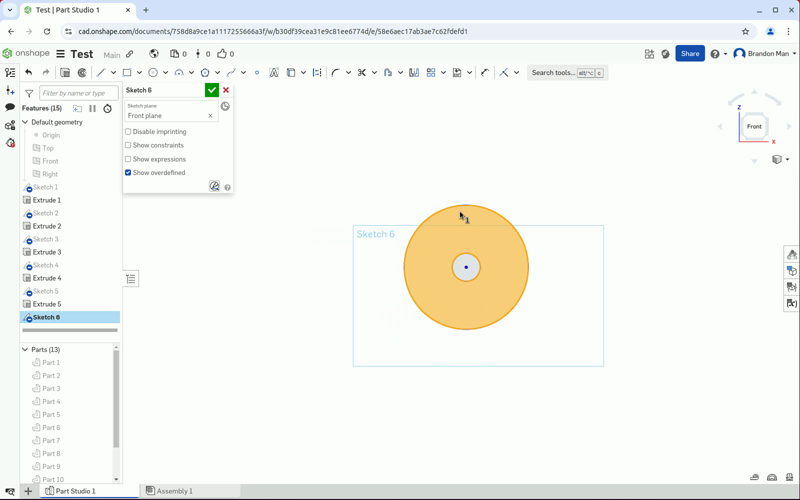
scroll(-6)
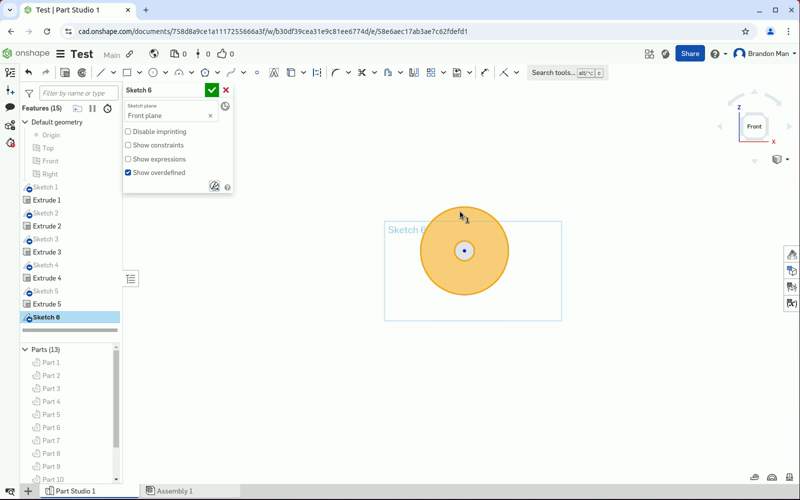
scroll(-6)
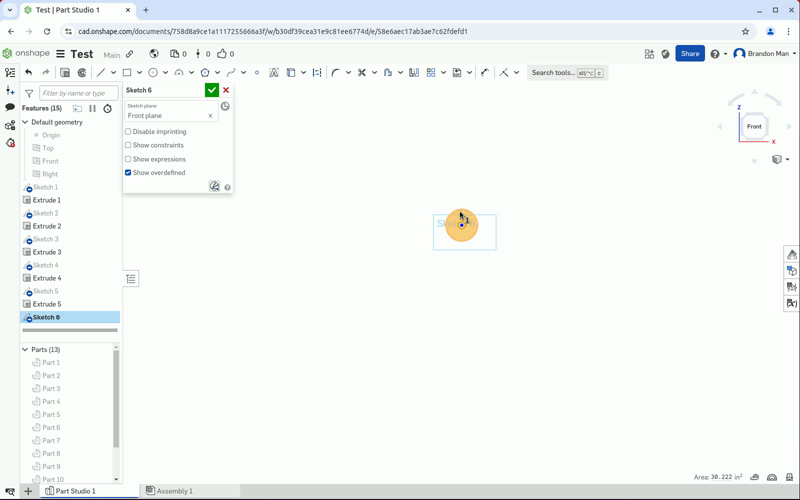
mouse_move(69, 352)
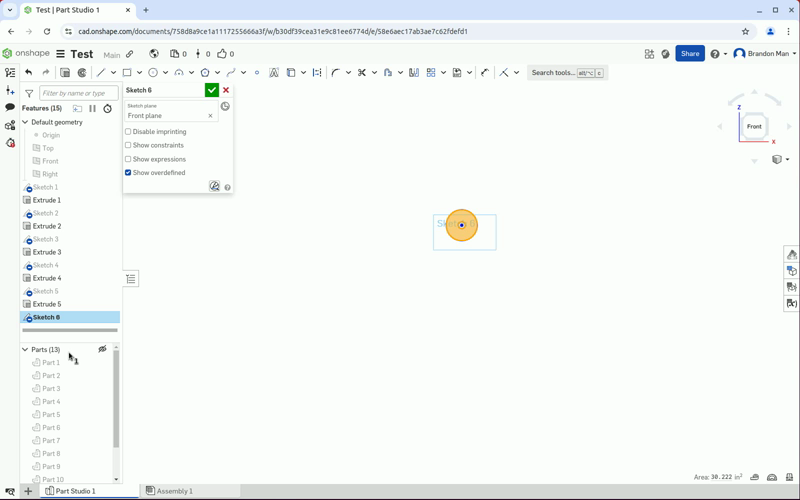
key(shift+y)
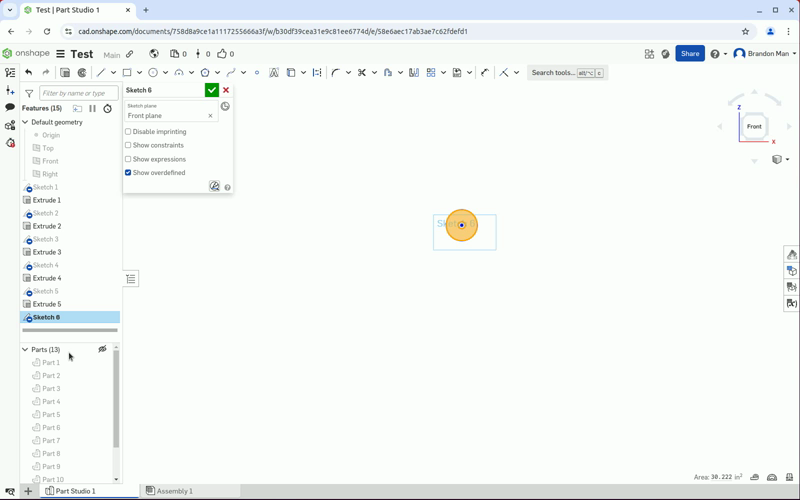
key(shift+e)
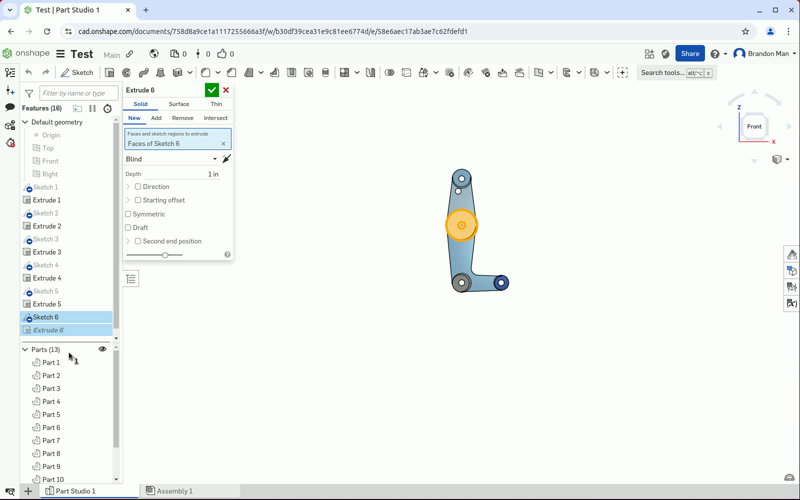
mouse_move(143, 106)
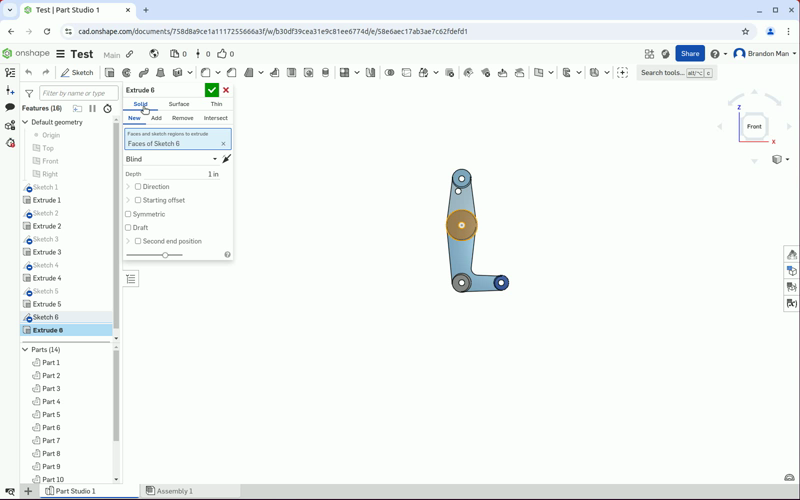
click(143, 106)
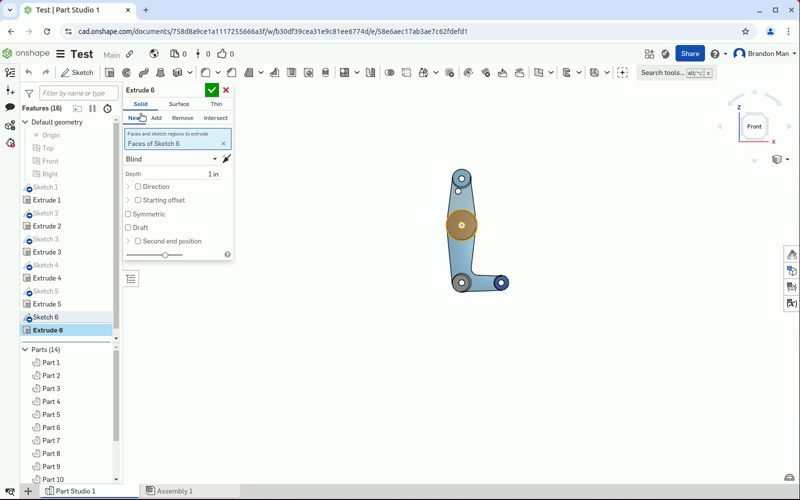
mouse_move(137, 120)
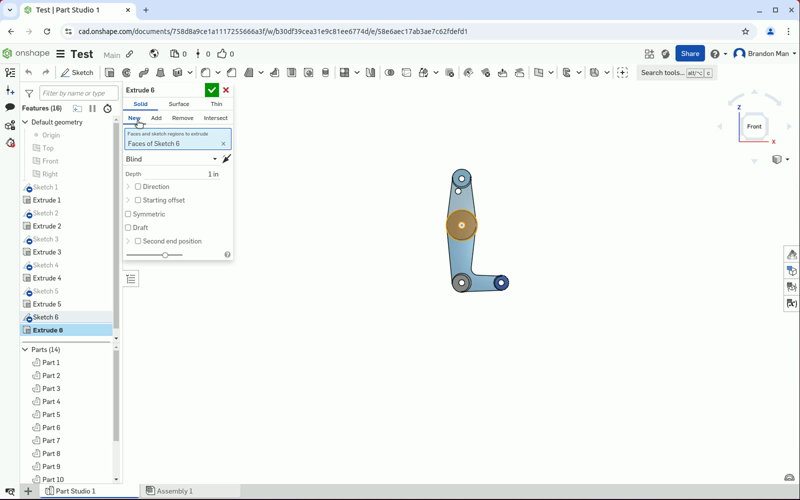
click(137, 120)
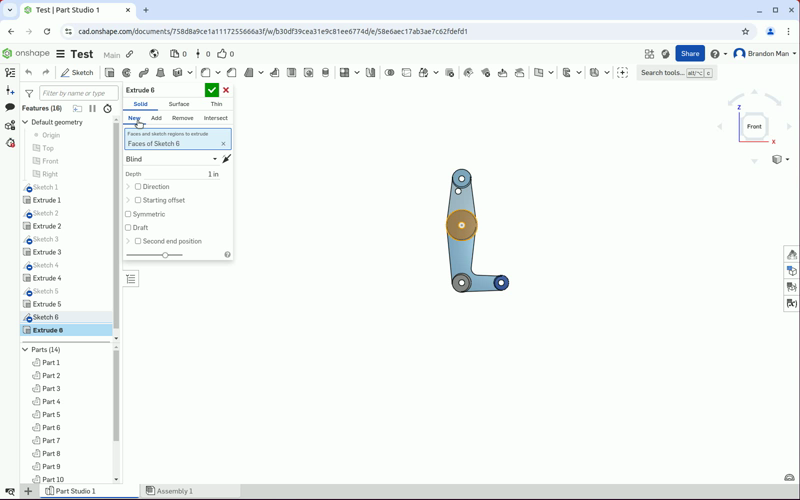
key(tab, 4)
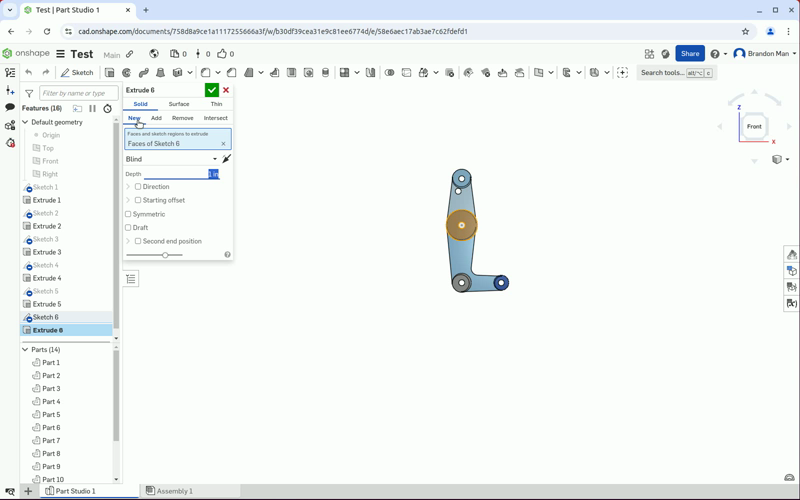
text(5.777)
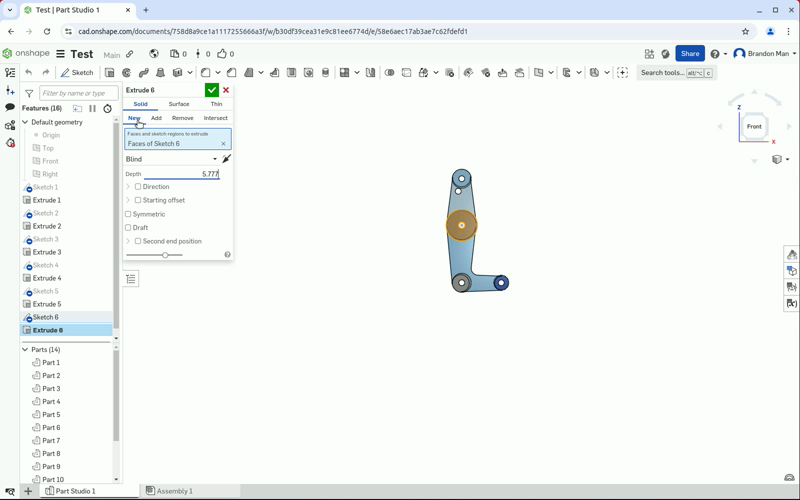
key(enter)
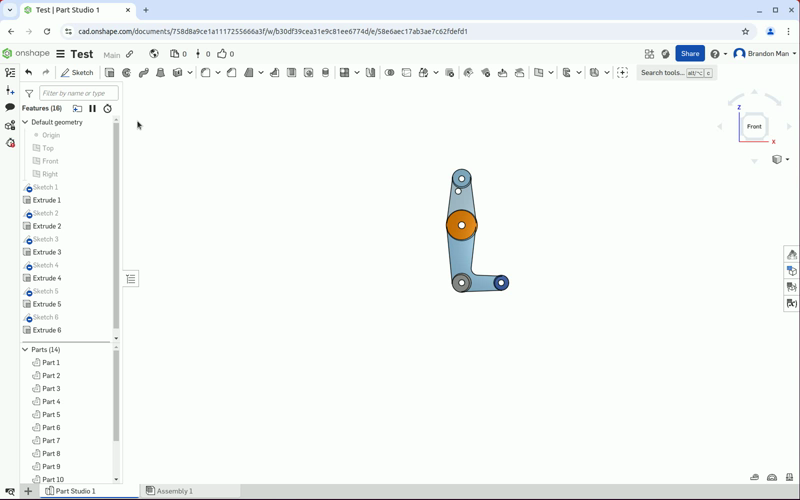
key(shift+h)
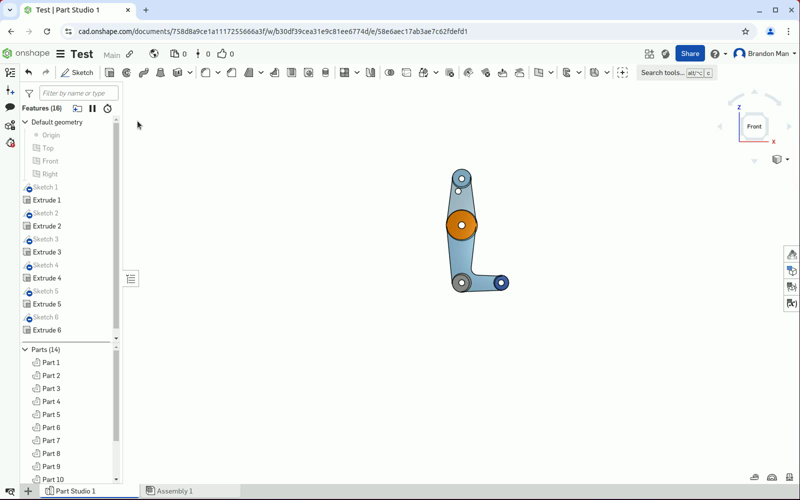
key(shift+h)
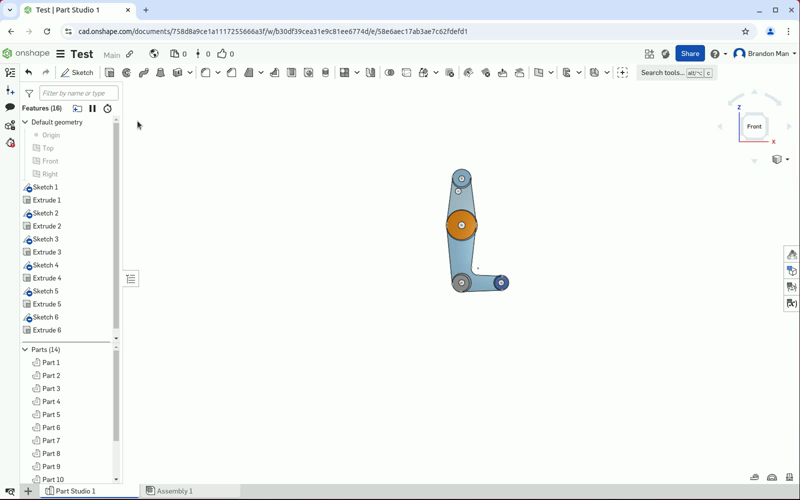
key(shift+7)
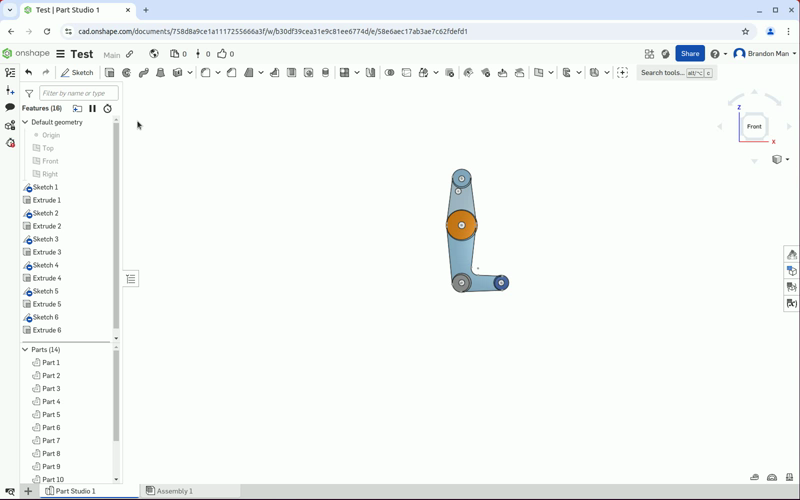
key(left, 2)
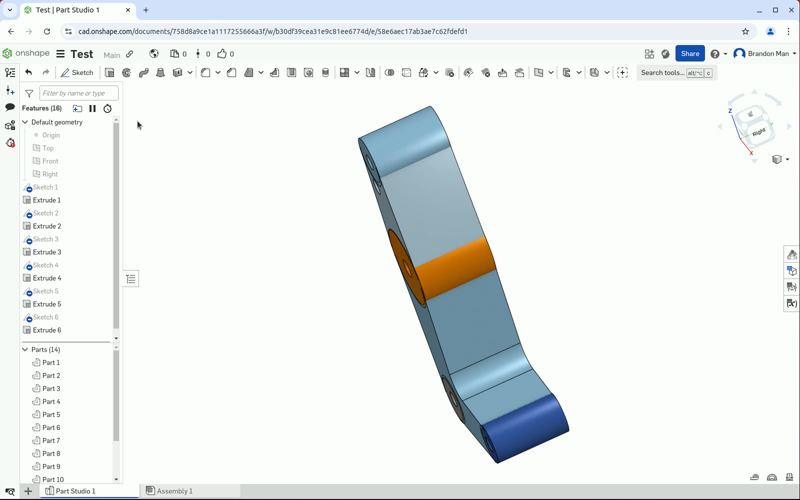
key(down, 2)
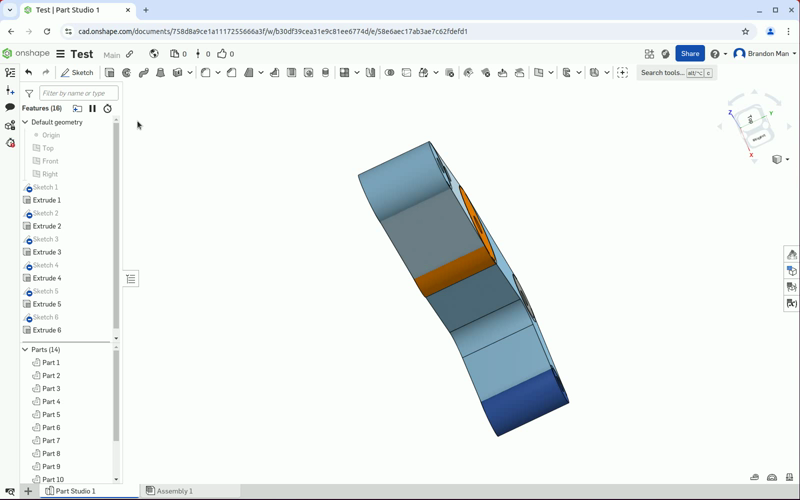
key(up, 2)
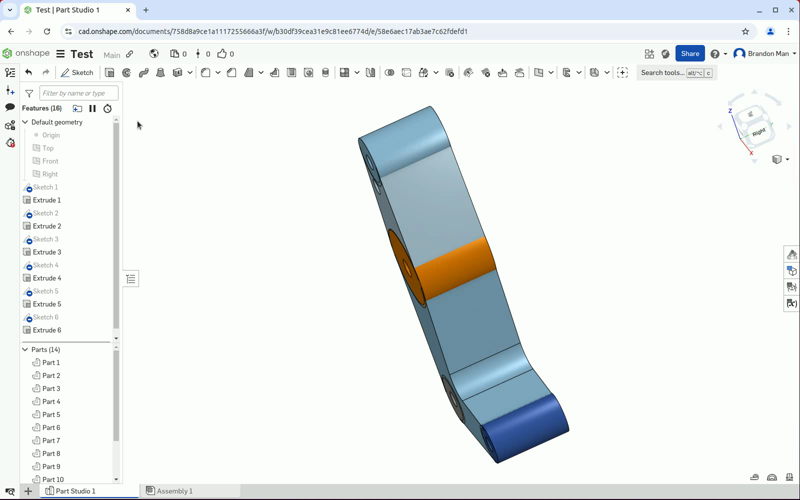
key(right, 2)
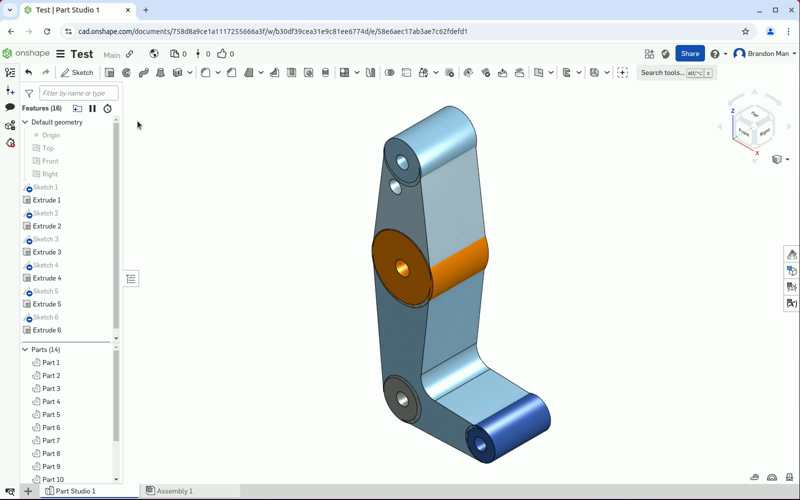
mouse_move(69, 189)
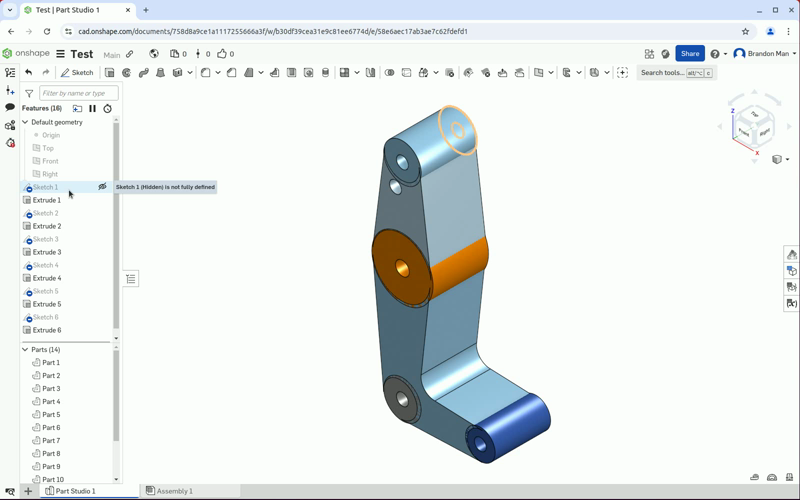
click(69, 189)